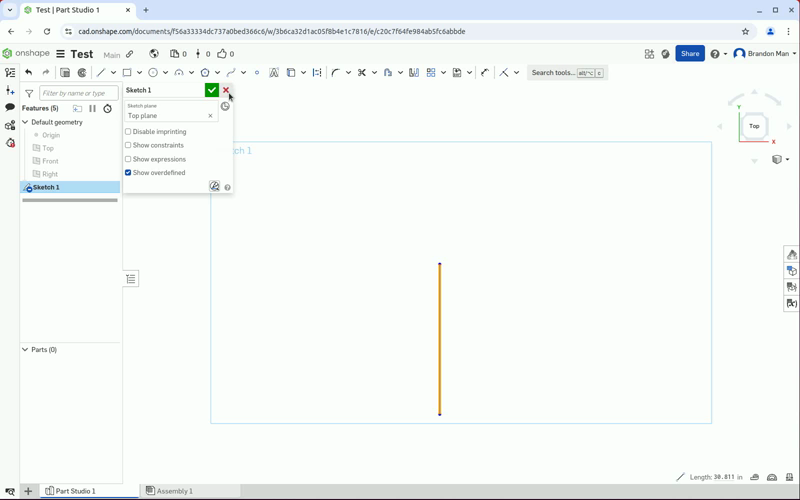
key(shift+h)
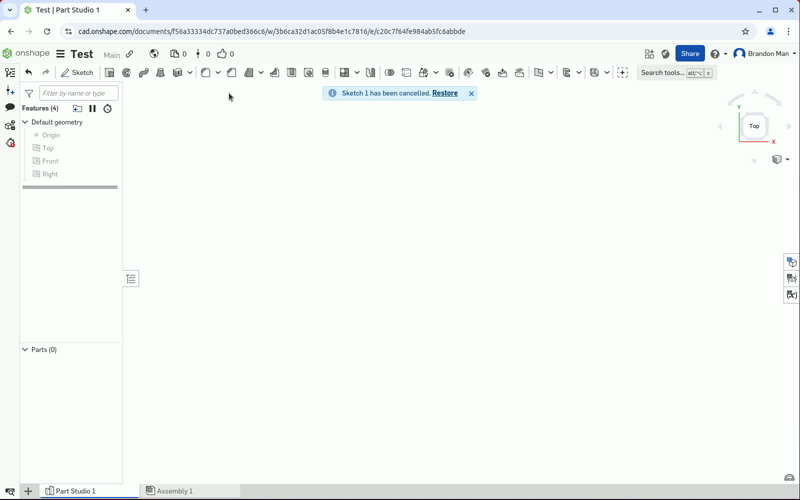
mouse_move(73, 352)
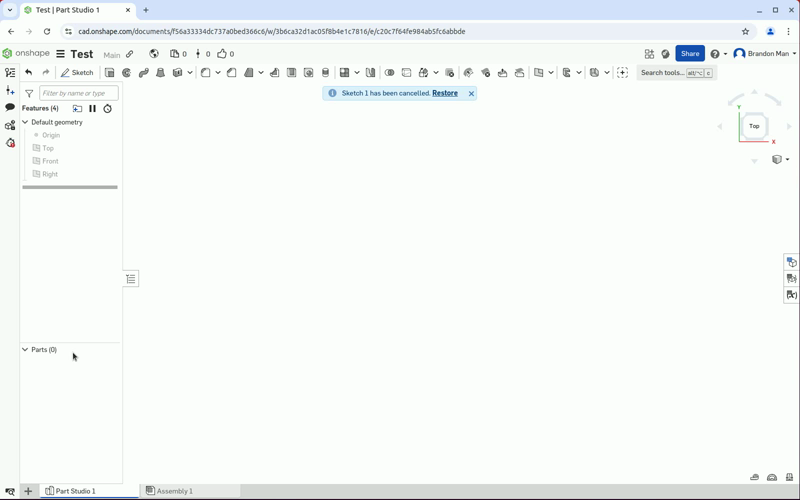
key(y)
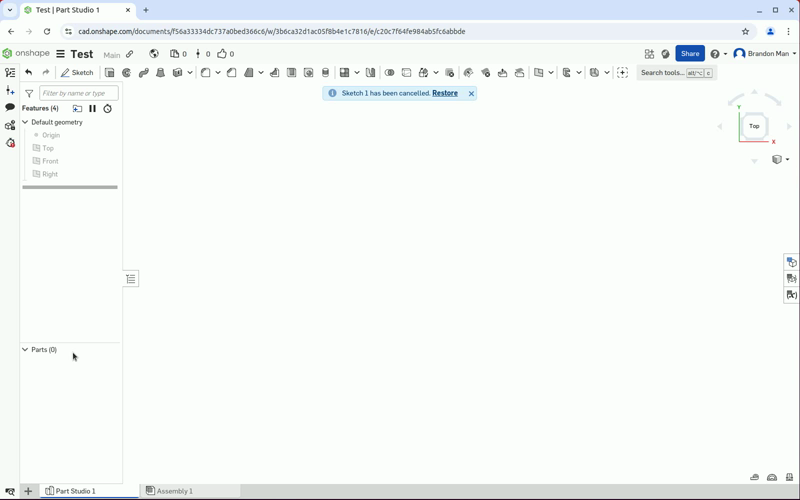
key(shift+p)
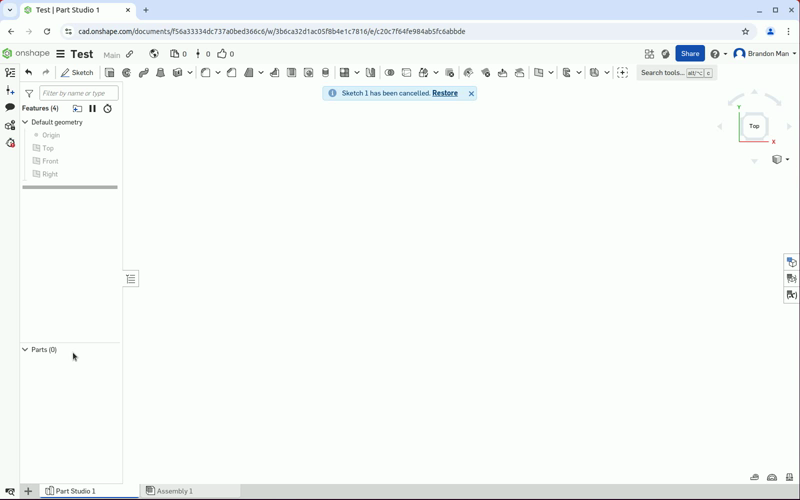
key(space)
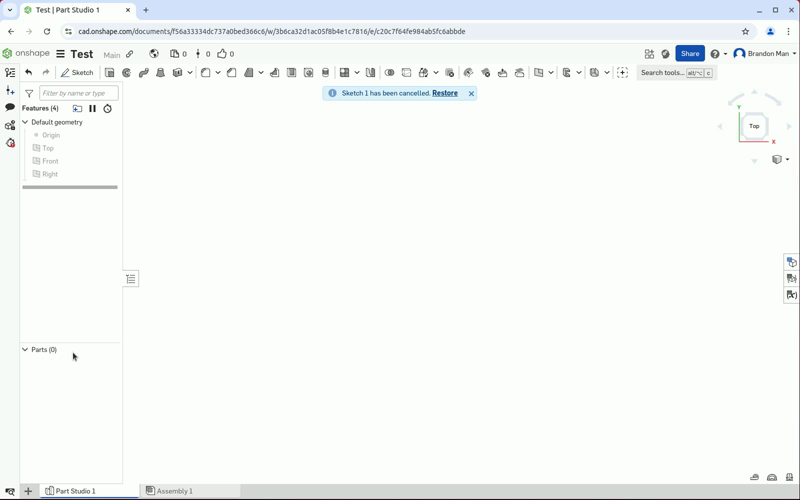
key_down(shift)
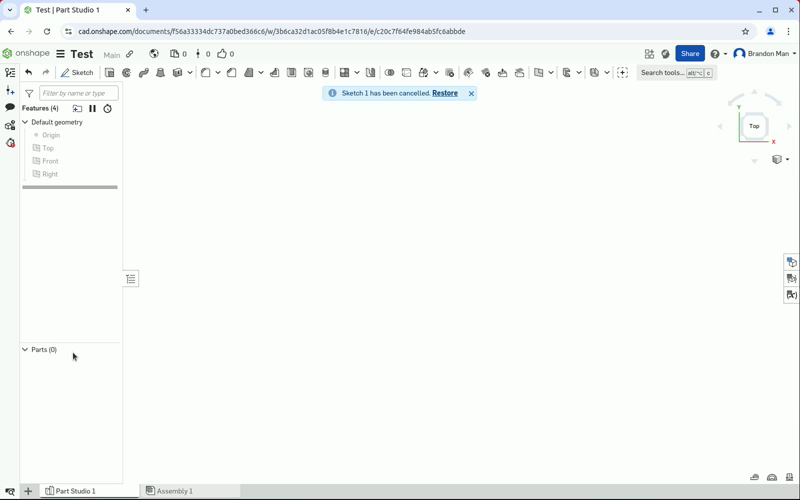
key(up)
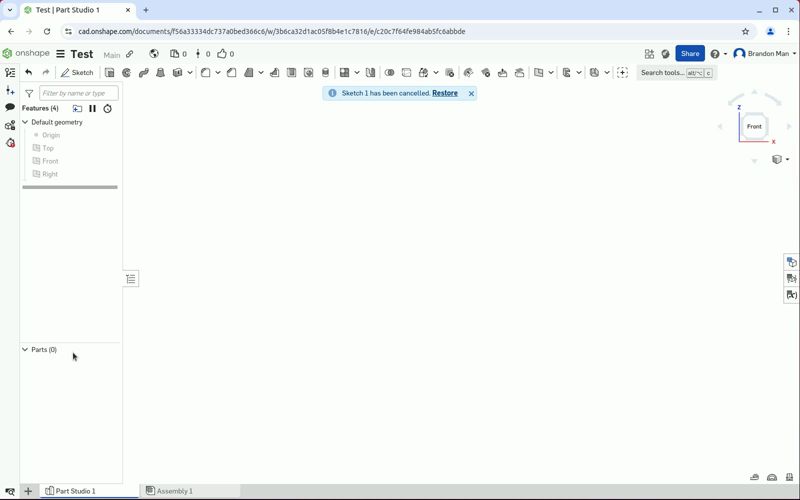
key_up(shift)
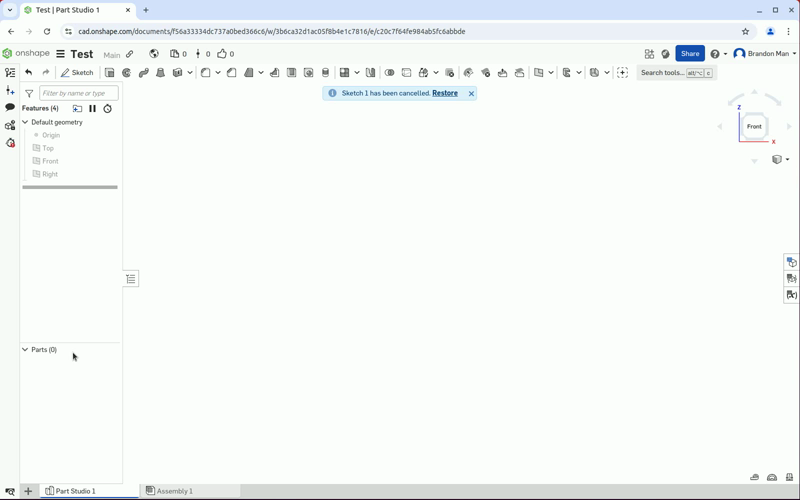
mouse_move(73, 352)
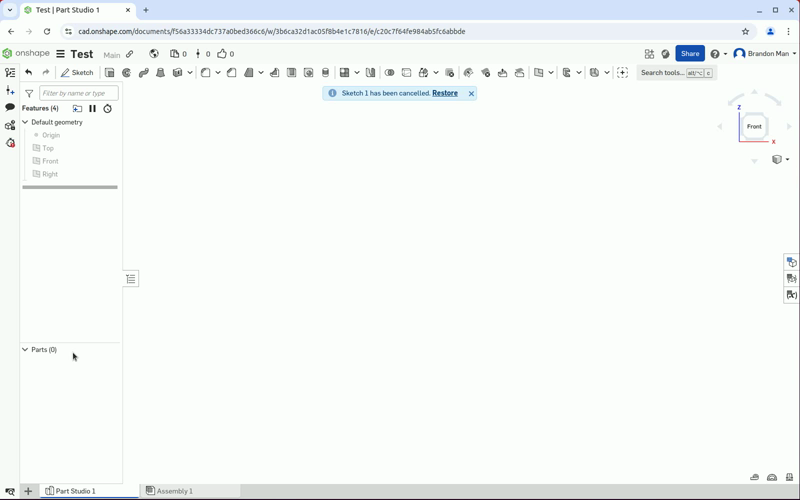
key(shift+y)
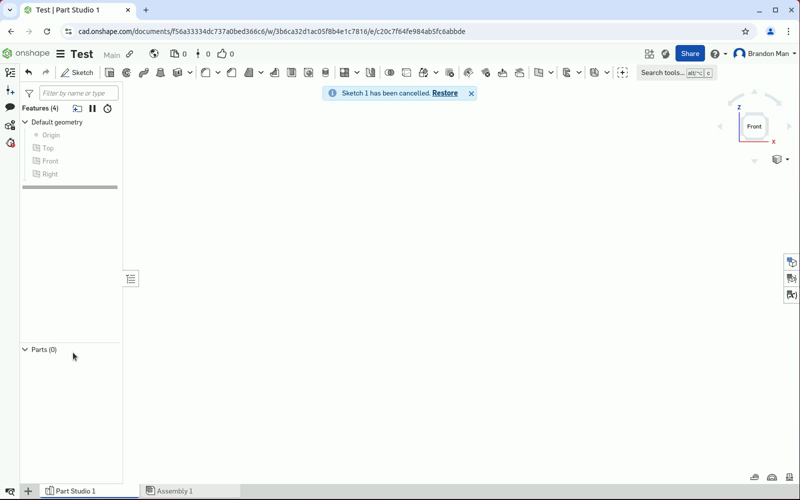
key(shift+s)
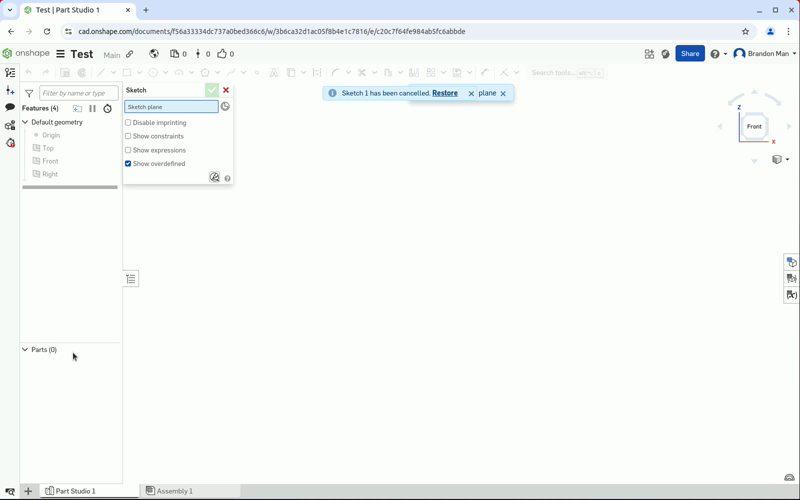
mouse_move(73, 163)
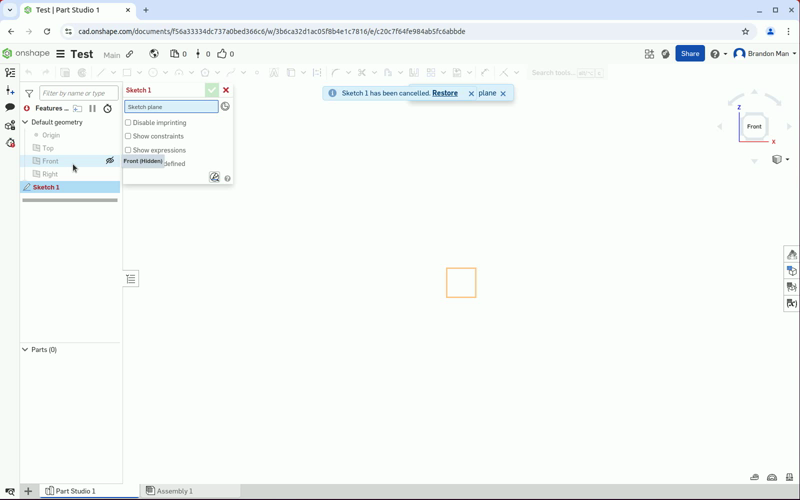
click(73, 163)
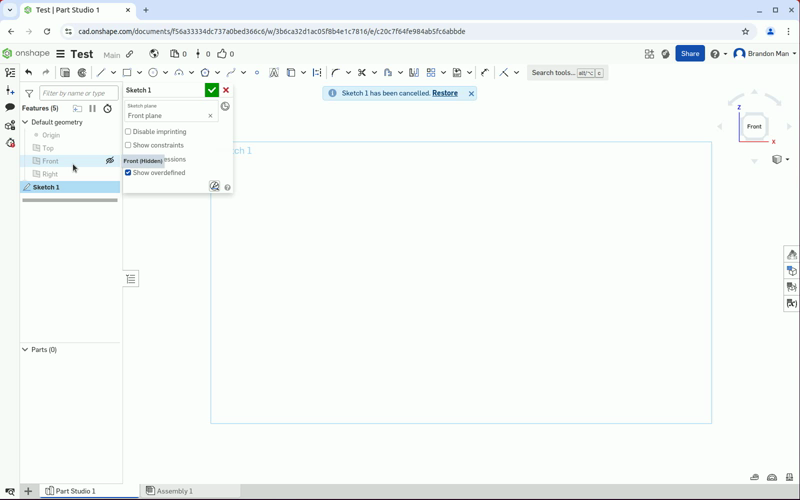
mouse_move(73, 352)
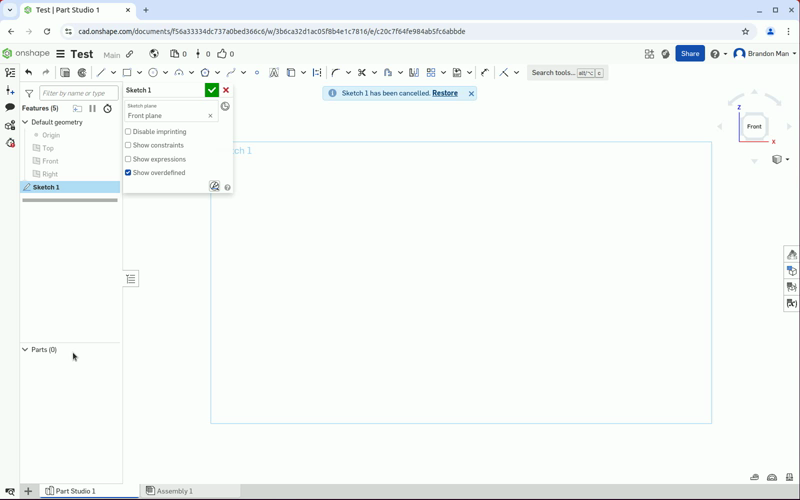
key(y)
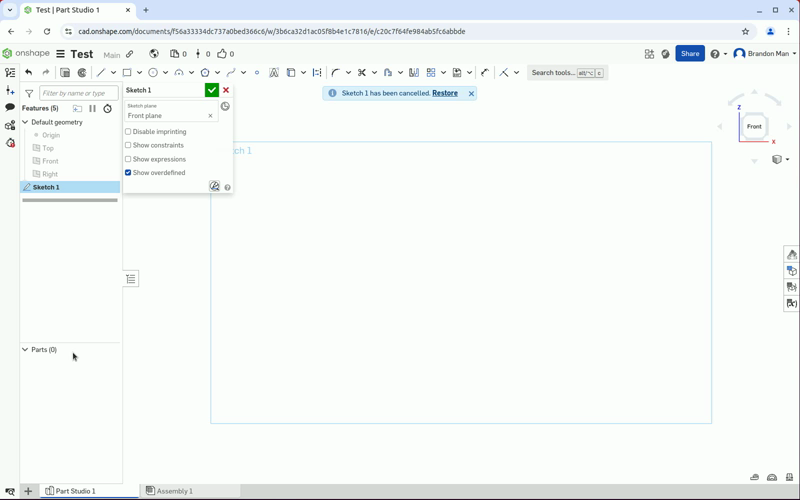
key(l)
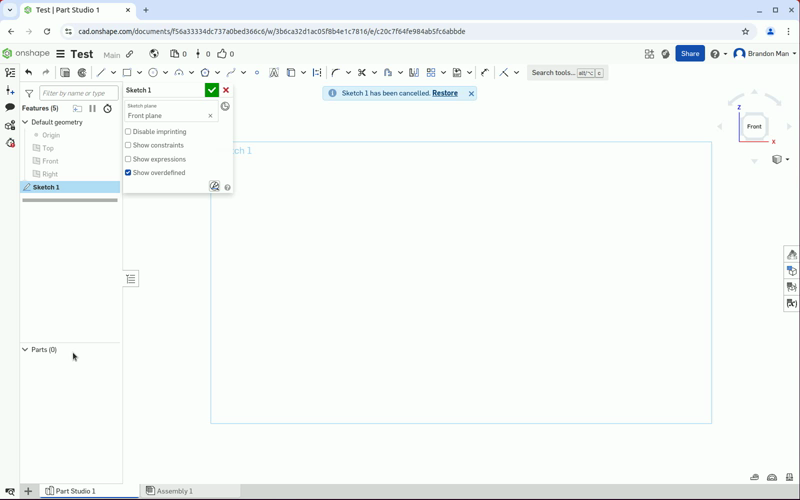
key_down(shift)
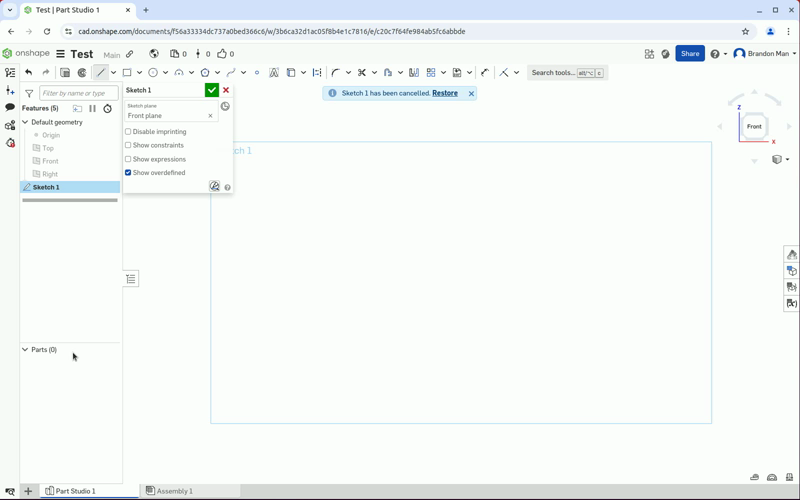
mouse_move(364, 333)
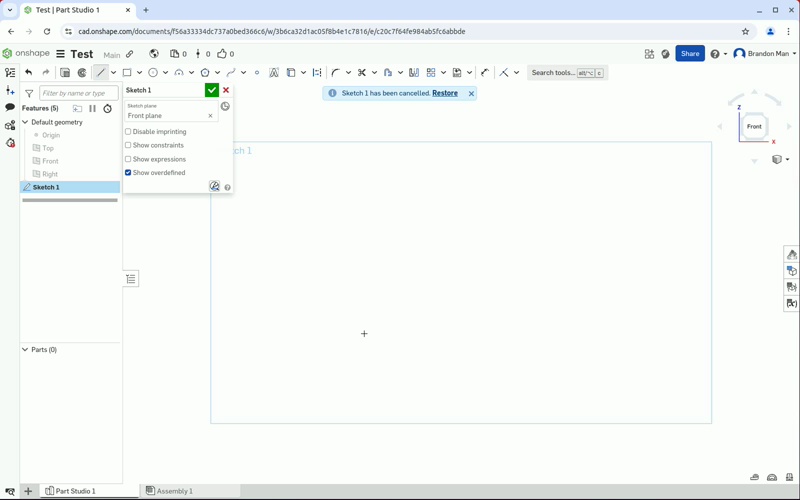
click(364, 333)
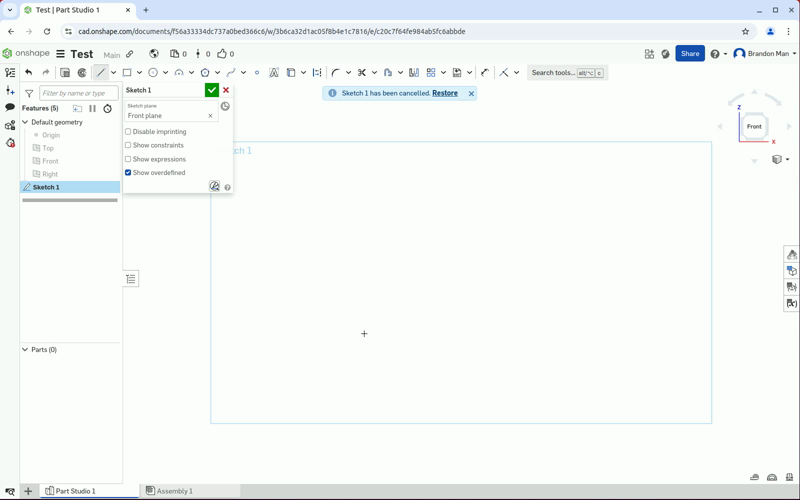
key_up(shift)
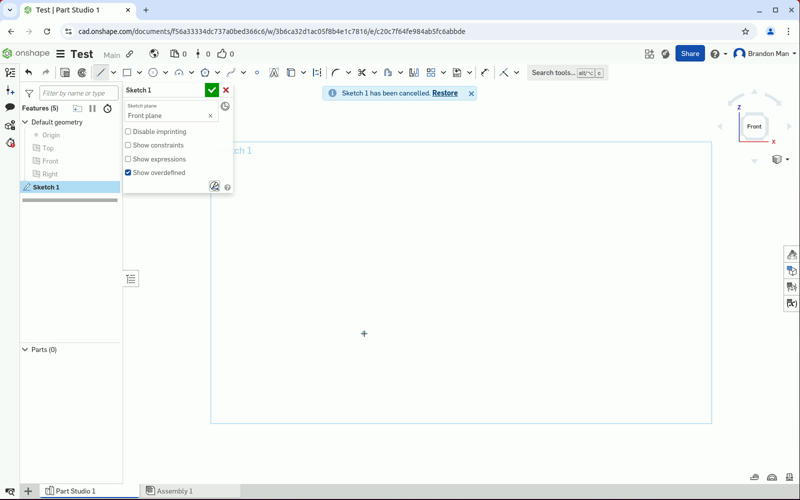
key_down(shift)
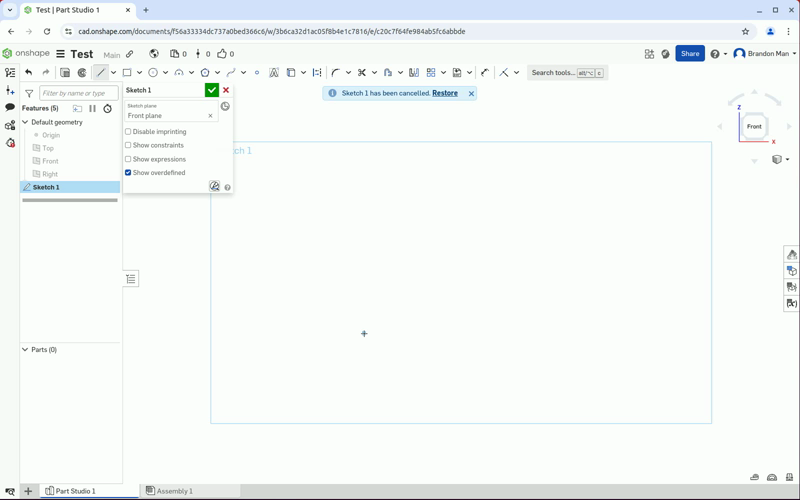
mouse_move(554, 333)
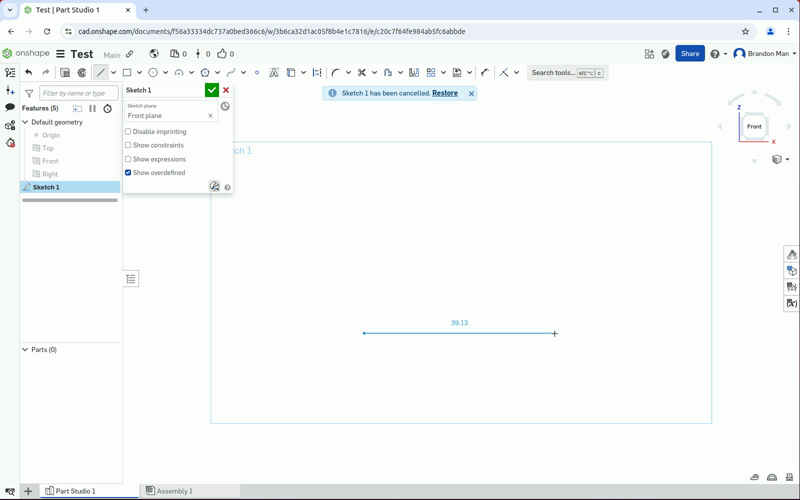
click(554, 333)
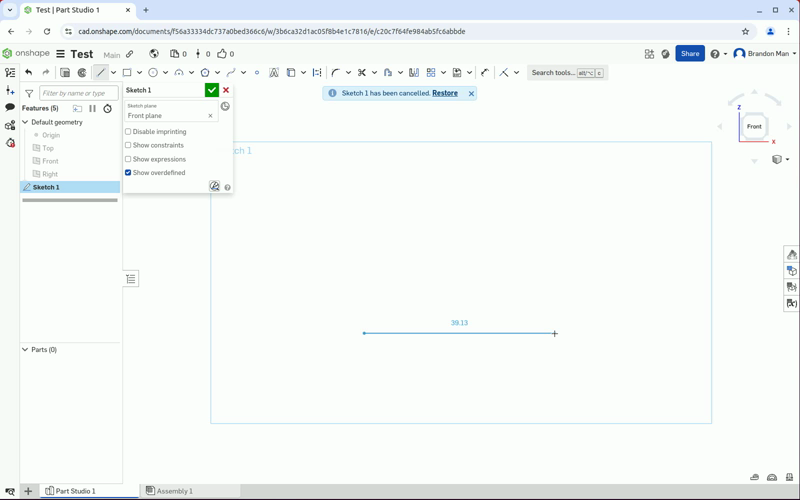
key_up(shift)
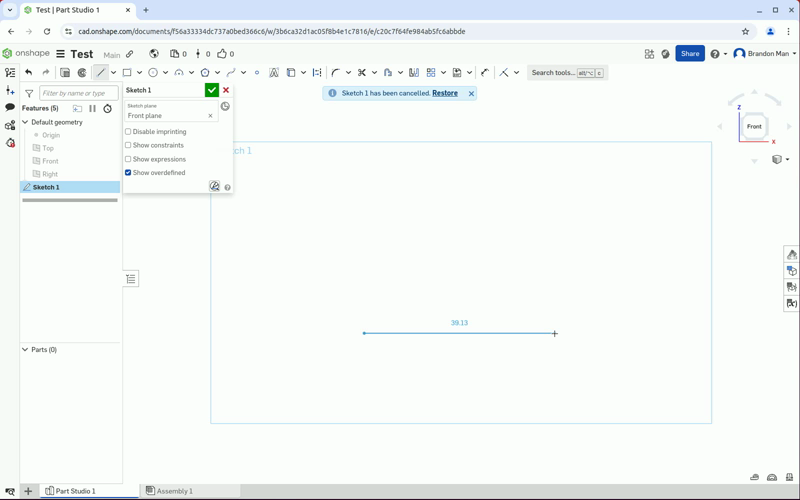
key_down(shift)
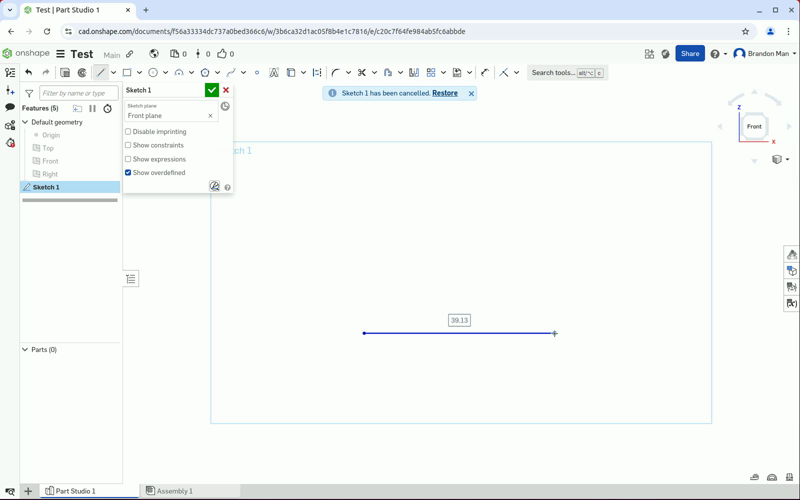
mouse_move(554, 233)
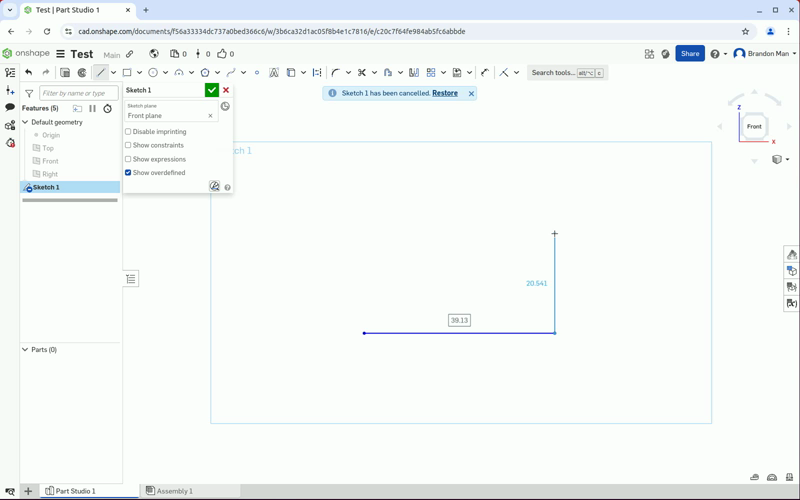
click(554, 233)
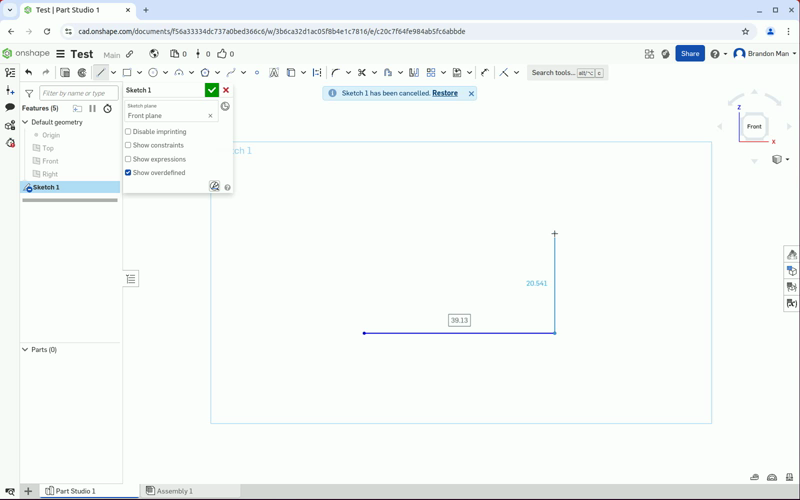
key_up(shift)
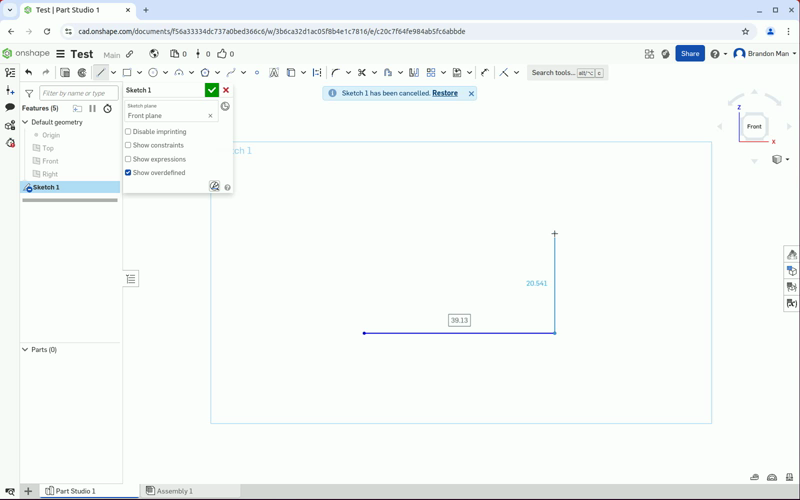
key_down(shift)
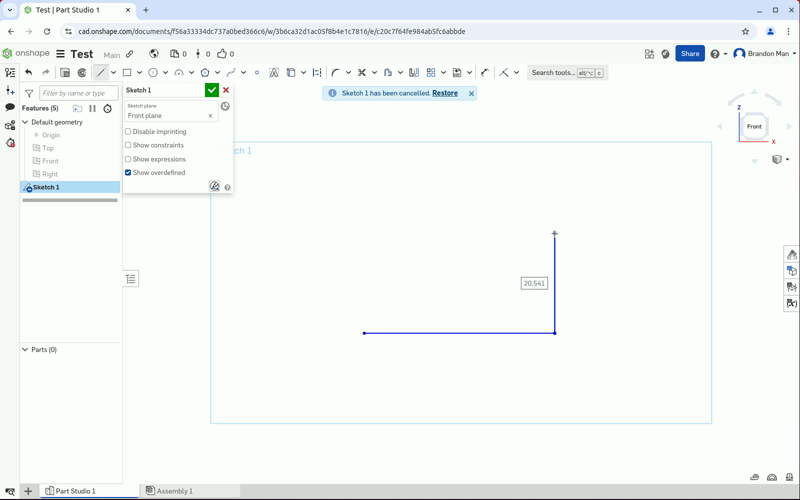
mouse_move(584, 233)
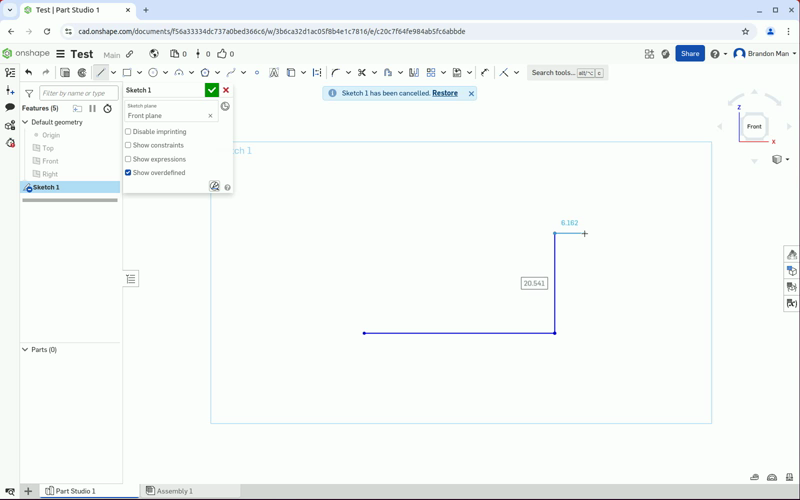
mouse_move(508, 233)
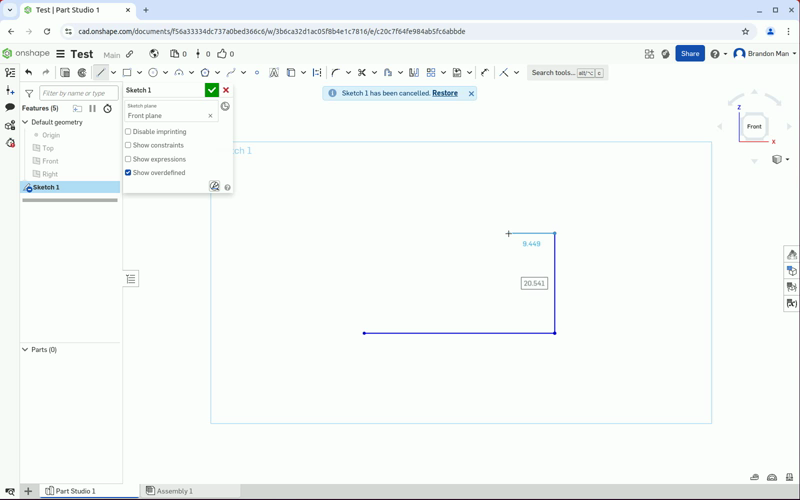
click(508, 233)
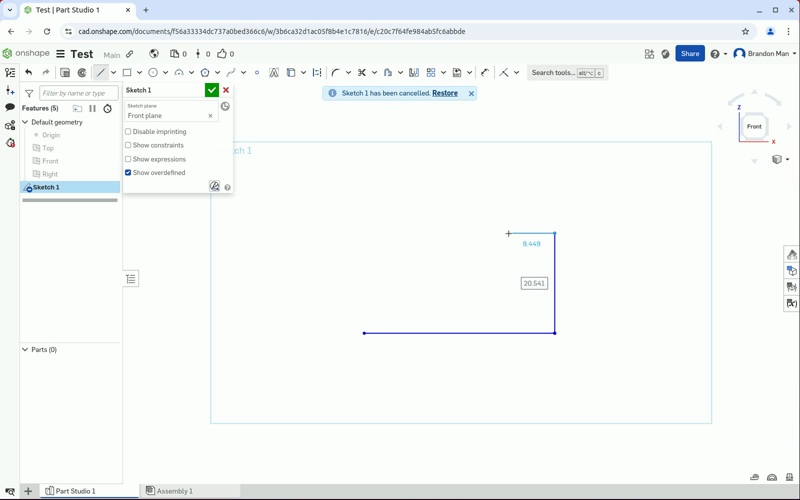
key_up(shift)
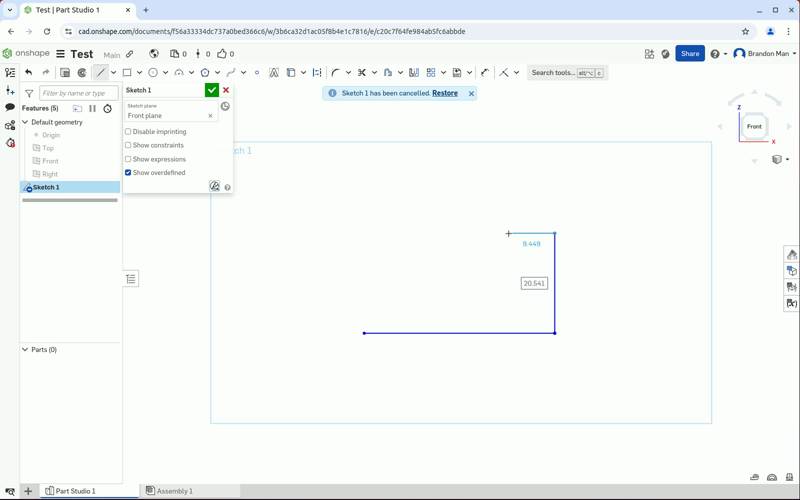
key(esc)
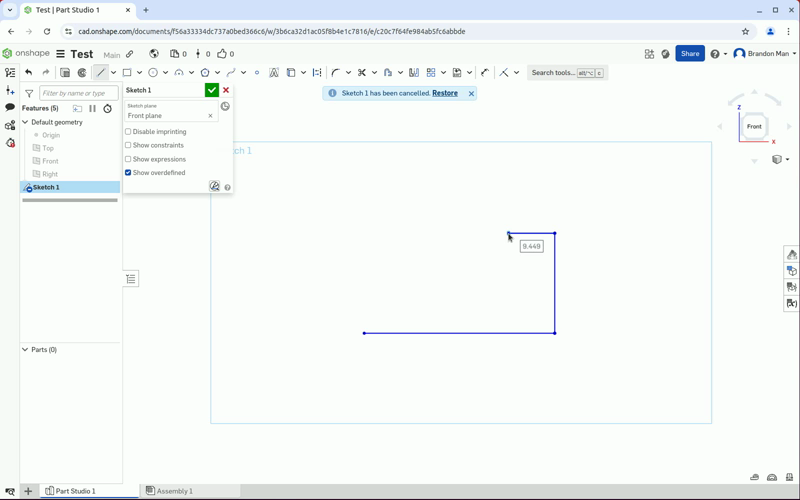
key(a)
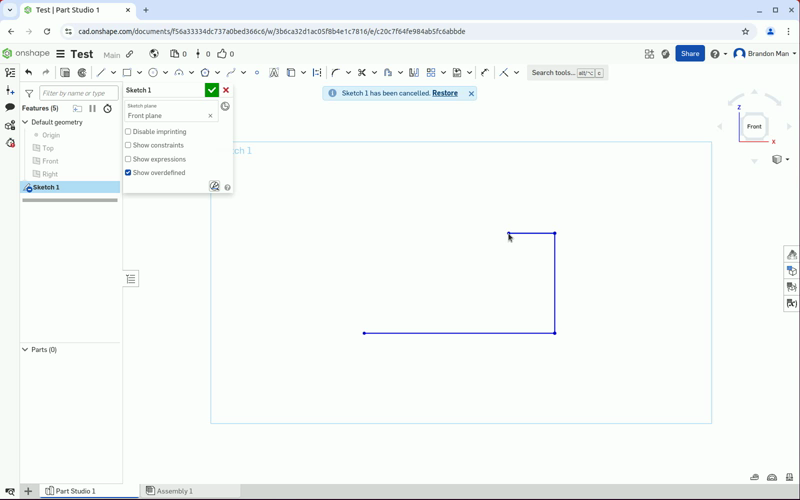
mouse_move(508, 233)
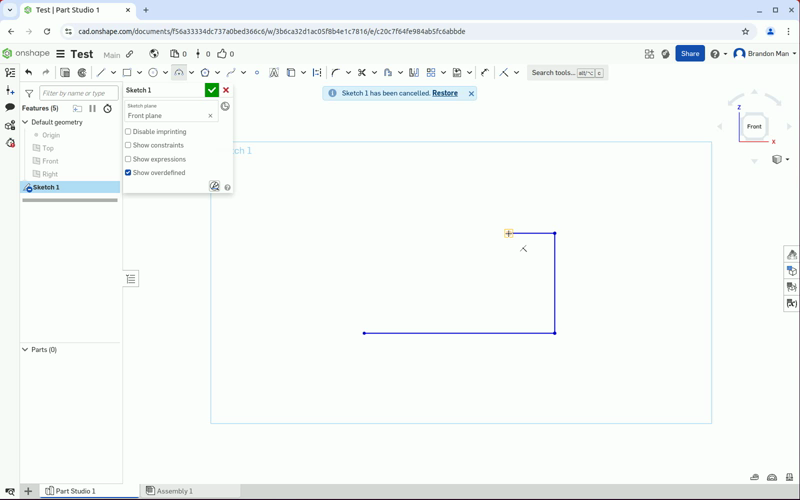
click(508, 233)
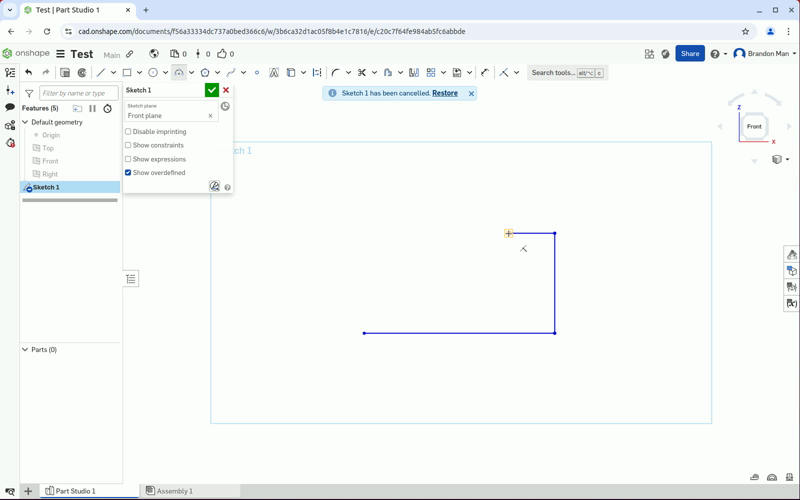
key_down(shift)
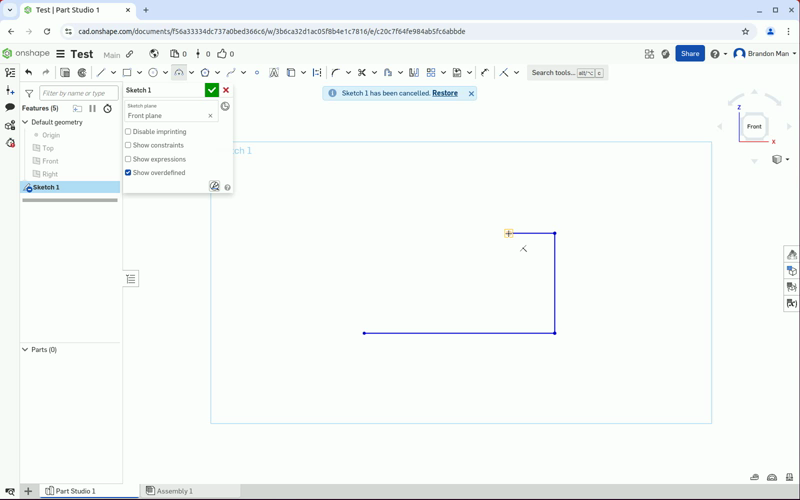
mouse_move(410, 233)
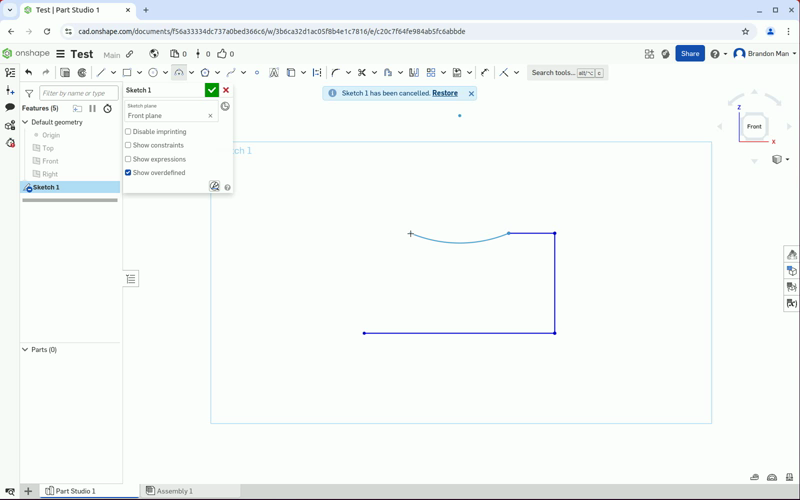
click(410, 233)
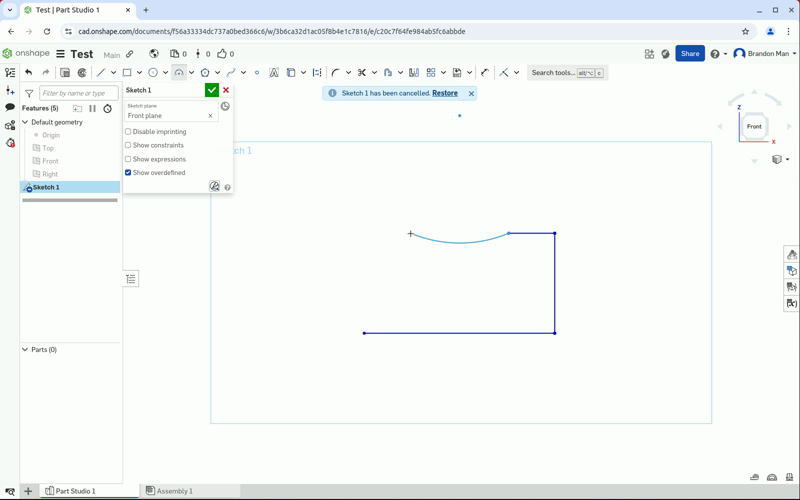
mouse_move(459, 282)
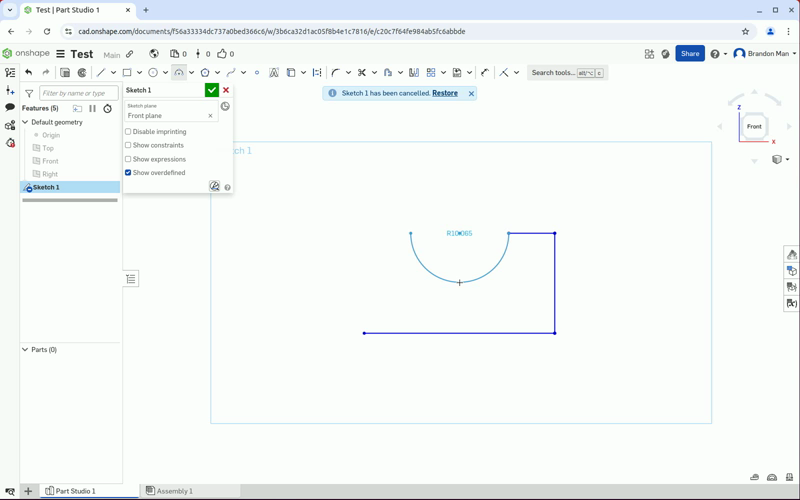
click(459, 282)
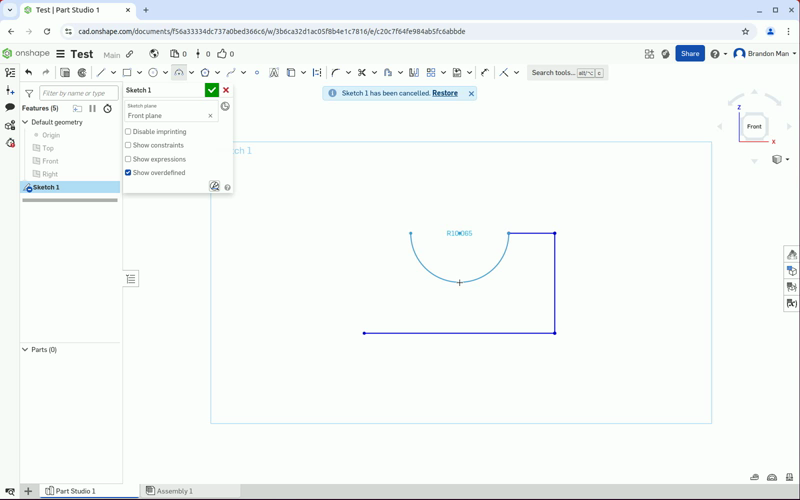
key_up(shift)
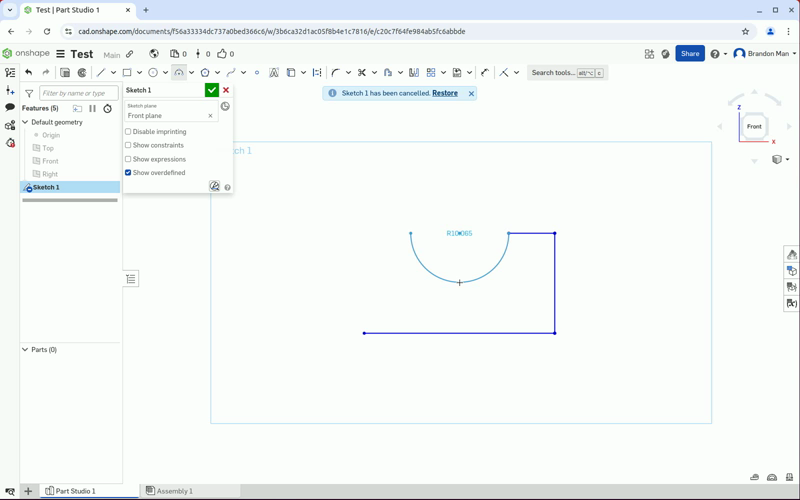
key(esc)
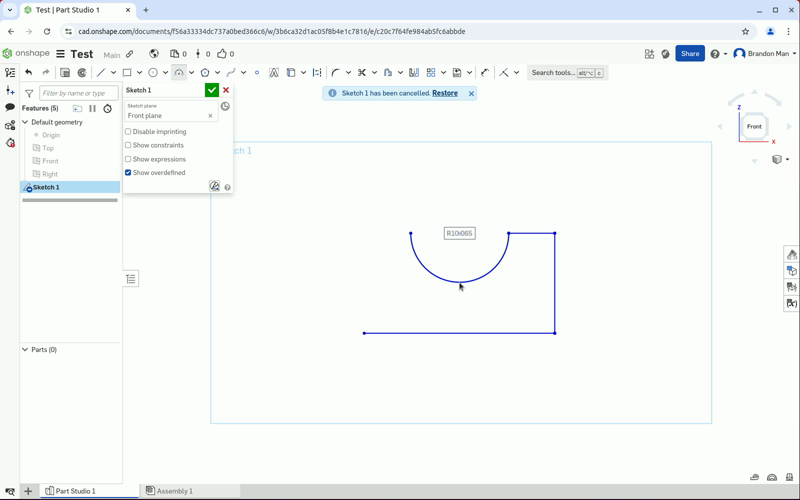
key(l)
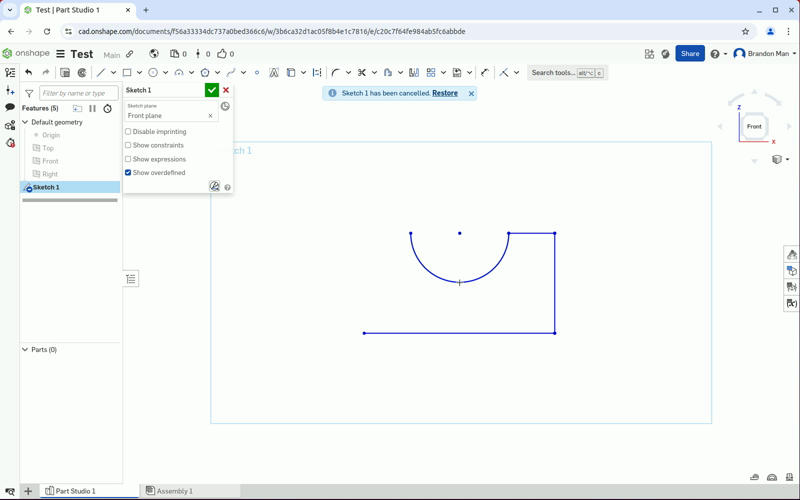
mouse_move(410, 233)
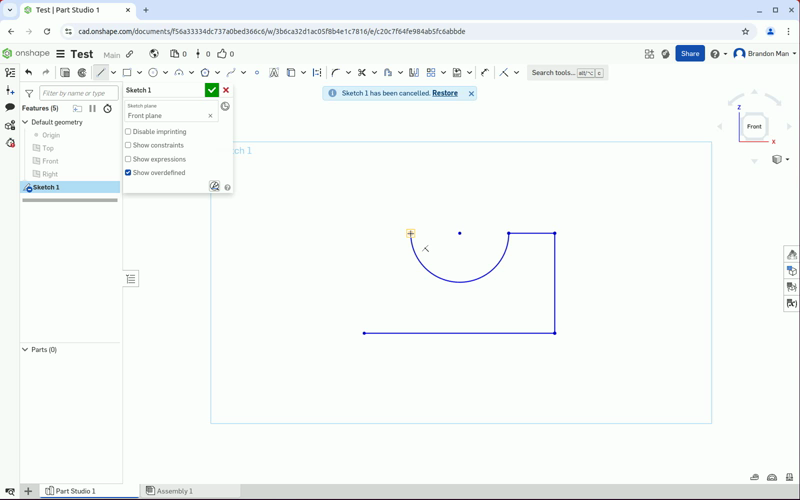
click(410, 233)
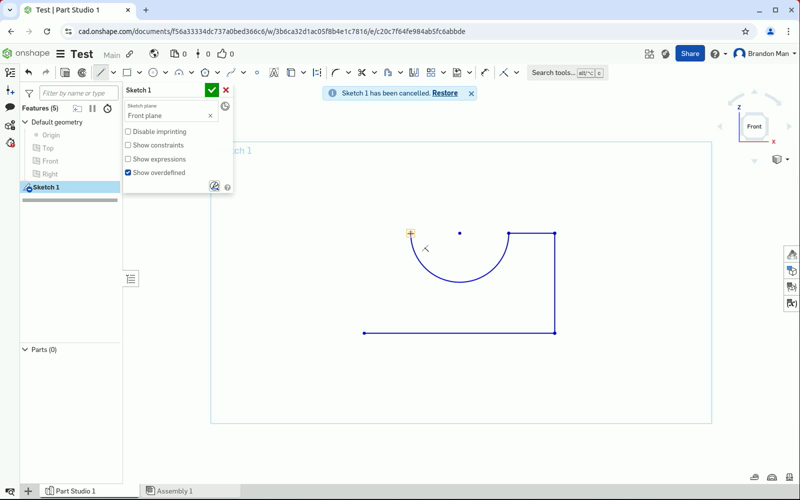
key_down(shift)
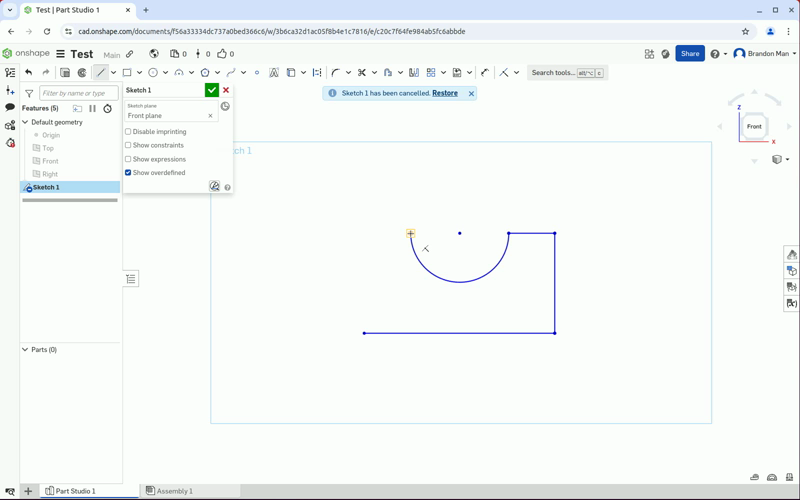
mouse_move(440, 233)
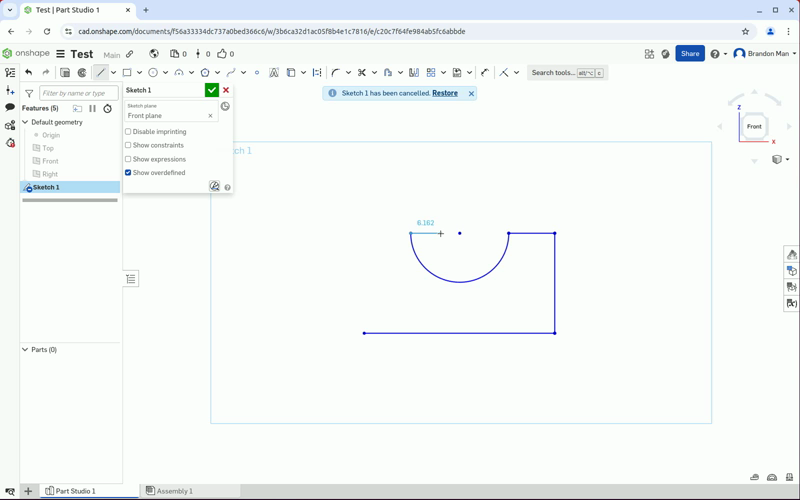
mouse_move(364, 233)
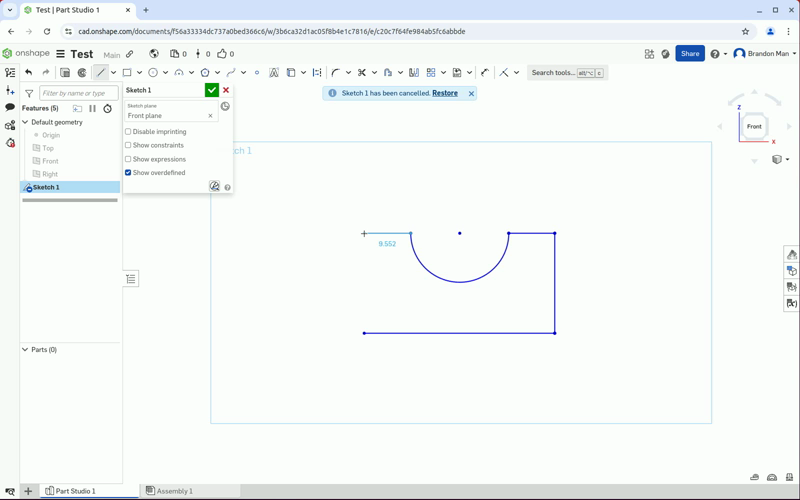
click(364, 233)
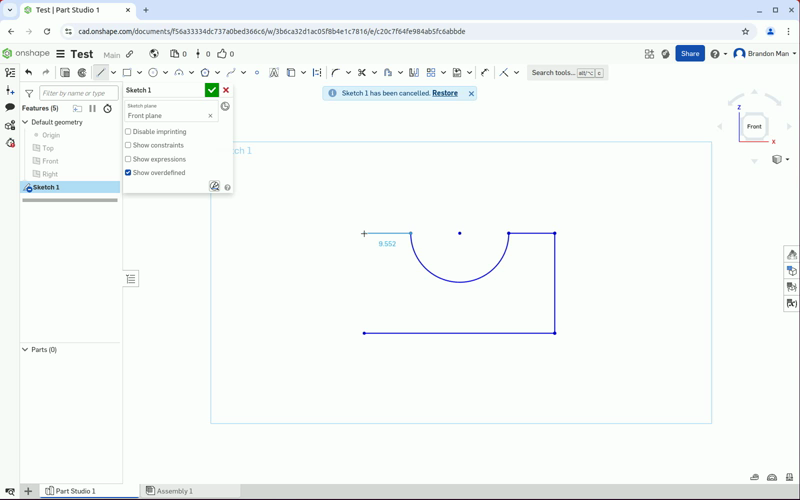
key_up(shift)
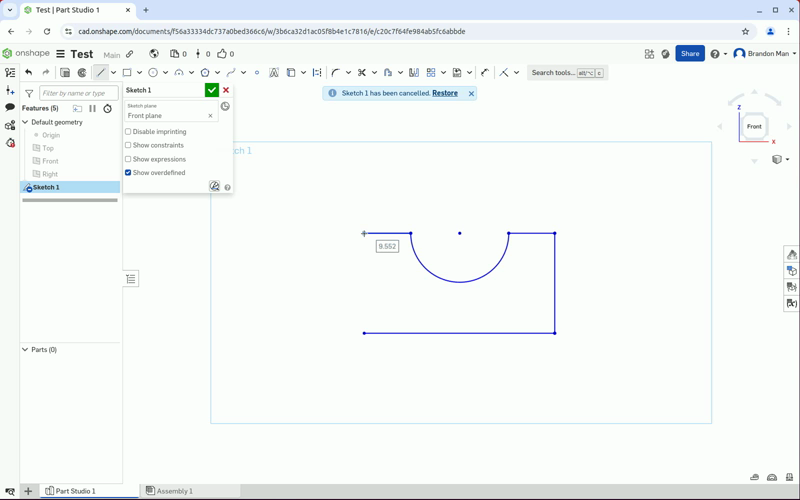
key_down(shift)
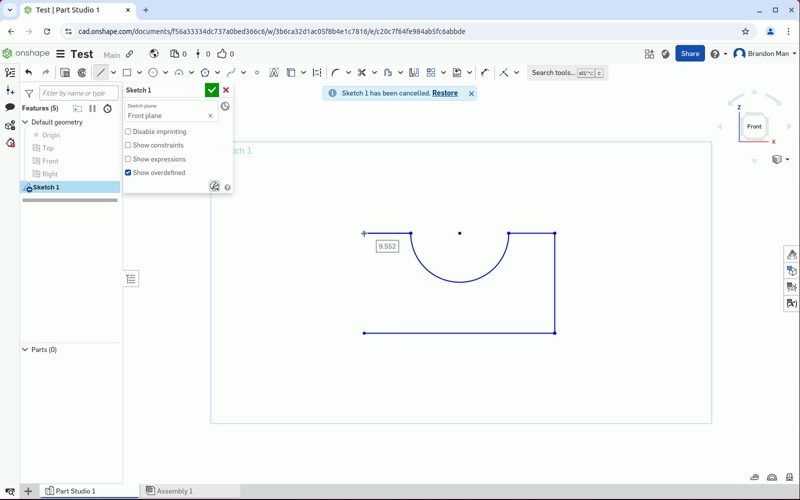
mouse_move(364, 333)
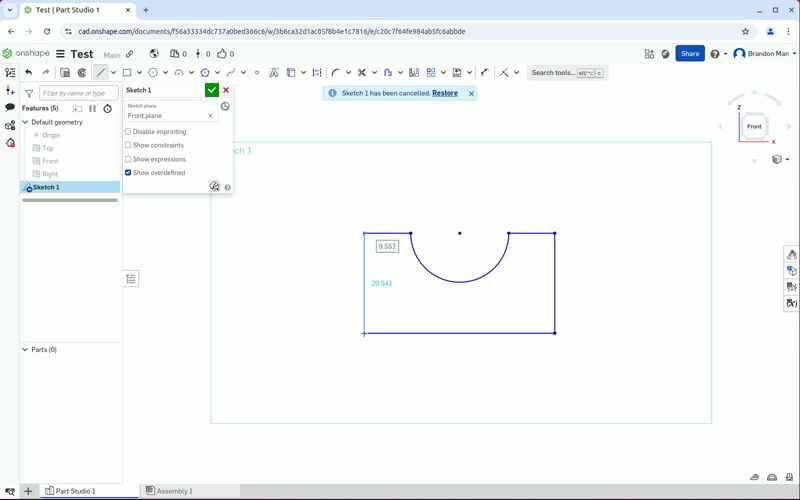
key_up(shift)
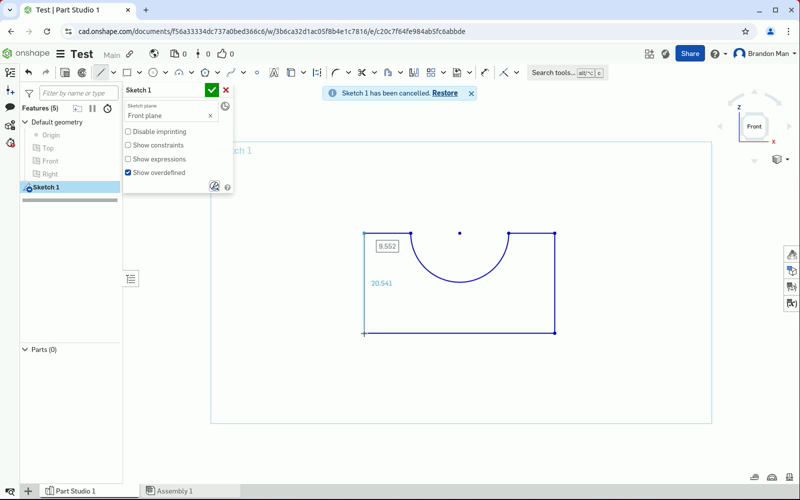
click(364, 333)
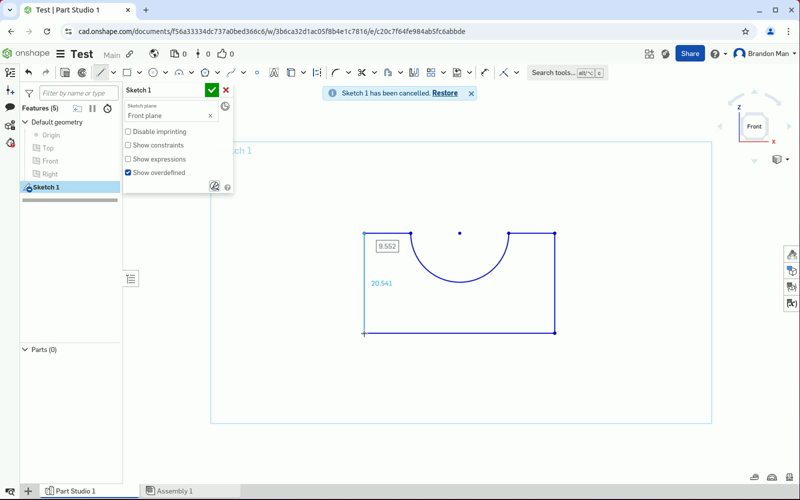
key(esc)
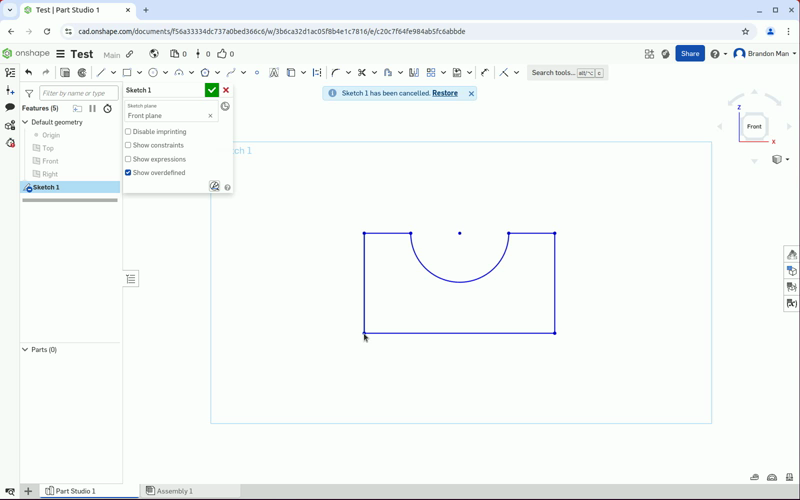
mouse_move(479, 295)
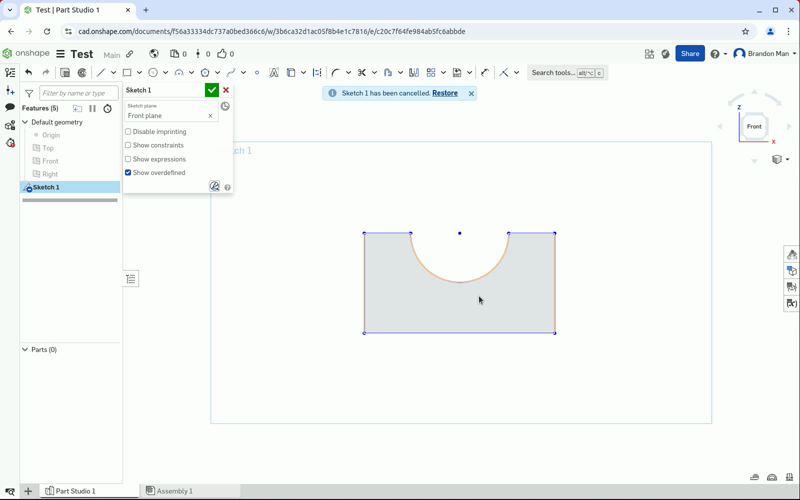
scroll(6)
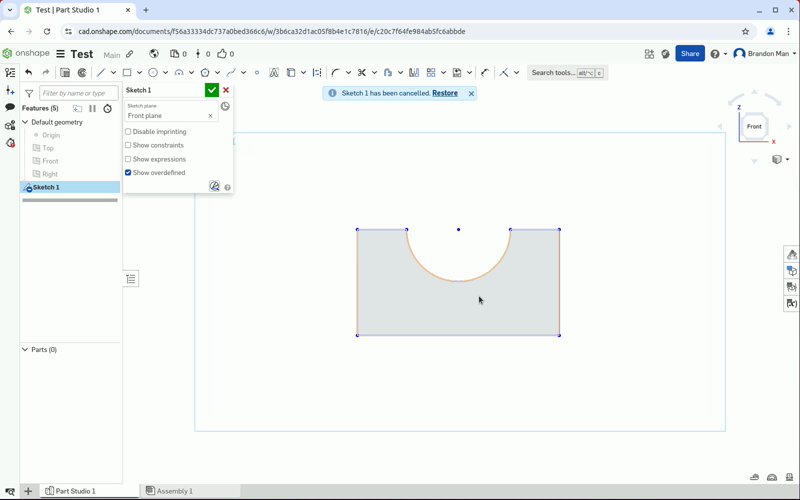
scroll(6)
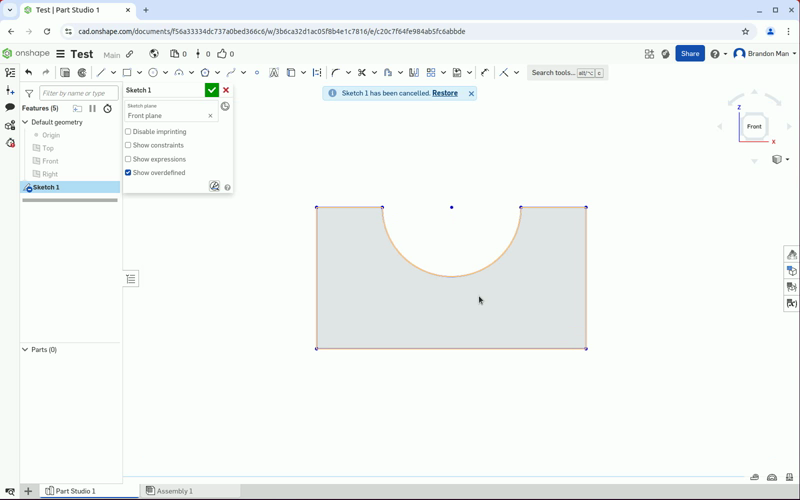
scroll(6)
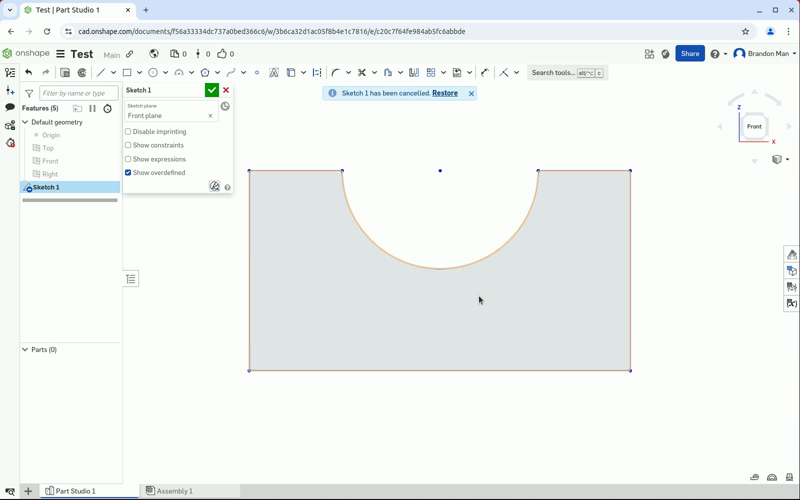
scroll(6)
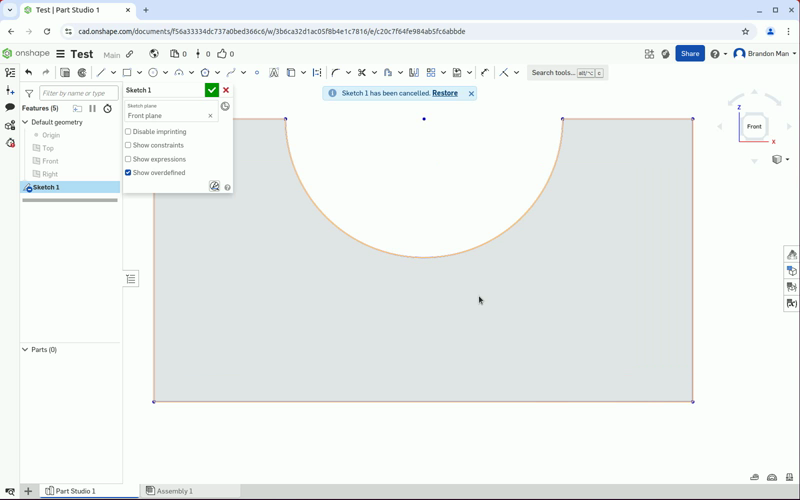
scroll(6)
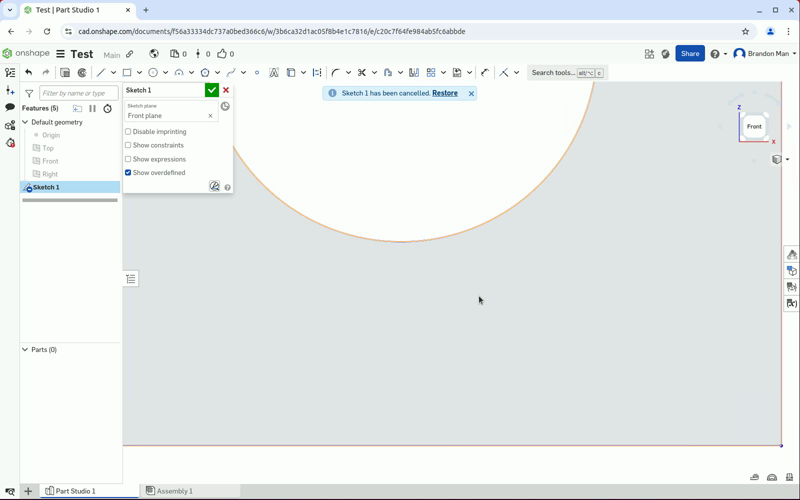
scroll(6)
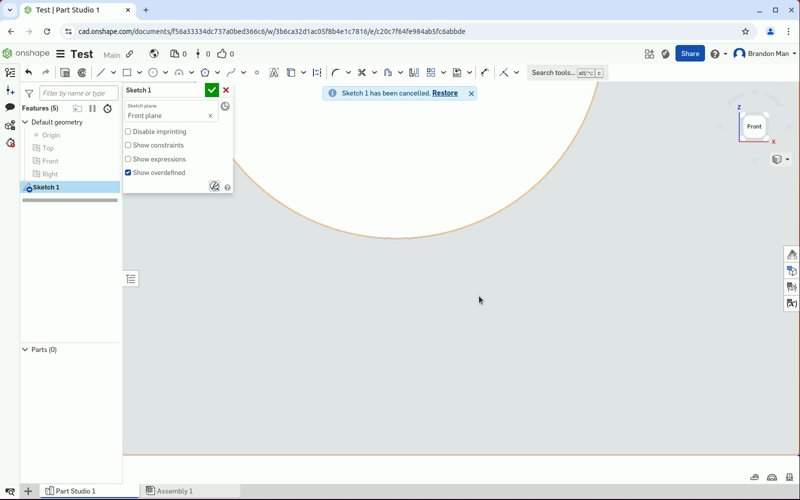
scroll(6)
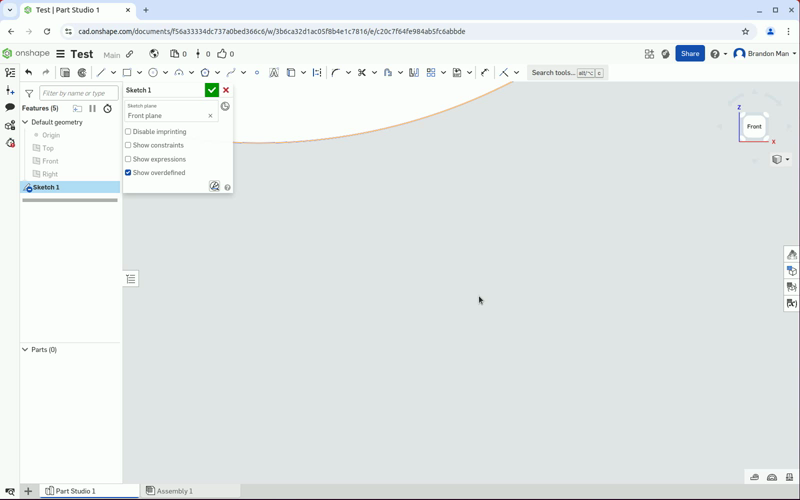
click(479, 295)
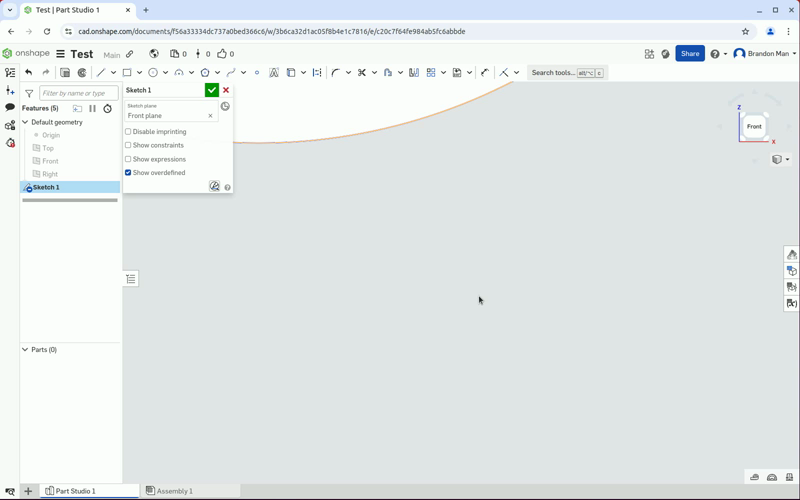
scroll(-6)
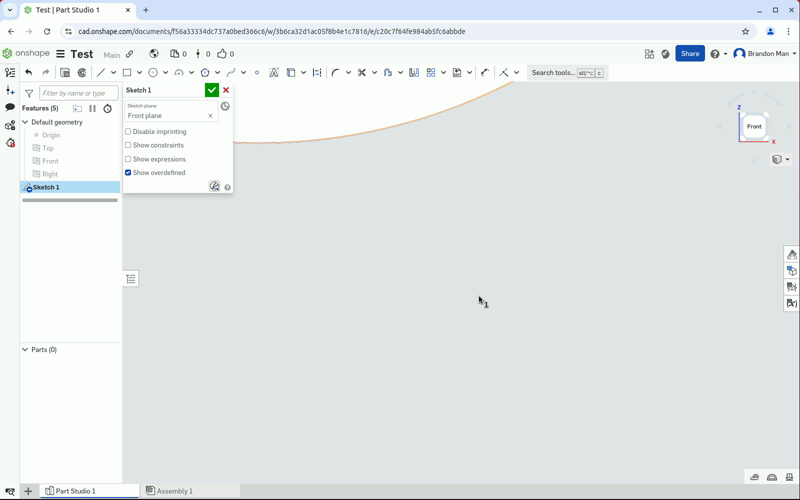
scroll(-6)
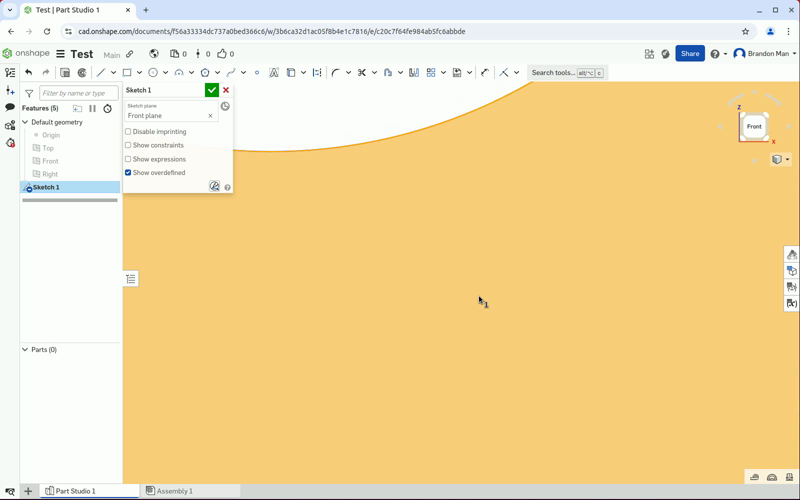
scroll(-6)
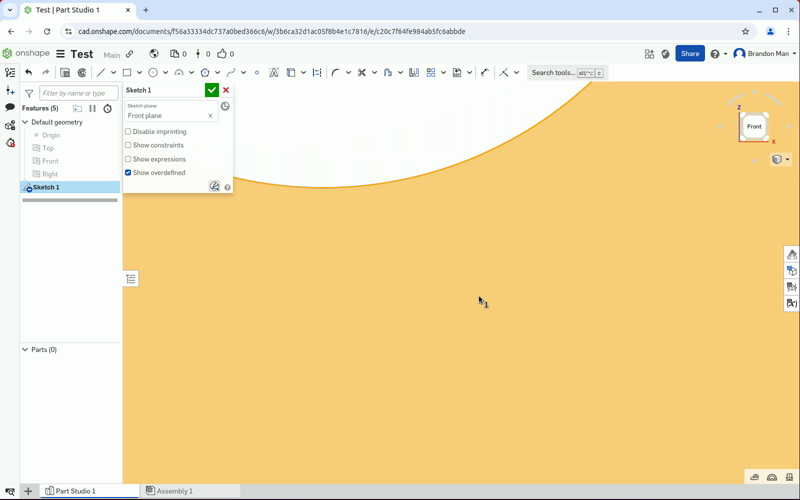
scroll(-6)
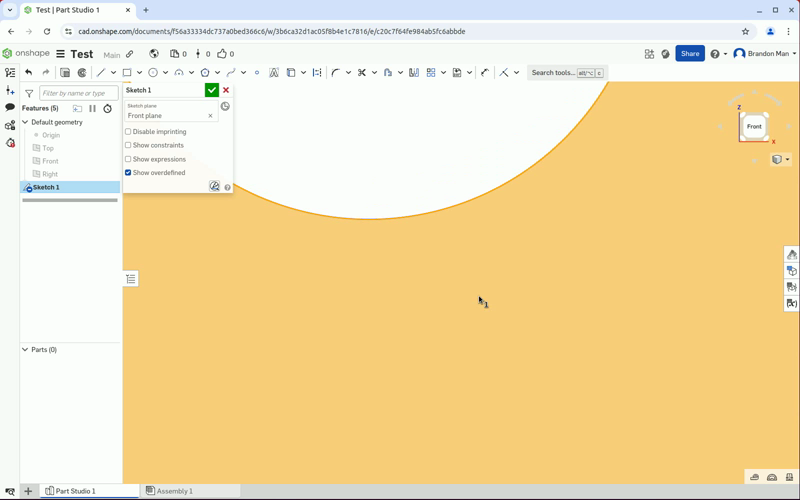
scroll(-6)
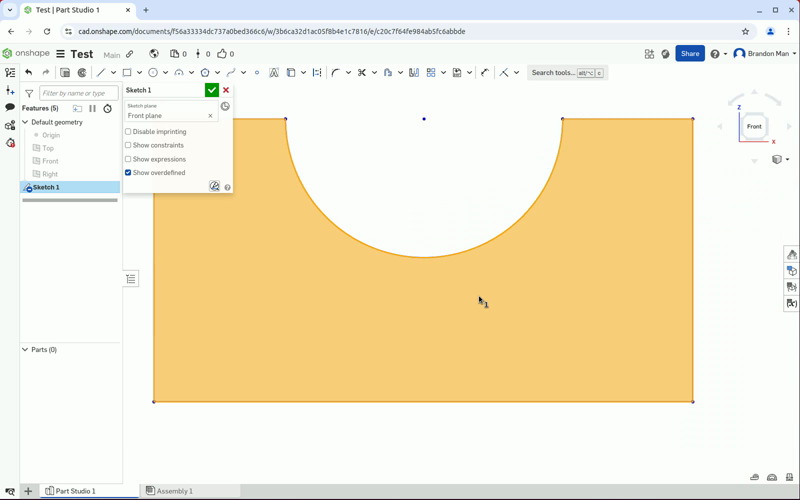
scroll(-6)
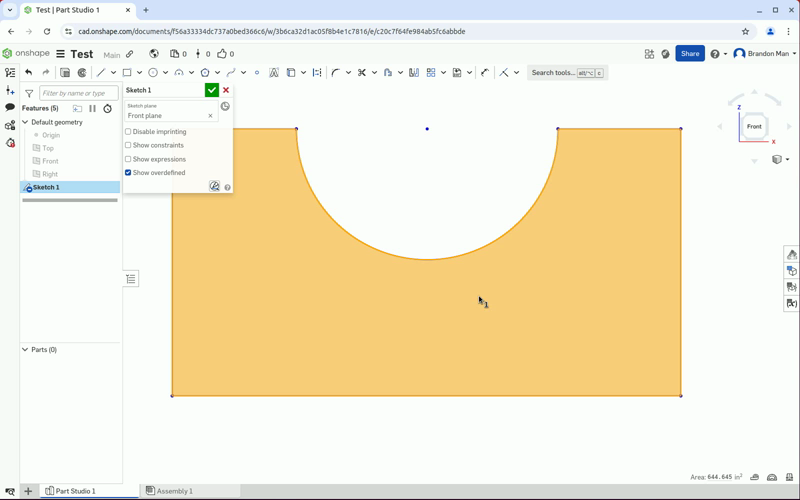
scroll(-6)
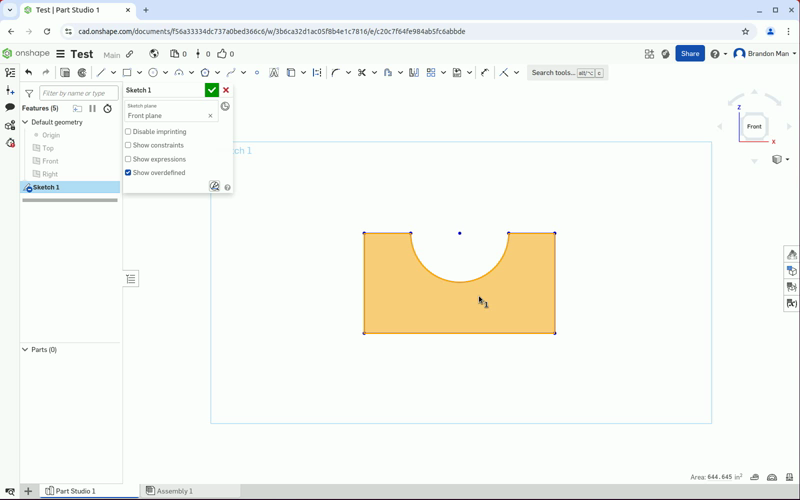
mouse_move(73, 352)
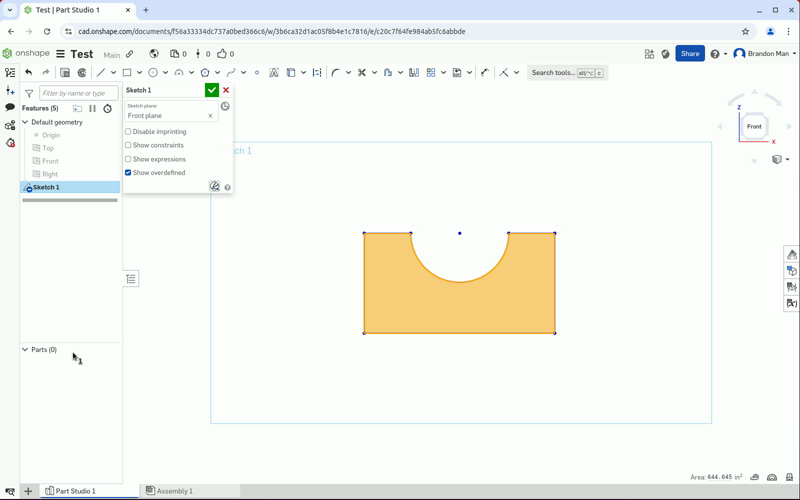
key(shift+y)
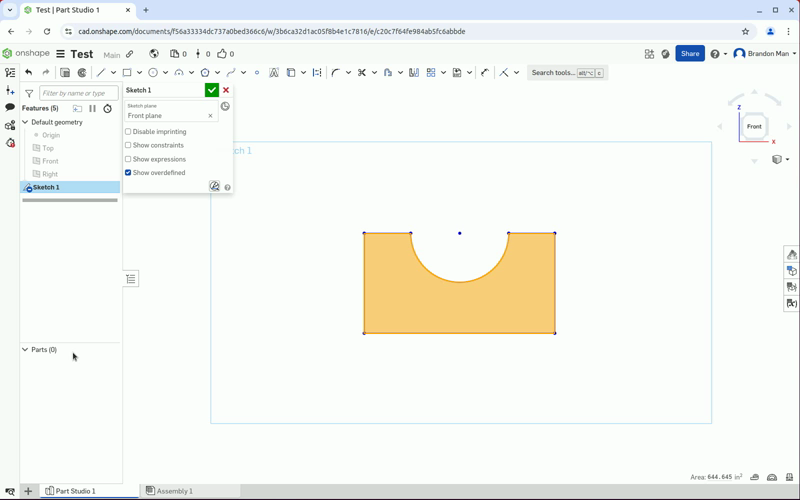
key(shift+e)
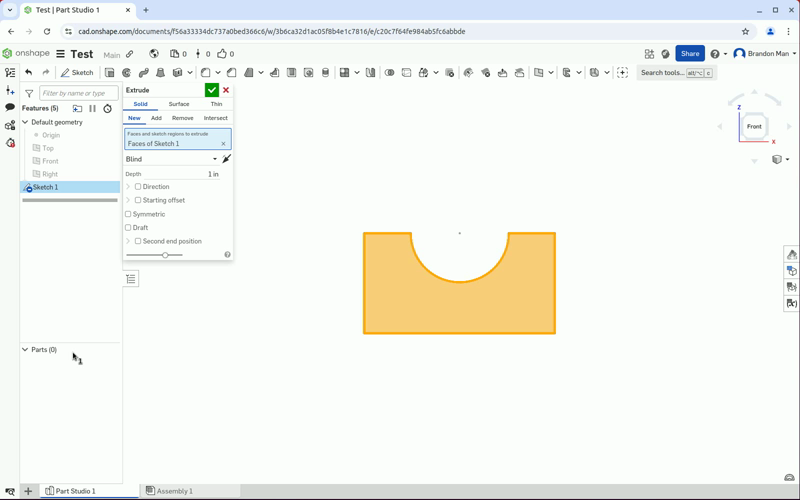
mouse_move(143, 106)
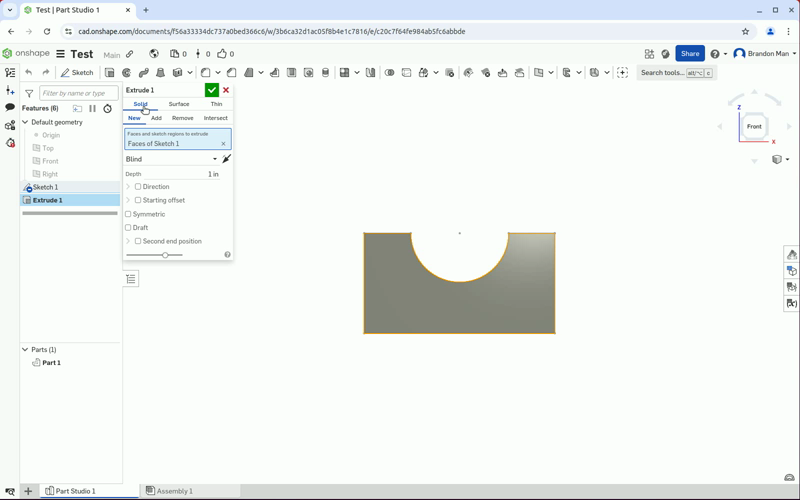
click(143, 106)
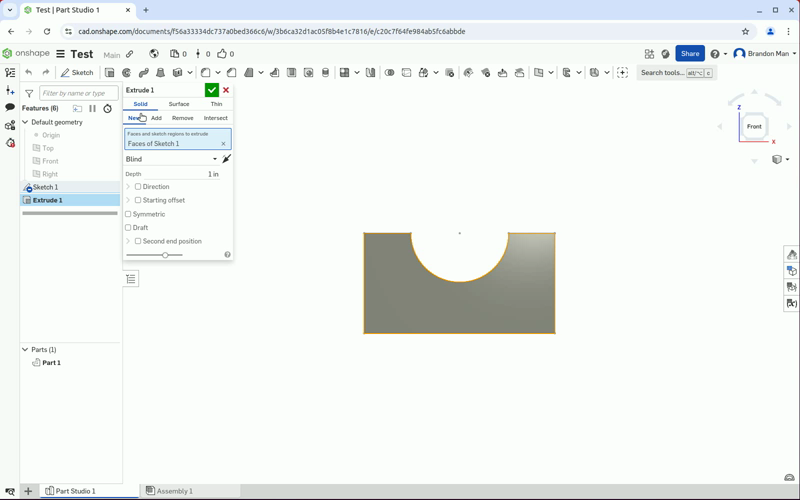
mouse_move(137, 120)
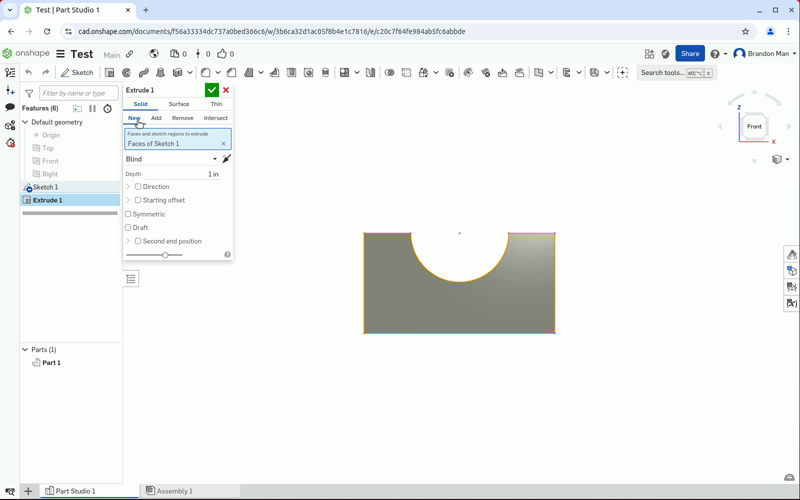
click(137, 120)
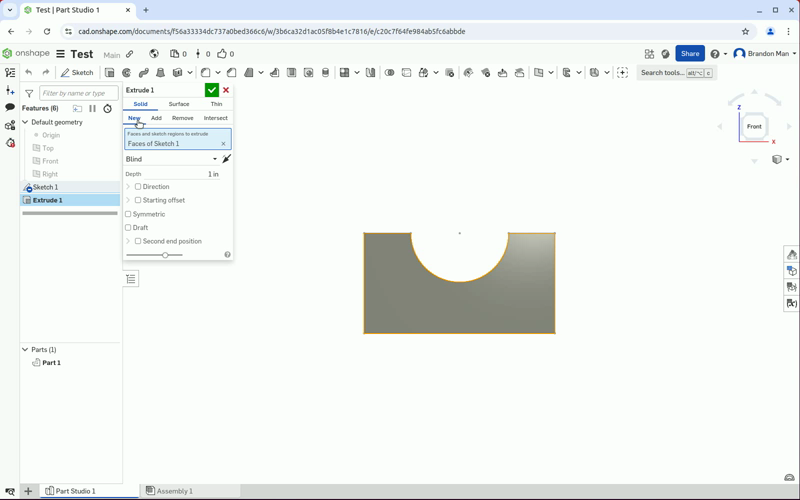
key(tab, 4)
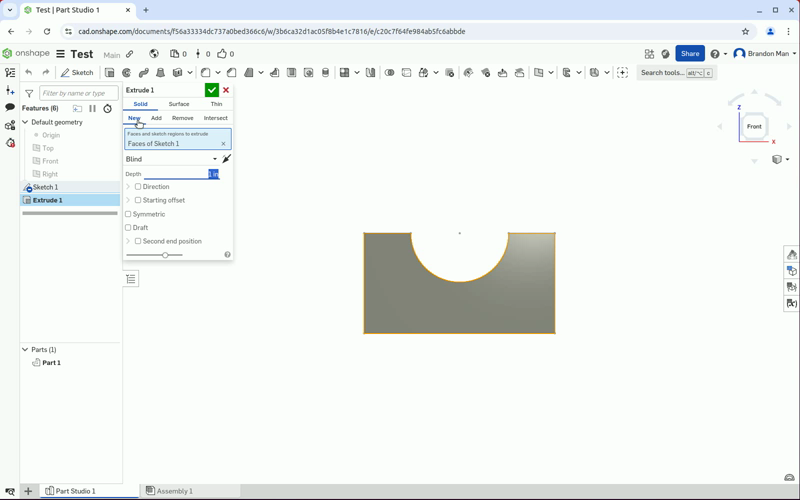
text(-19.016)
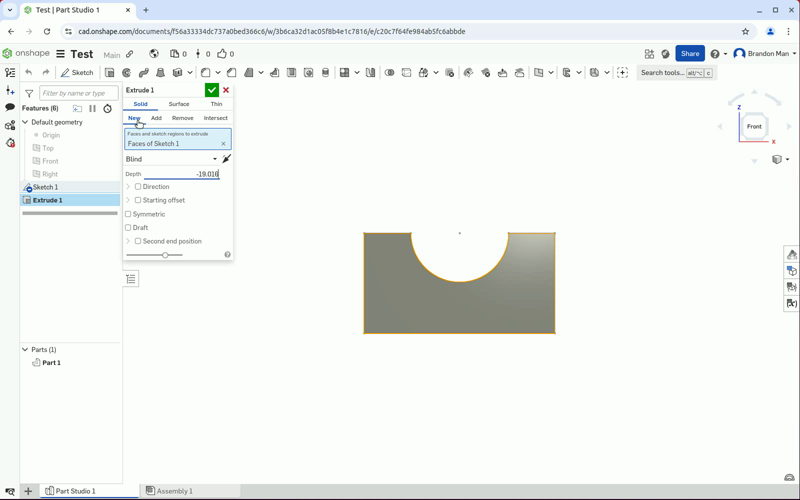
key(enter)
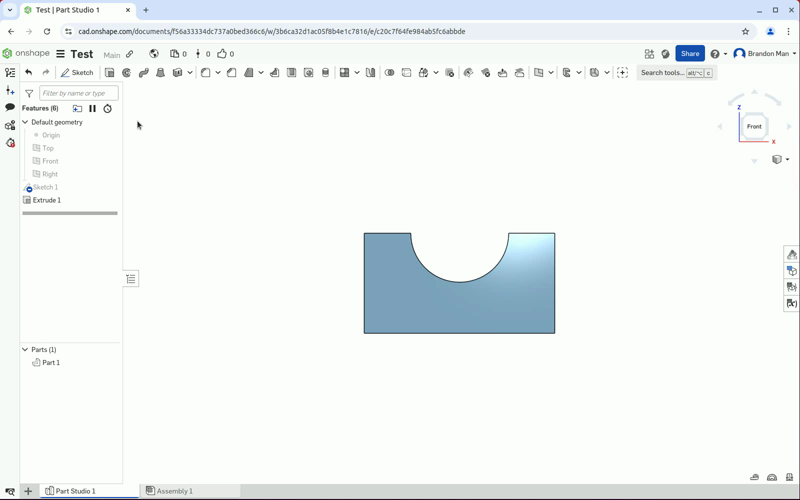
key(shift+h)
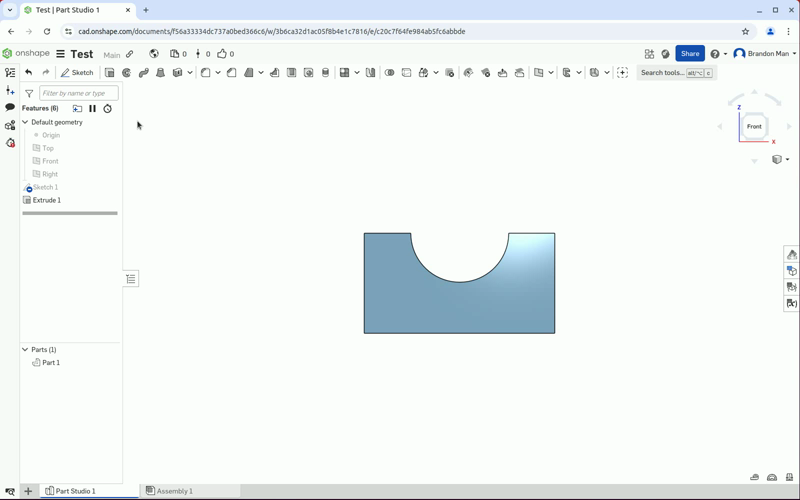
key(shift+h)
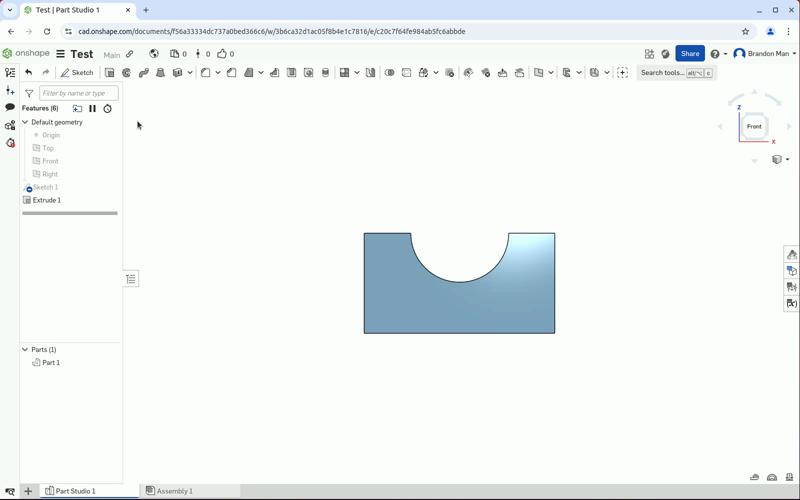
mouse_move(73, 189)
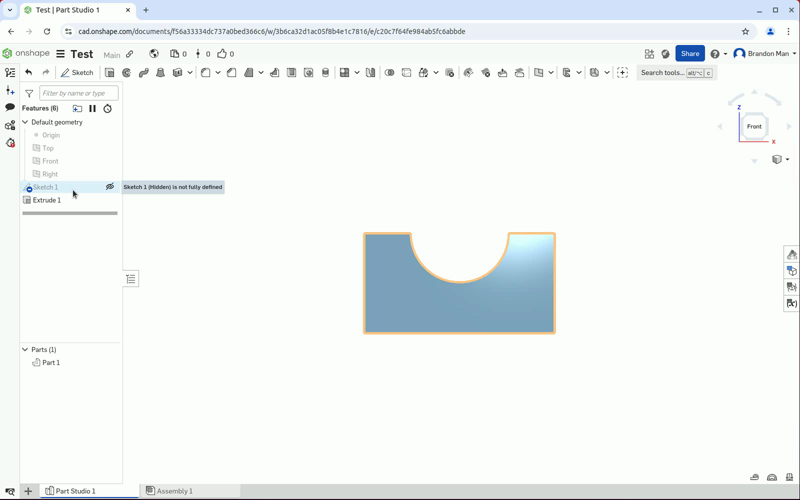
click(73, 189)
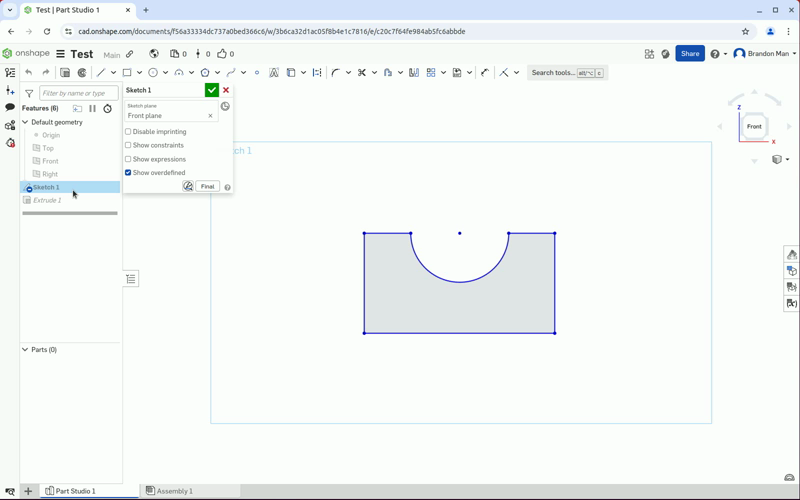
mouse_move(229, 92)
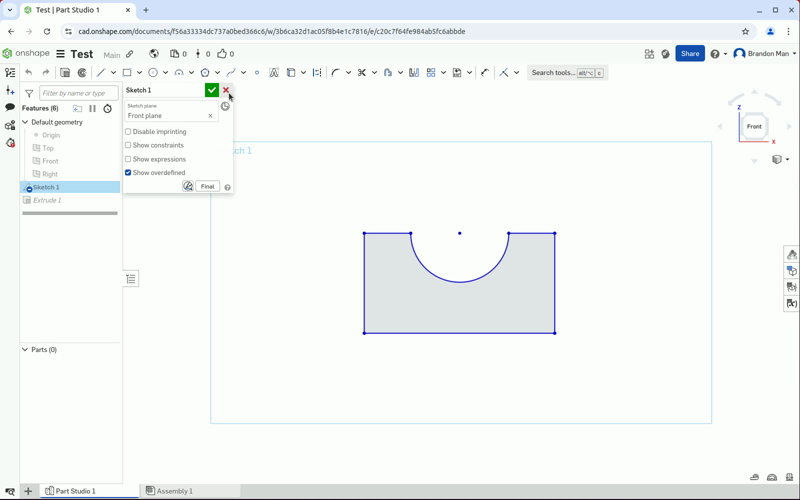
click(229, 92)
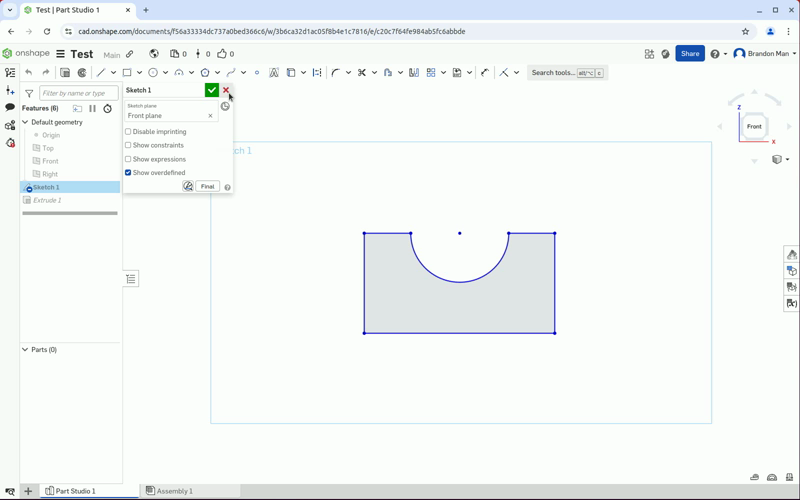
key(shift+s)
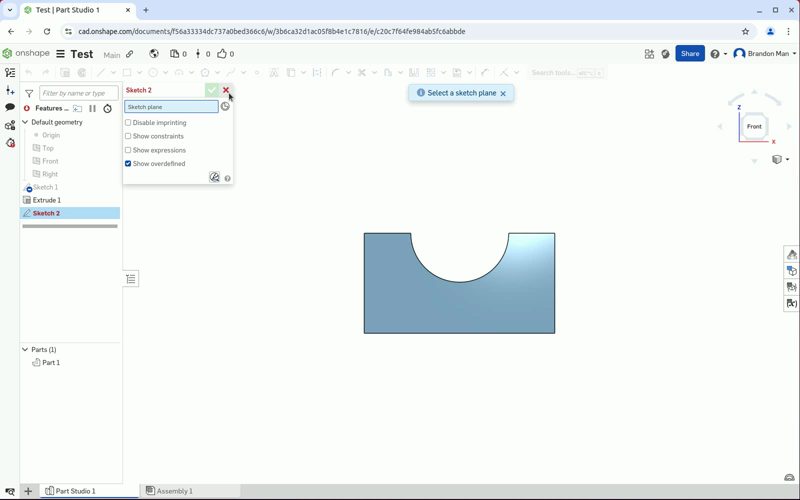
mouse_move(73, 163)
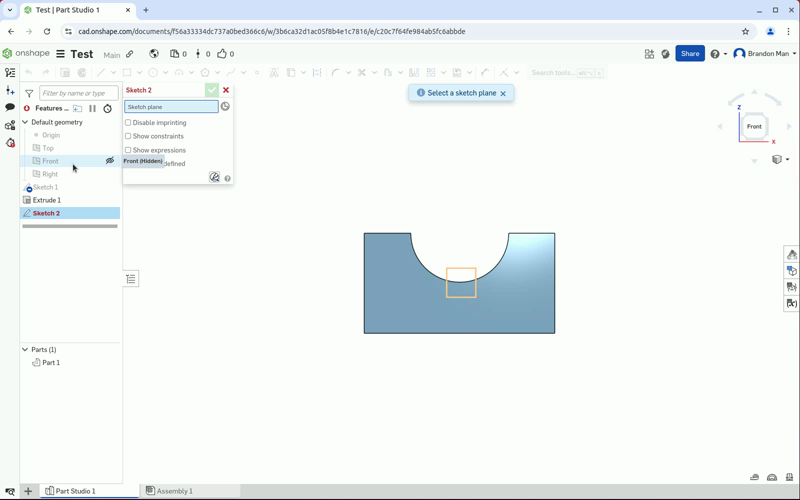
click(73, 163)
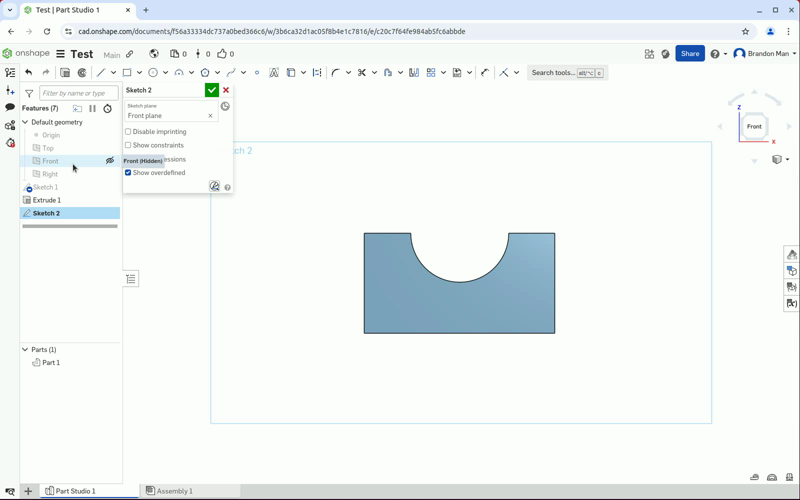
mouse_move(73, 352)
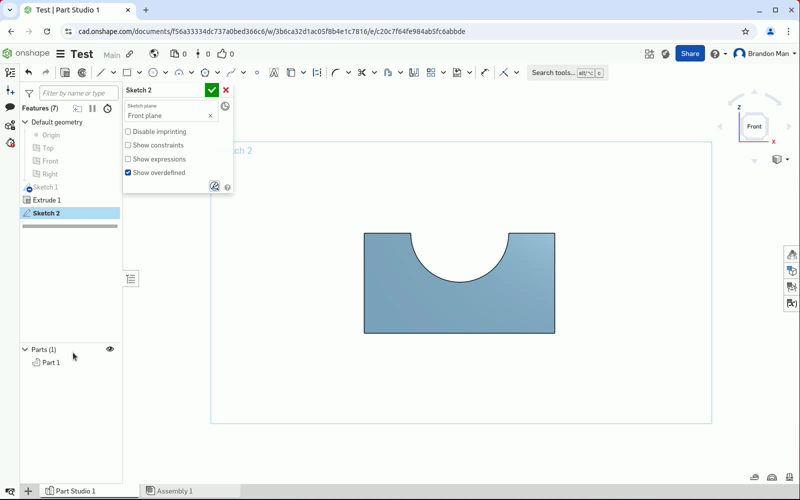
key(y)
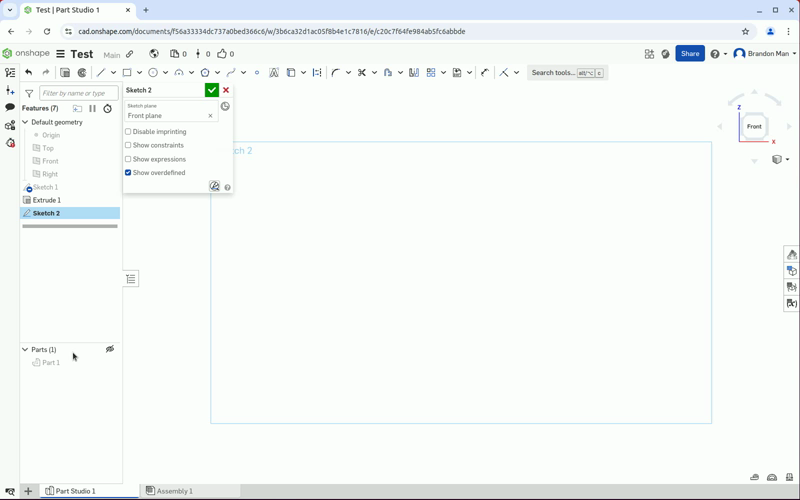
key(a)
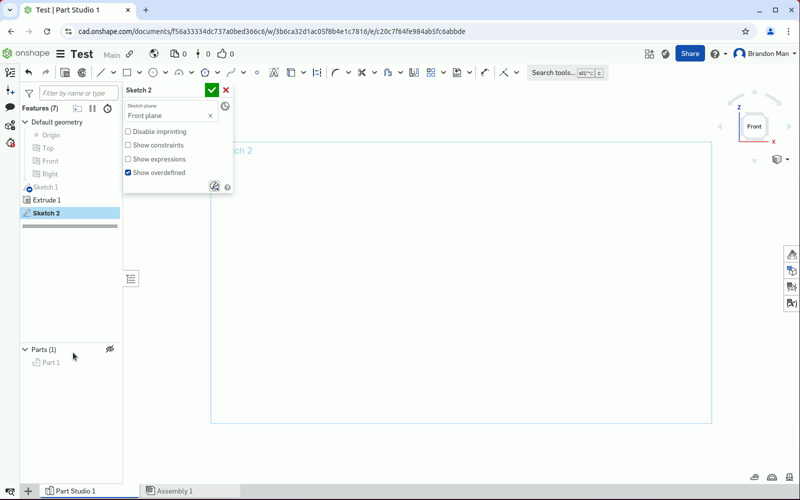
key_down(shift)
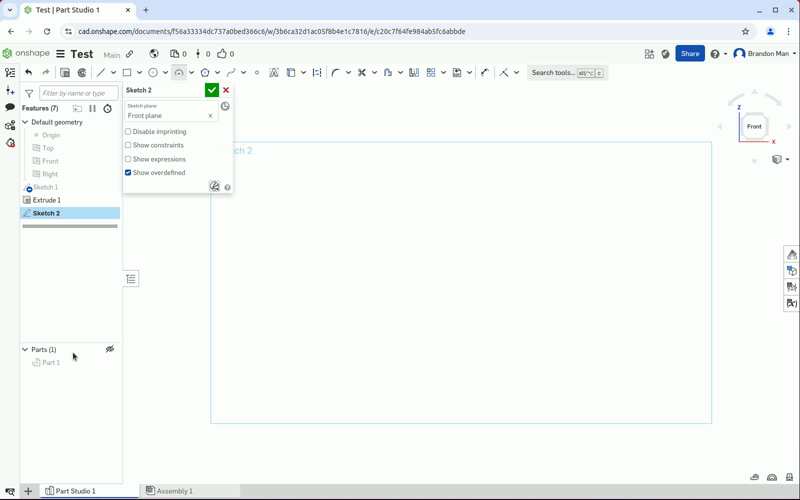
mouse_move(410, 232)
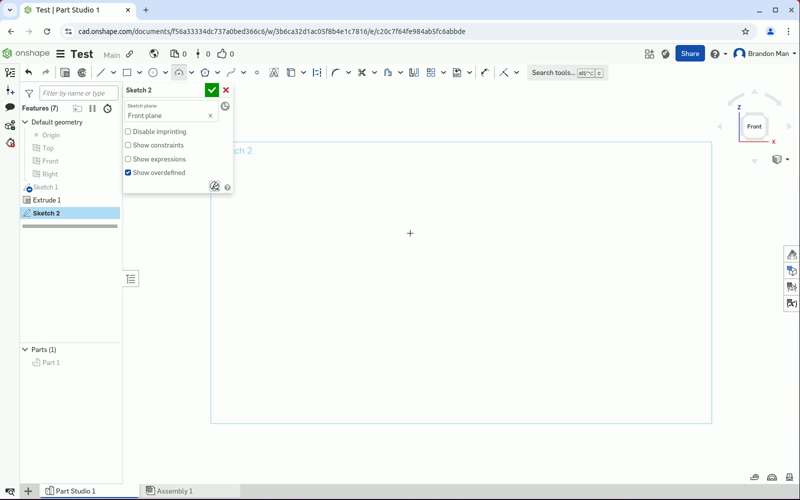
click(410, 232)
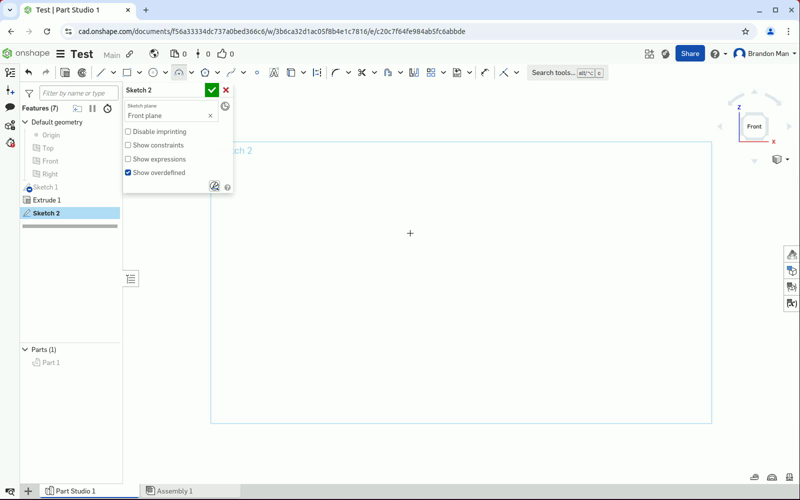
key_up(shift)
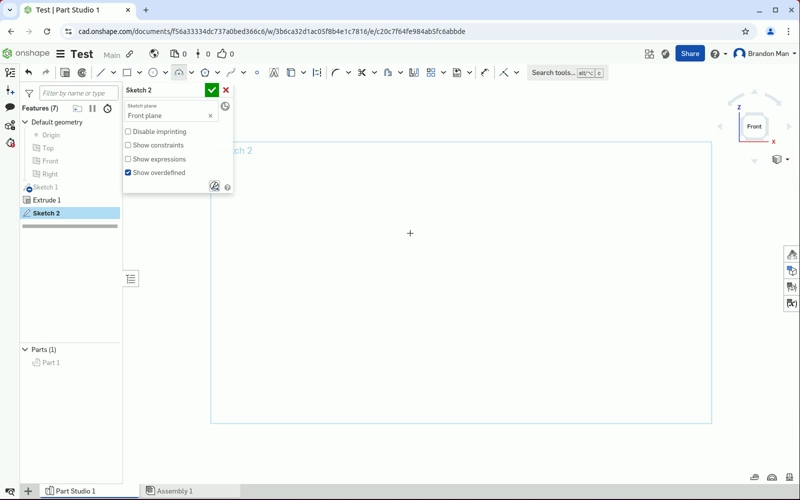
key_down(shift)
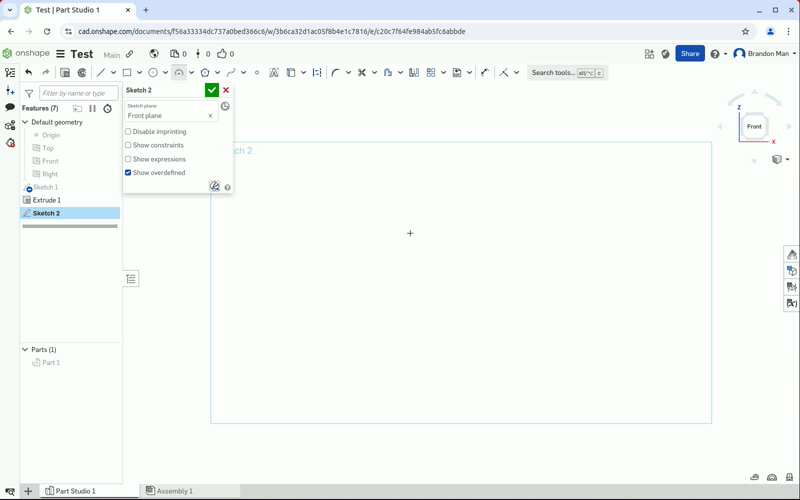
mouse_move(510, 232)
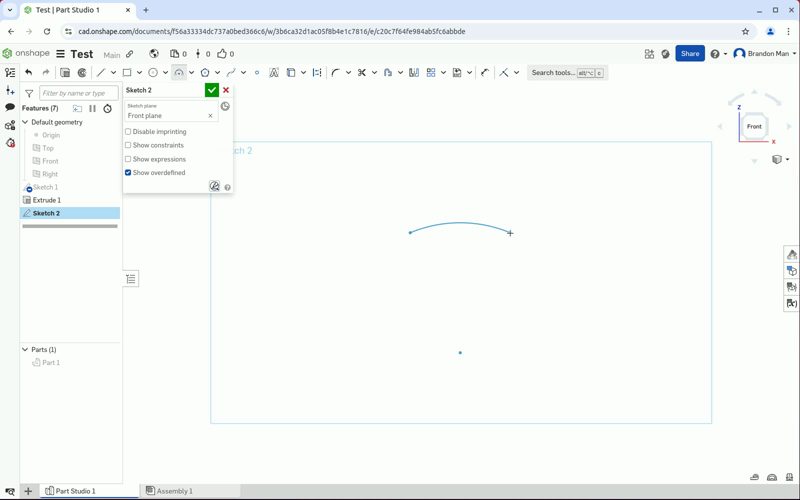
click(510, 232)
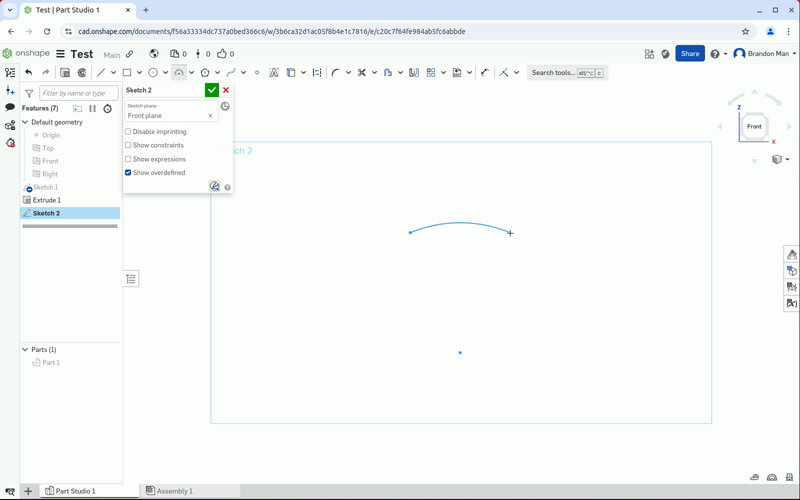
mouse_move(460, 282)
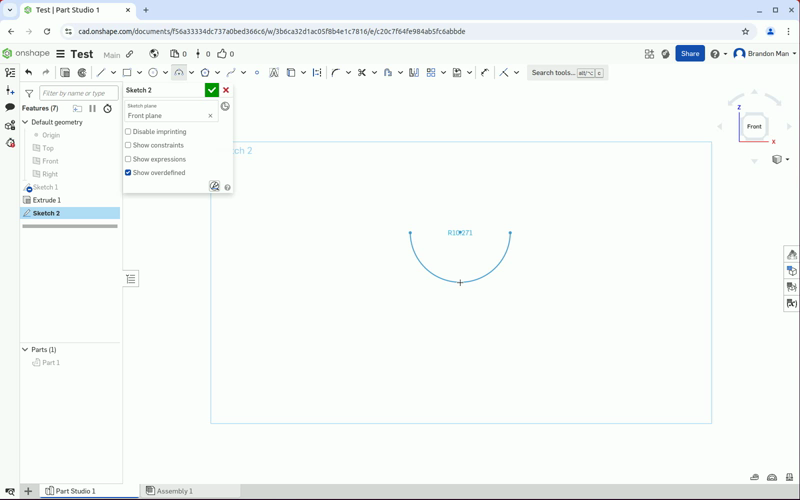
click(460, 282)
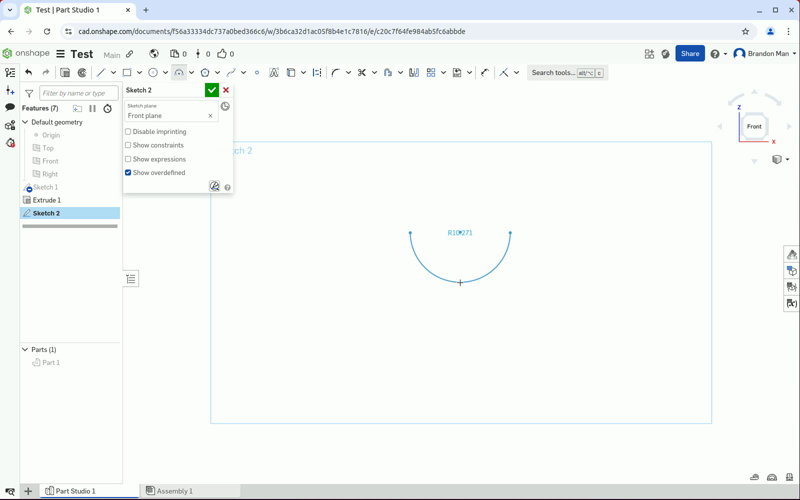
key_up(shift)
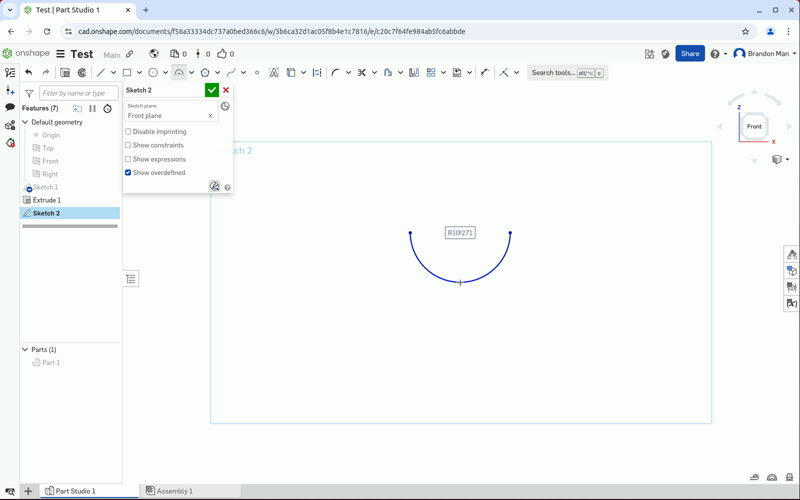
key(esc)
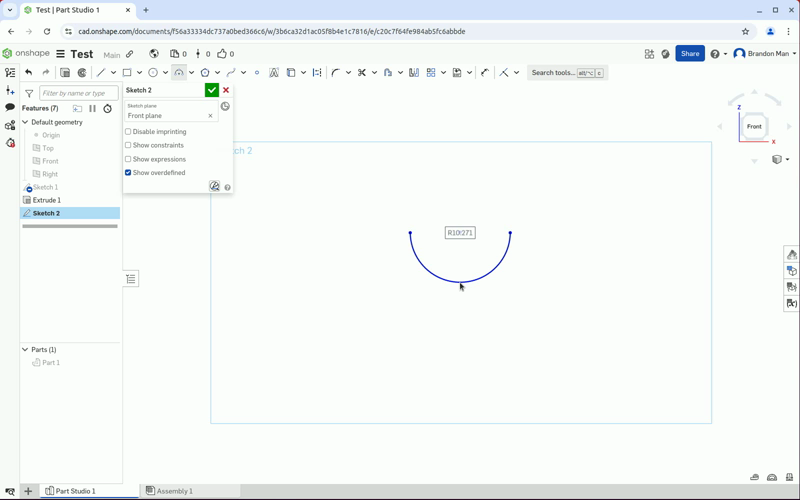
key(l)
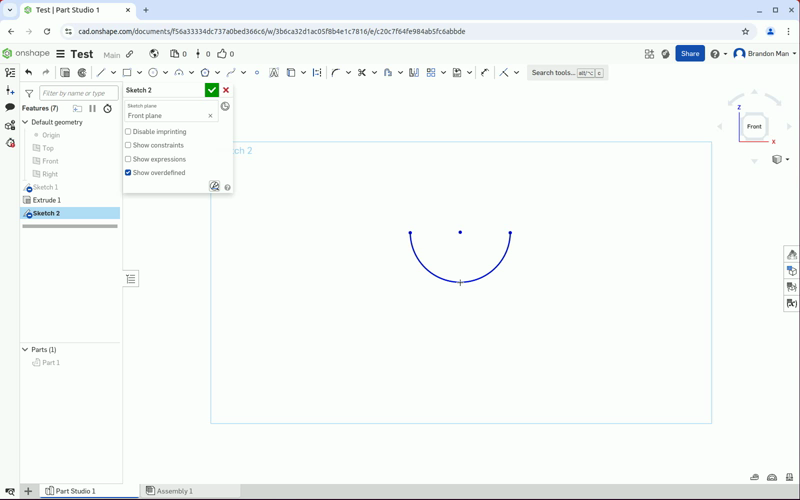
mouse_move(510, 232)
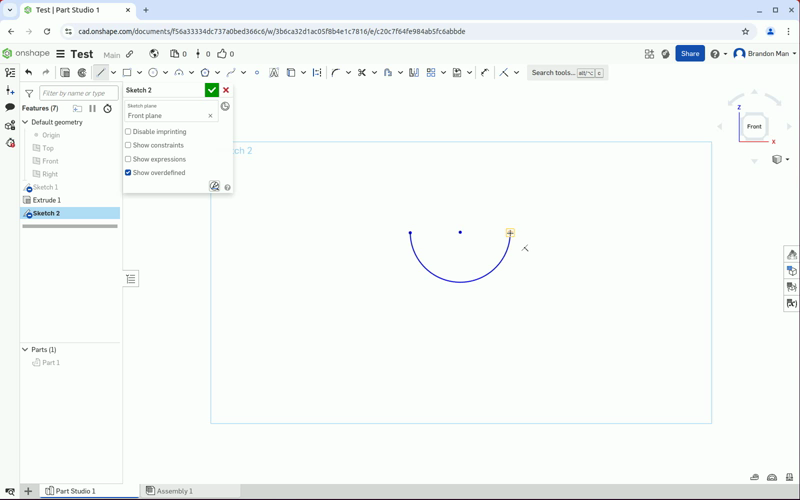
click(510, 232)
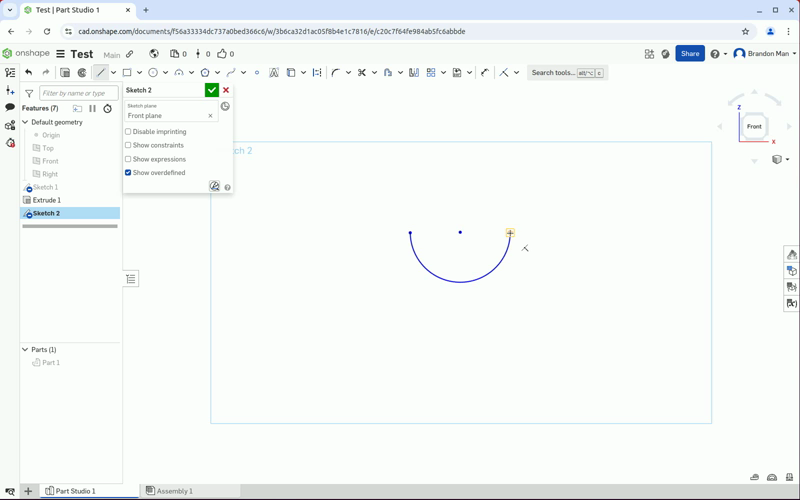
key_down(shift)
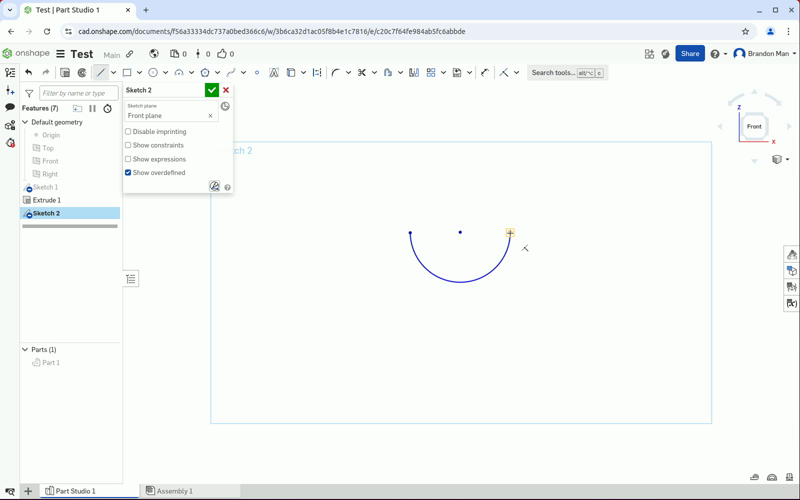
mouse_move(540, 232)
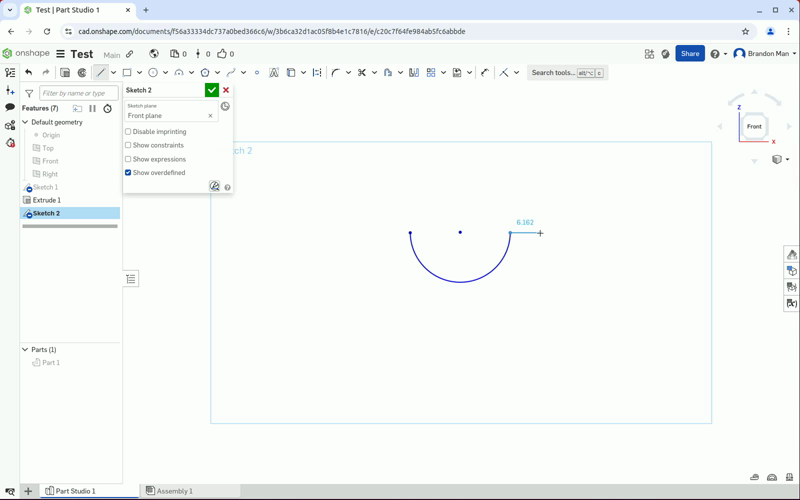
mouse_move(486, 232)
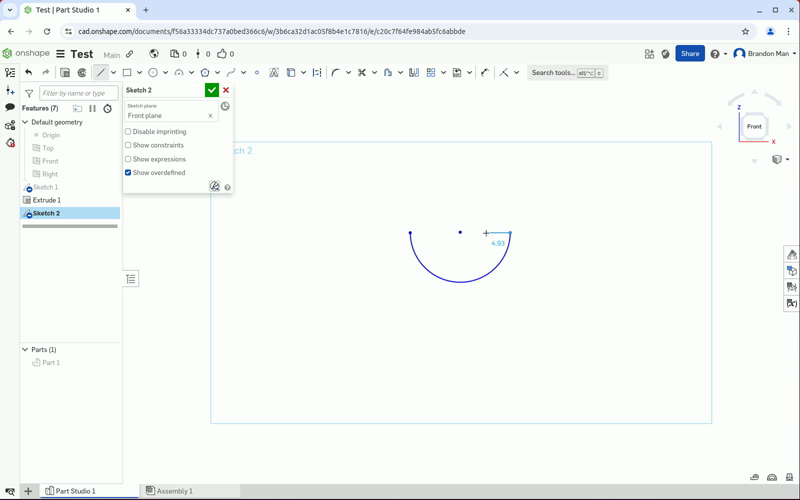
click(486, 232)
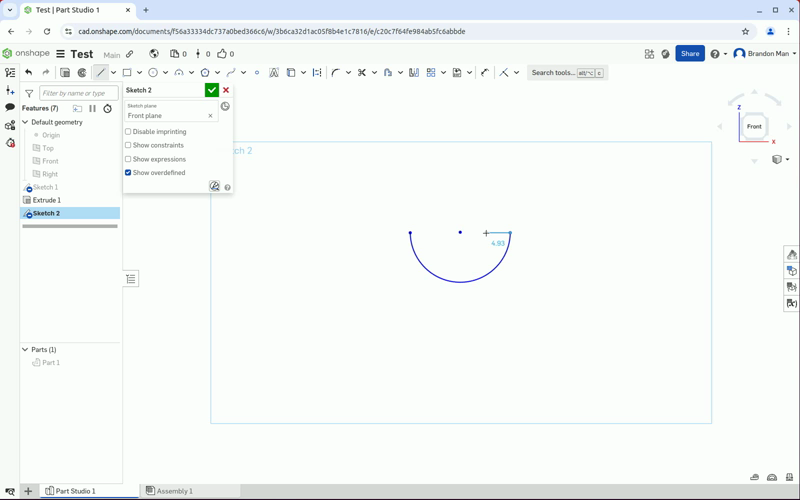
key_up(shift)
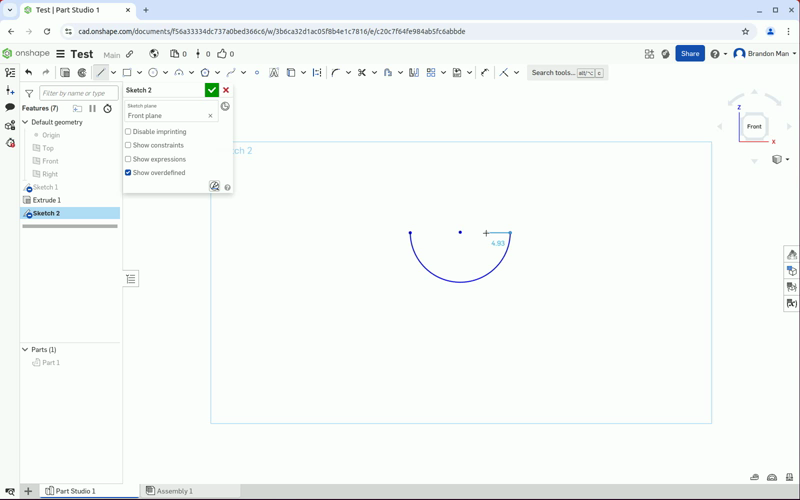
key(esc)
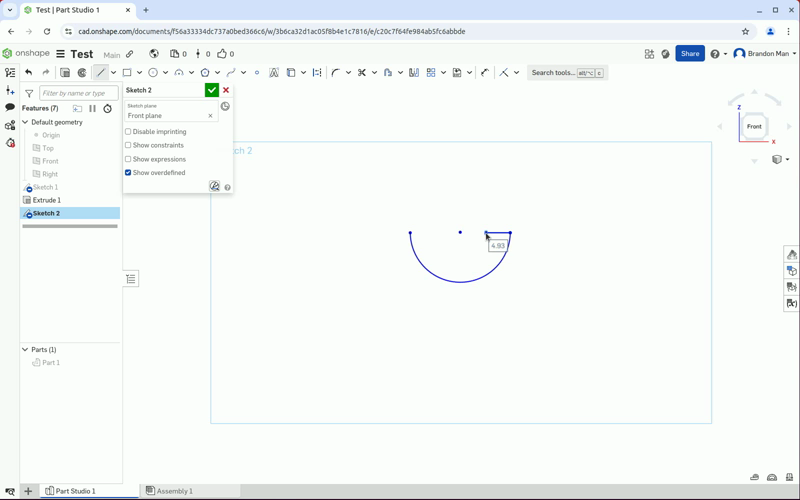
key(a)
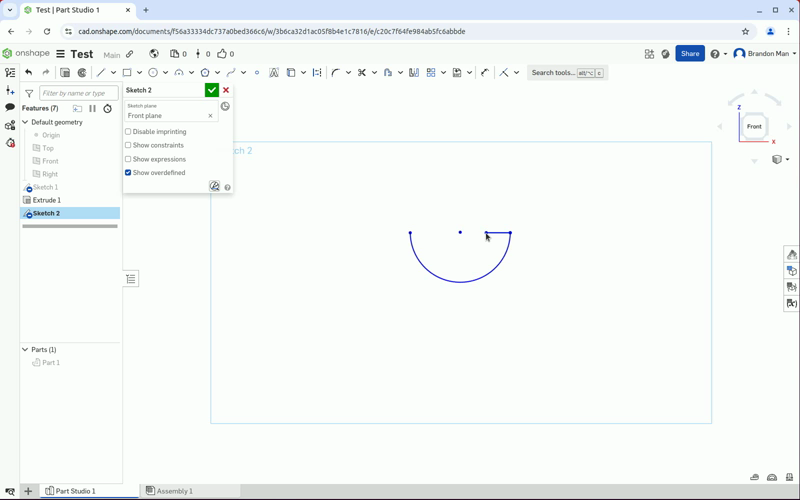
mouse_move(486, 232)
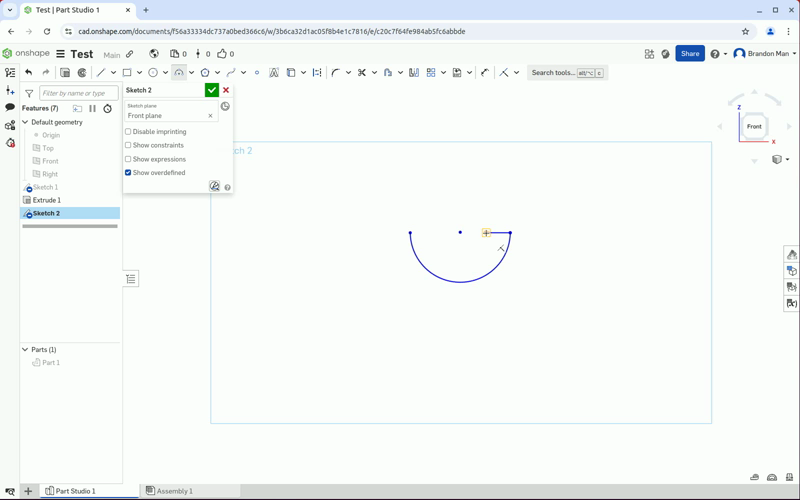
click(486, 232)
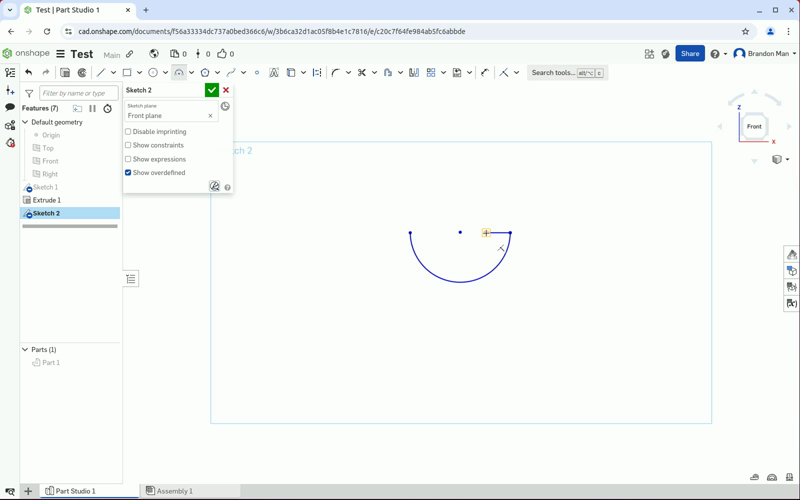
key_down(shift)
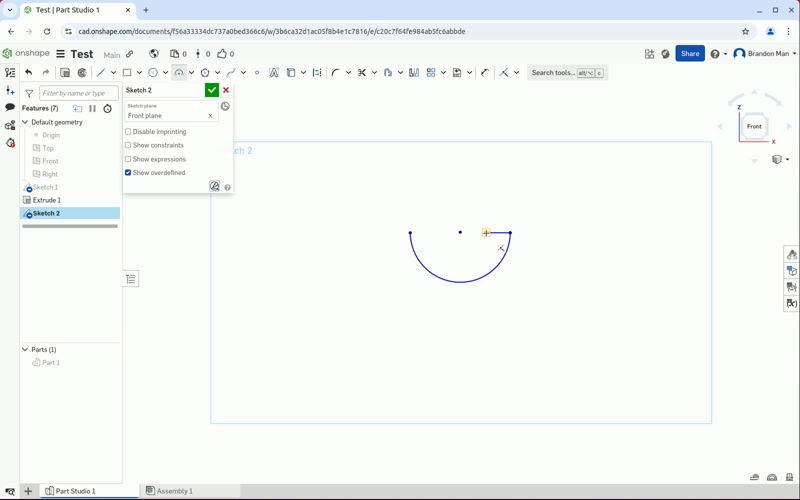
mouse_move(434, 232)
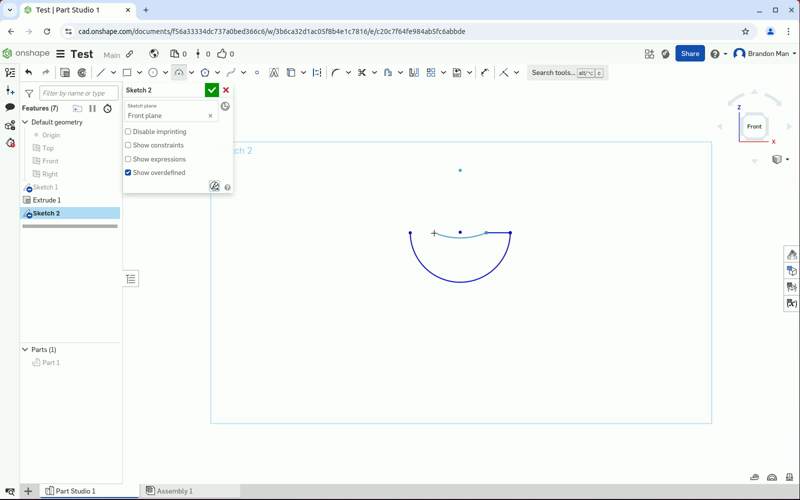
click(434, 232)
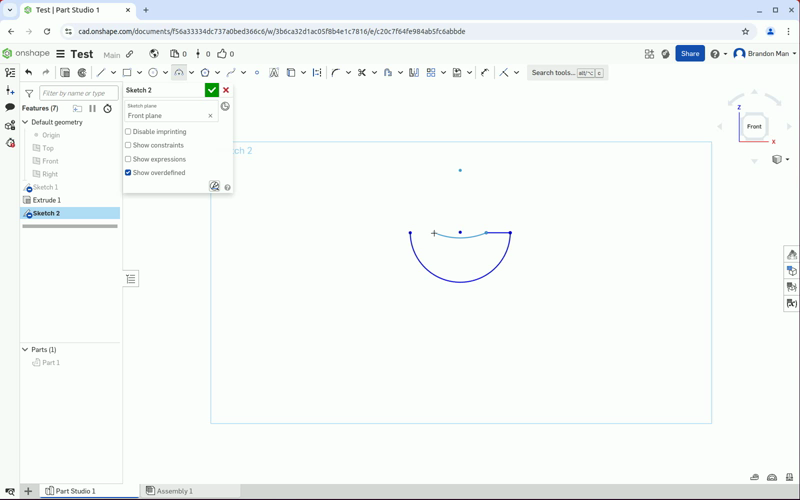
mouse_move(460, 258)
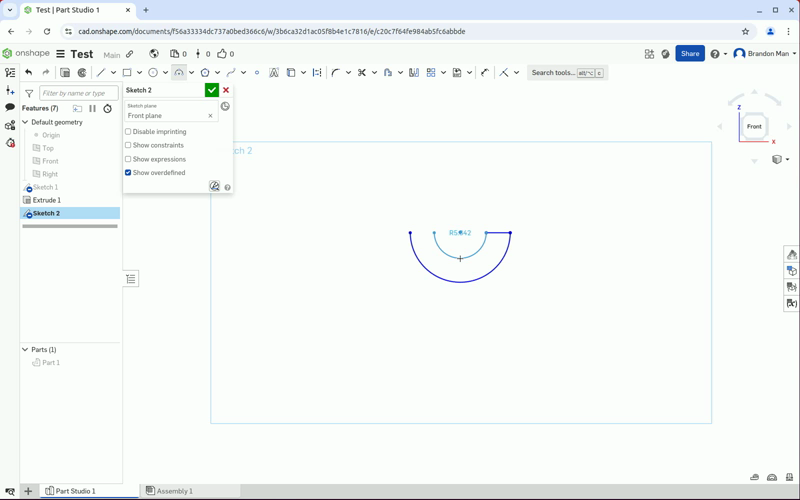
click(460, 258)
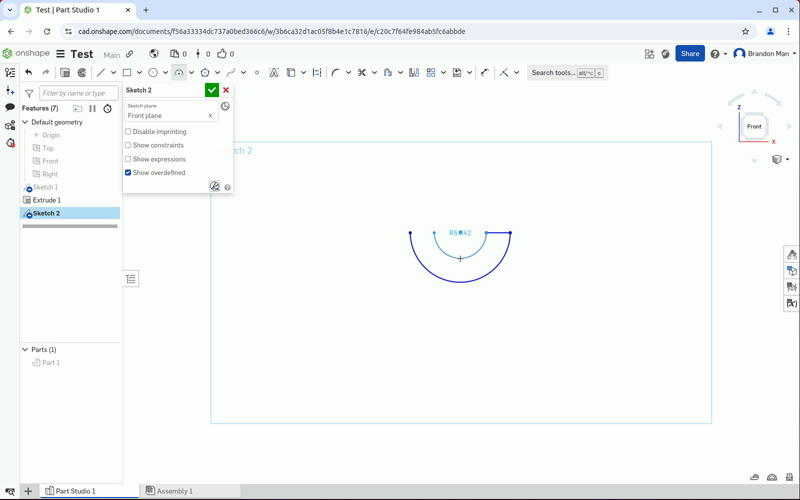
key_up(shift)
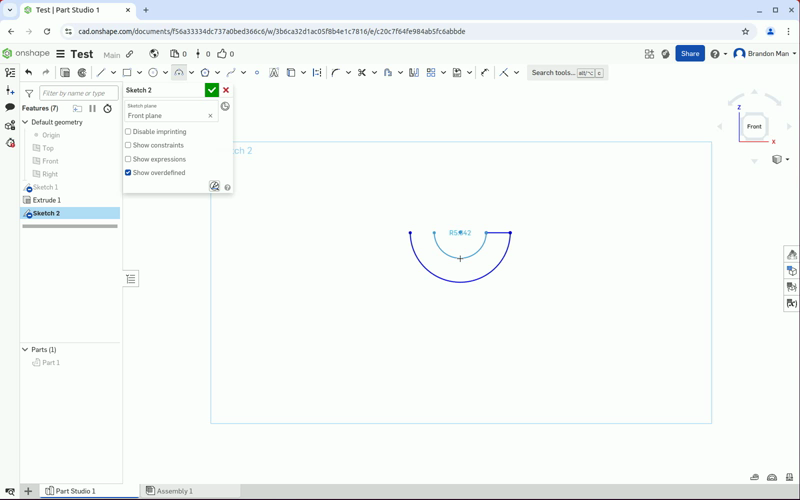
key(esc)
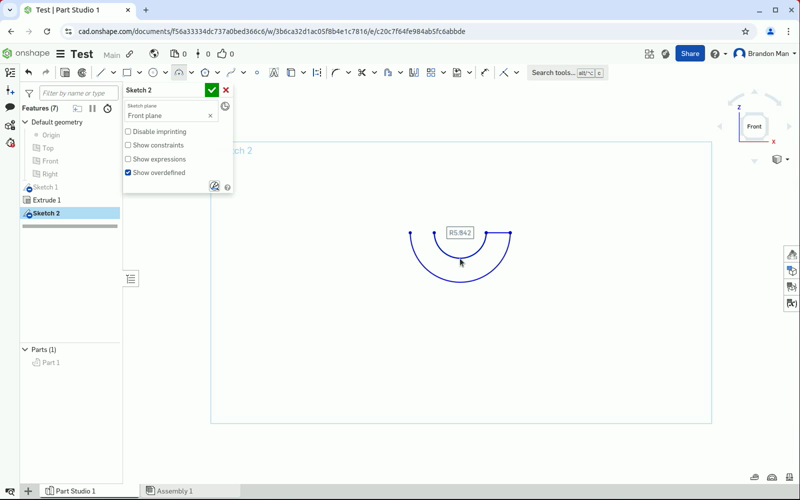
key(l)
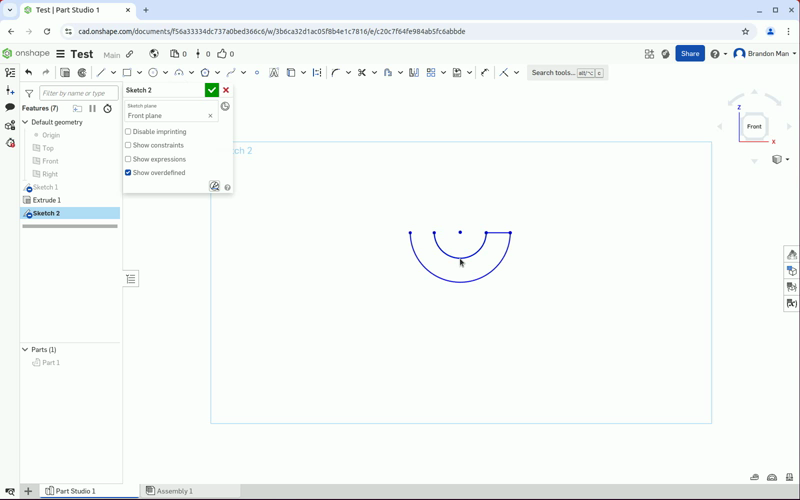
mouse_move(434, 232)
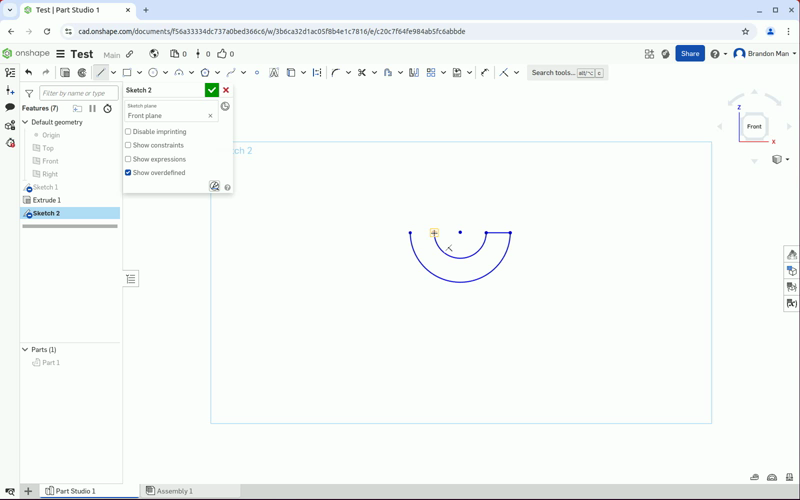
click(434, 232)
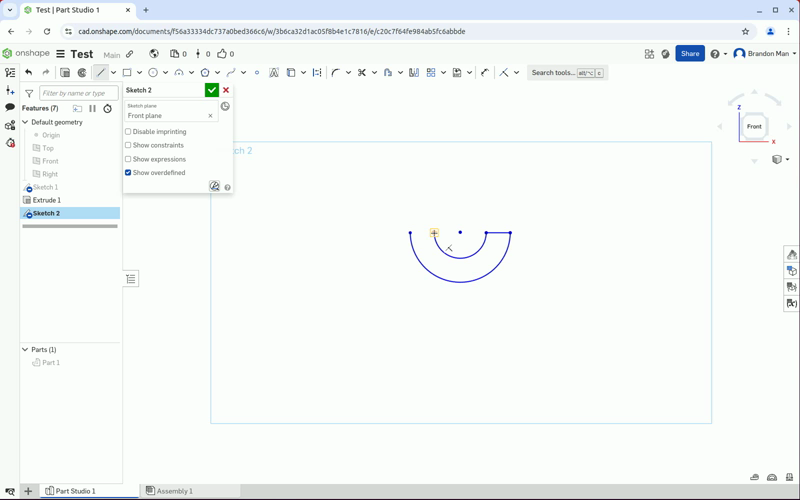
mouse_move(464, 232)
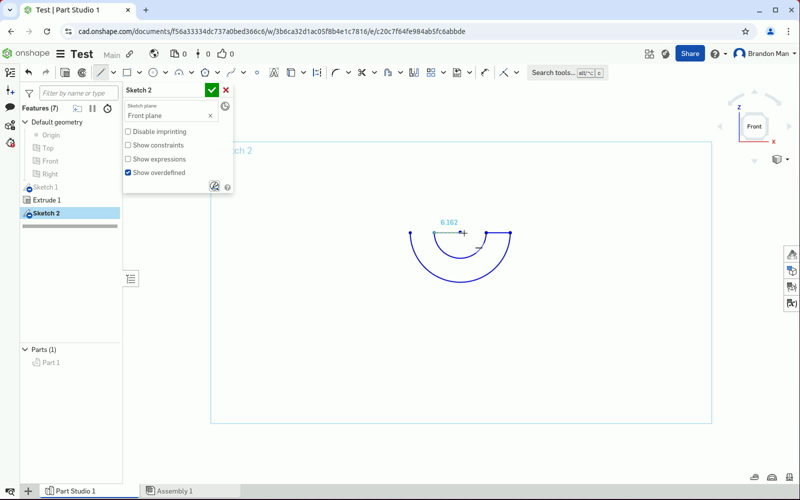
key_down(shift)
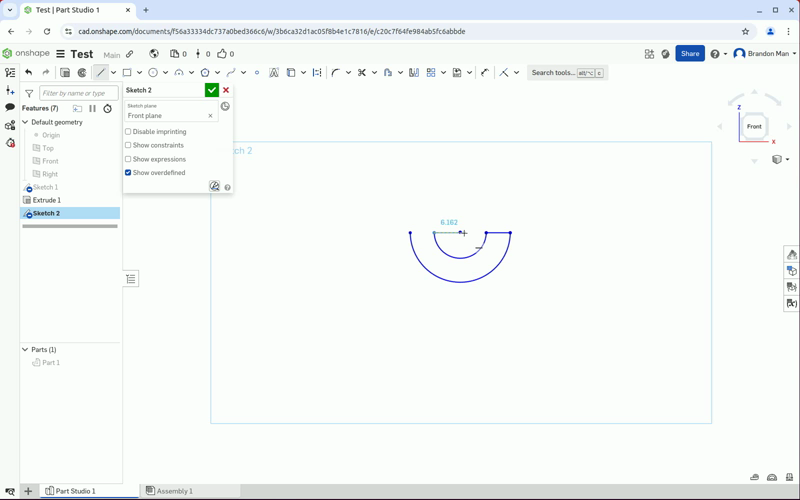
mouse_move(410, 232)
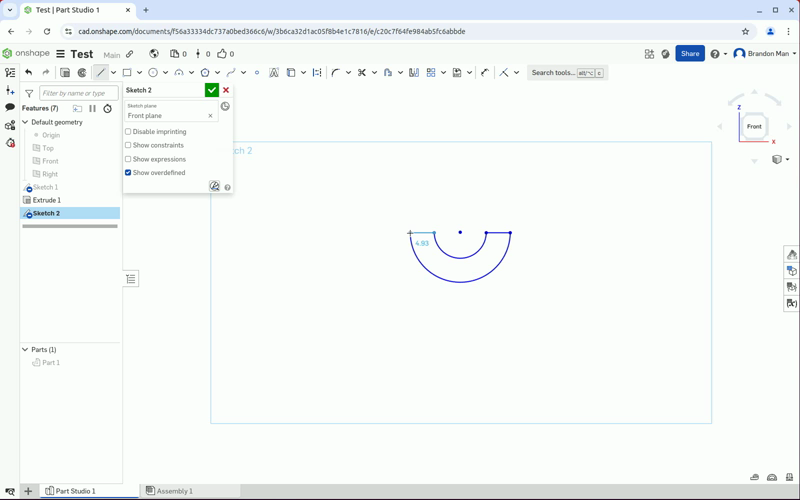
key_up(shift)
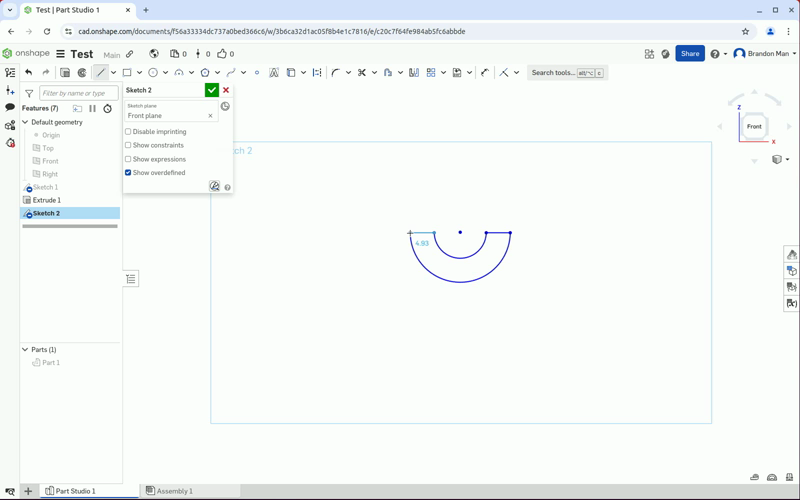
click(410, 232)
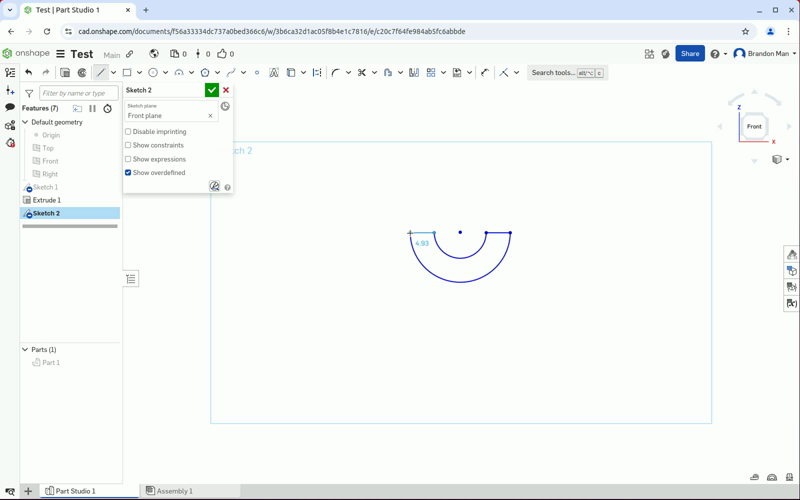
key(esc)
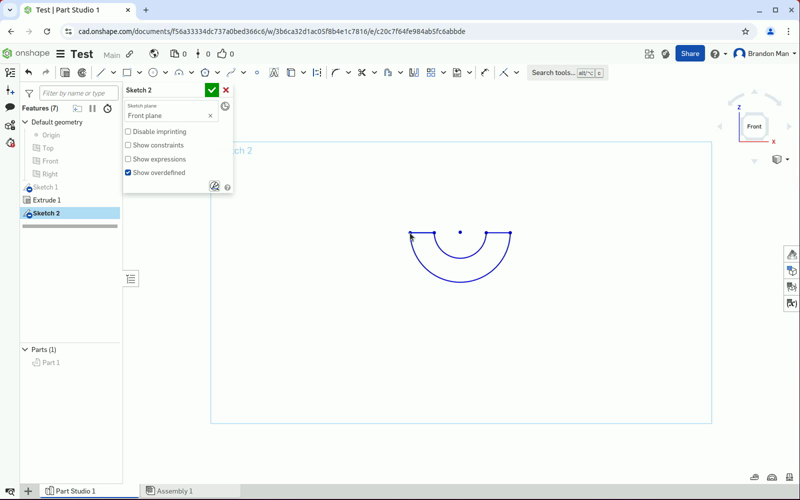
mouse_move(422, 238)
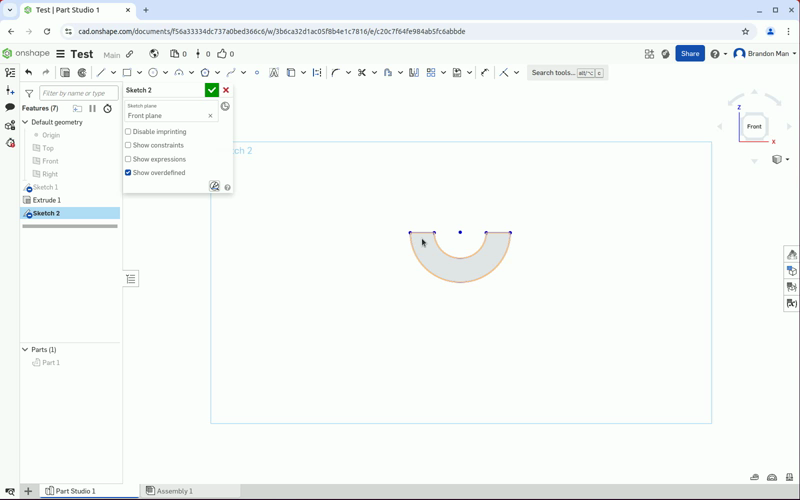
scroll(6)
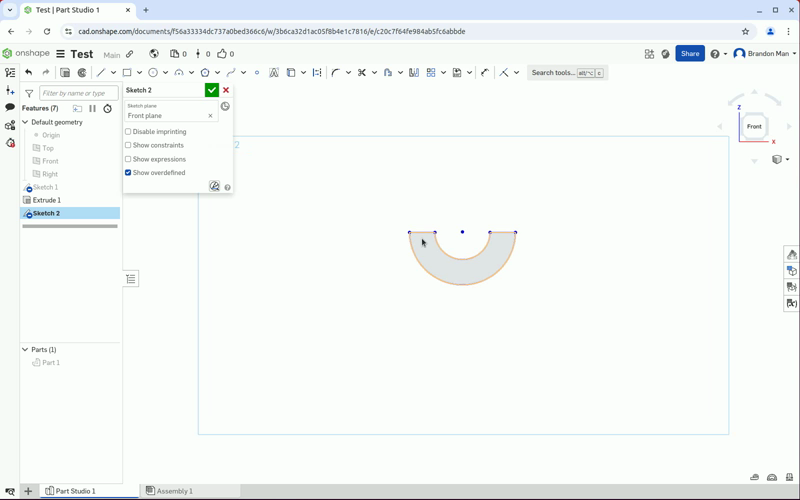
scroll(6)
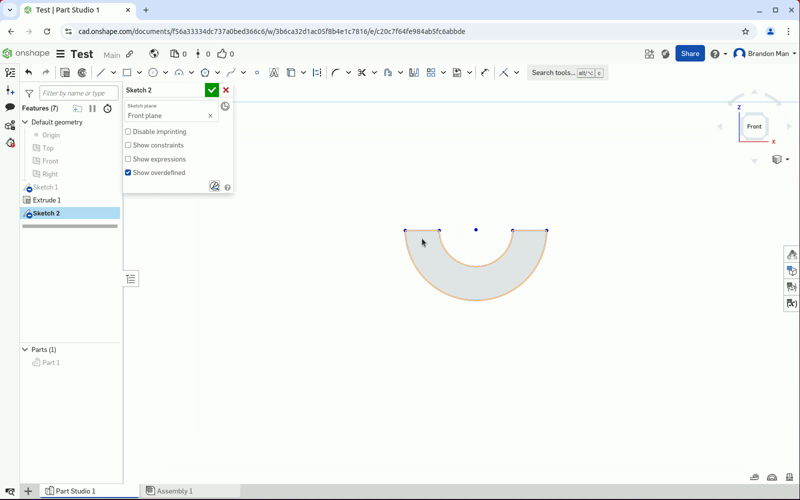
scroll(6)
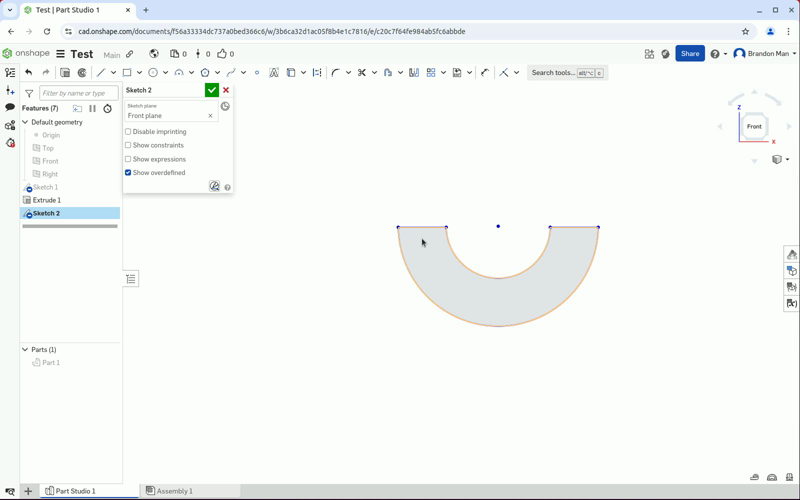
scroll(6)
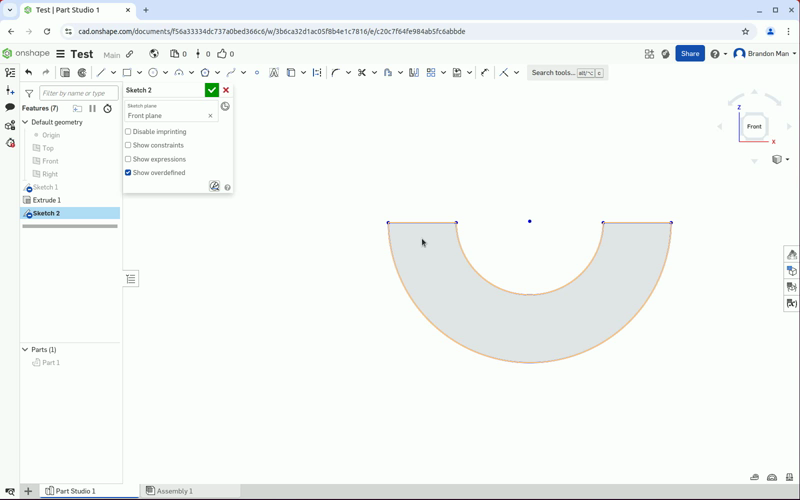
scroll(6)
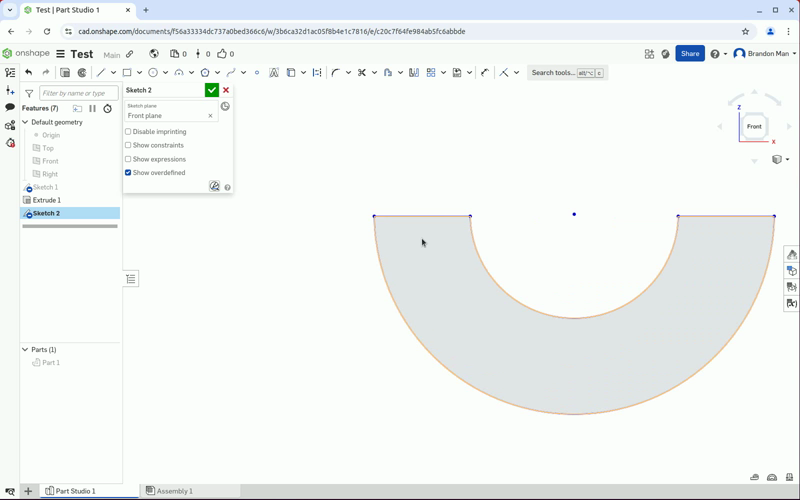
scroll(6)
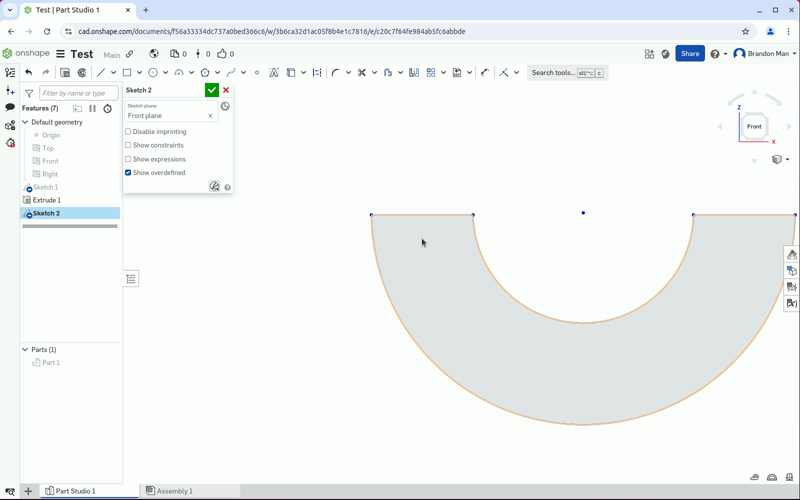
scroll(6)
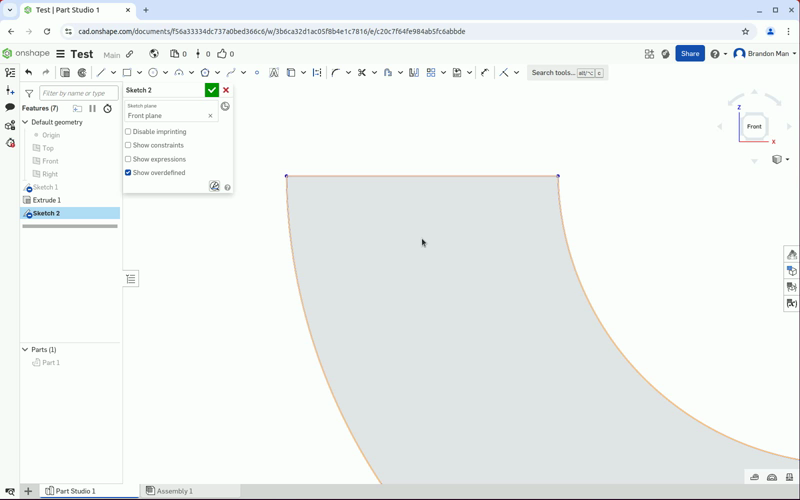
click(422, 238)
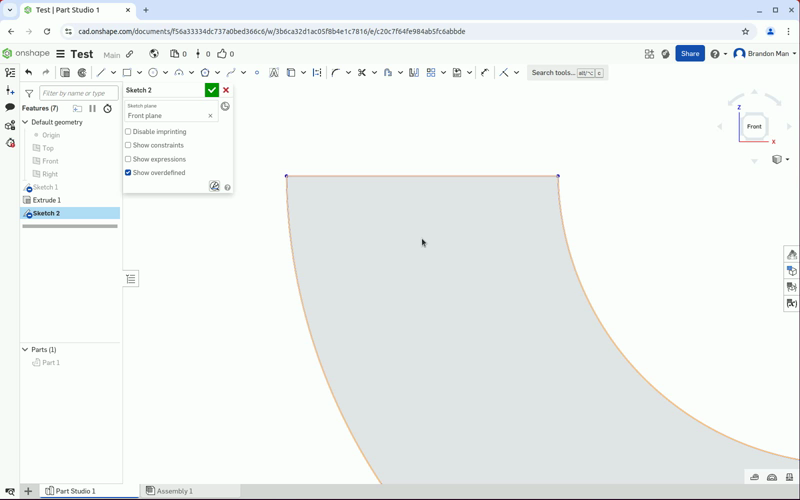
scroll(-6)
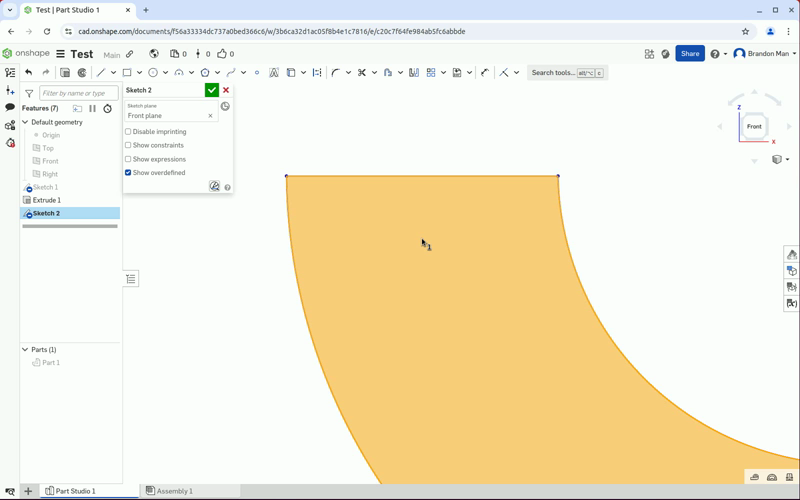
scroll(-6)
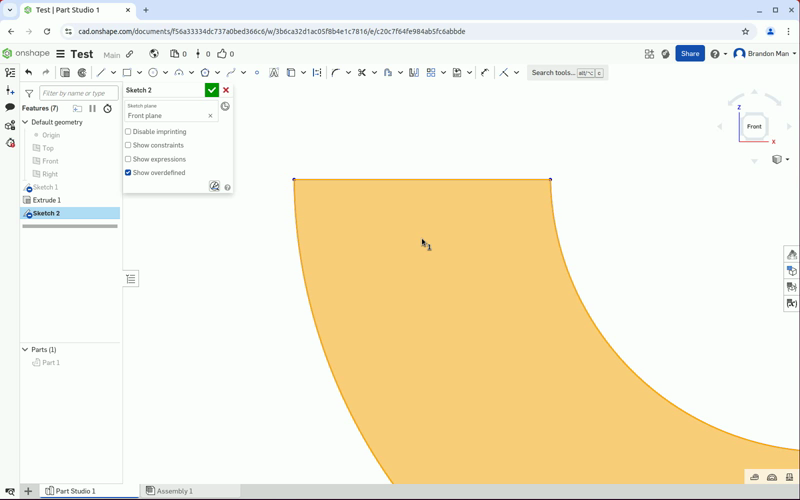
scroll(-6)
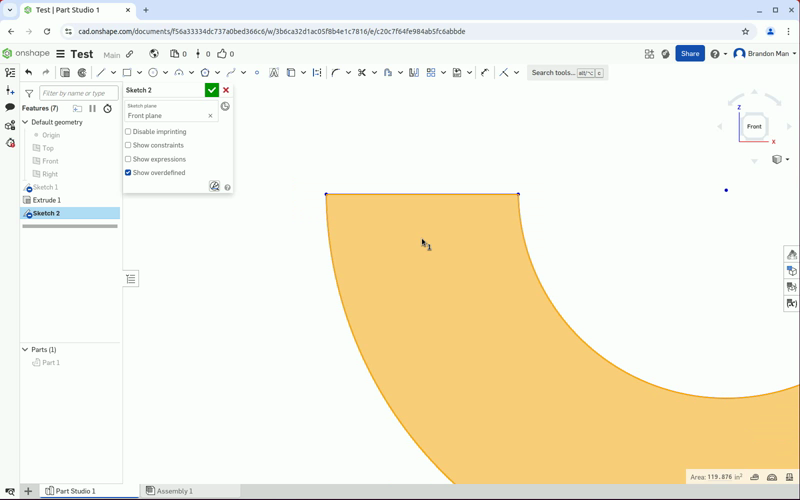
scroll(-6)
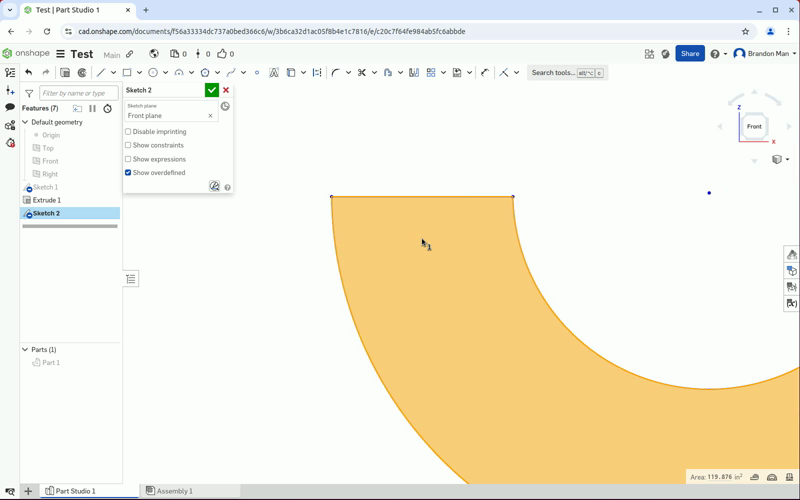
scroll(-6)
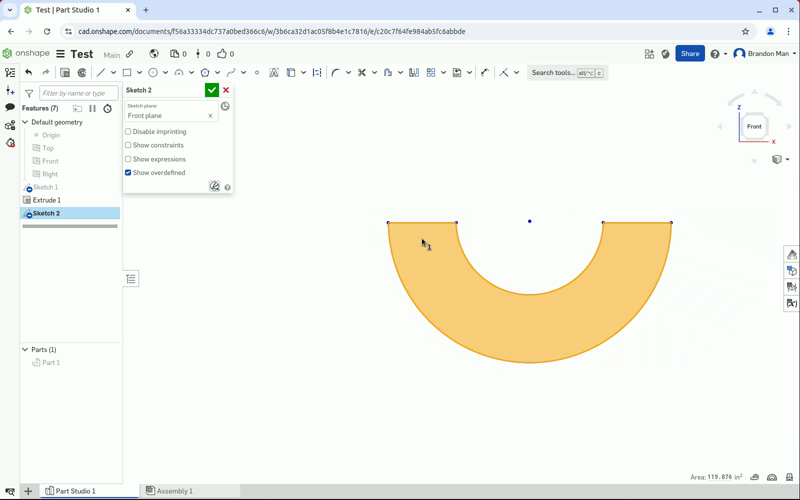
scroll(-6)
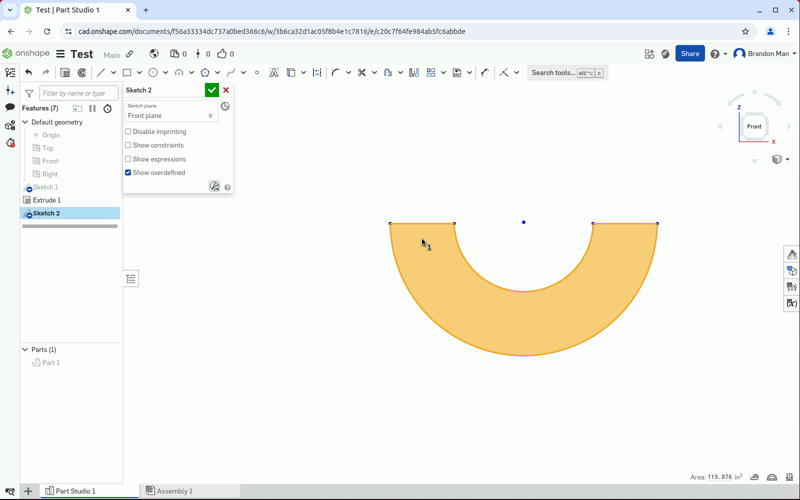
scroll(-6)
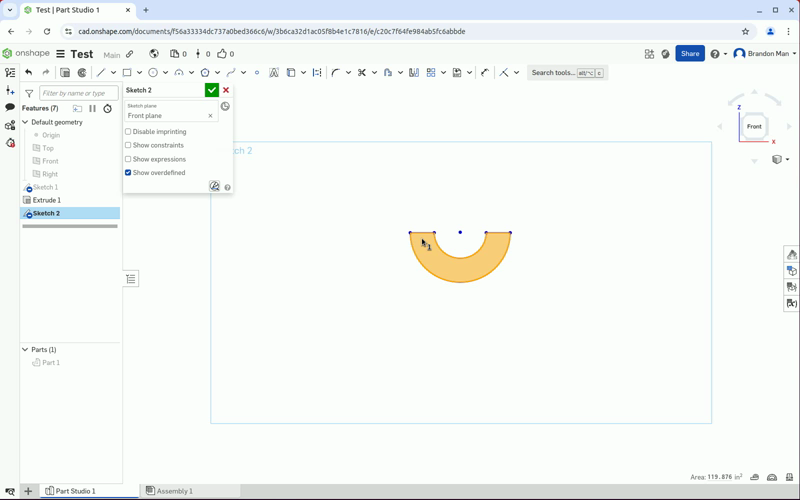
mouse_move(73, 352)
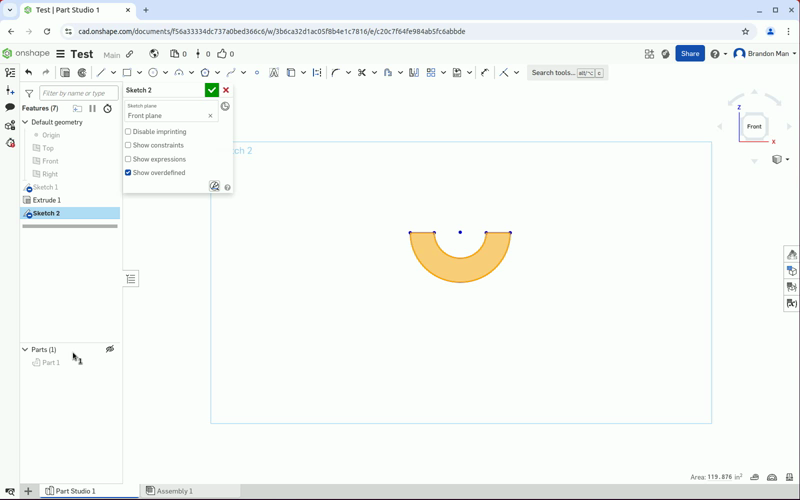
key(shift+y)
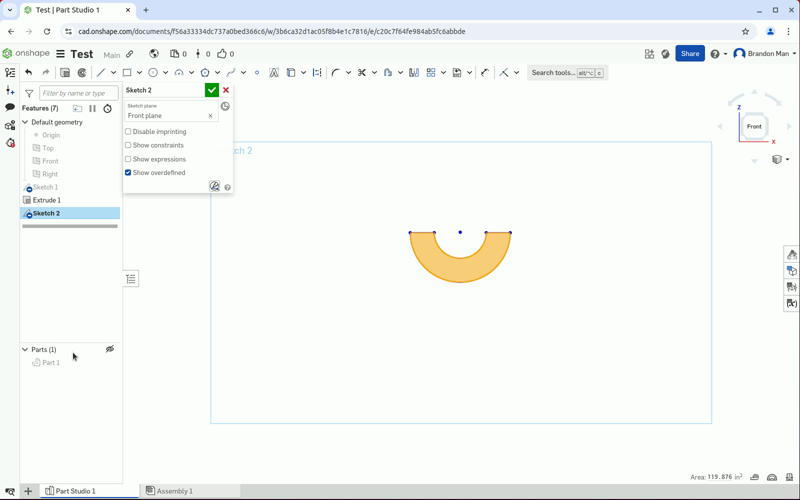
key(shift+e)
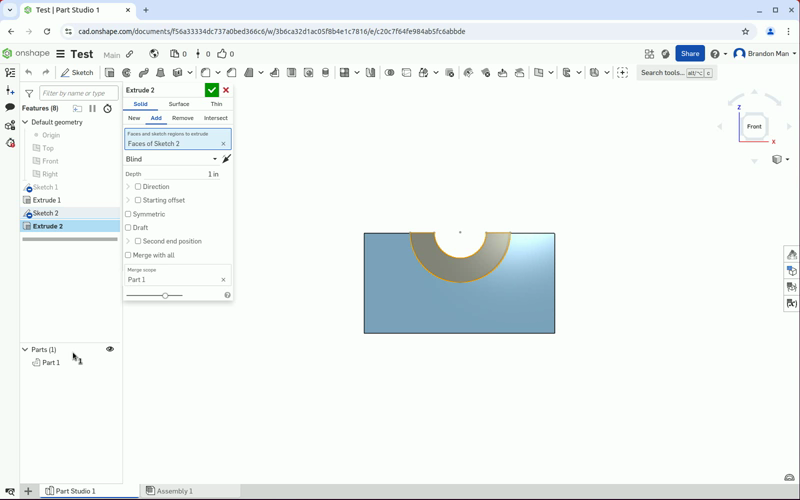
mouse_move(143, 106)
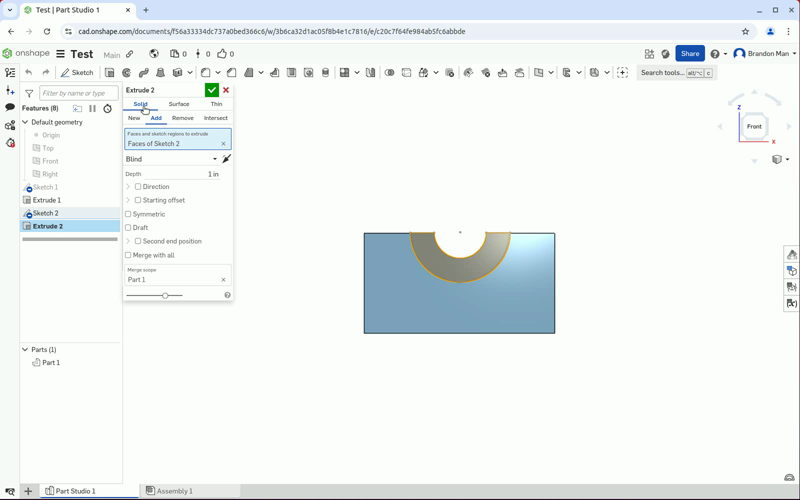
click(143, 106)
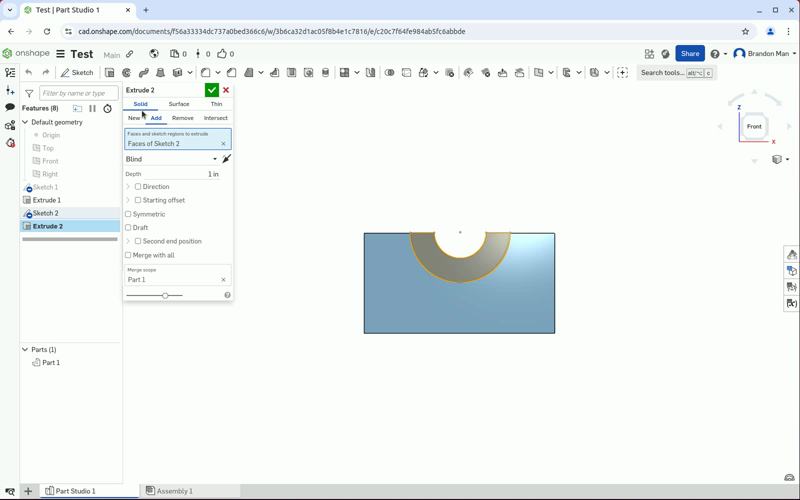
mouse_move(137, 120)
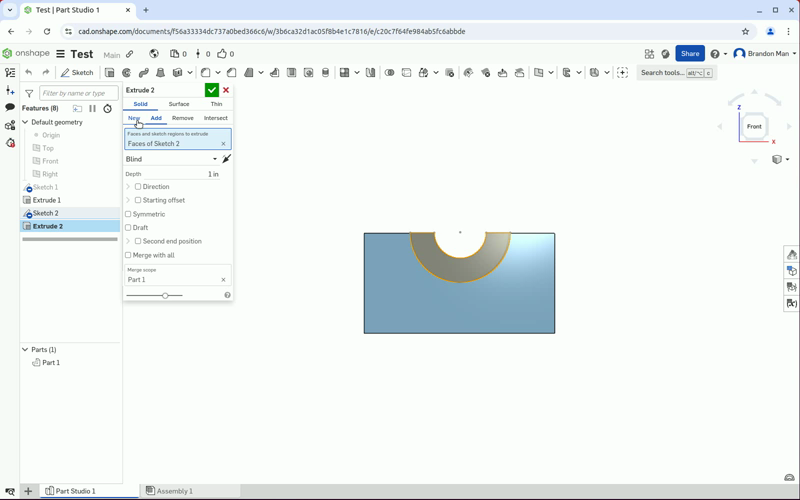
click(137, 120)
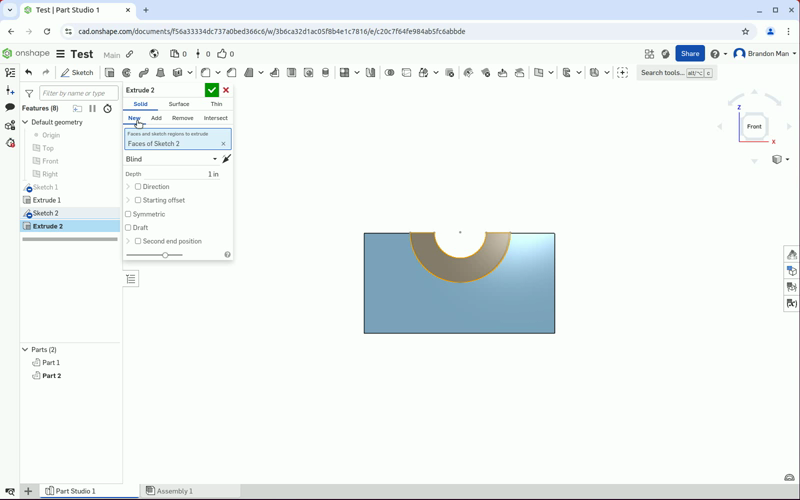
key(tab, 4)
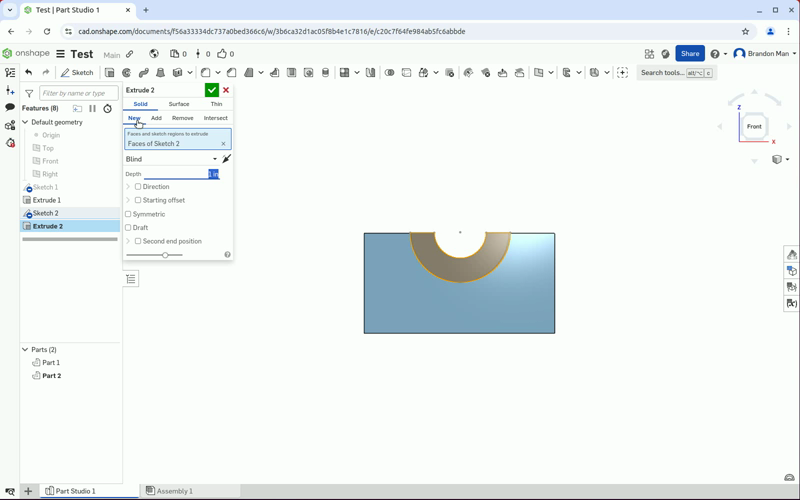
text(-23.108)
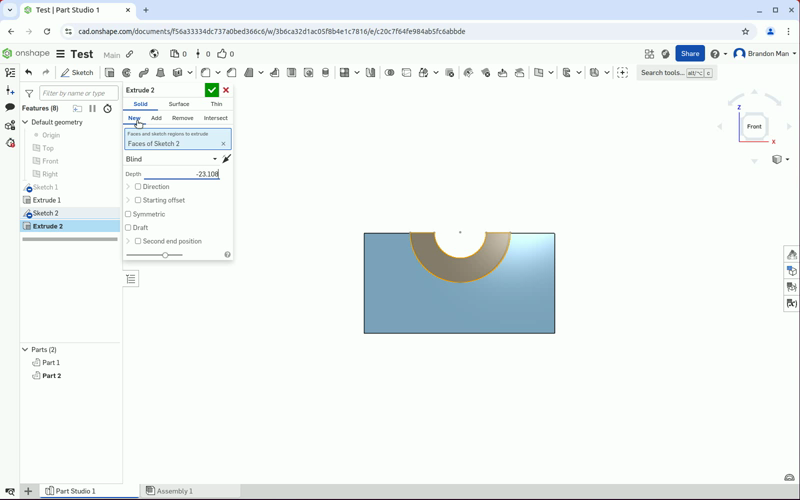
key(tab, 3)
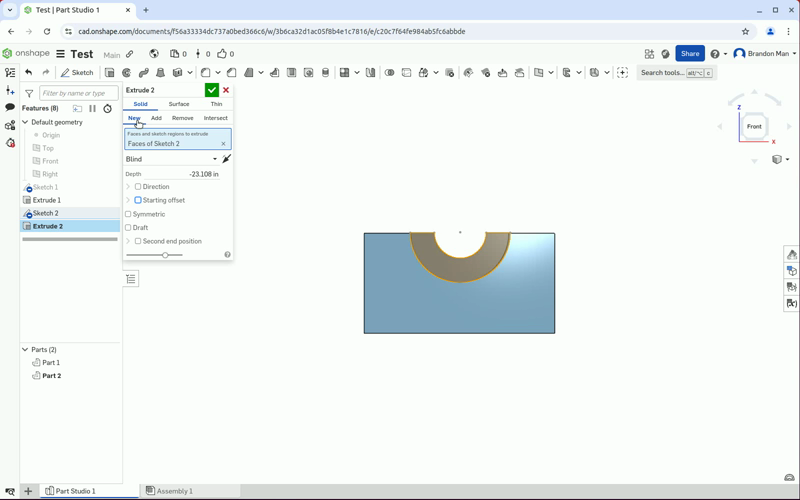
key(tab, 2)
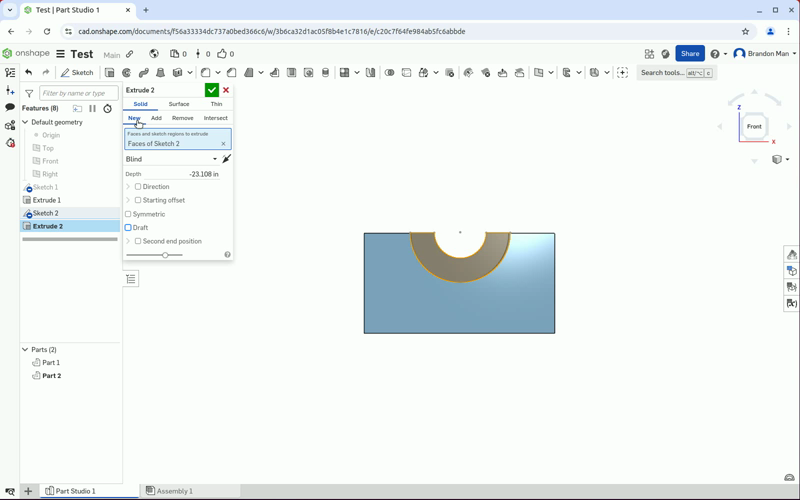
key(space)
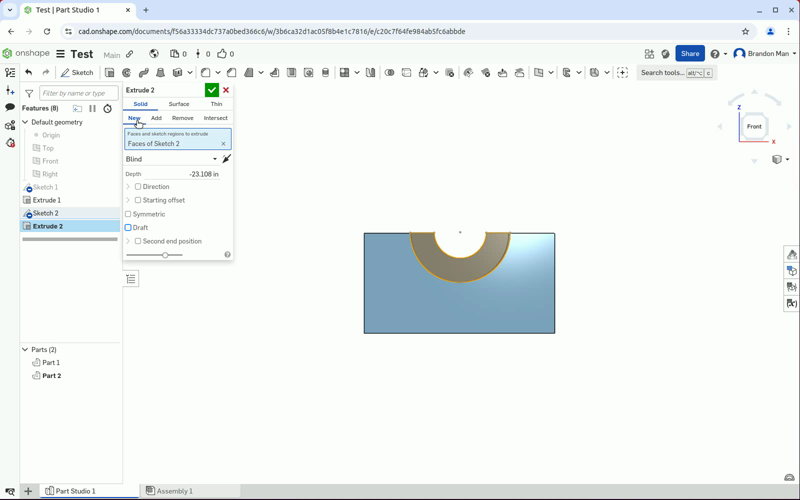
key(tab, 3)
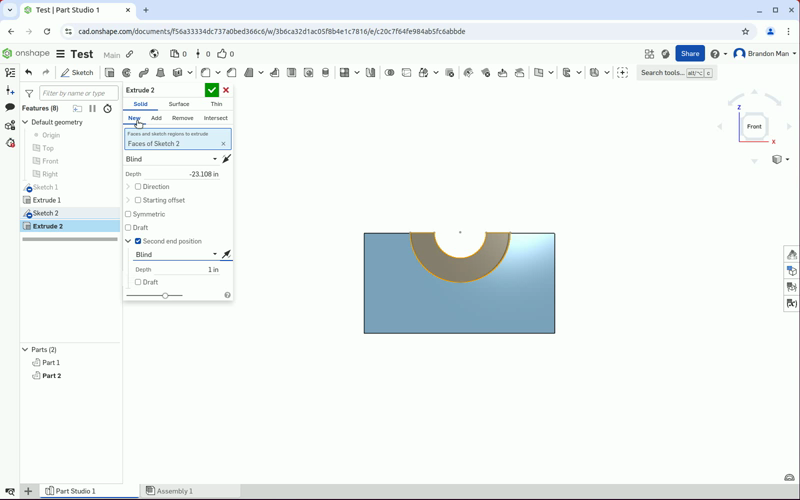
text(4.092)
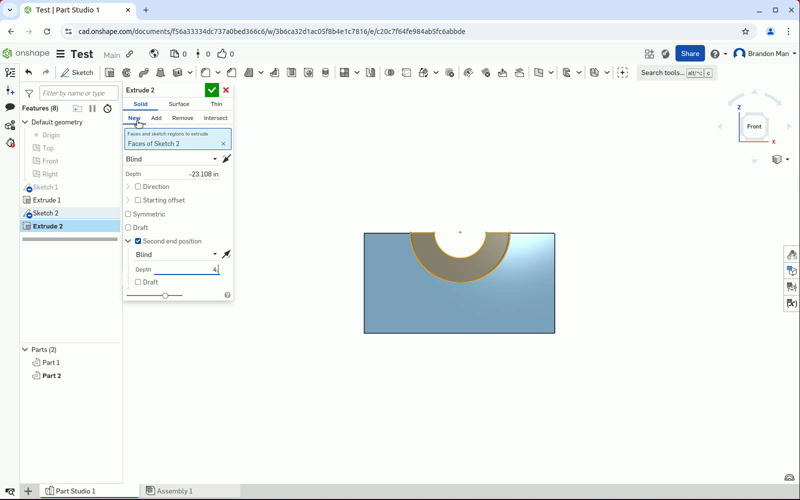
key(enter)
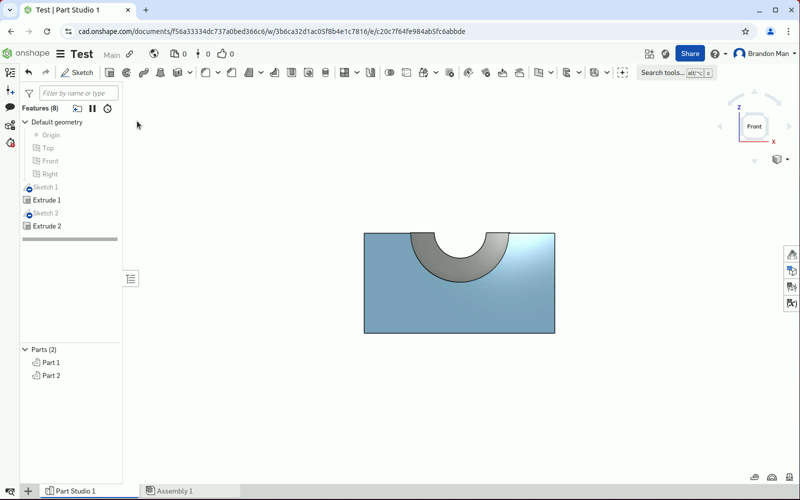
key(shift+h)
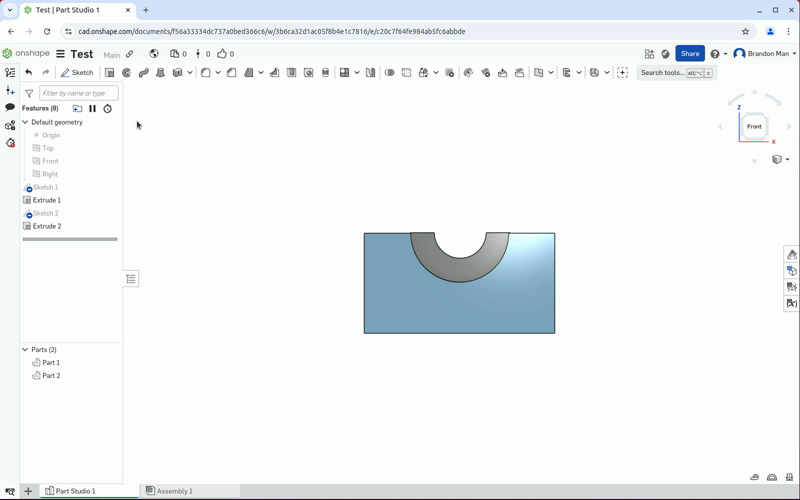
key(shift+h)
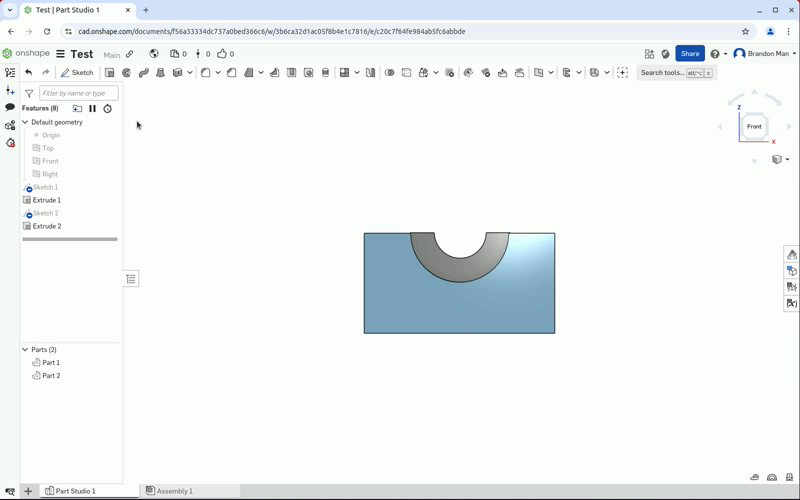
mouse_move(73, 189)
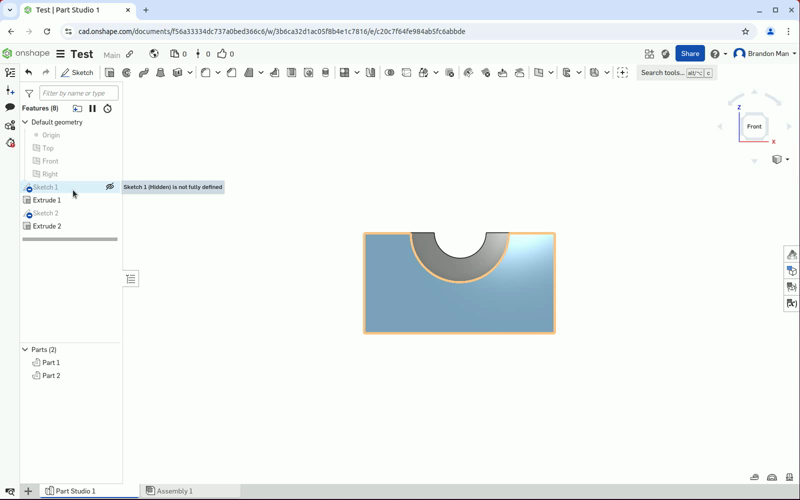
click(73, 189)
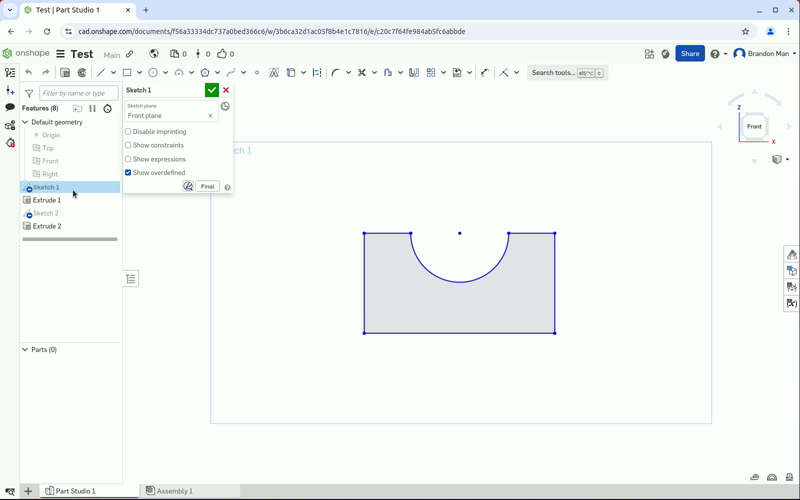
mouse_move(229, 92)
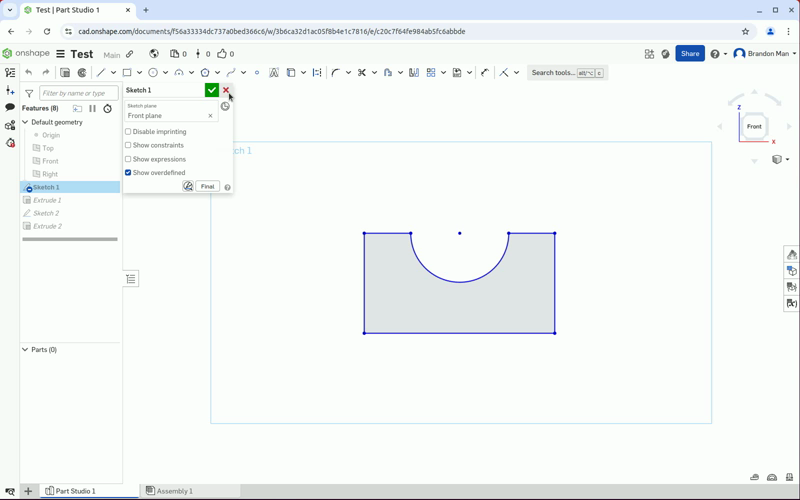
click(229, 92)
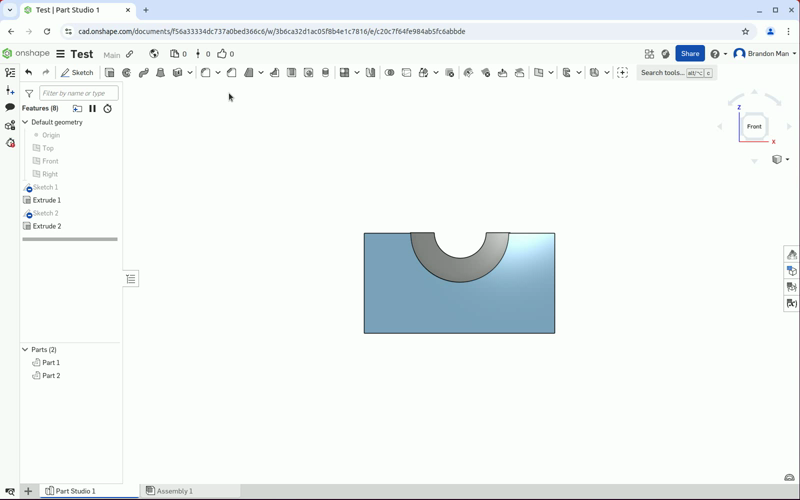
mouse_move(73, 352)
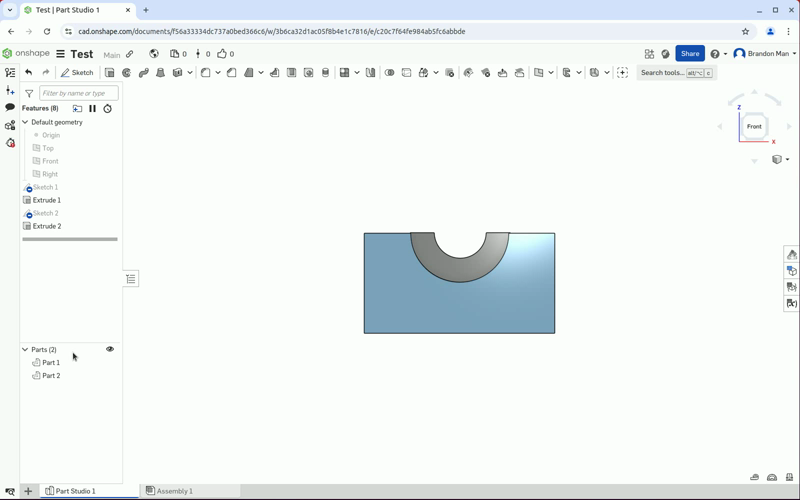
key(y)
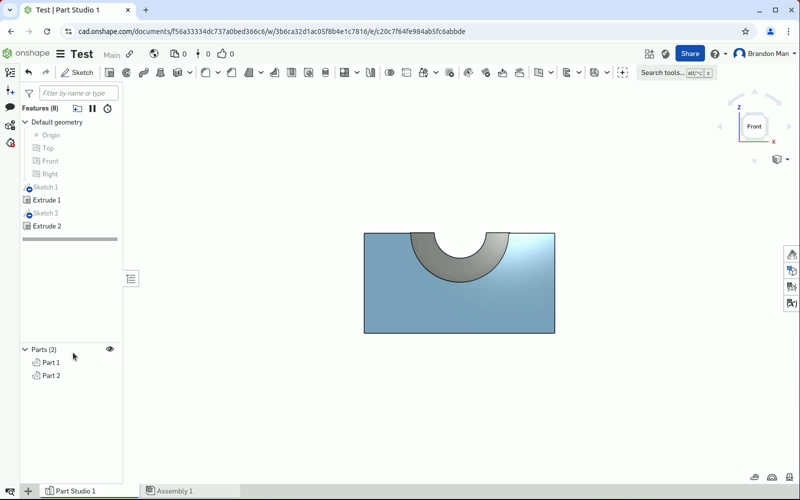
key(shift+p)
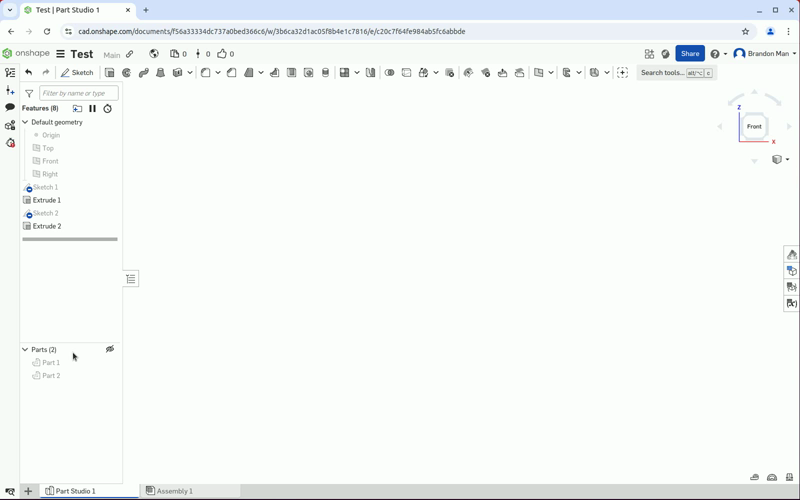
key(space)
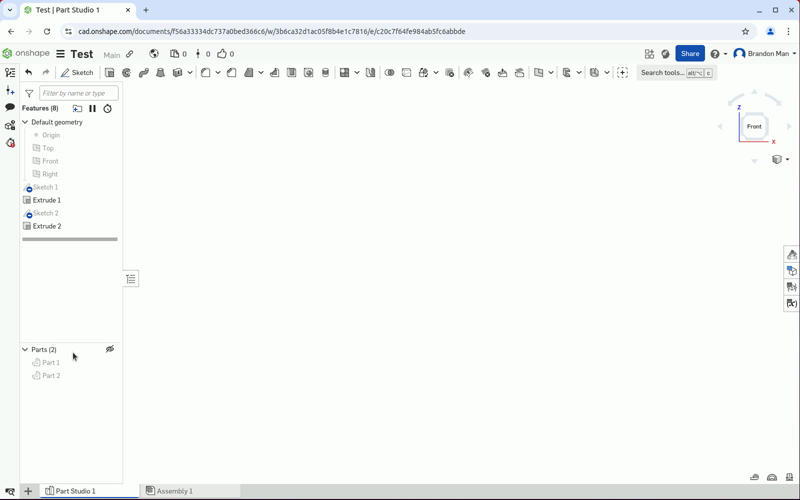
key_down(shift)
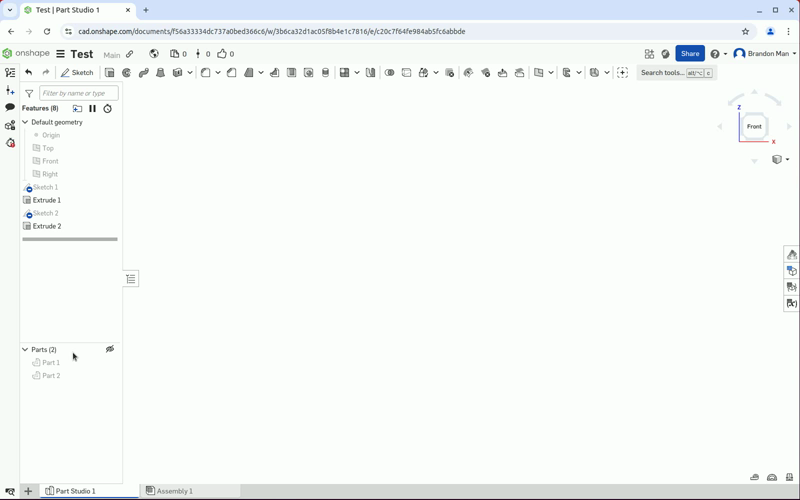
key(down)
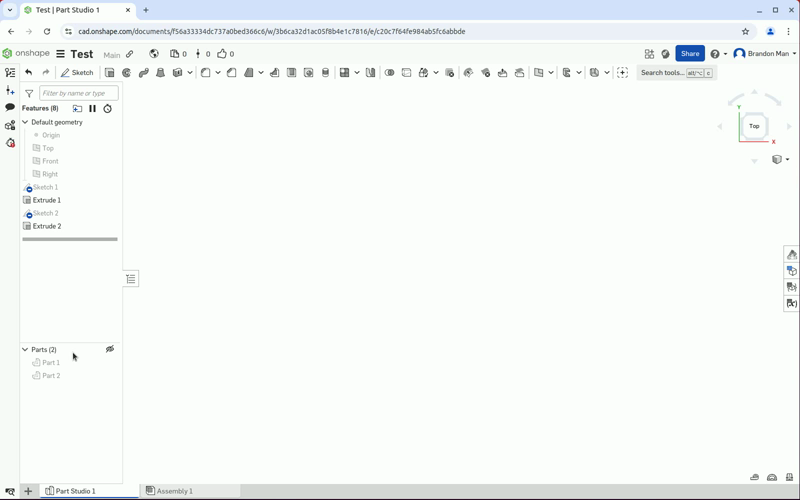
key_up(shift)
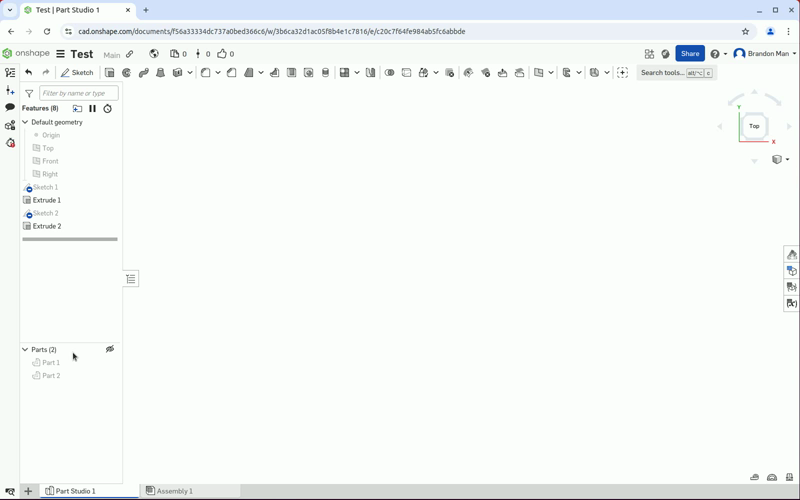
mouse_move(73, 352)
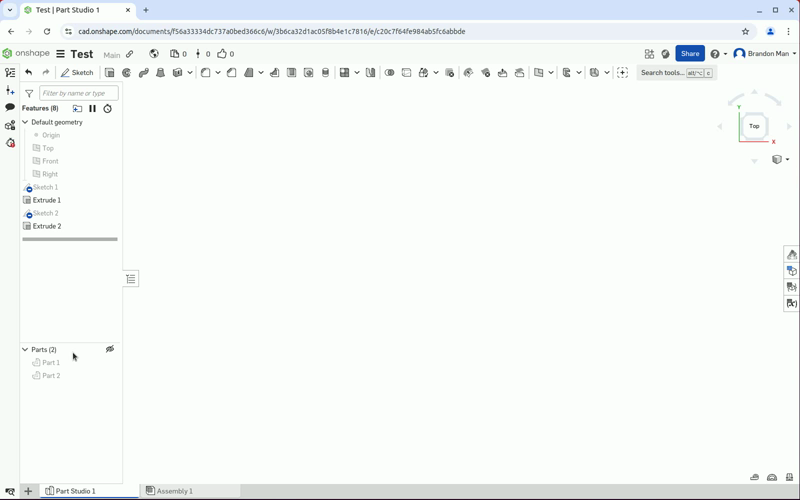
key(shift+y)
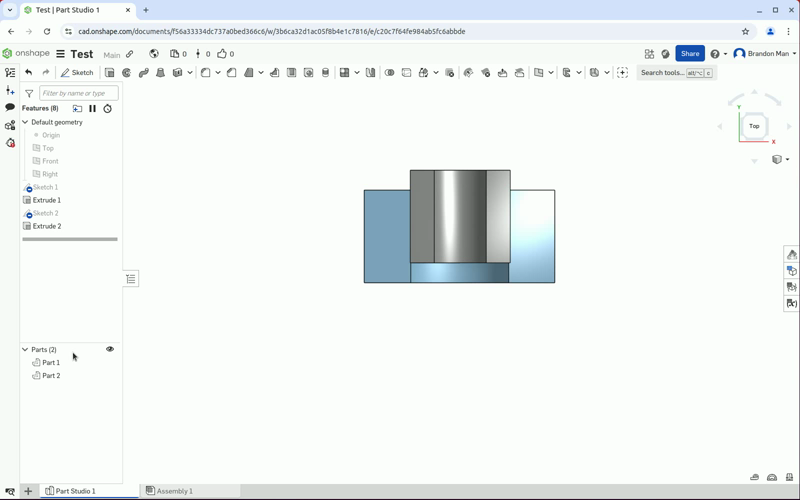
mouse_move(541, 75)
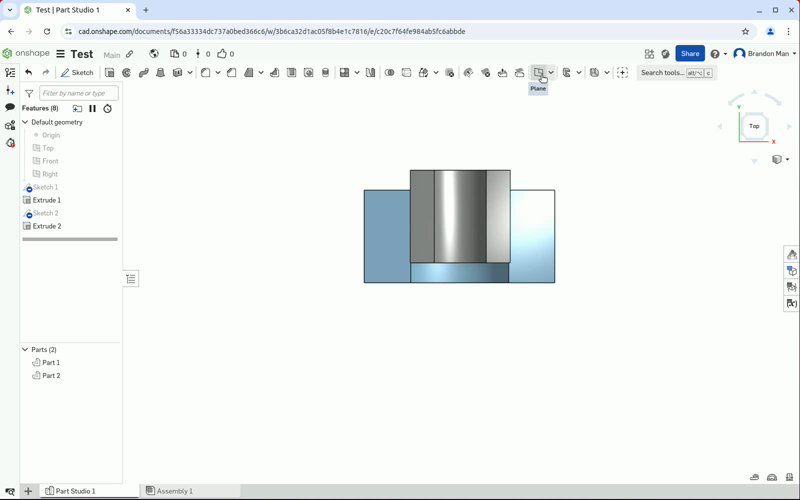
click(541, 75)
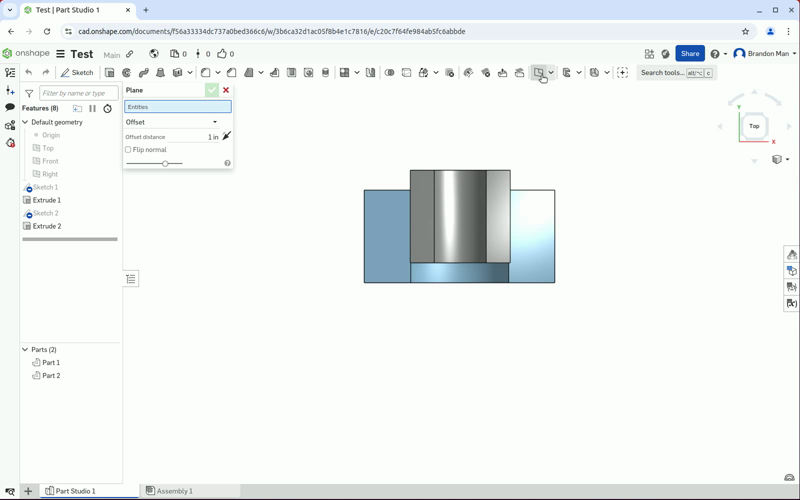
mouse_move(73, 150)
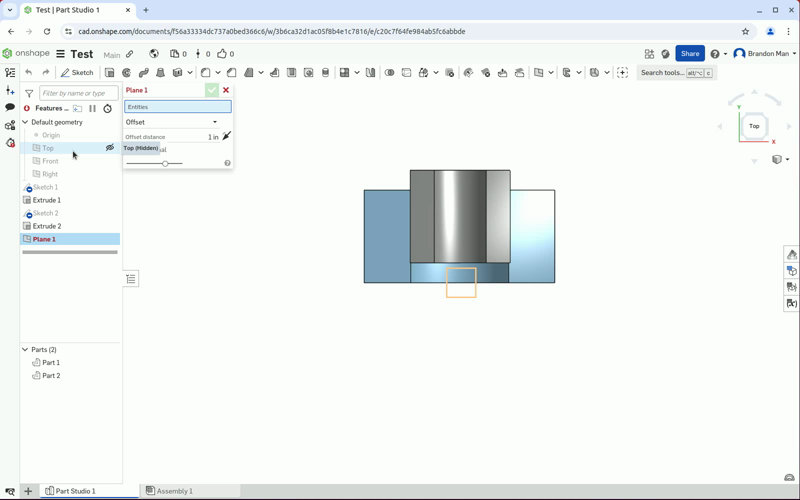
click(73, 150)
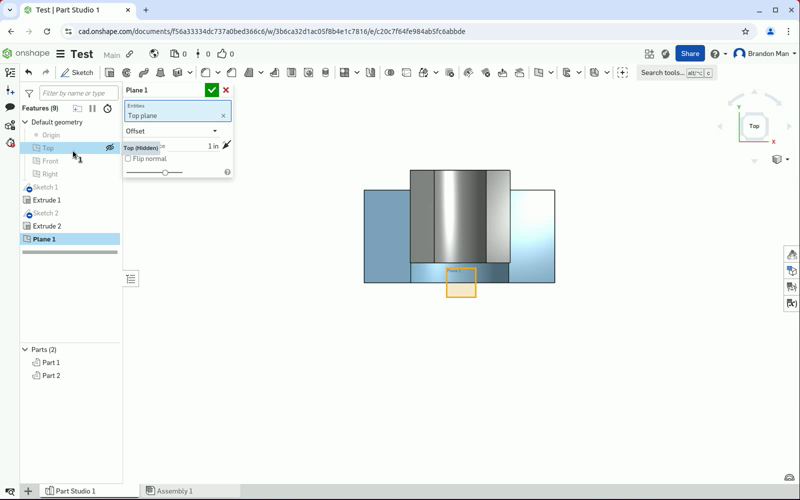
key(tab, 2)
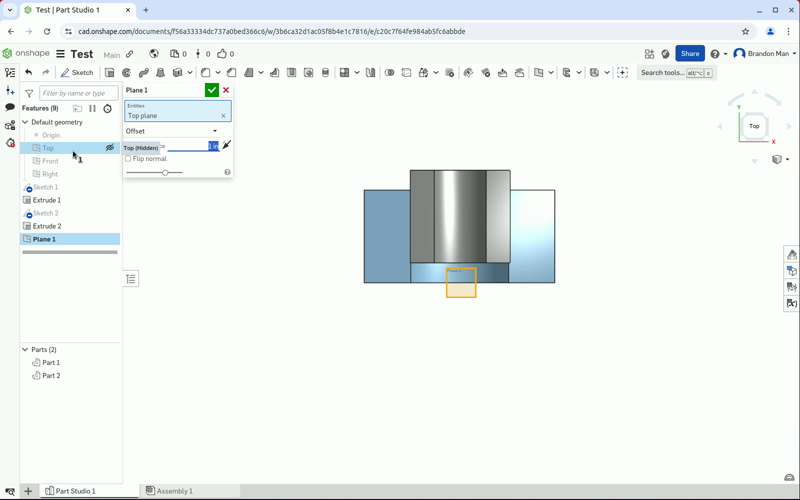
text(10.352)
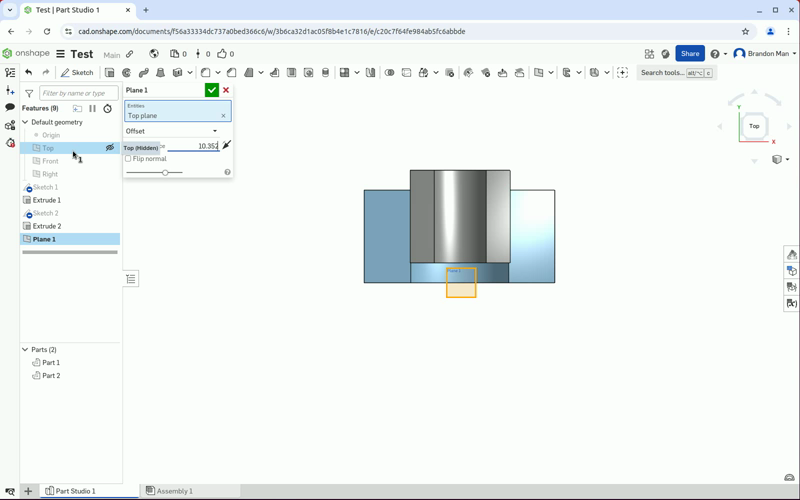
key(enter, 2)
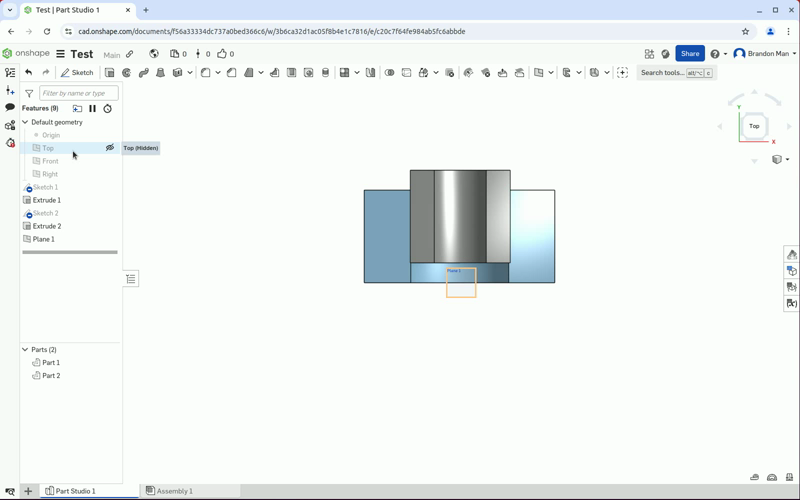
key(shift+s)
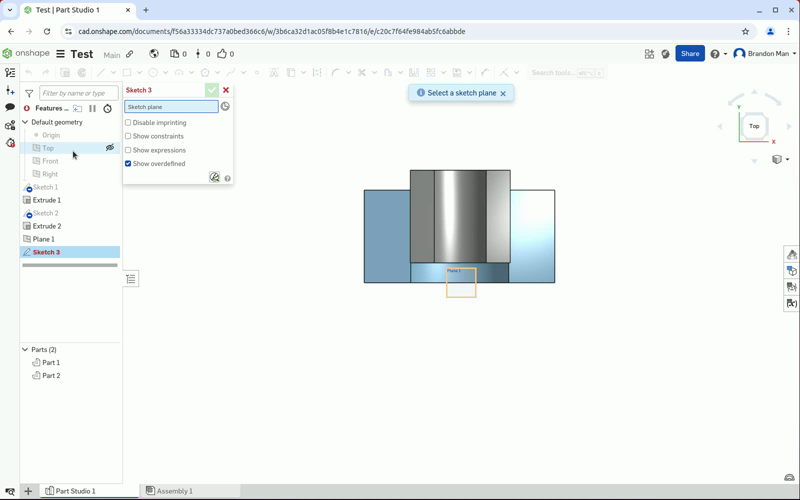
mouse_move(73, 241)
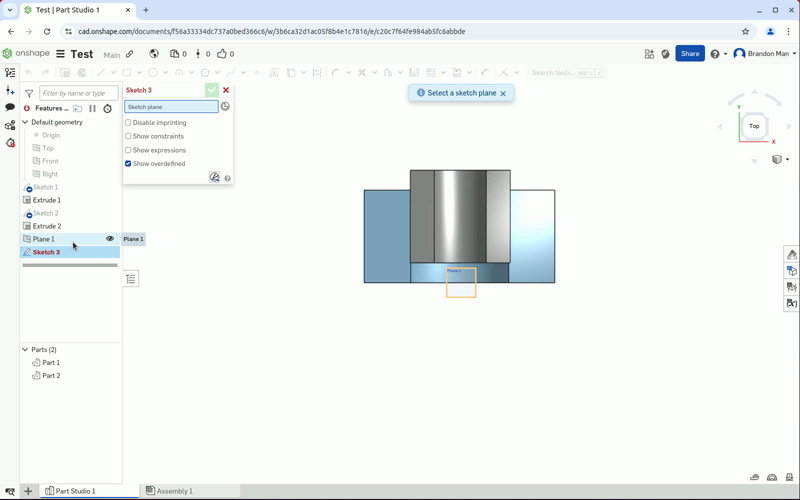
click(73, 241)
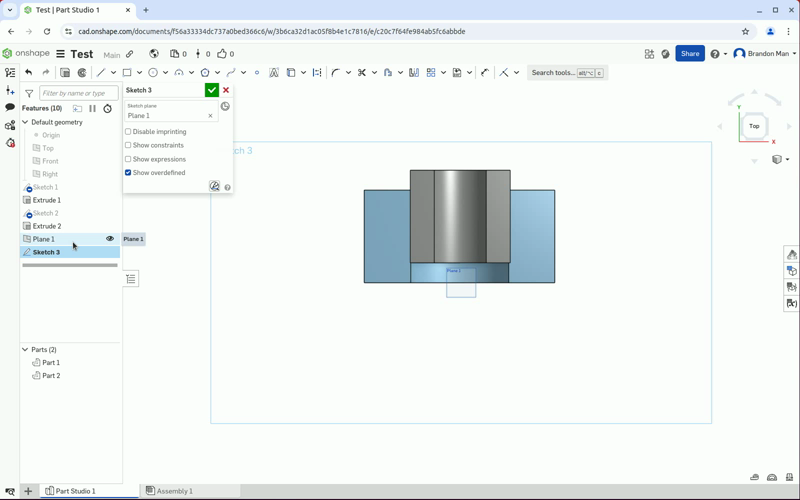
mouse_move(73, 352)
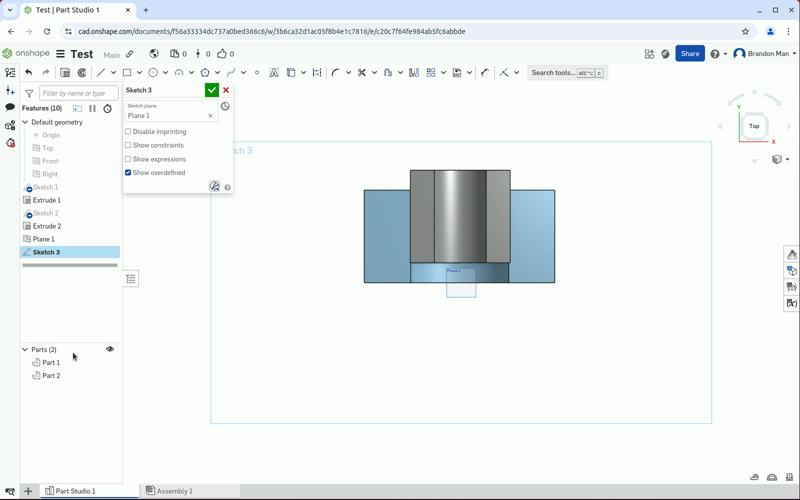
key(y)
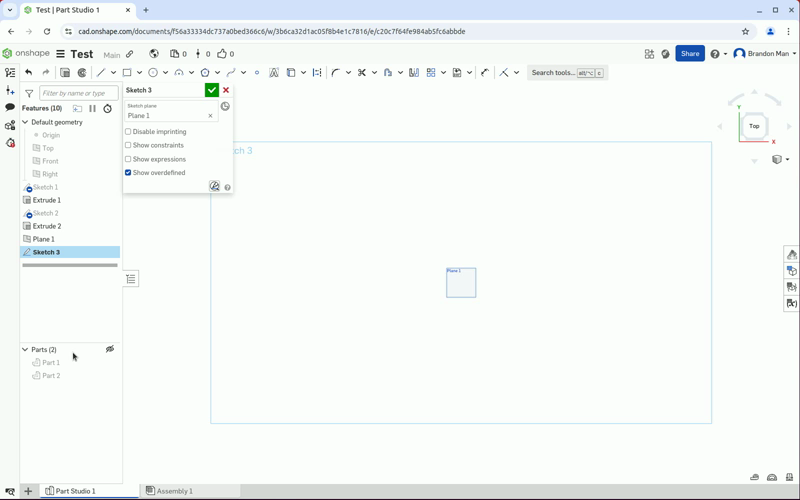
key(a)
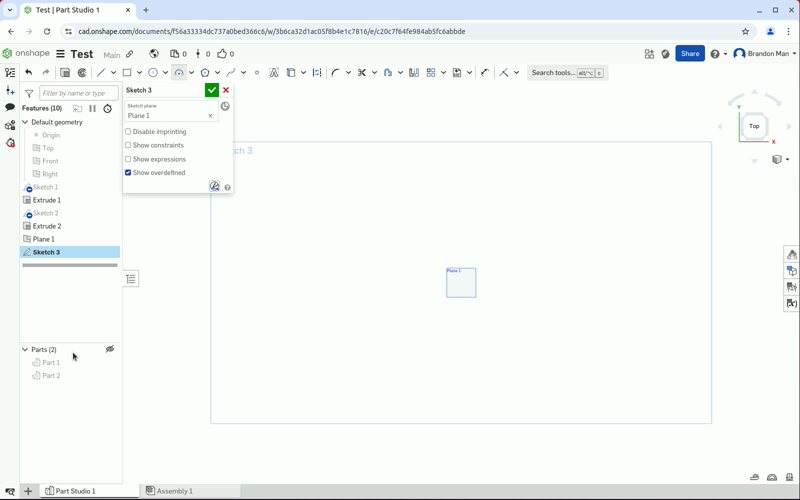
key_down(shift)
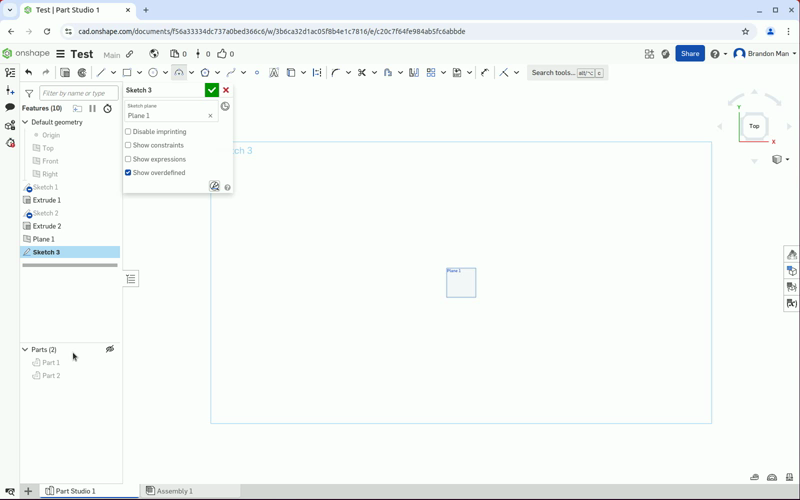
mouse_move(502, 236)
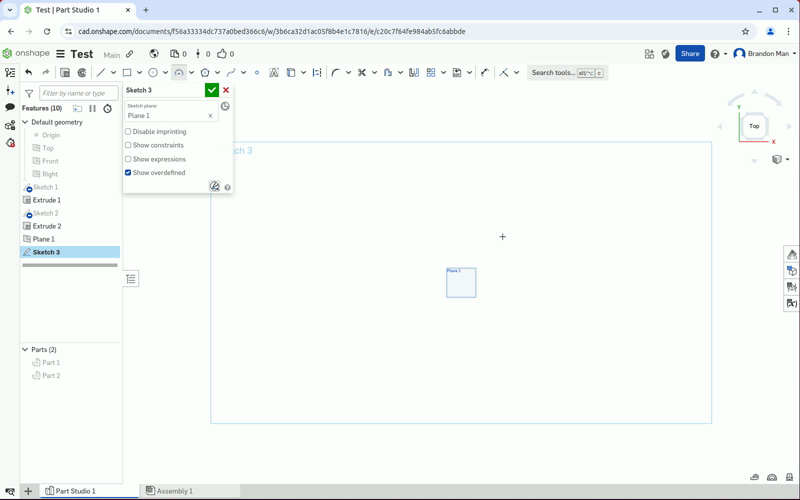
click(502, 236)
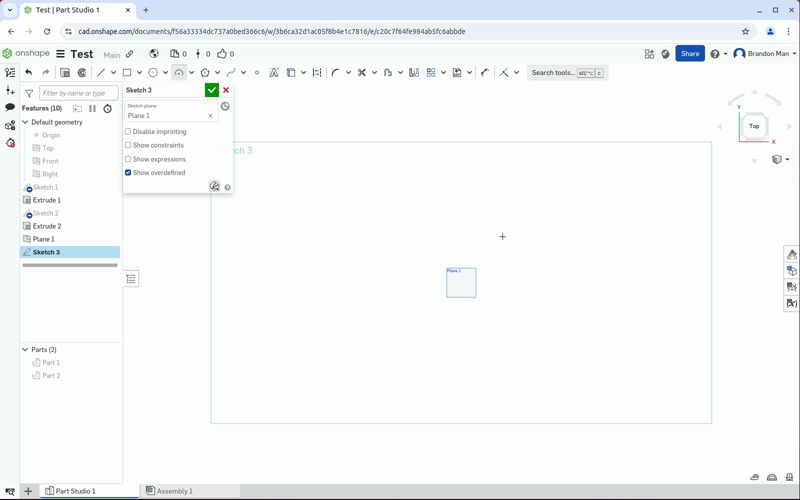
key_up(shift)
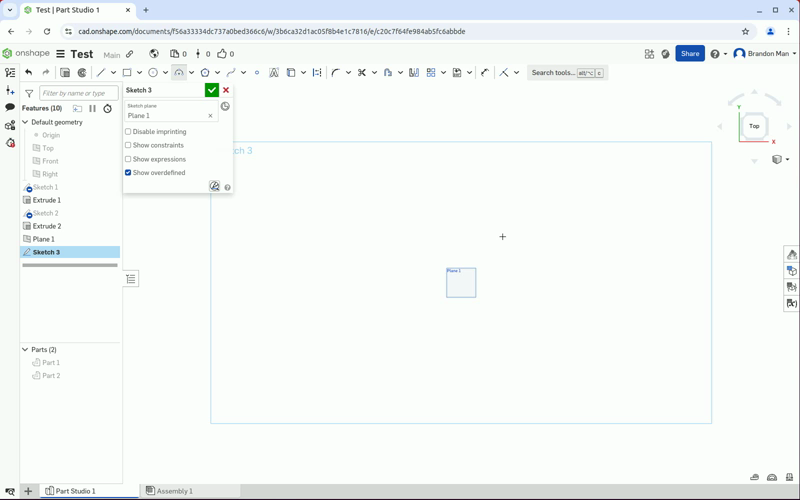
key_down(shift)
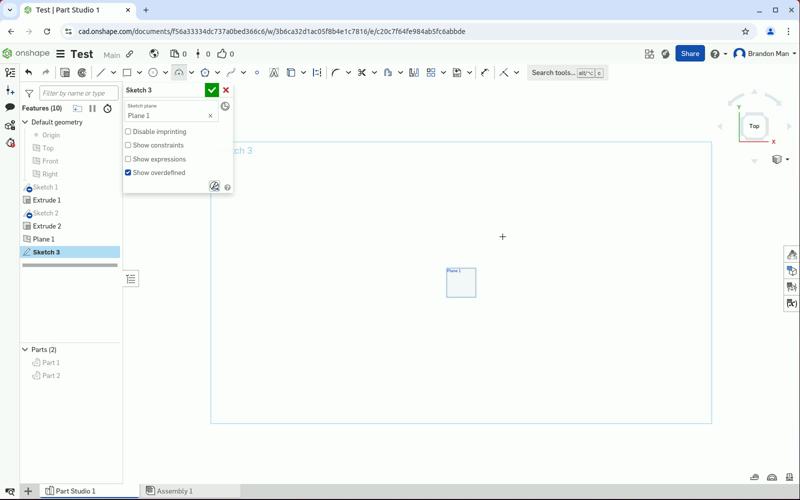
mouse_move(541, 236)
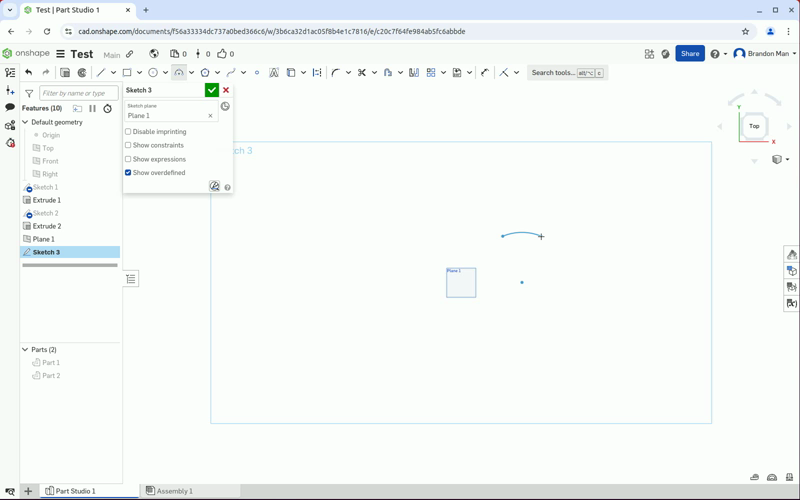
click(541, 236)
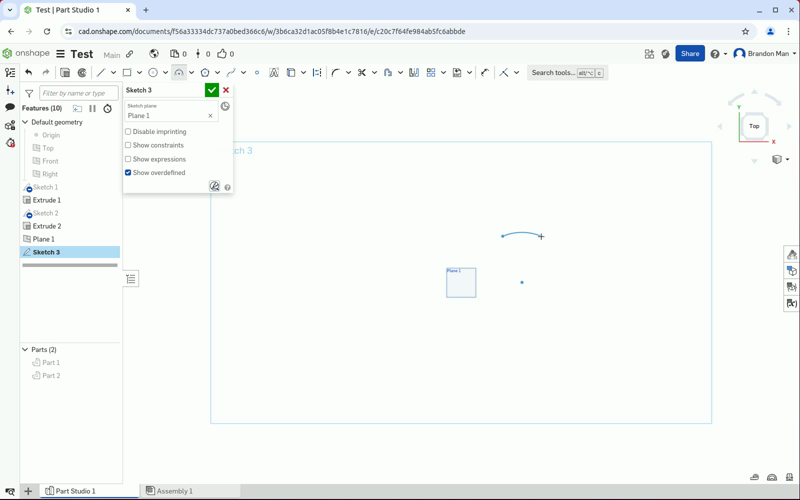
mouse_move(522, 255)
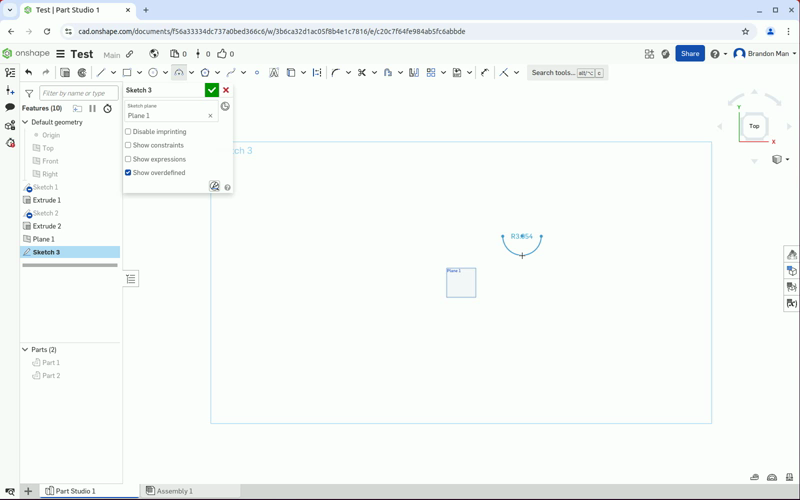
click(522, 255)
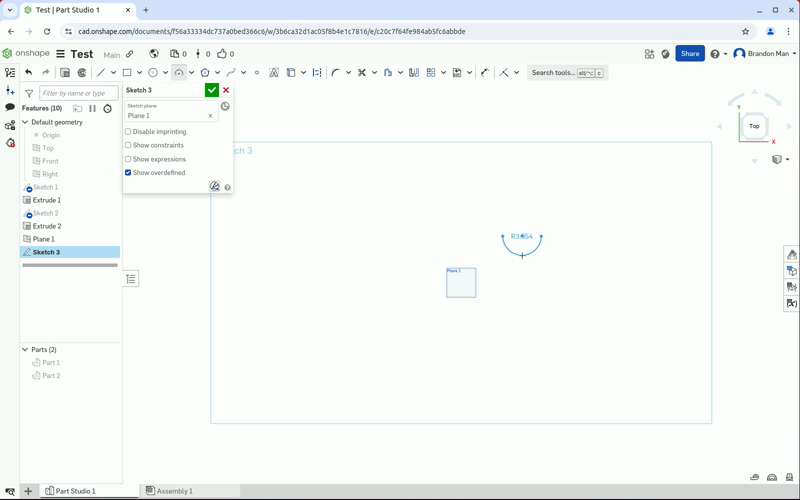
key_up(shift)
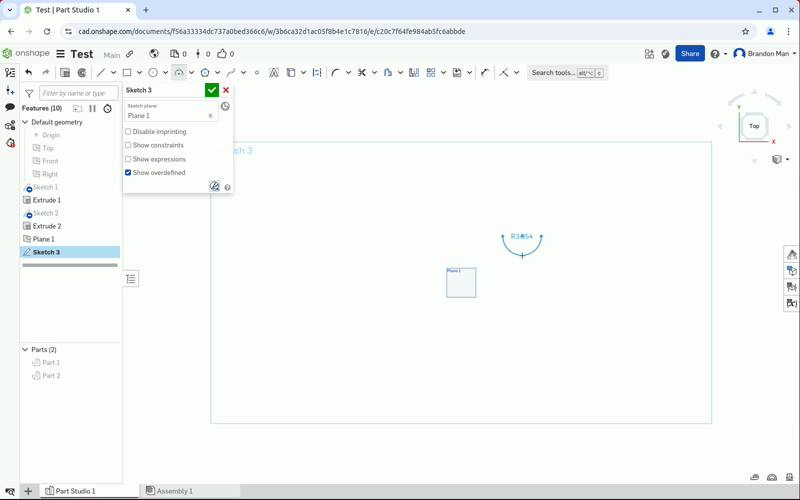
key(esc)
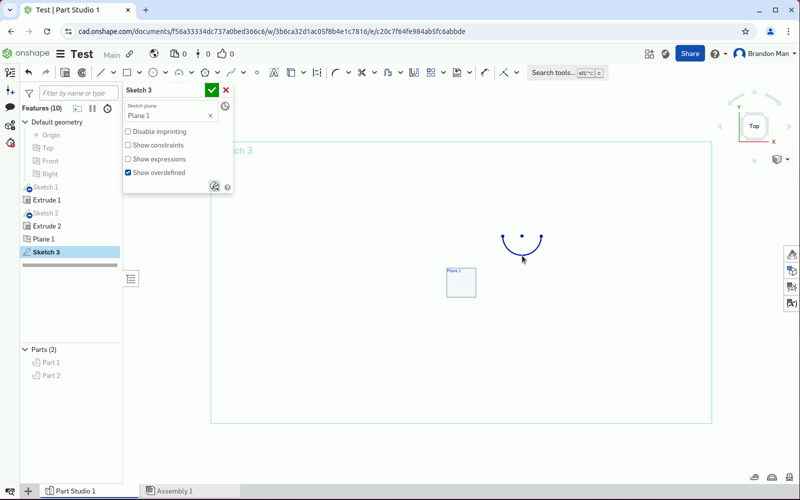
key(l)
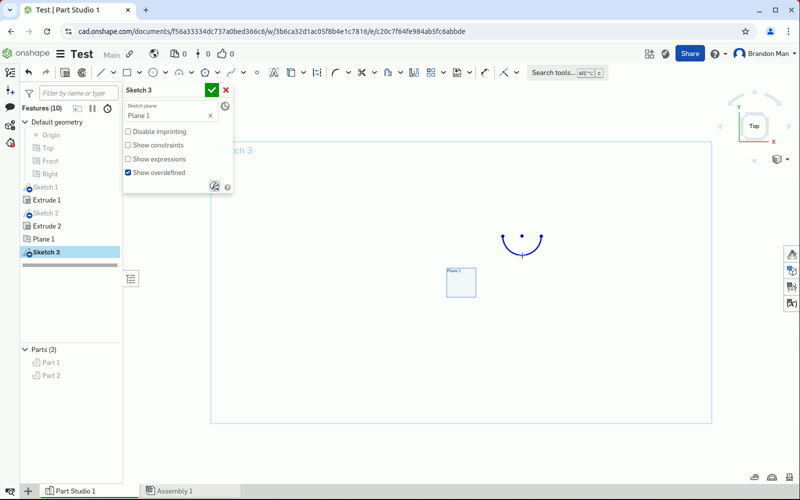
mouse_move(541, 236)
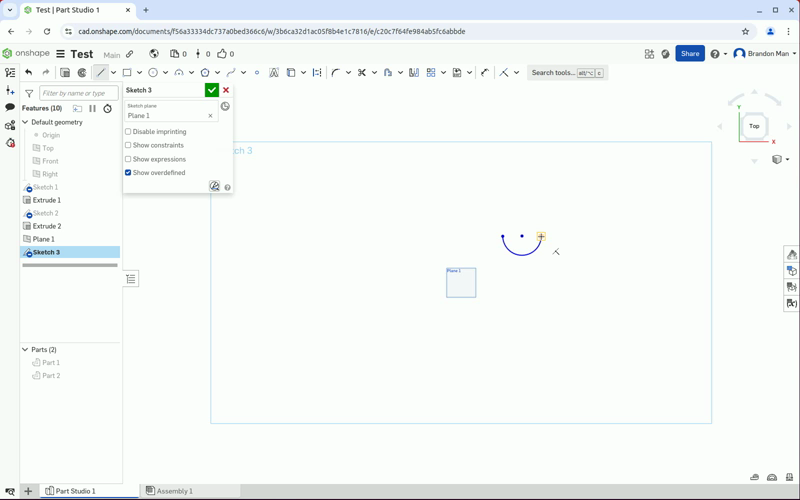
click(541, 236)
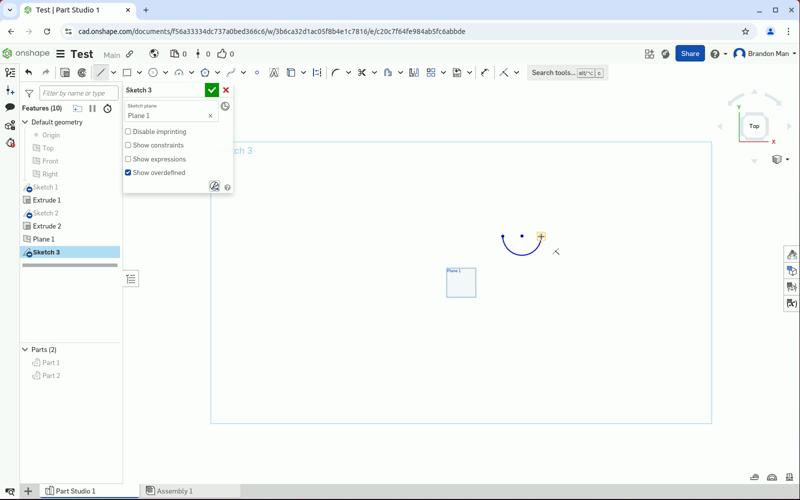
mouse_move(571, 236)
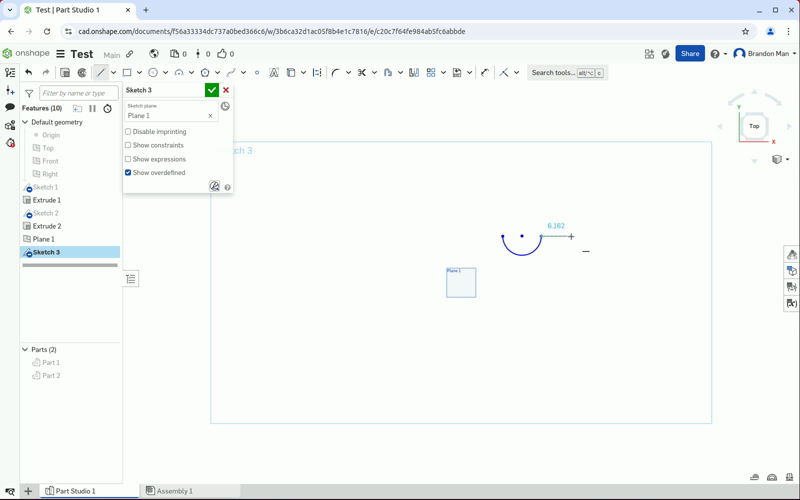
key_down(shift)
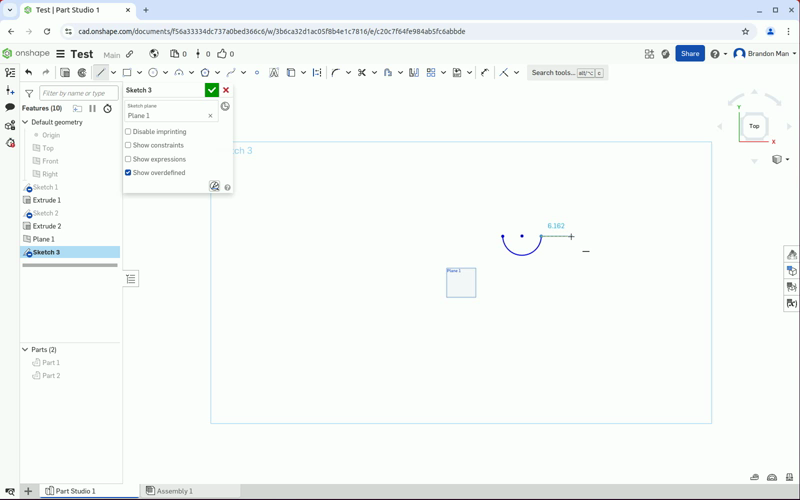
mouse_move(502, 236)
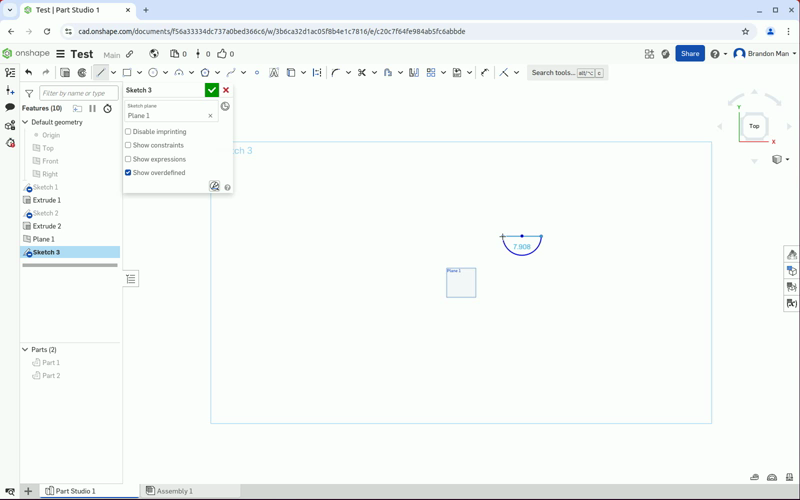
key_up(shift)
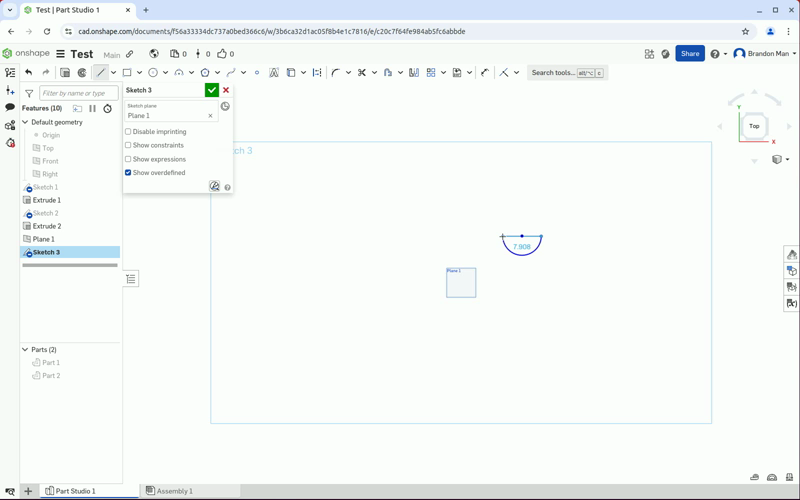
click(502, 236)
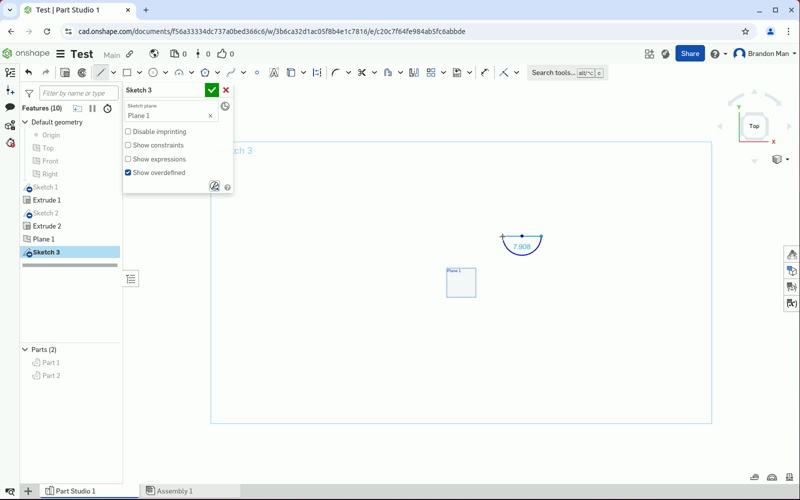
key(esc)
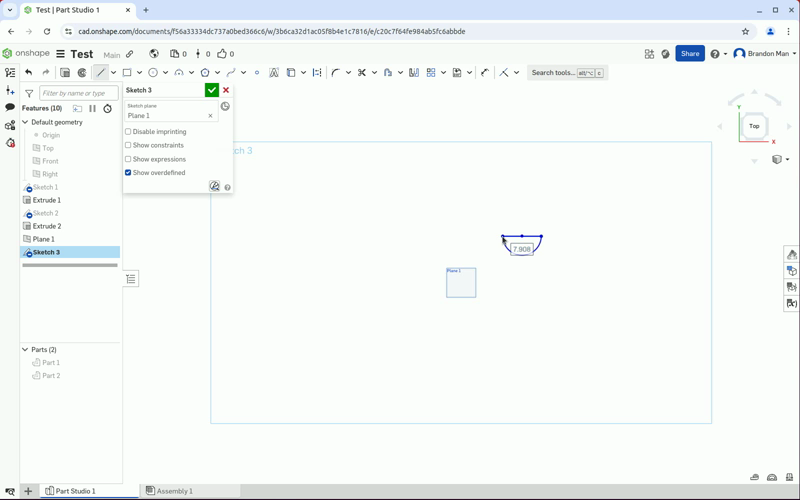
mouse_move(515, 244)
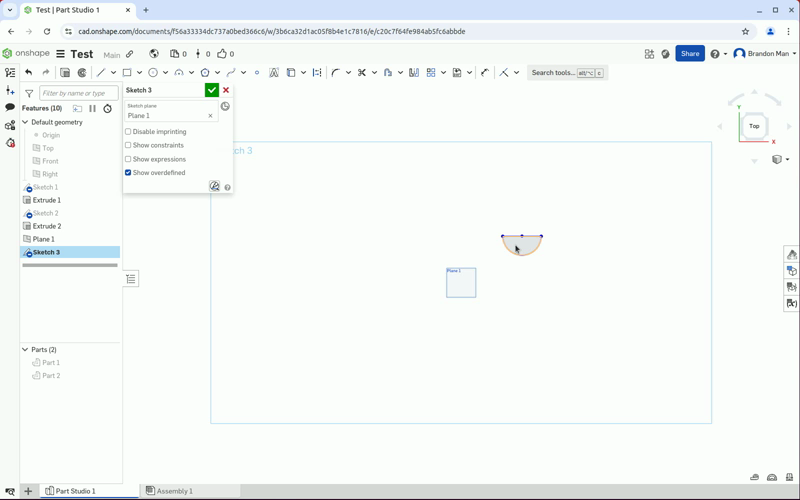
scroll(6)
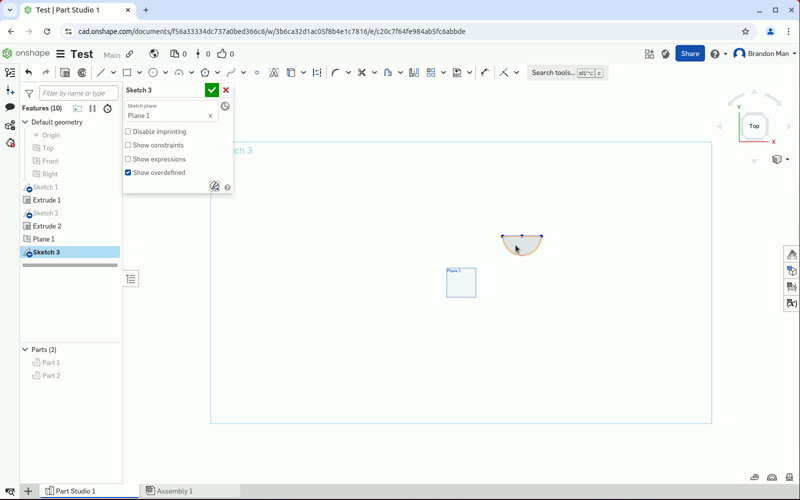
scroll(6)
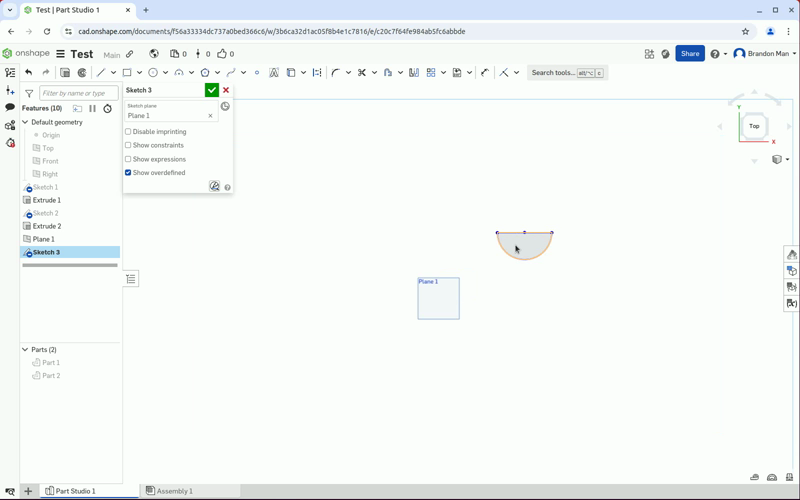
scroll(6)
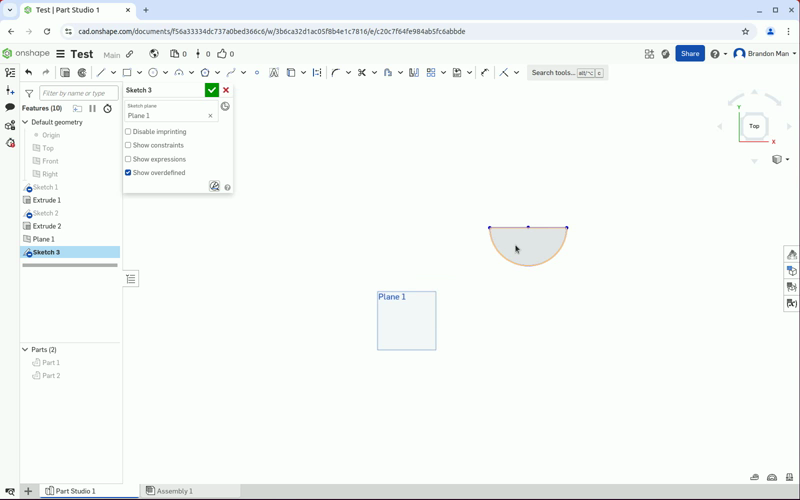
scroll(6)
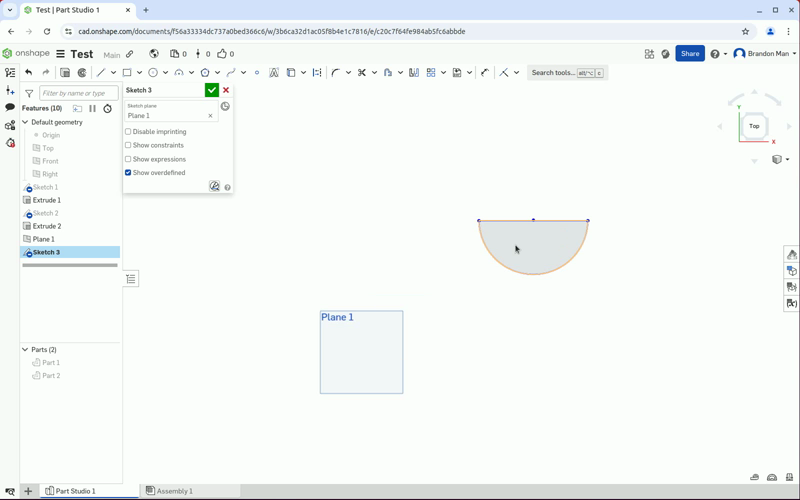
scroll(6)
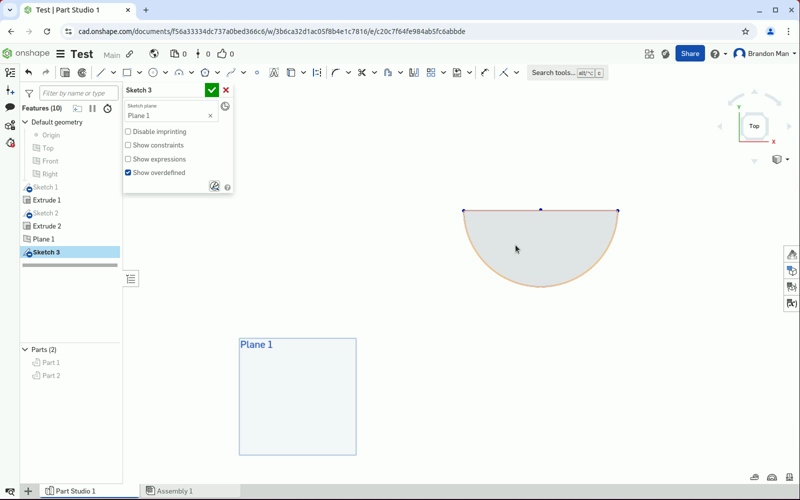
scroll(6)
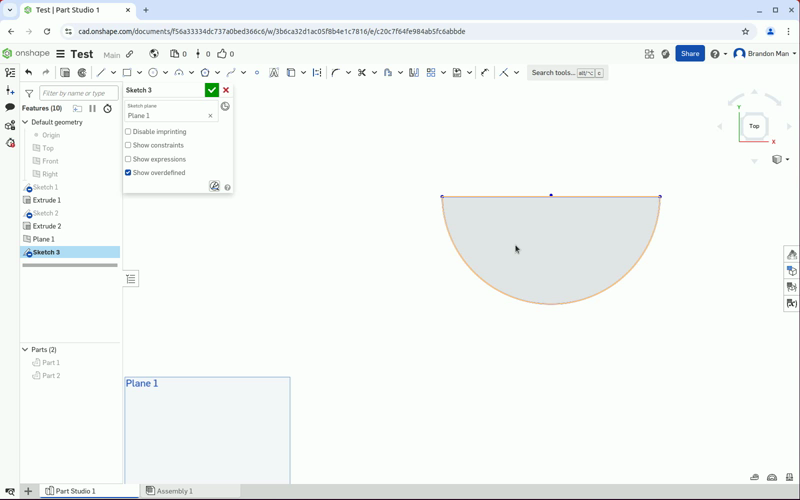
scroll(6)
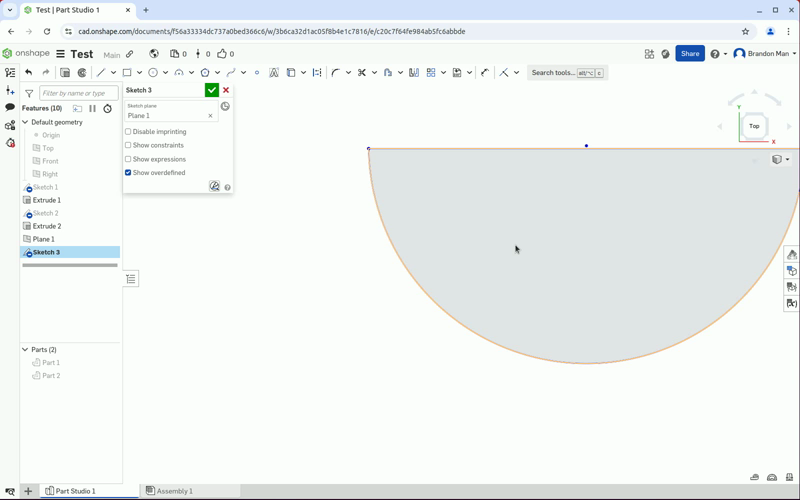
click(515, 244)
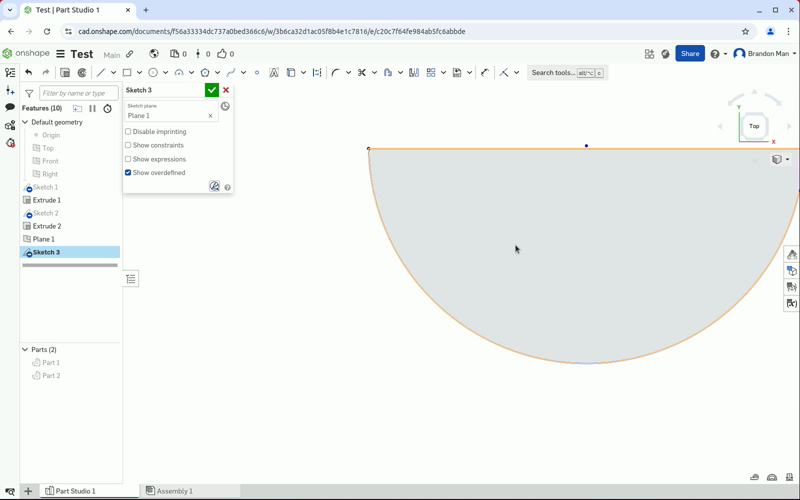
scroll(-6)
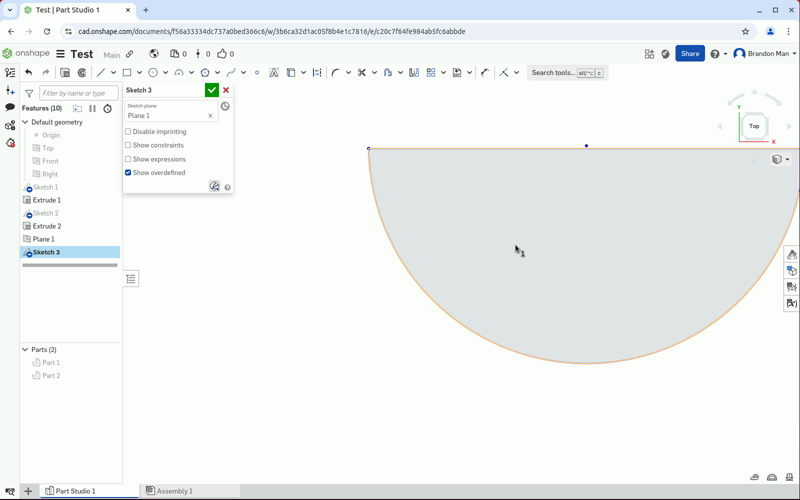
scroll(-6)
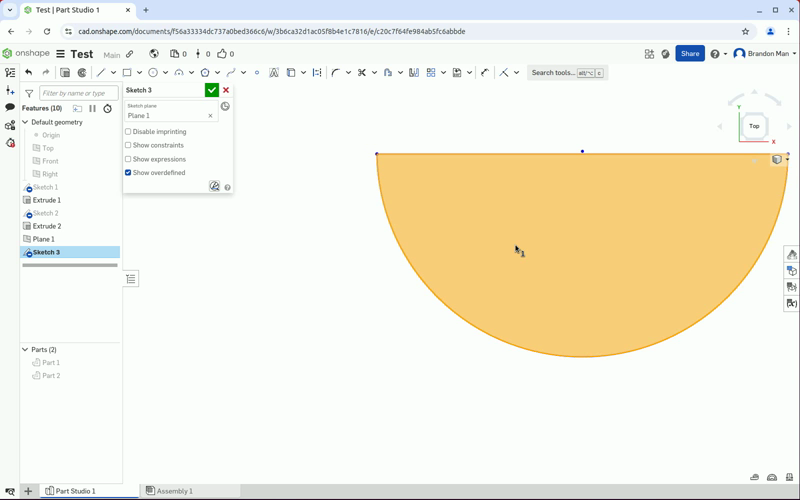
scroll(-6)
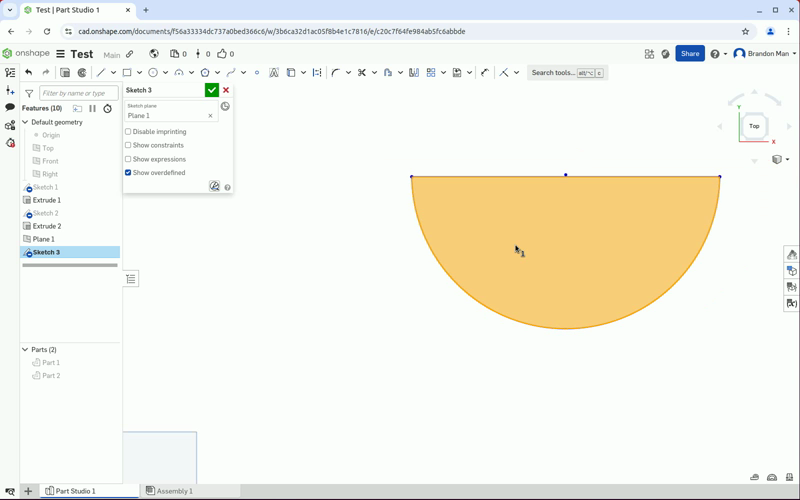
scroll(-6)
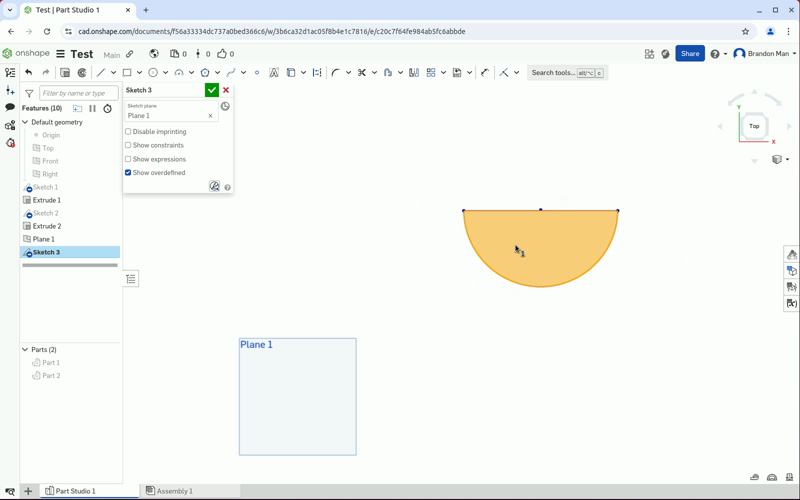
scroll(-6)
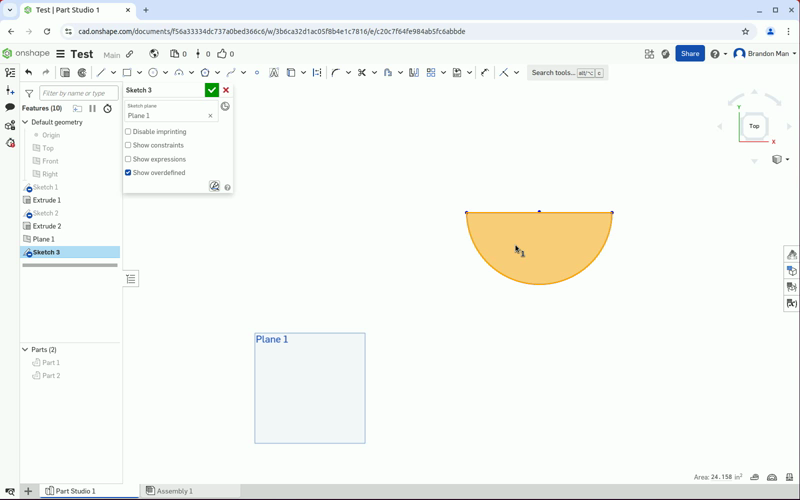
scroll(-6)
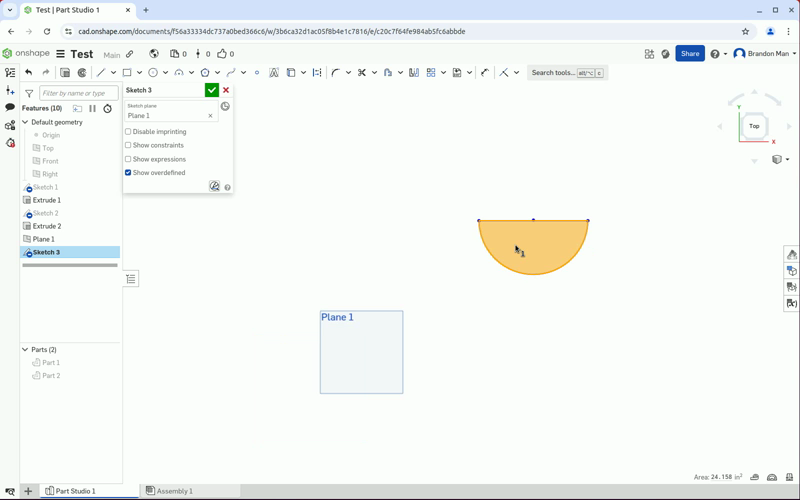
scroll(-6)
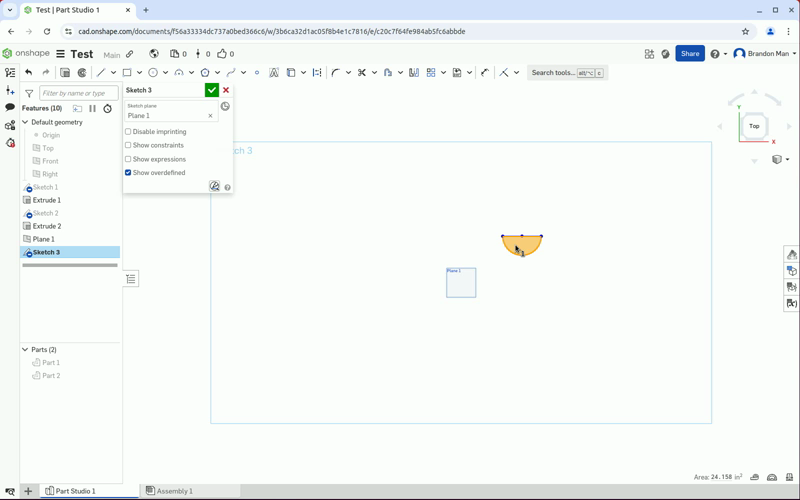
mouse_move(73, 352)
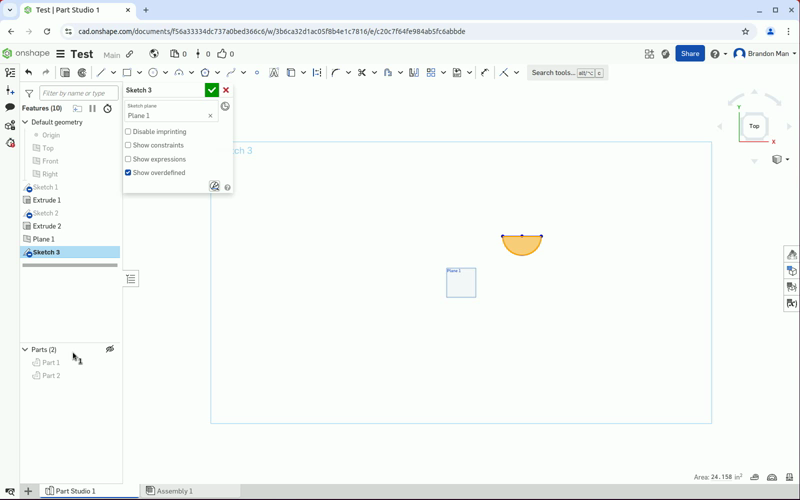
key(shift+y)
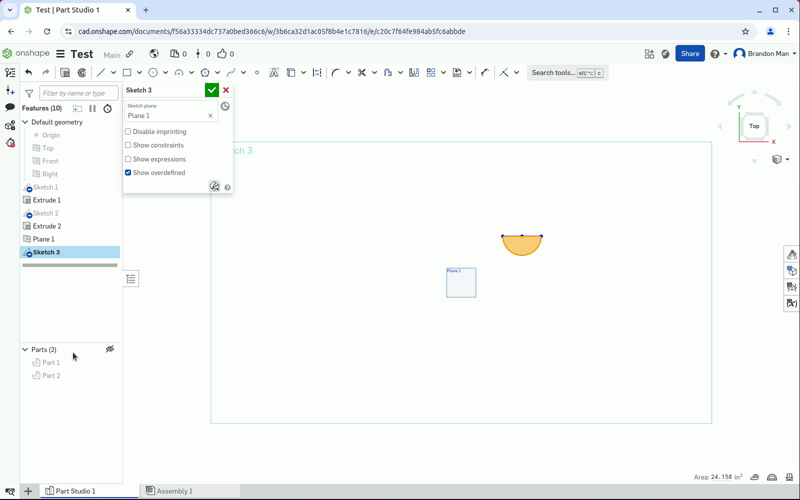
key(shift+e)
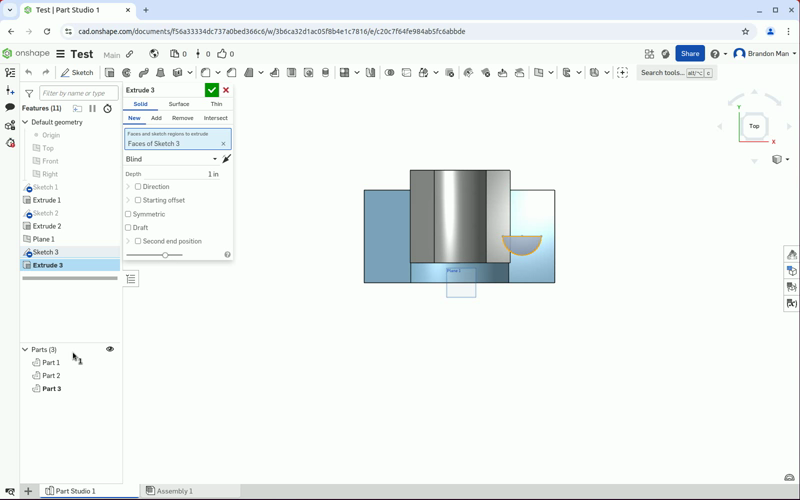
mouse_move(143, 106)
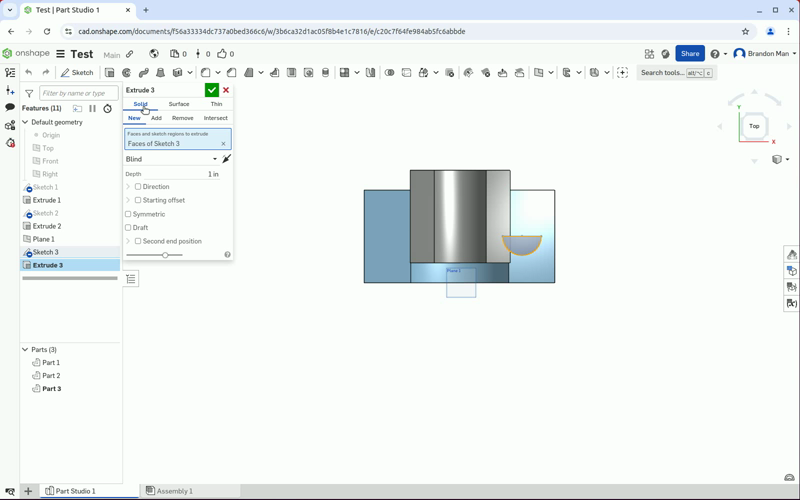
click(143, 106)
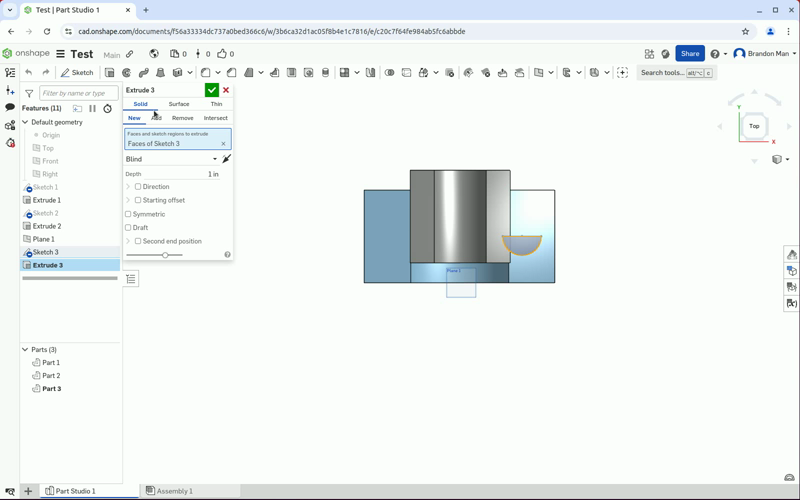
mouse_move(186, 120)
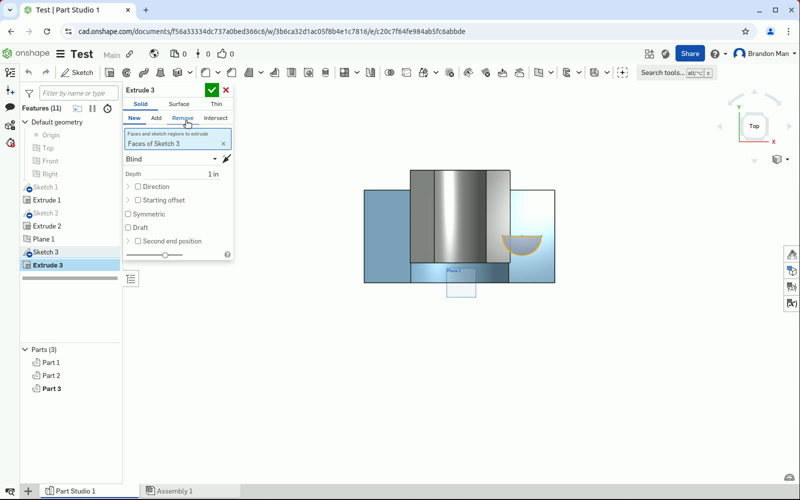
click(186, 120)
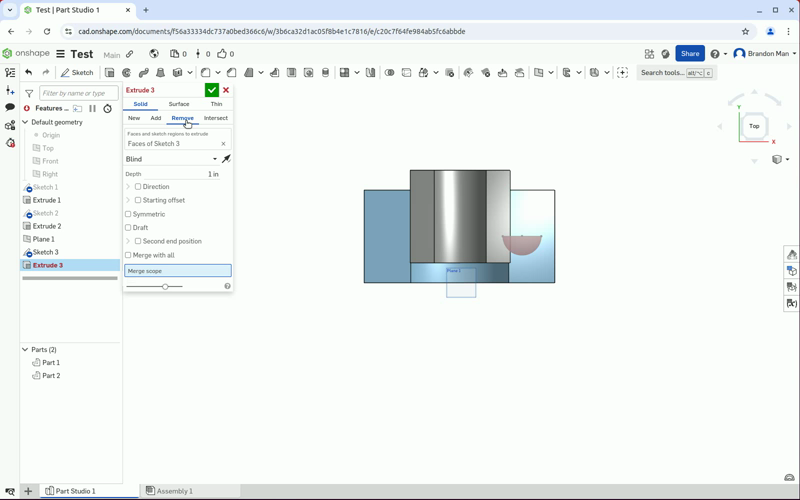
key(tab, 4)
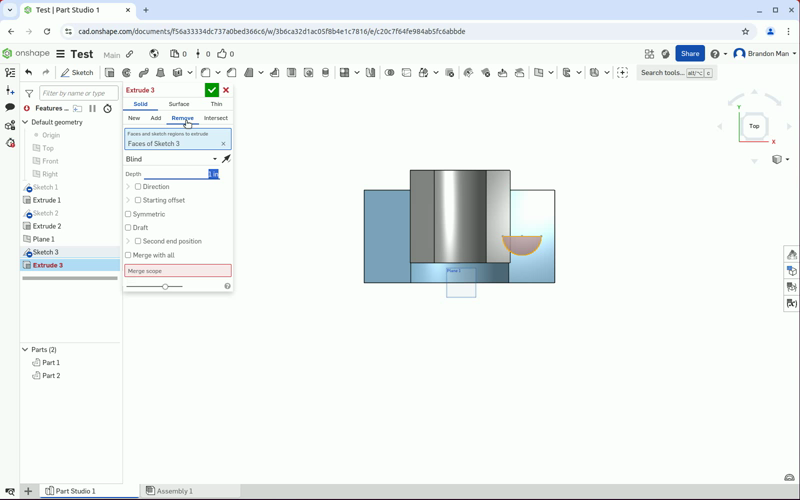
text(-61.14)
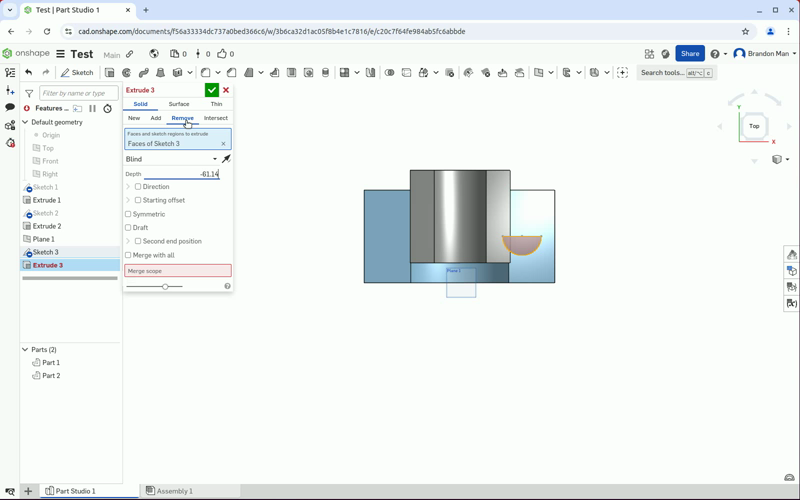
key(tab, 3)
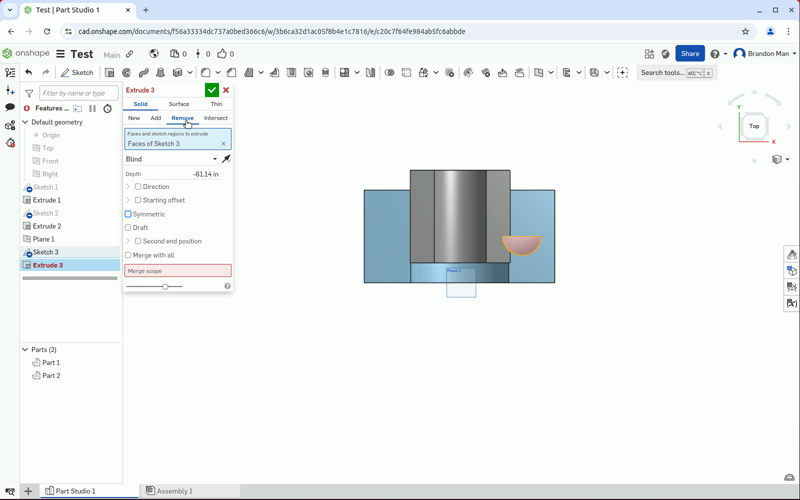
key(space)
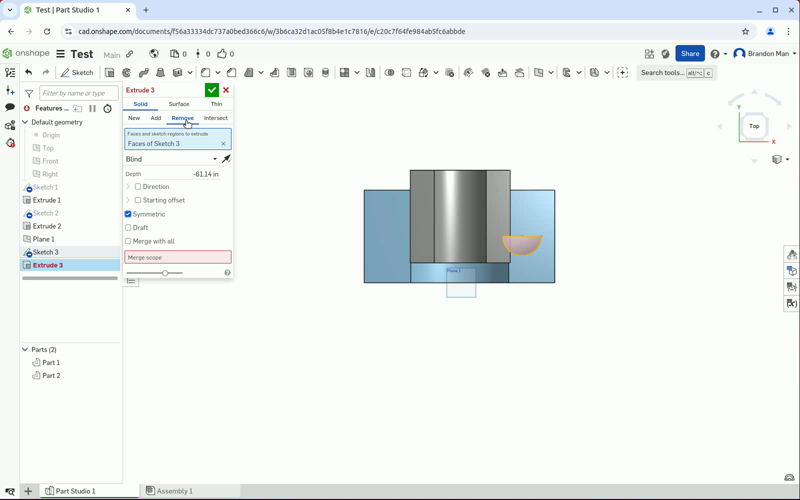
key(tab, 2)
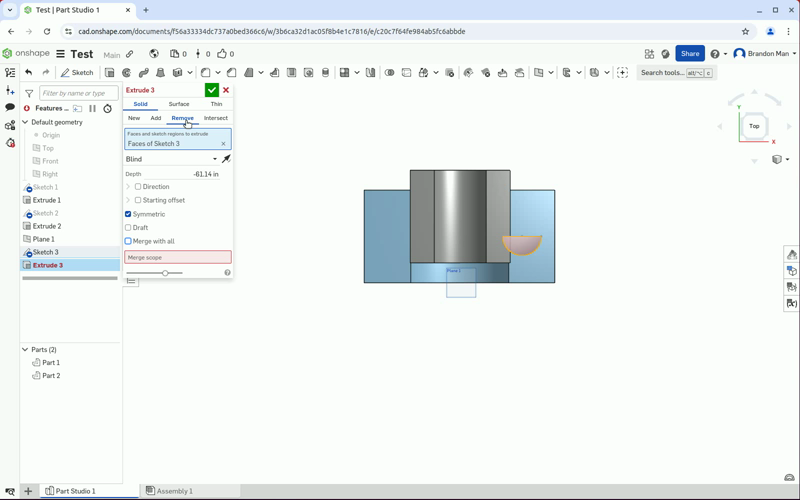
key(space)
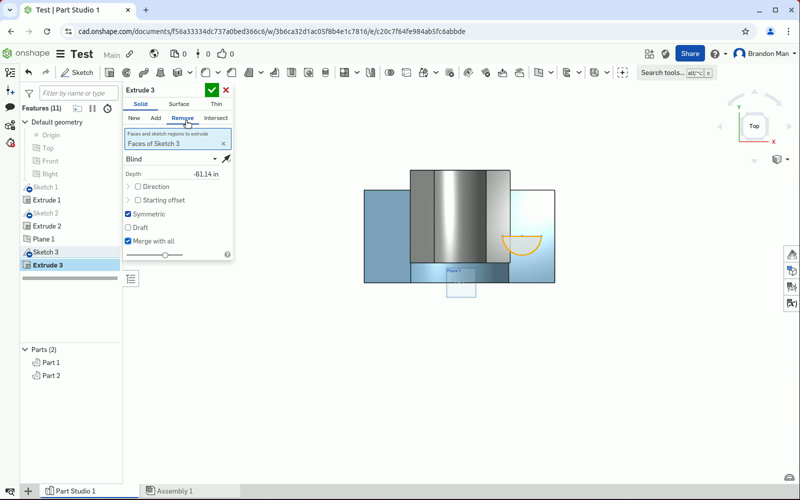
key(enter)
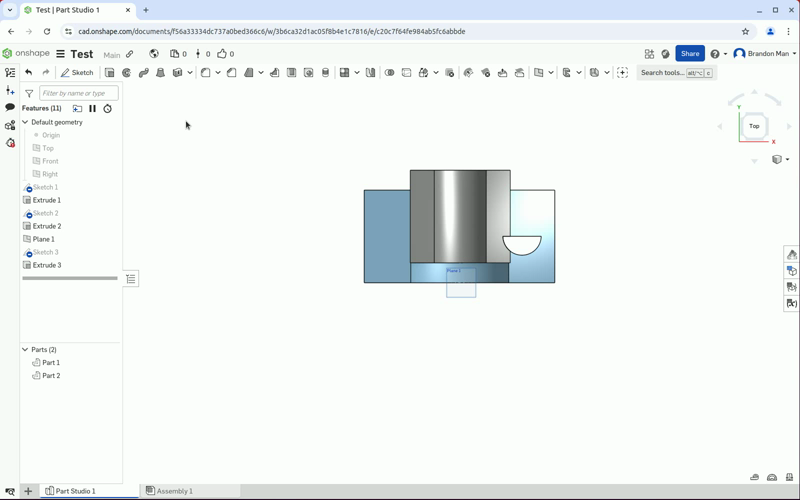
key(shift+h)
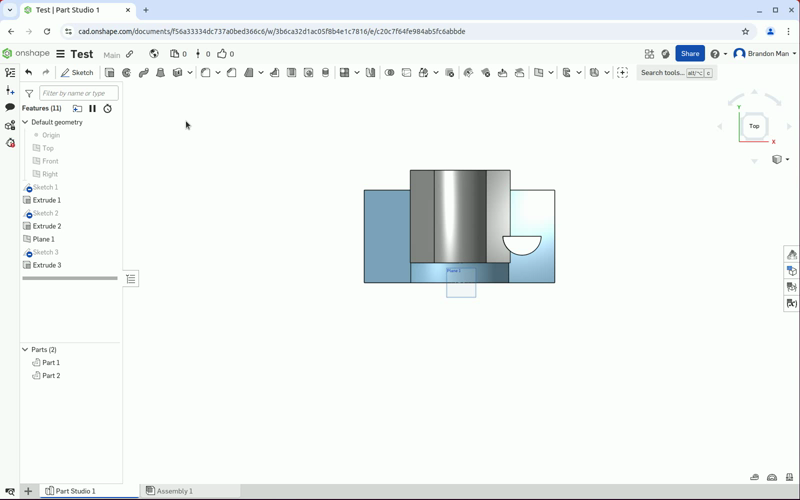
key(shift+h)
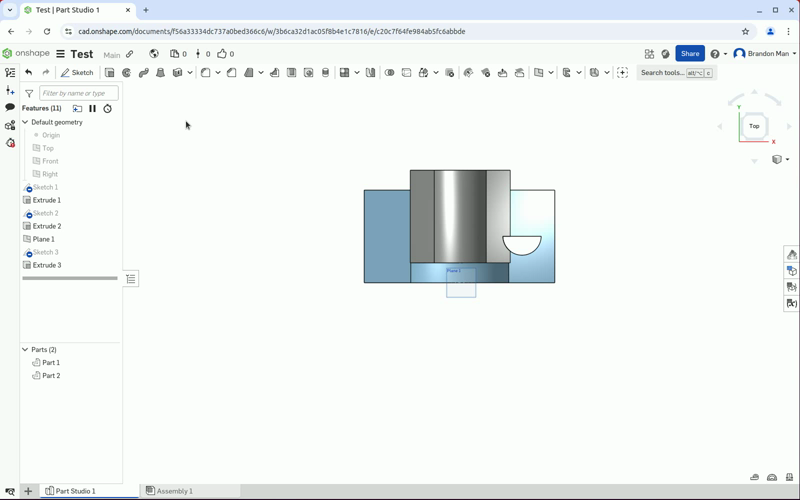
mouse_move(73, 189)
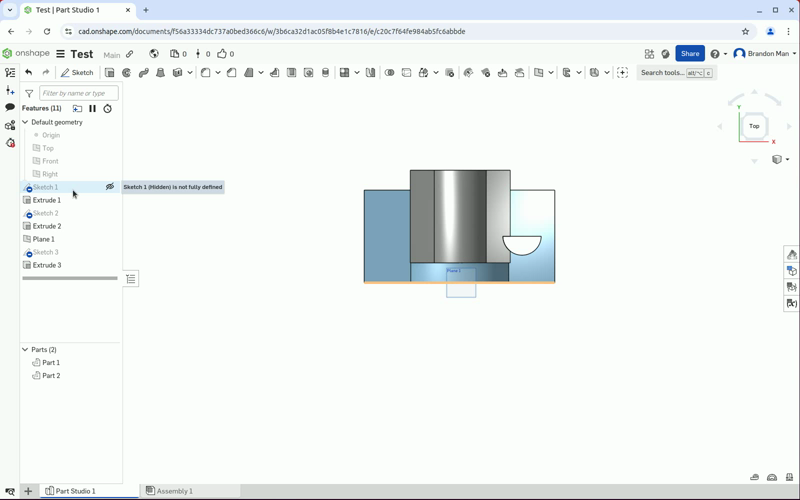
click(73, 189)
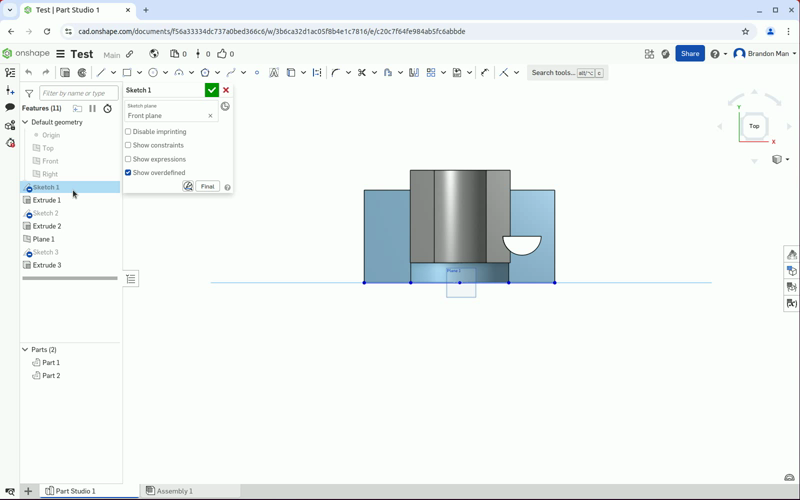
mouse_move(229, 92)
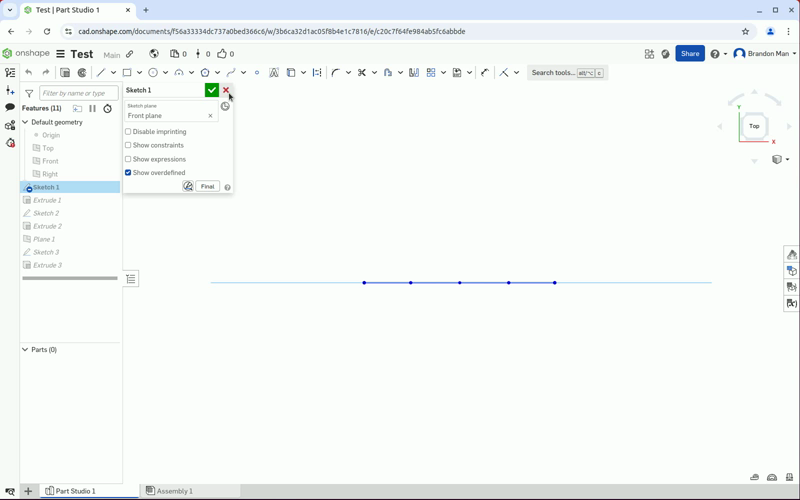
click(229, 92)
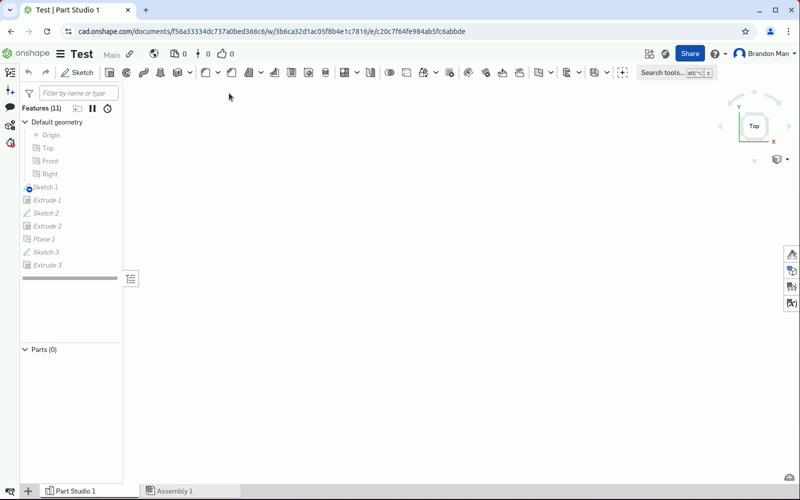
key(shift+s)
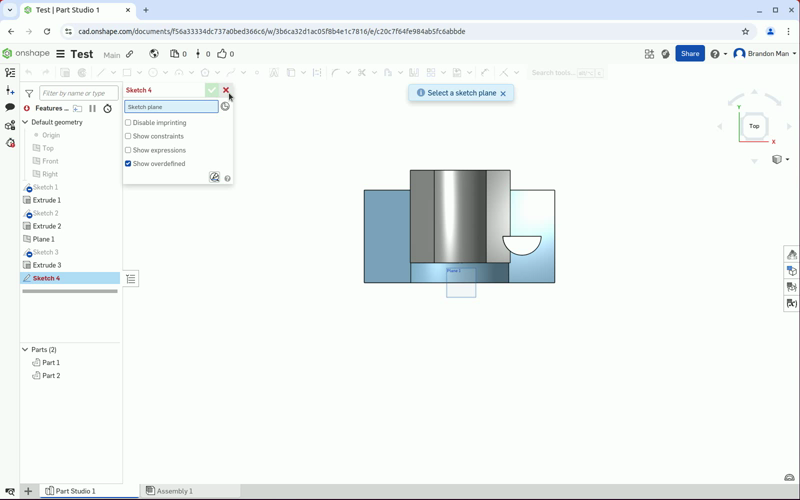
mouse_move(73, 241)
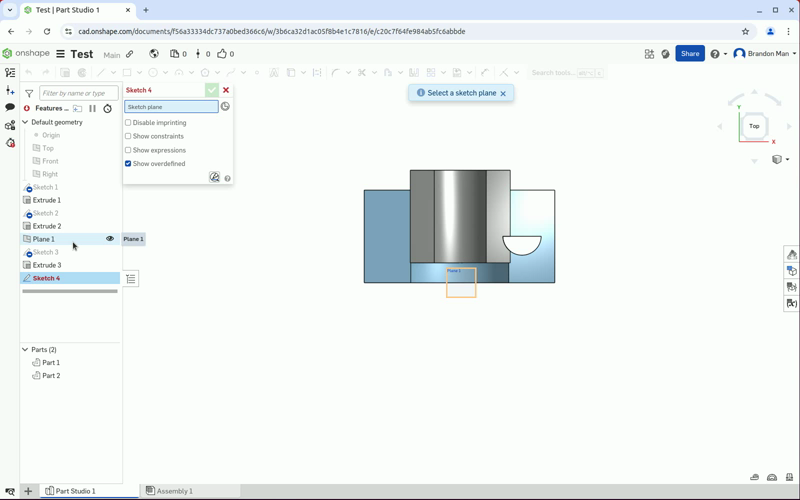
click(73, 241)
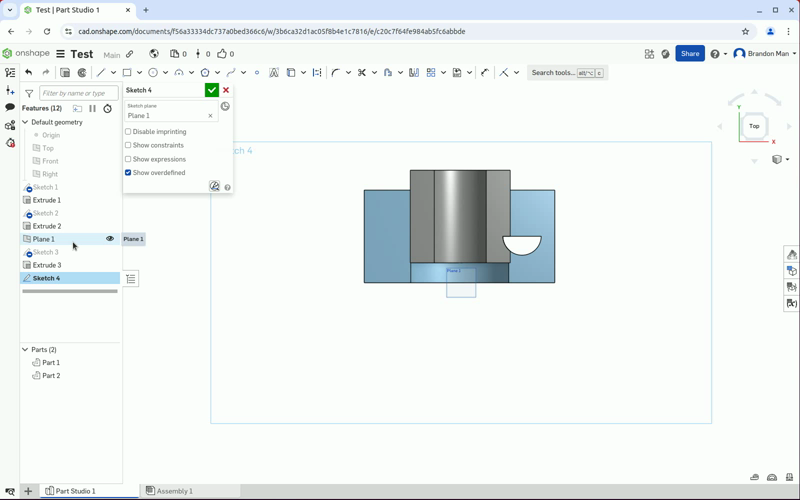
mouse_move(73, 352)
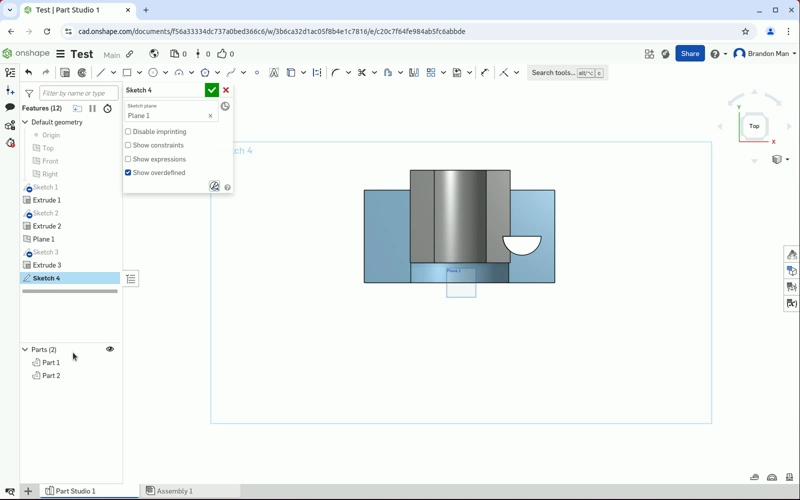
key(y)
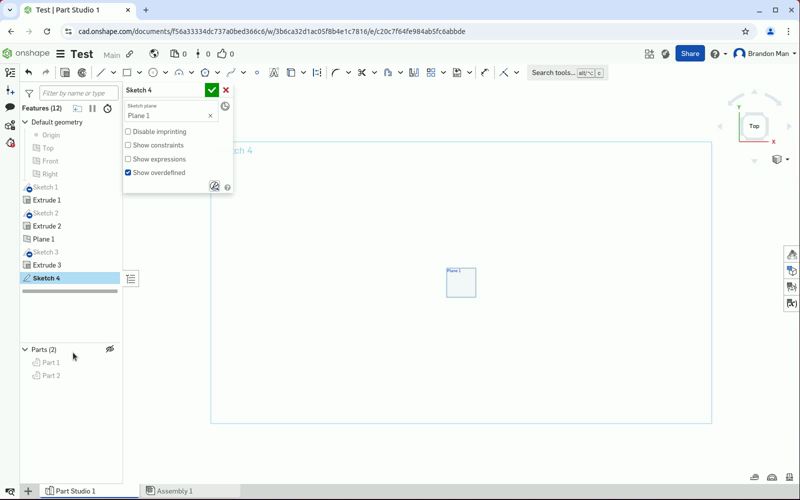
key(a)
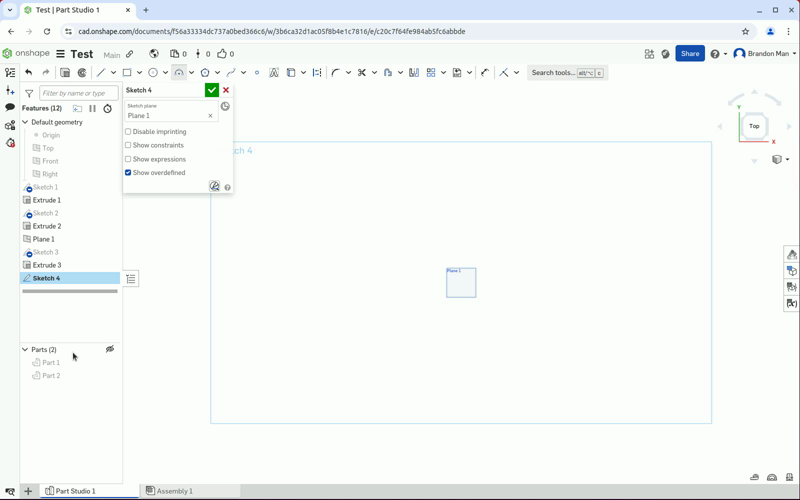
key_down(shift)
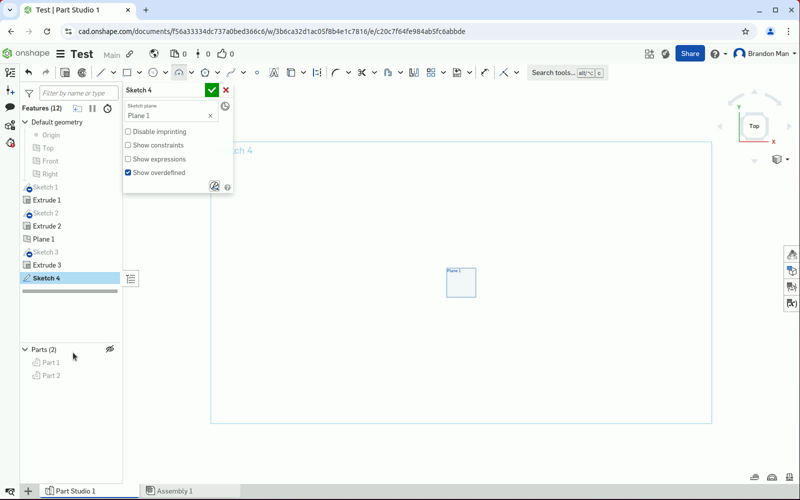
mouse_move(502, 236)
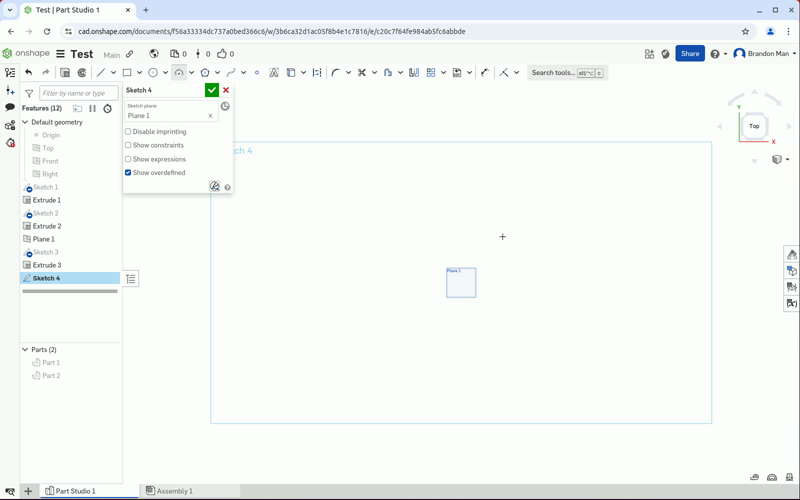
click(502, 236)
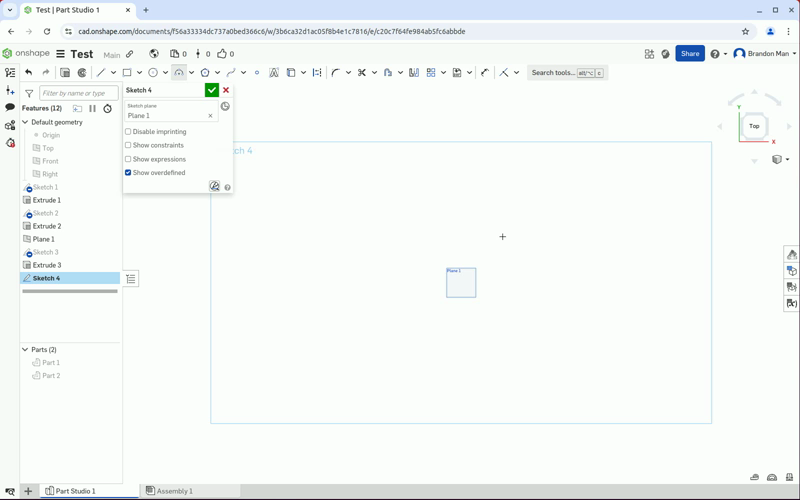
key_up(shift)
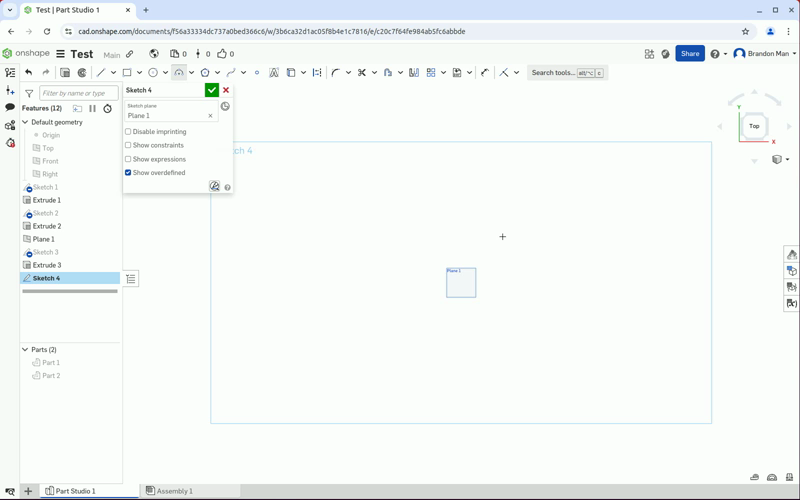
key_down(shift)
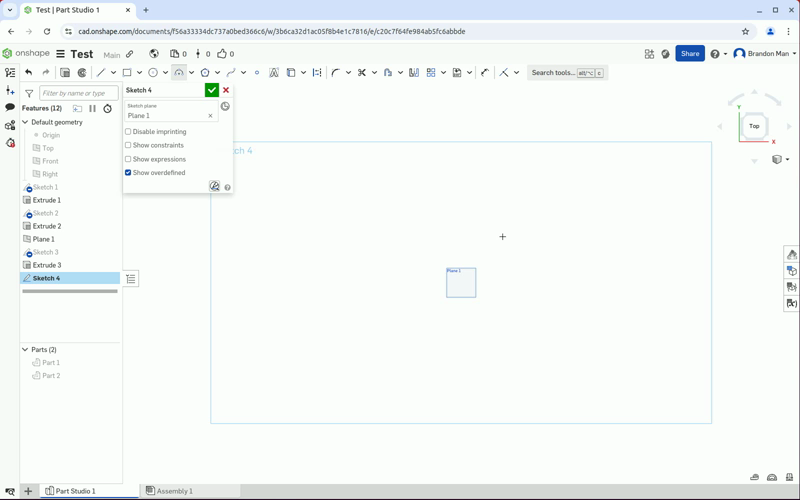
mouse_move(541, 236)
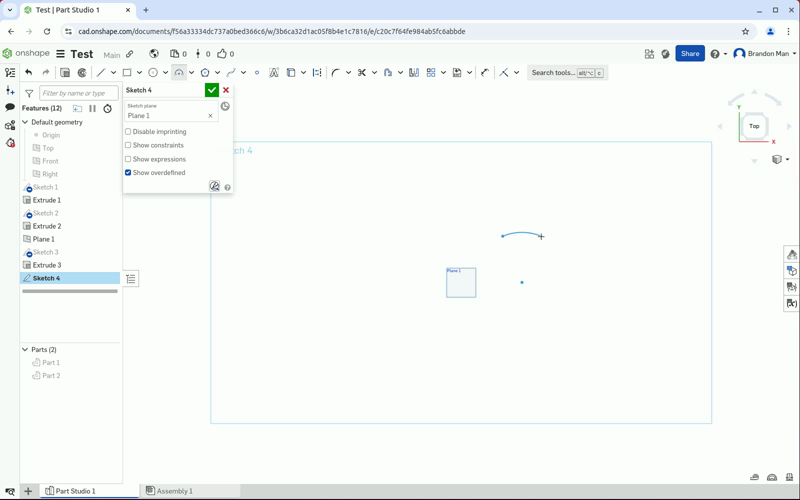
click(541, 236)
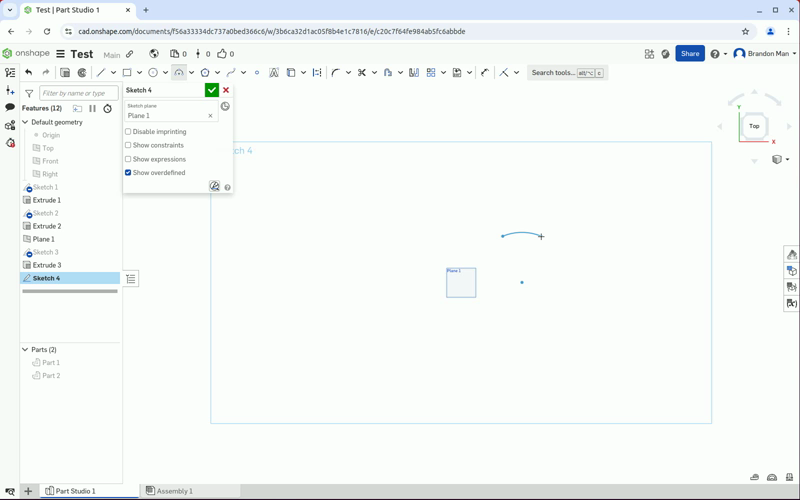
mouse_move(522, 255)
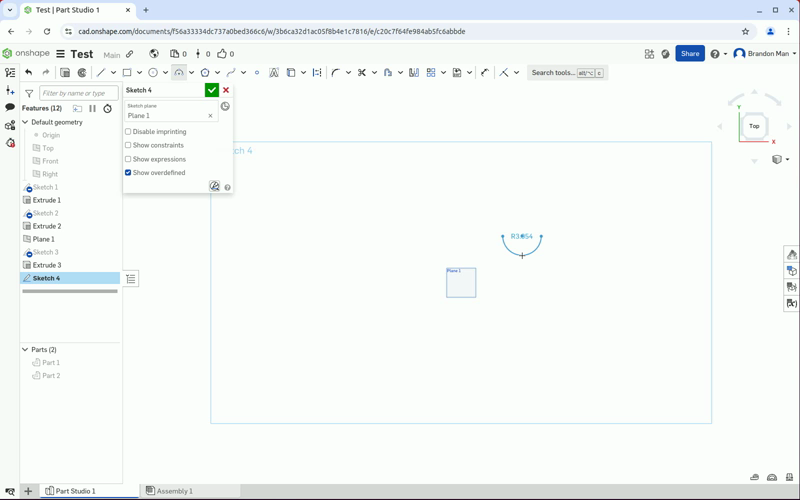
click(522, 255)
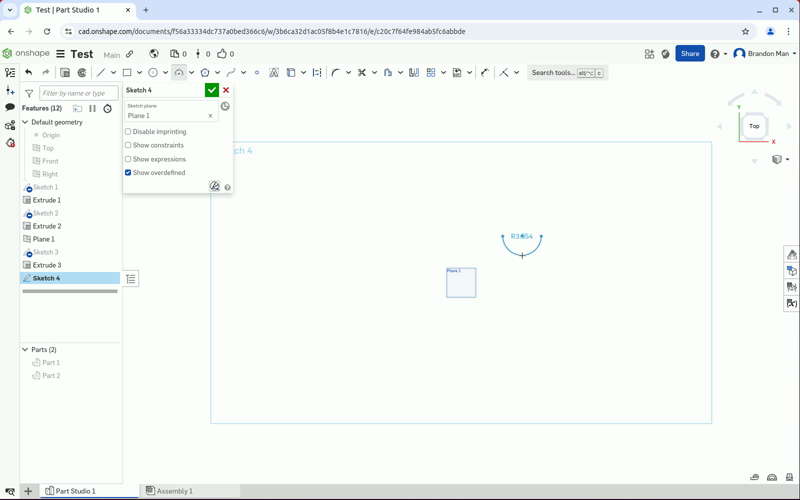
key_up(shift)
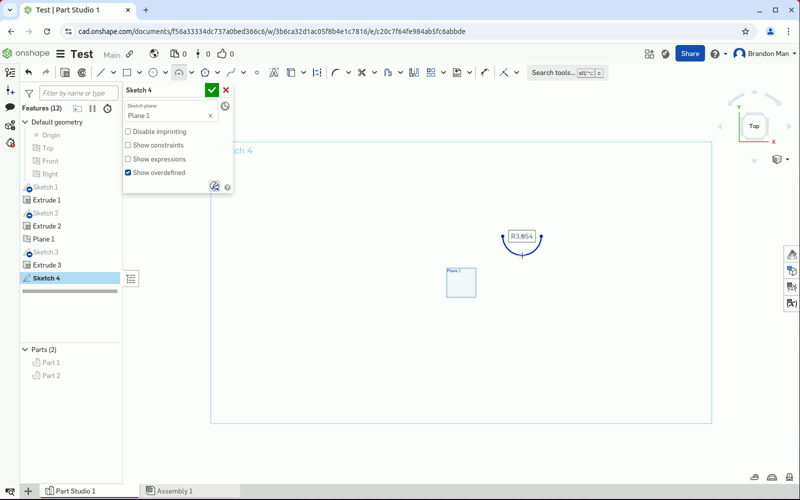
key(esc)
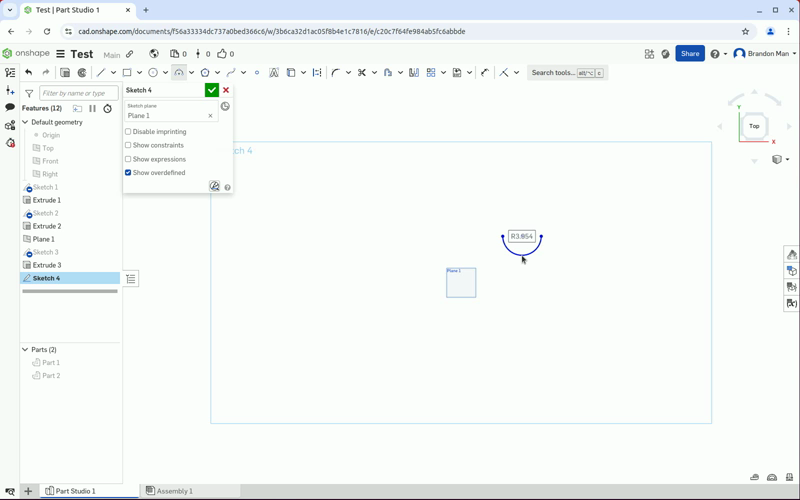
key(l)
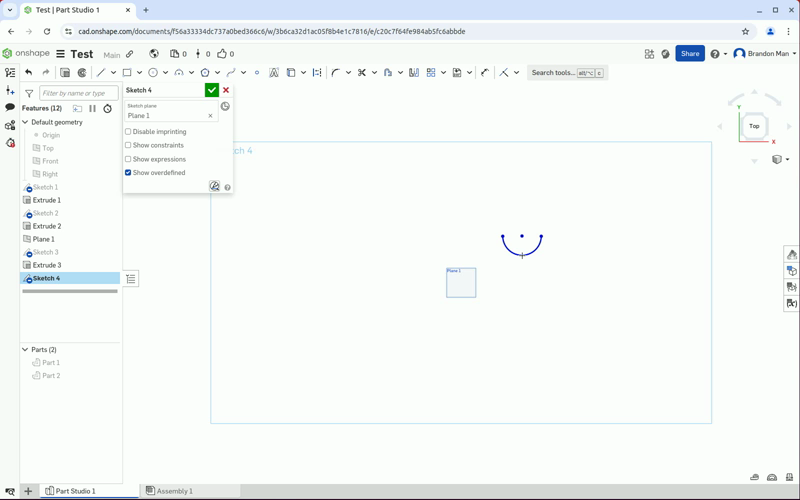
mouse_move(541, 236)
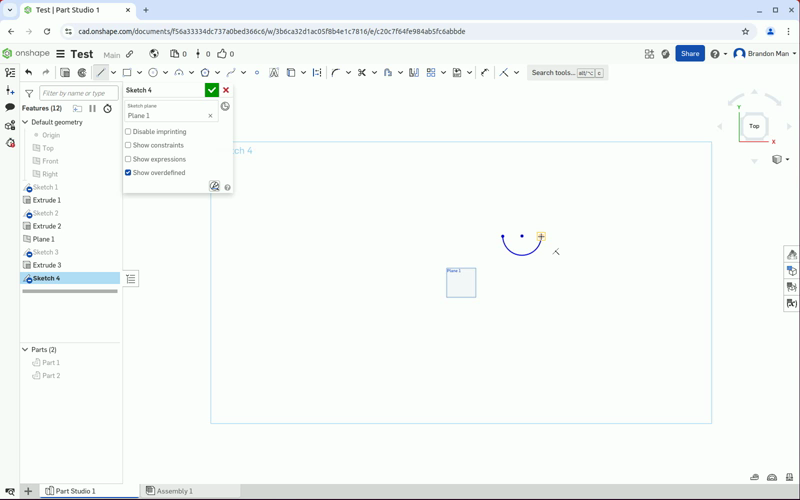
click(541, 236)
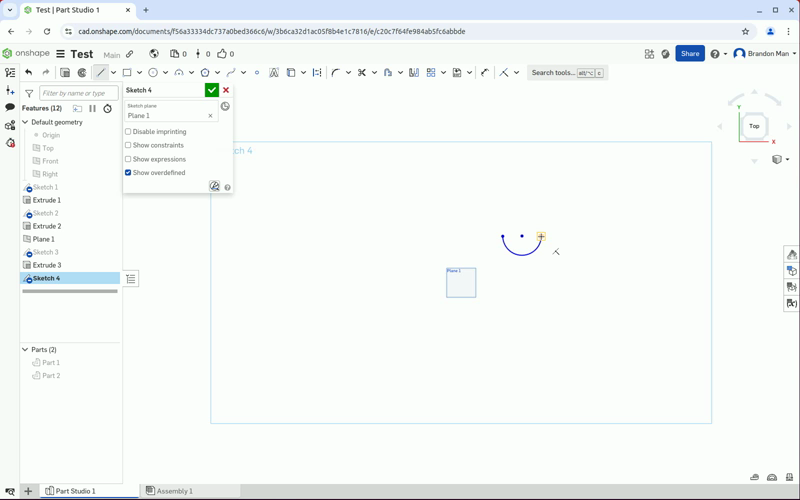
mouse_move(571, 236)
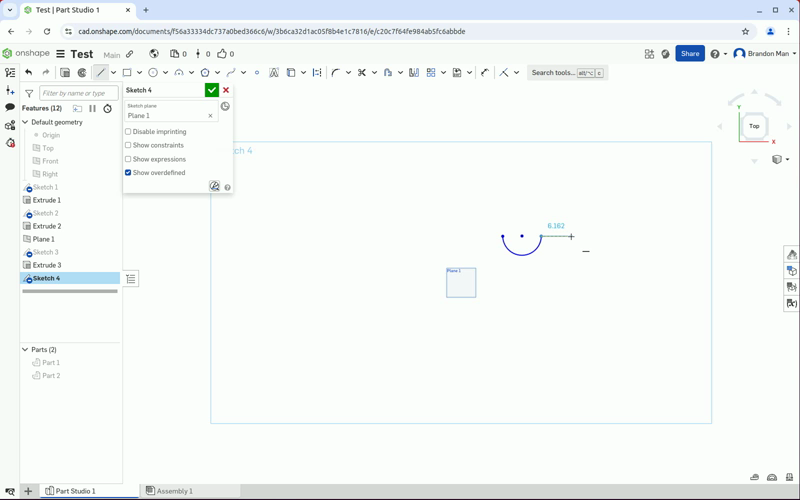
key_down(shift)
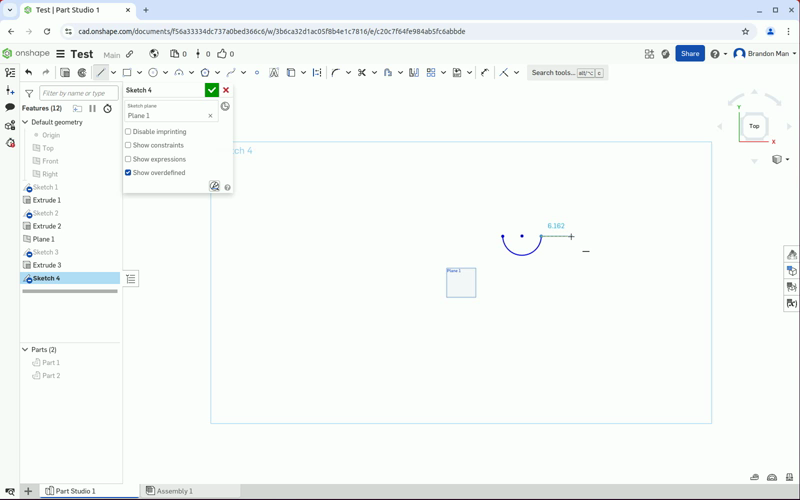
mouse_move(502, 236)
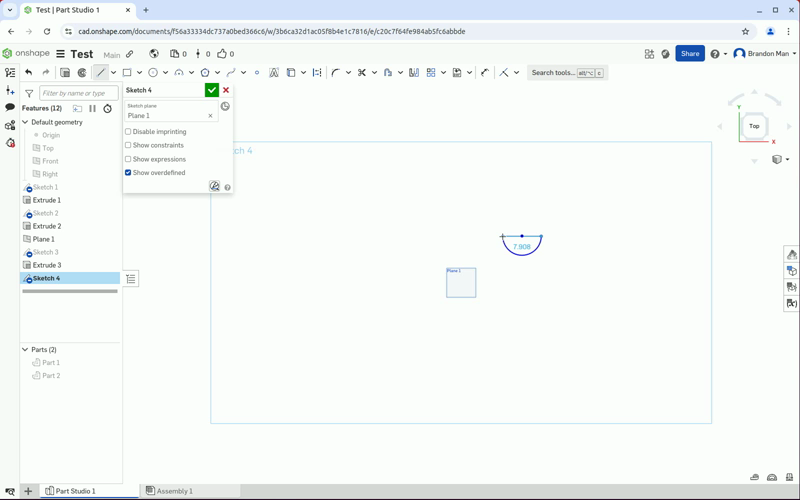
key_up(shift)
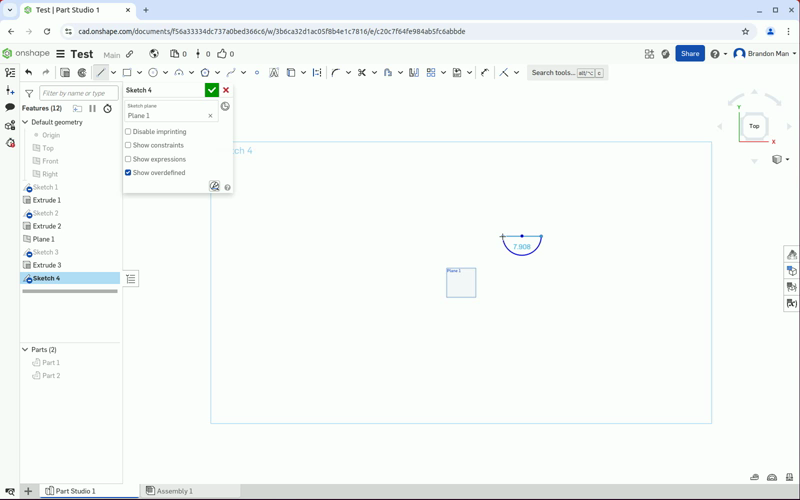
click(502, 236)
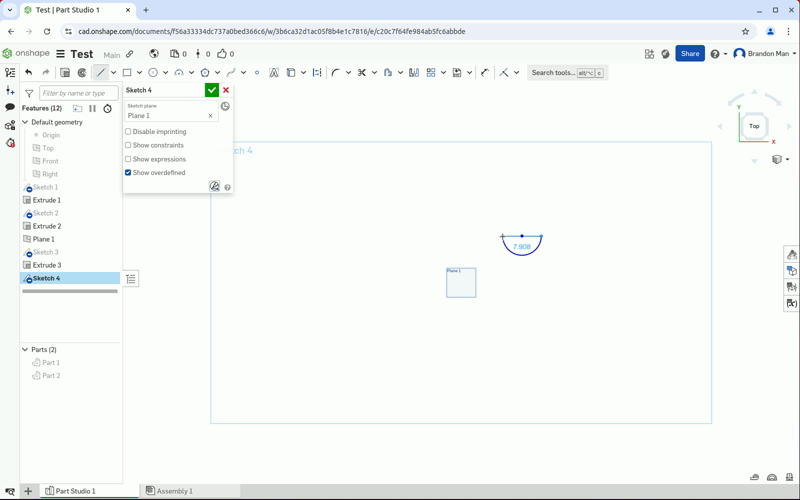
key(esc)
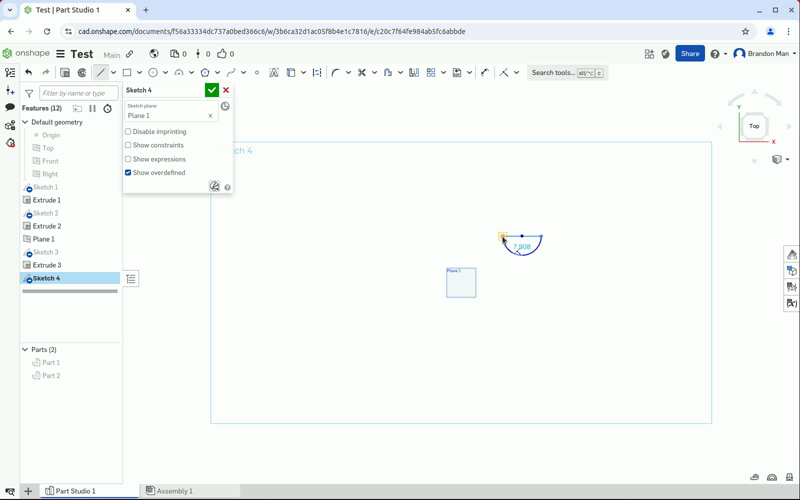
mouse_move(530, 247)
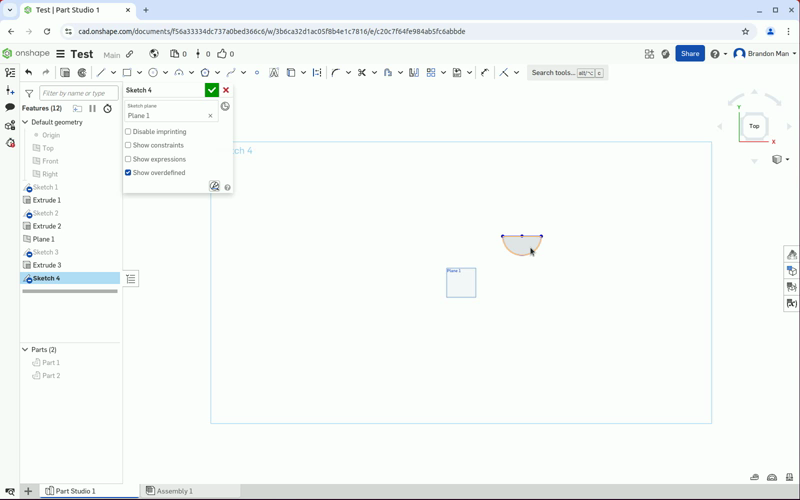
scroll(6)
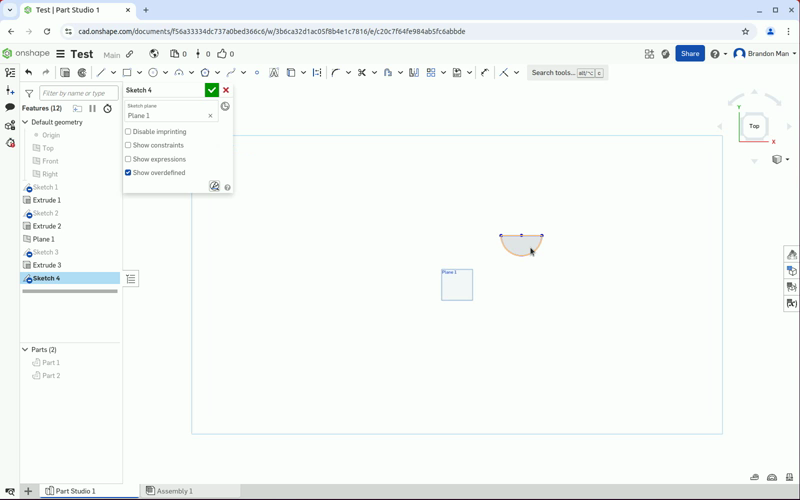
scroll(6)
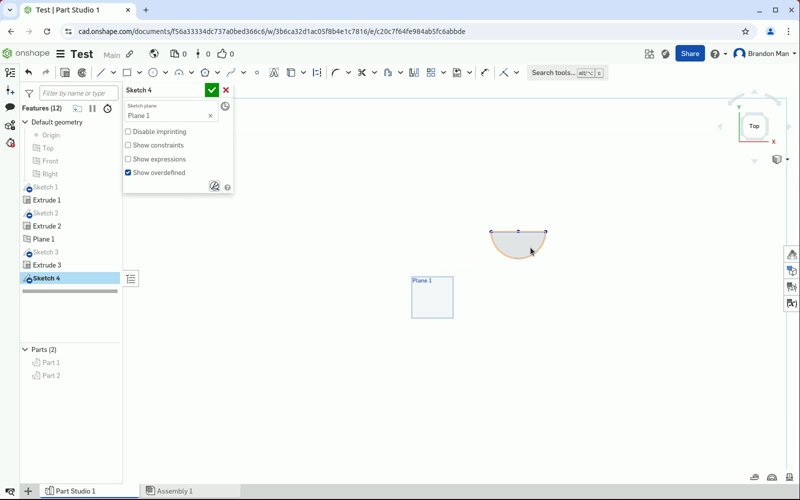
scroll(6)
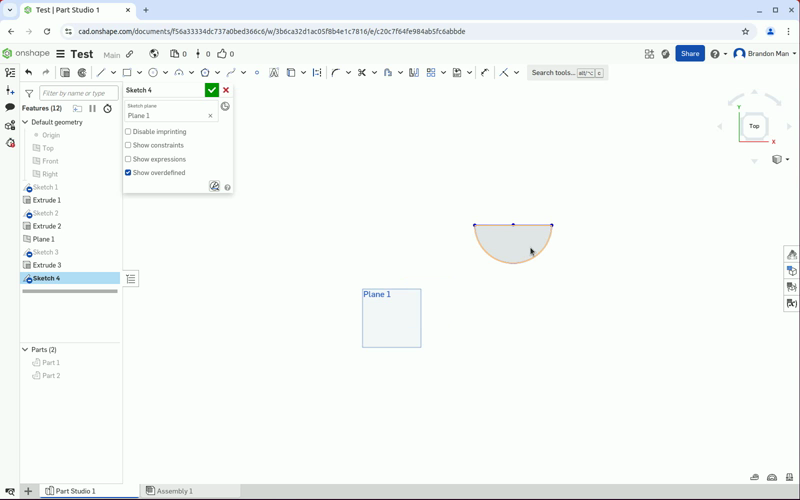
scroll(6)
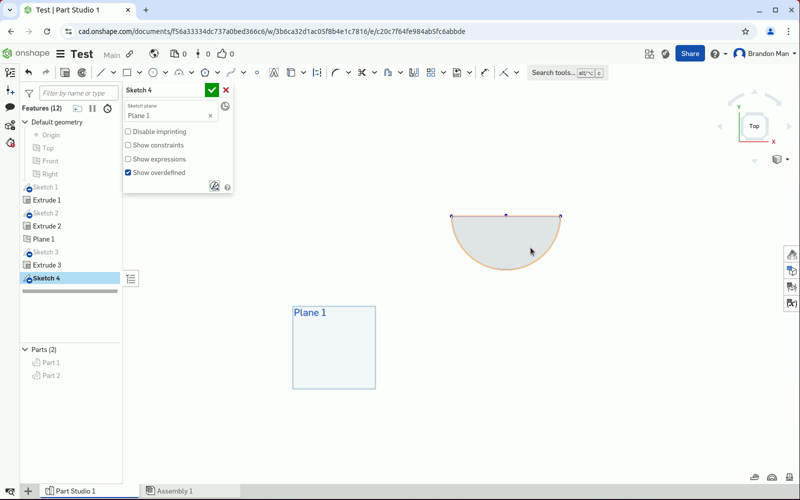
scroll(6)
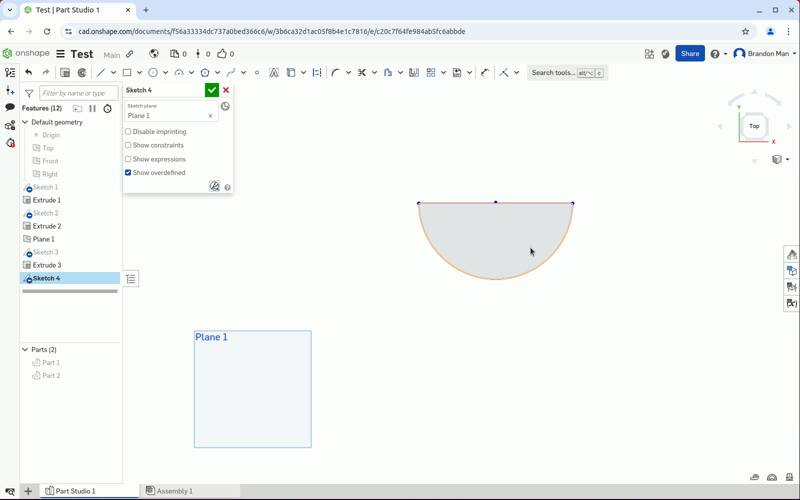
scroll(6)
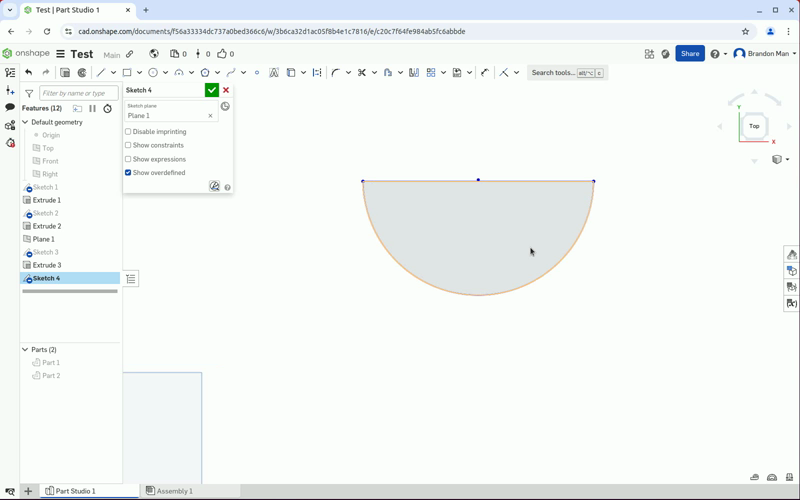
scroll(6)
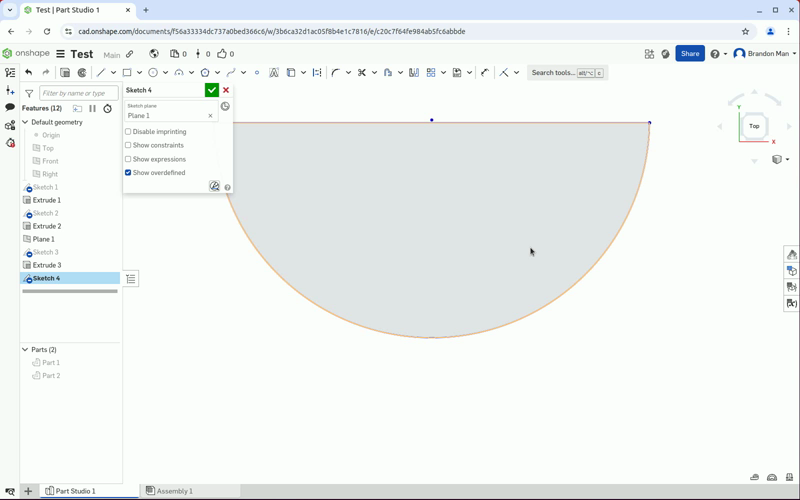
click(530, 247)
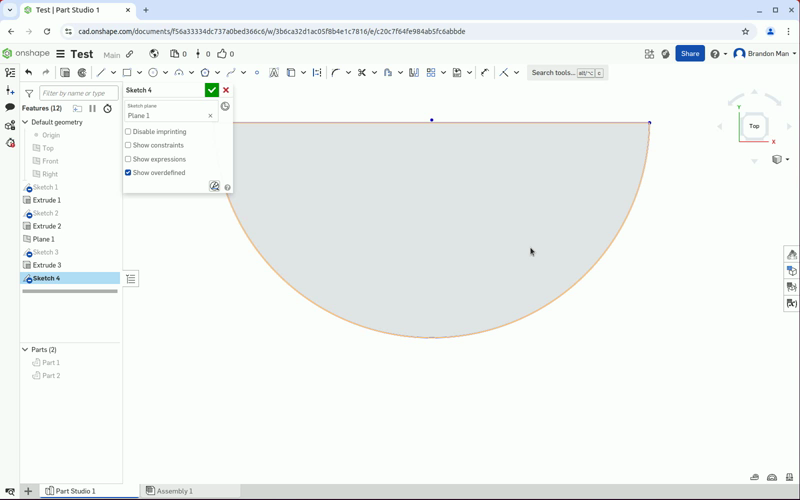
scroll(-6)
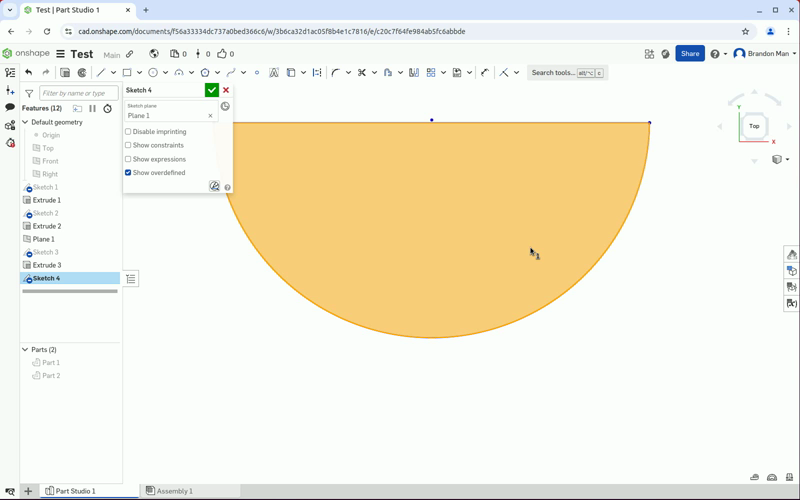
scroll(-6)
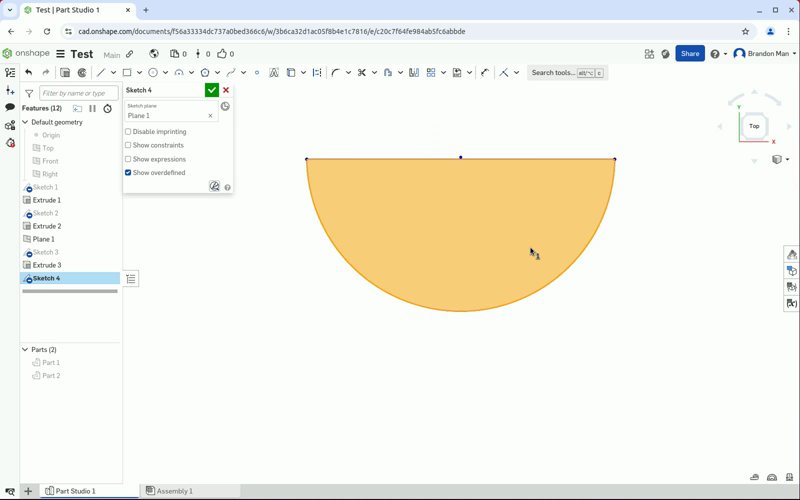
scroll(-6)
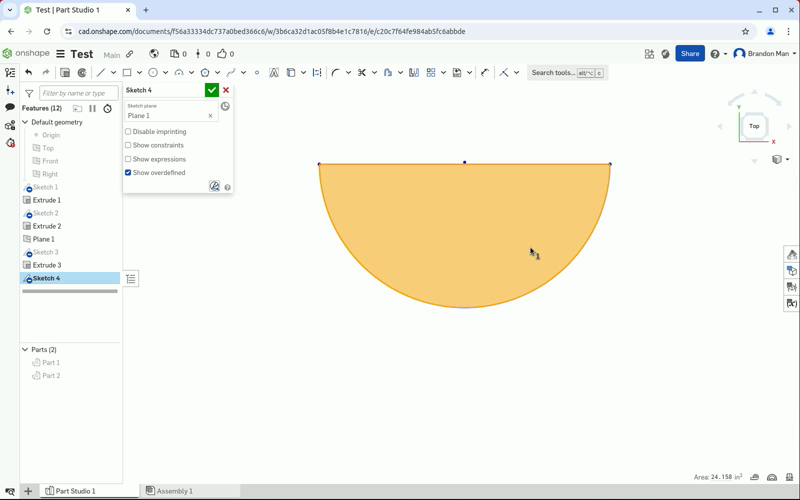
scroll(-6)
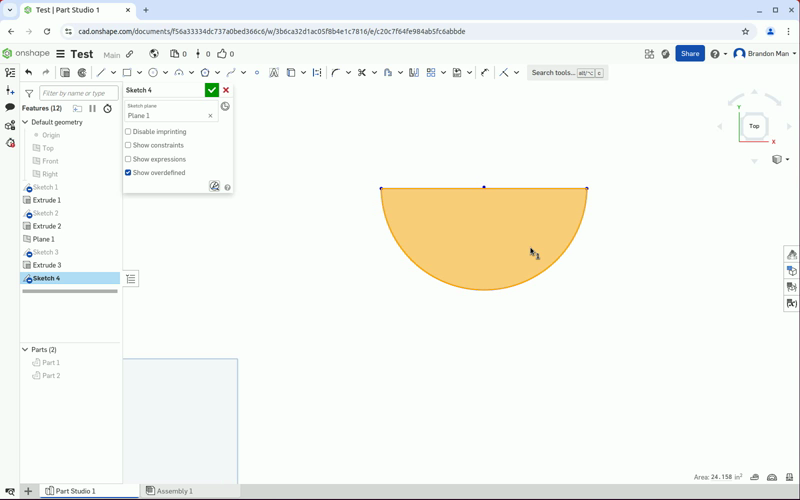
scroll(-6)
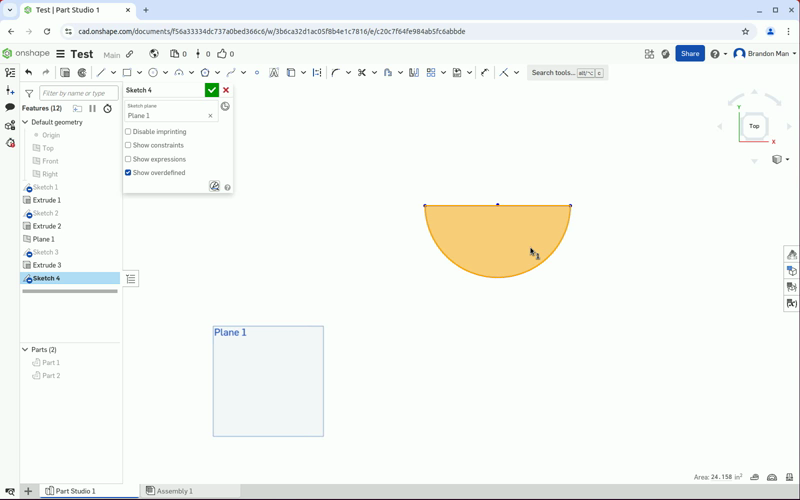
scroll(-6)
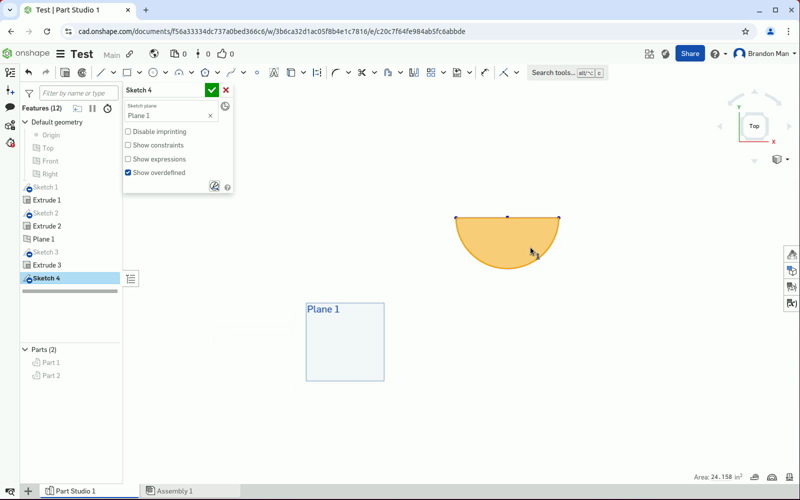
scroll(-6)
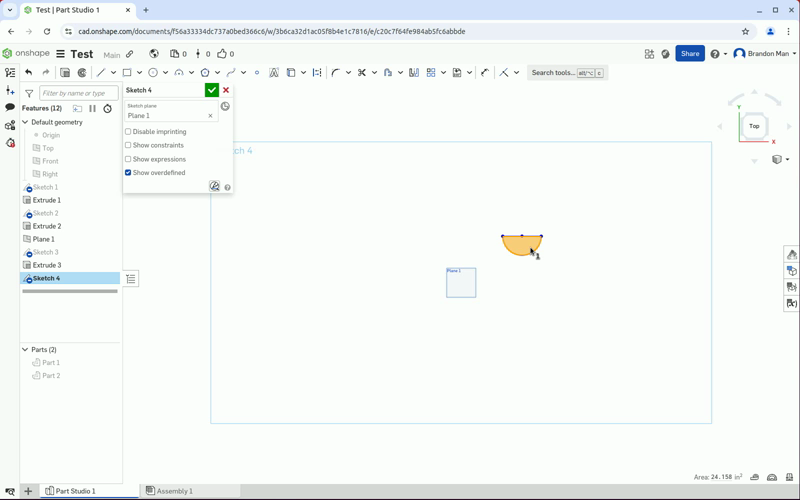
mouse_move(73, 352)
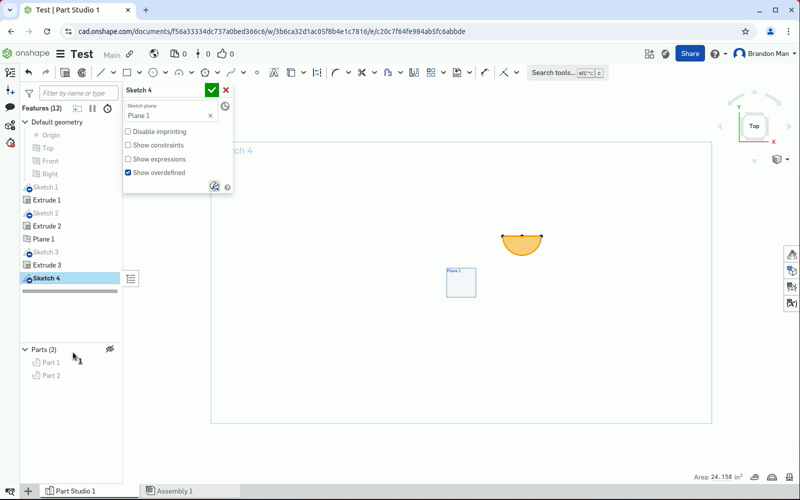
key(shift+y)
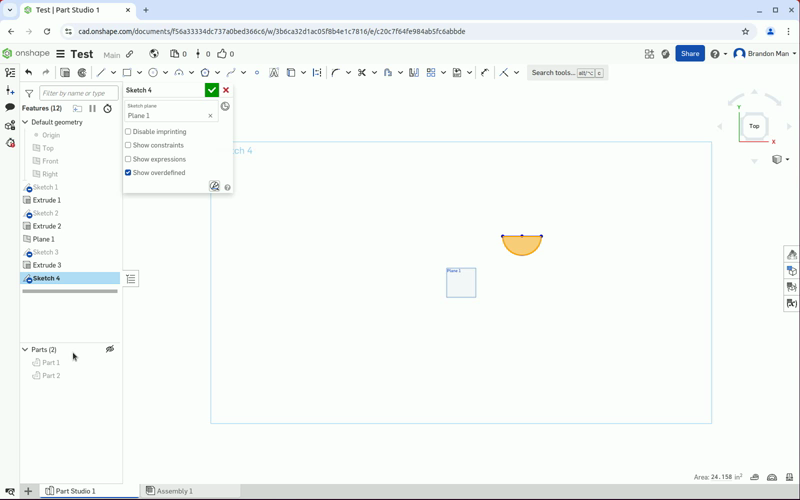
key(shift+e)
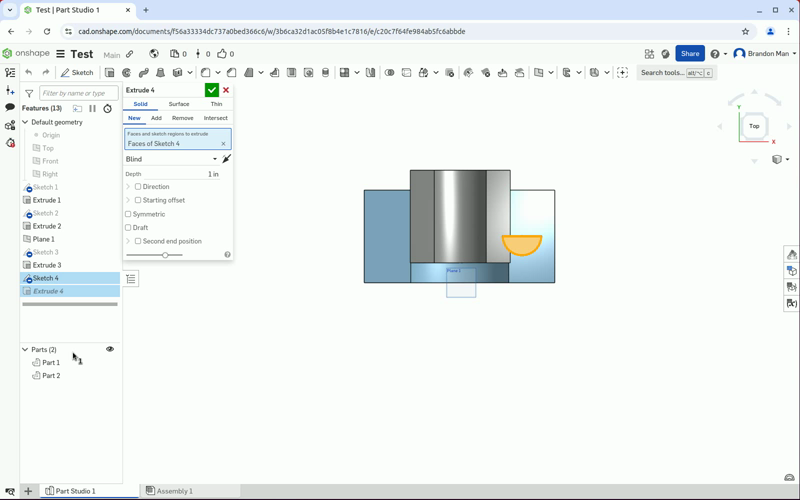
mouse_move(143, 106)
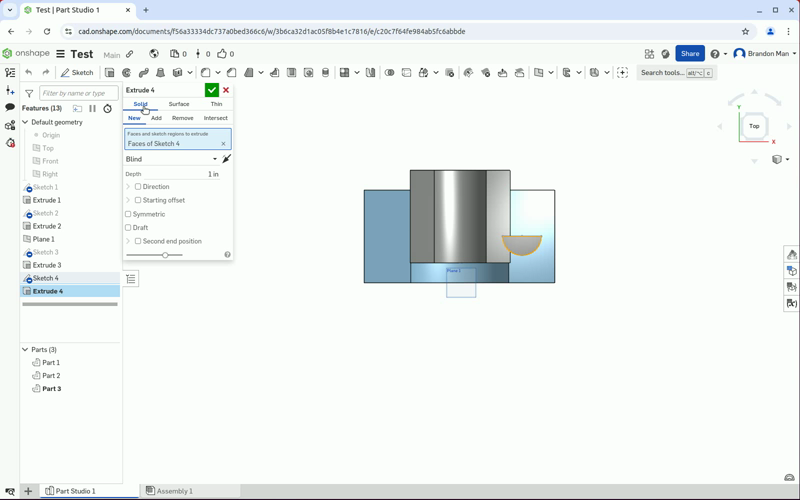
click(143, 106)
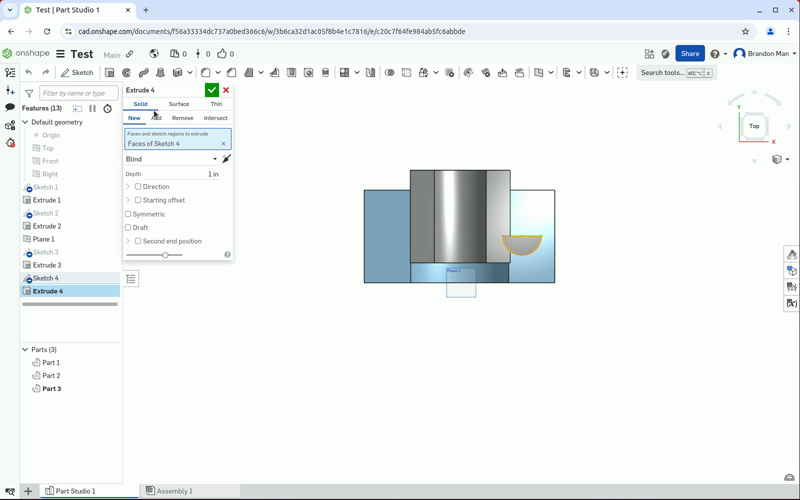
mouse_move(186, 120)
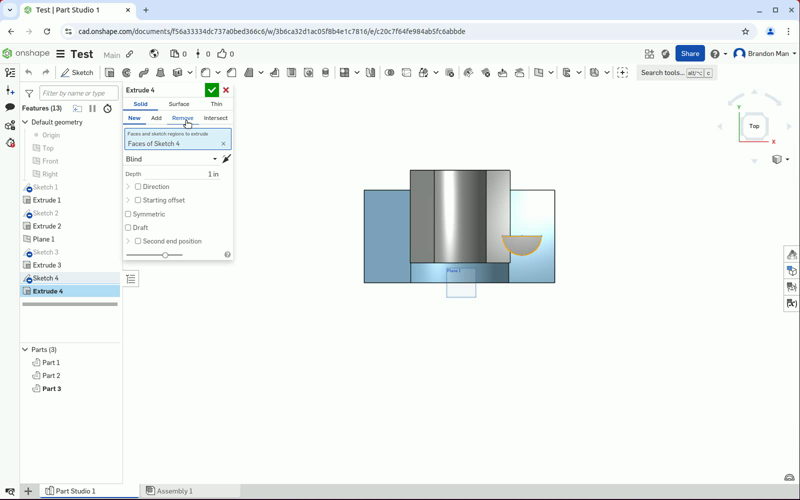
click(186, 120)
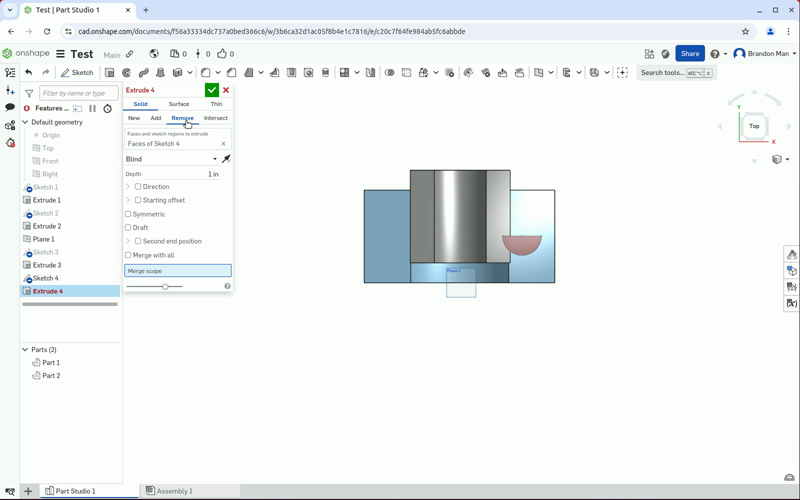
key(tab, 4)
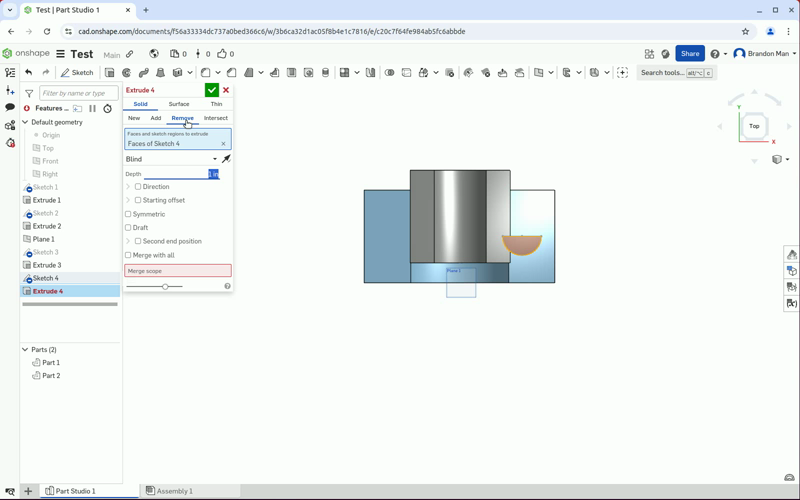
text(-61.14)
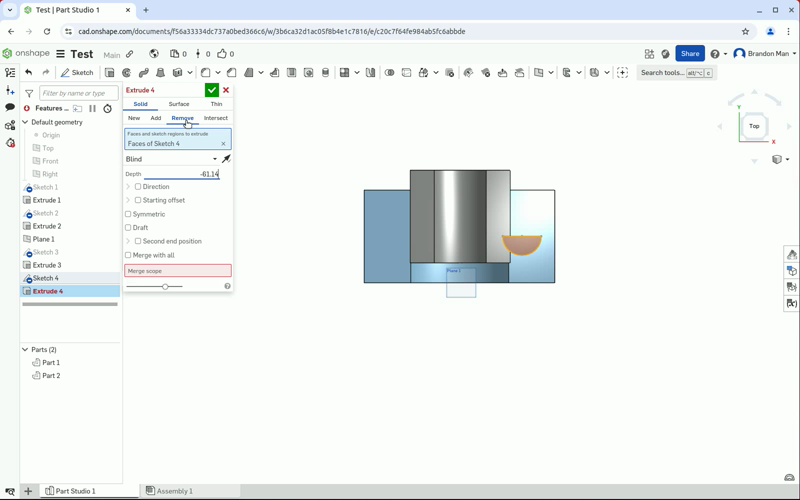
key(tab, 3)
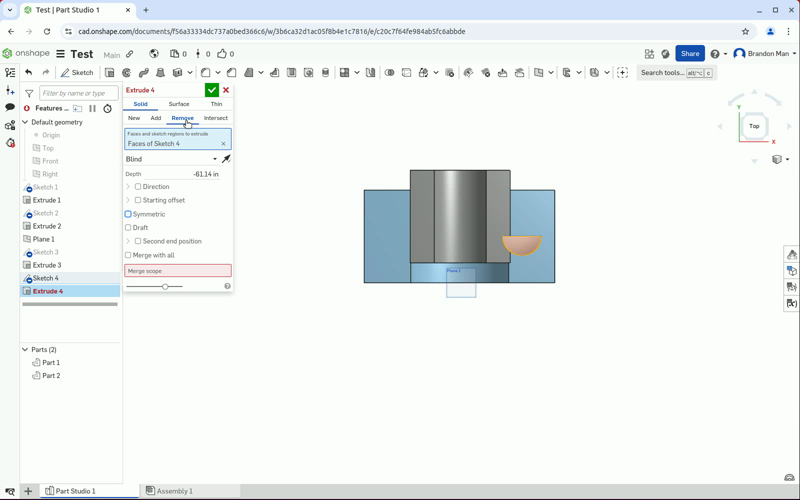
key(space)
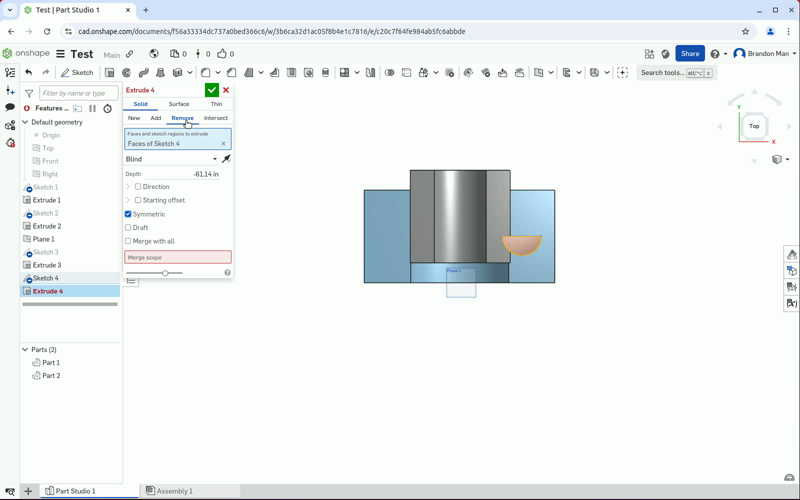
key(tab, 2)
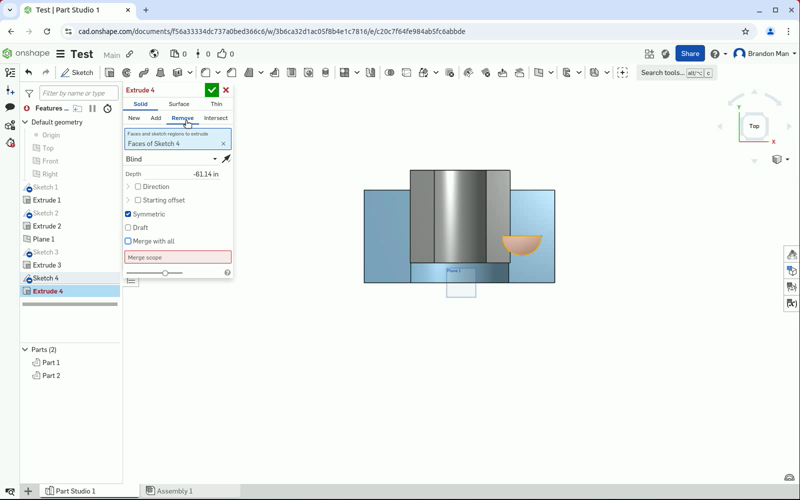
key(space)
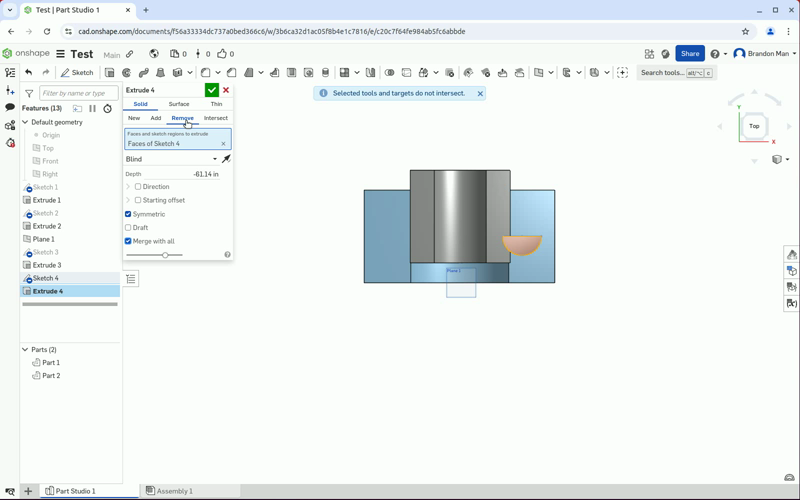
key(enter)
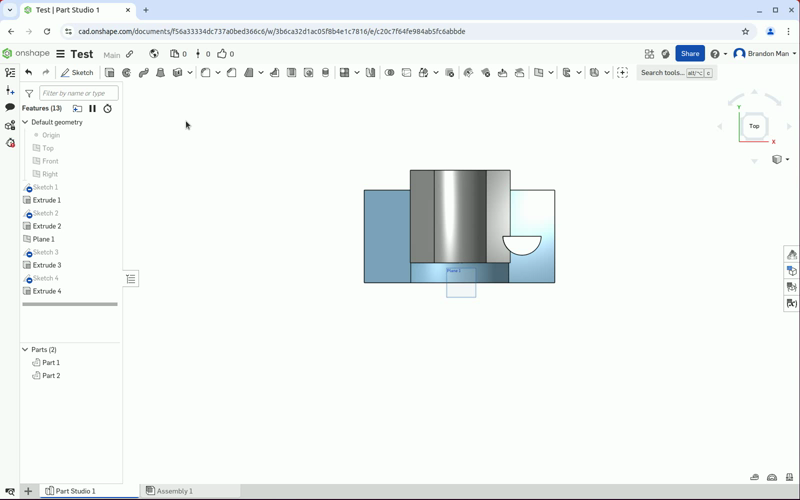
key(shift+h)
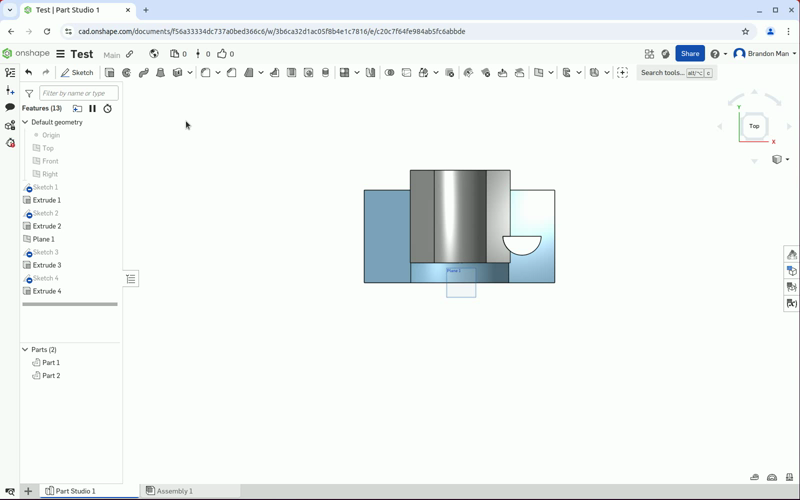
key(shift+h)
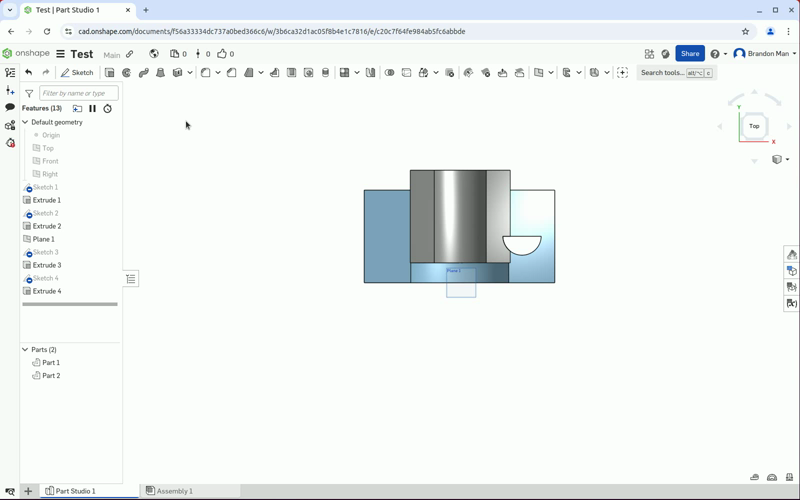
mouse_move(73, 189)
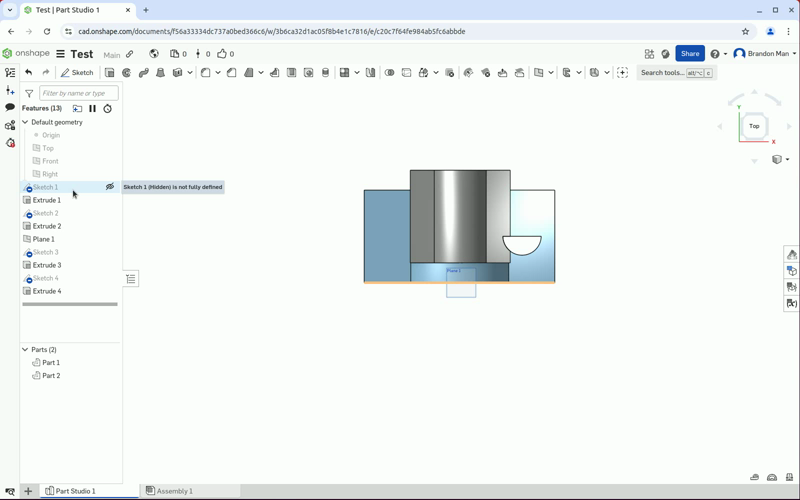
click(73, 189)
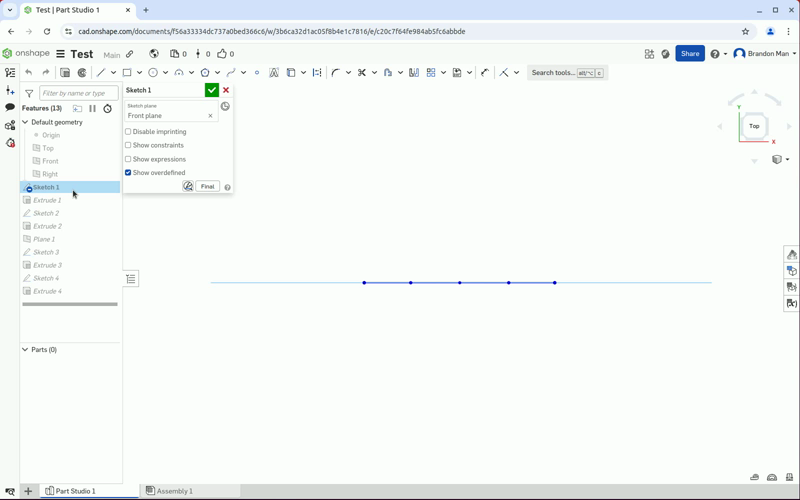
mouse_move(229, 92)
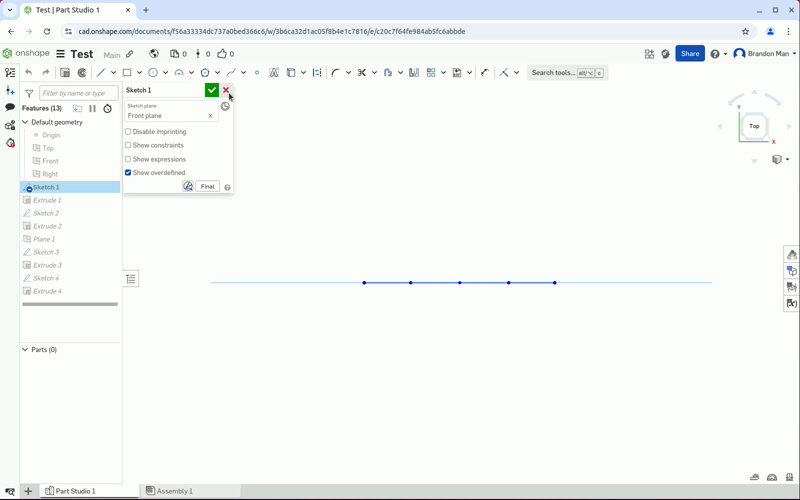
click(229, 92)
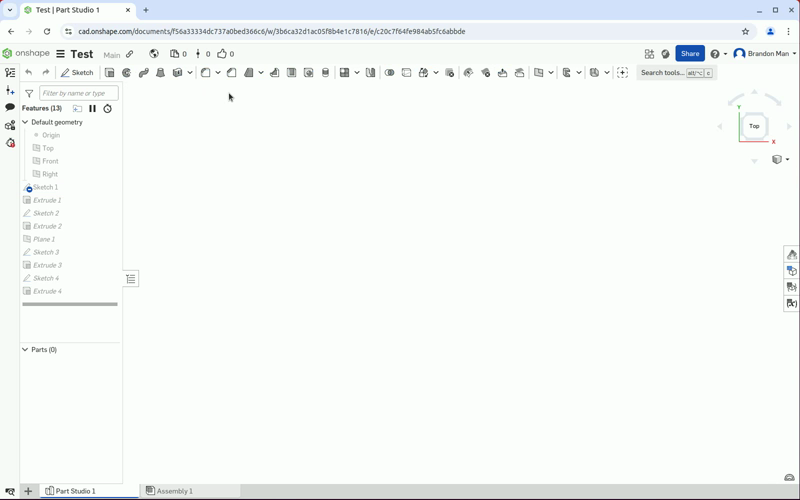
key(shift+s)
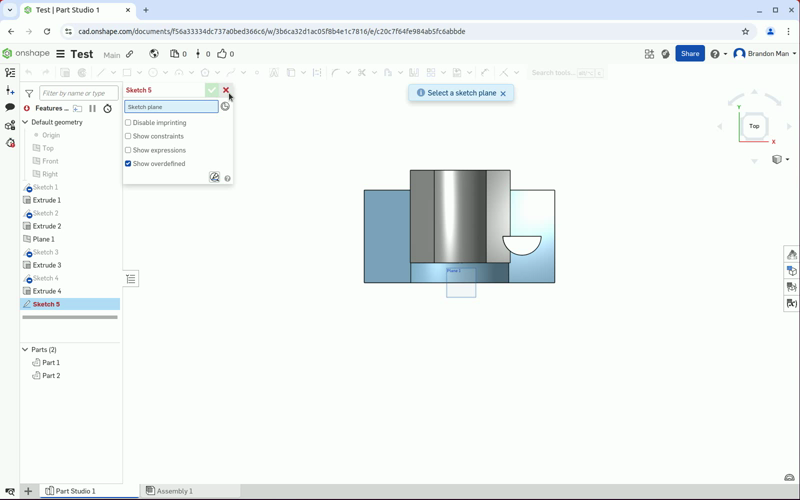
mouse_move(73, 241)
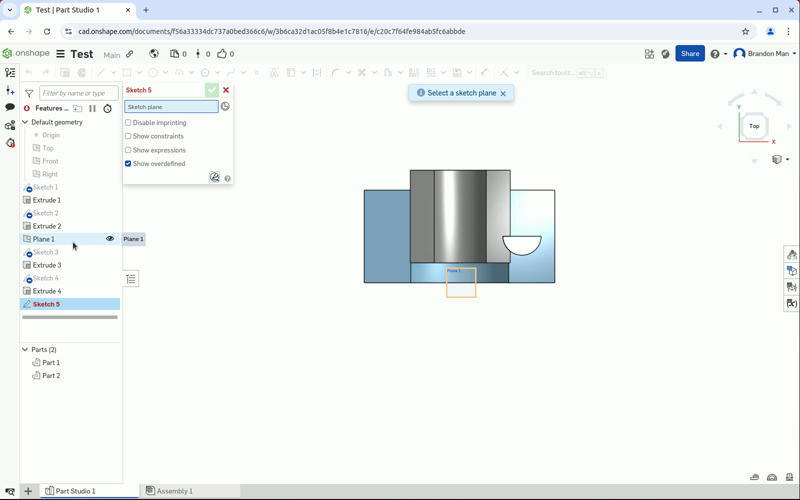
click(73, 241)
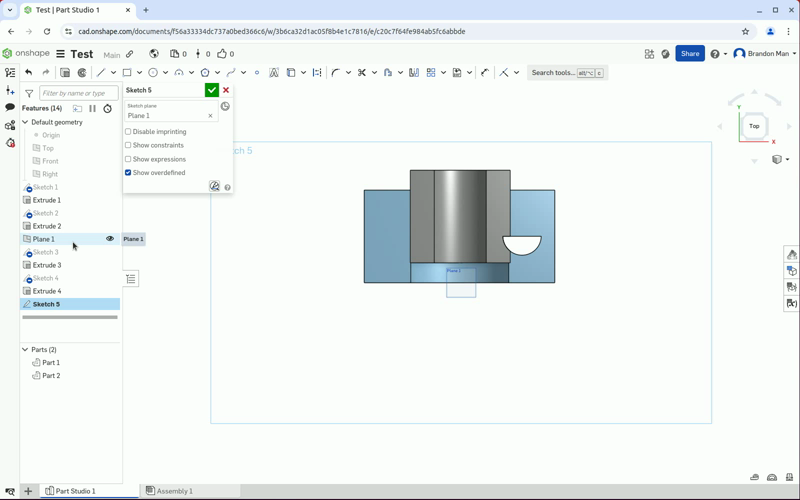
mouse_move(73, 352)
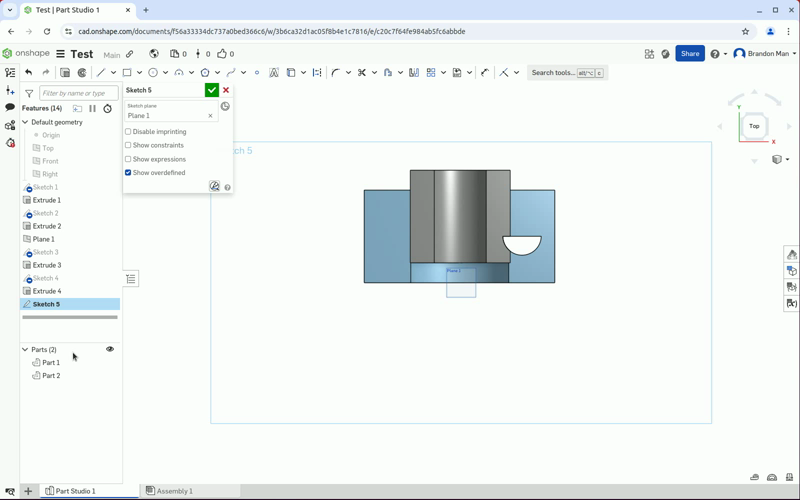
key(y)
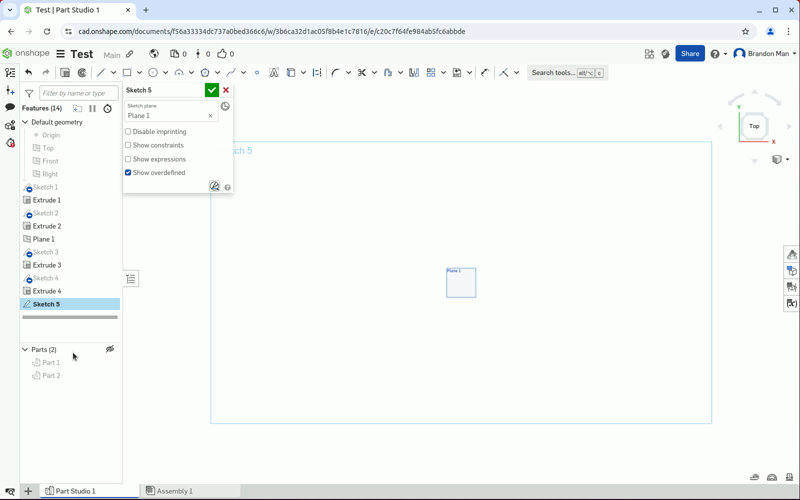
key(a)
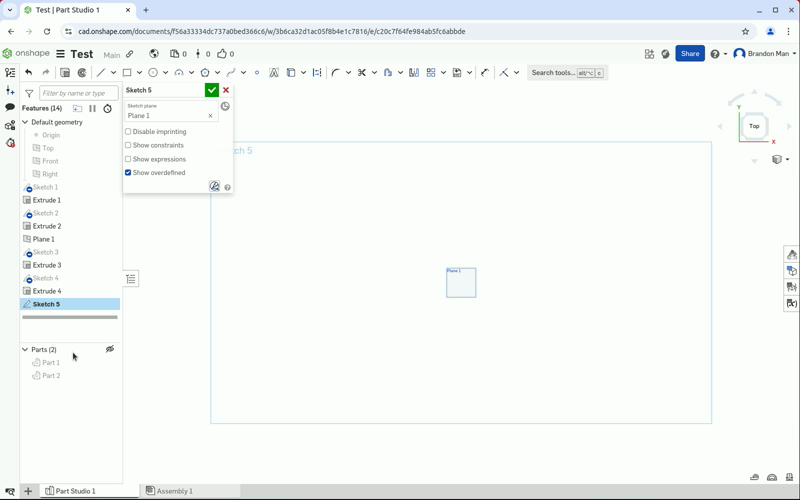
key_down(shift)
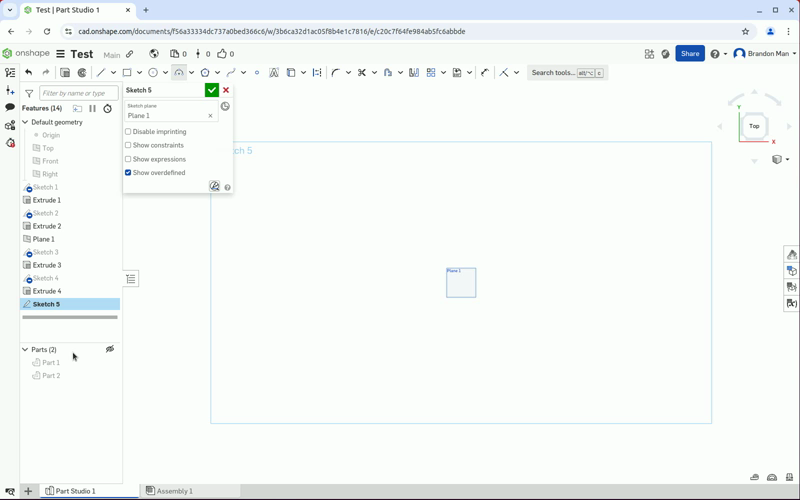
mouse_move(380, 236)
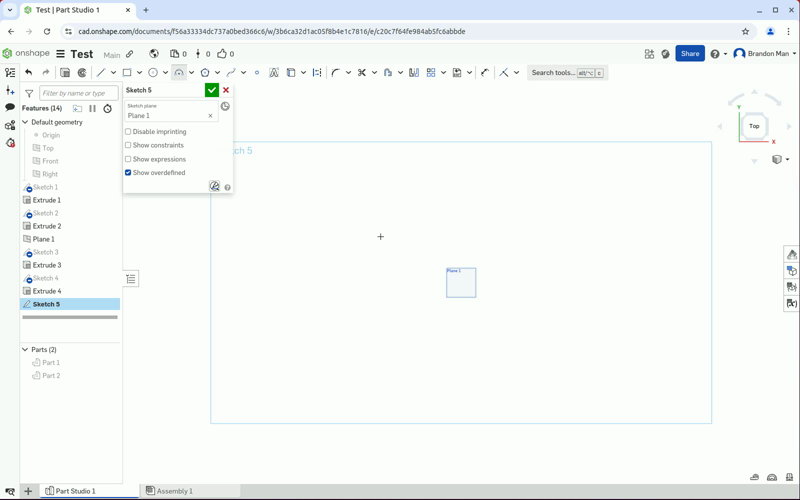
click(380, 236)
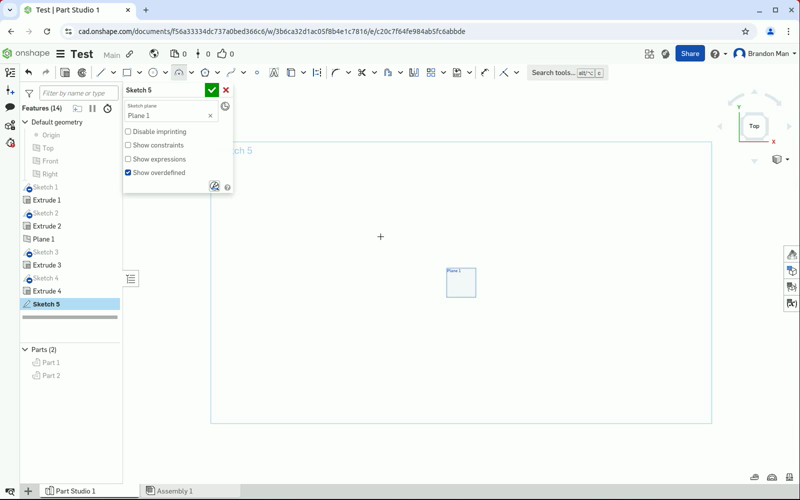
key_up(shift)
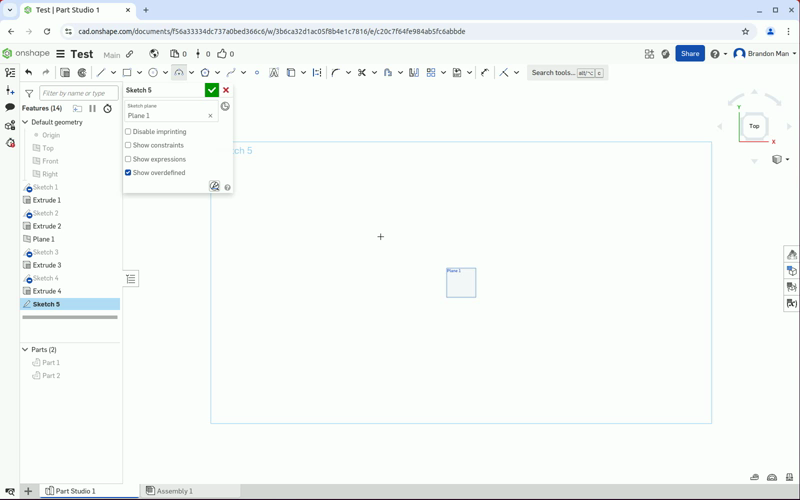
key_down(shift)
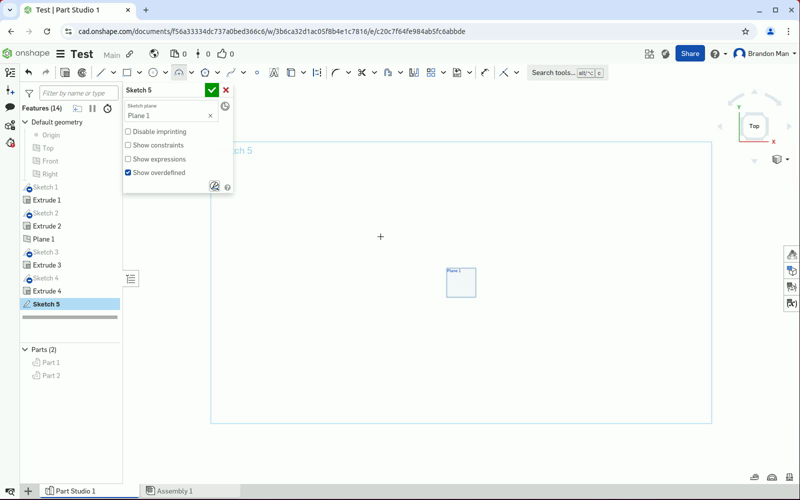
mouse_move(419, 236)
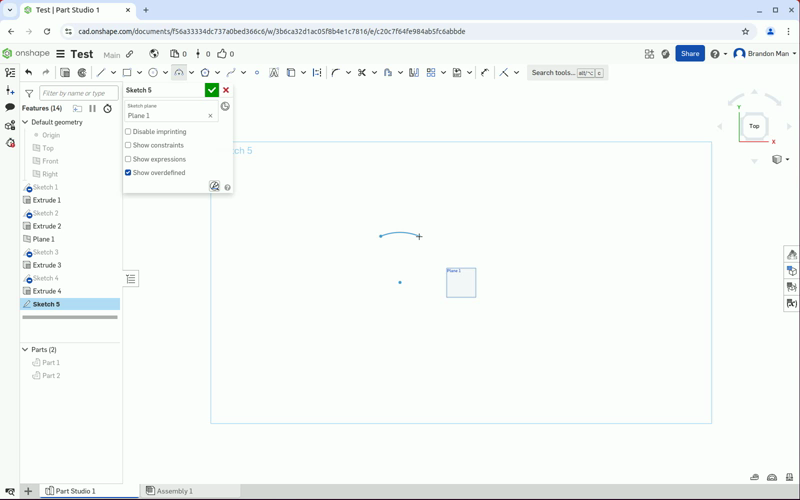
click(419, 236)
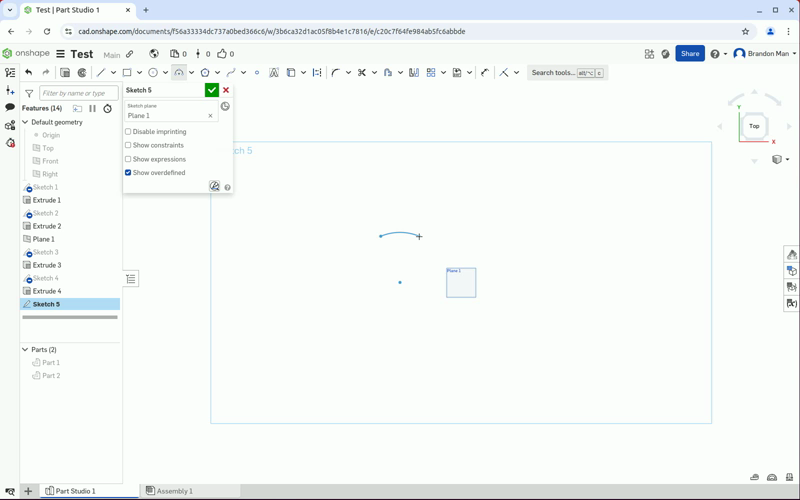
mouse_move(400, 255)
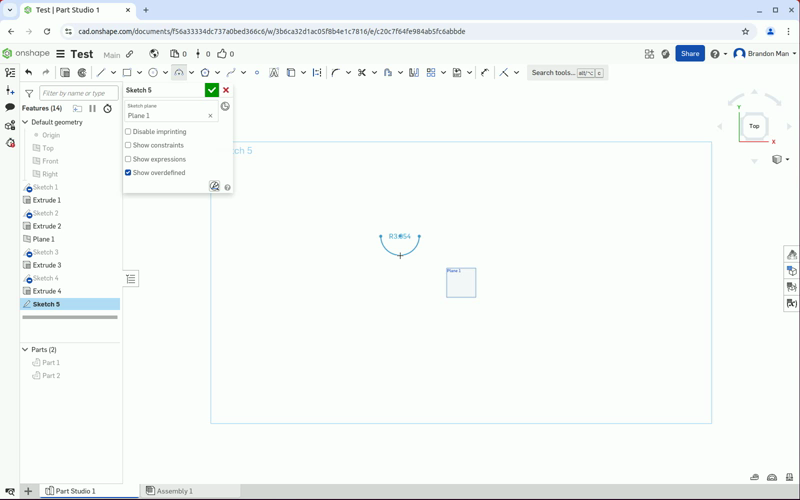
click(400, 255)
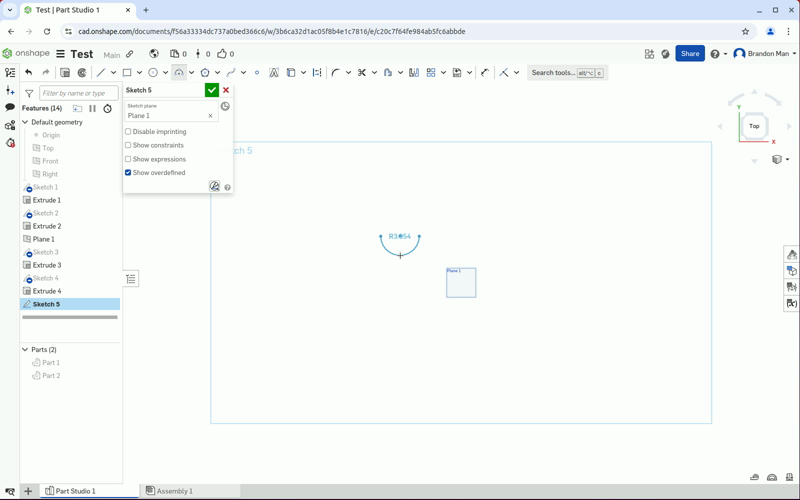
key_up(shift)
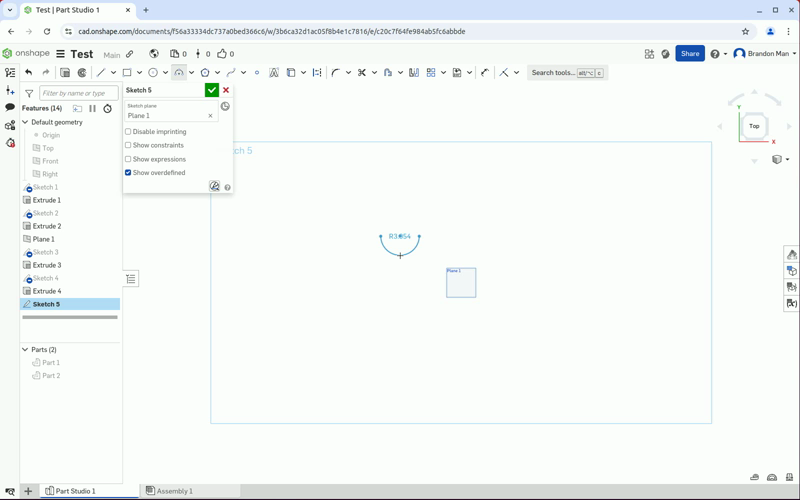
key(esc)
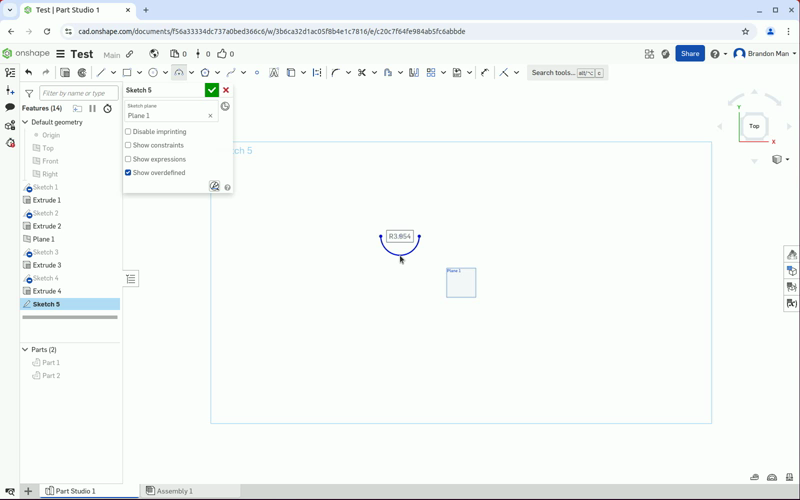
key(l)
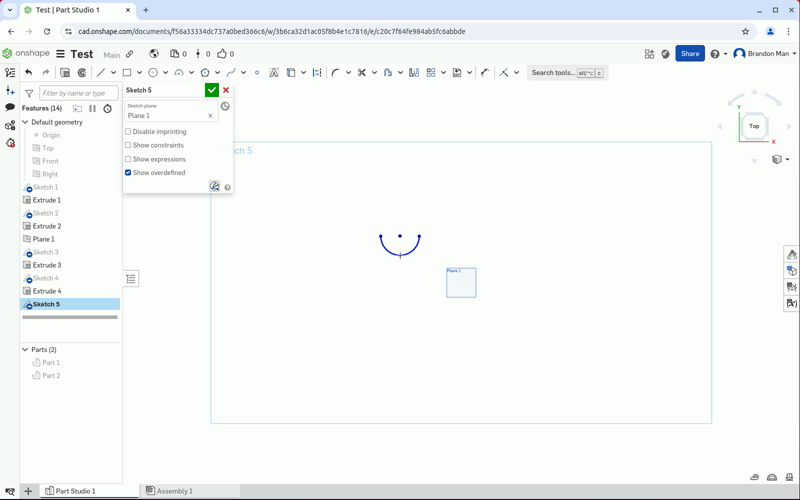
mouse_move(419, 236)
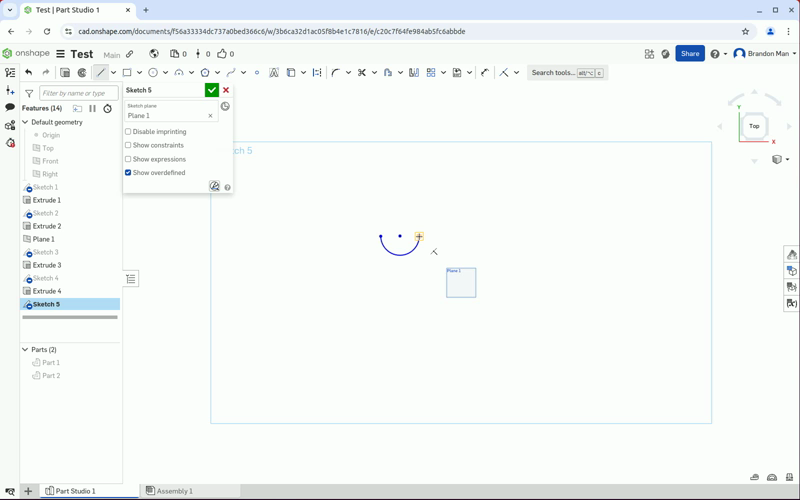
click(419, 236)
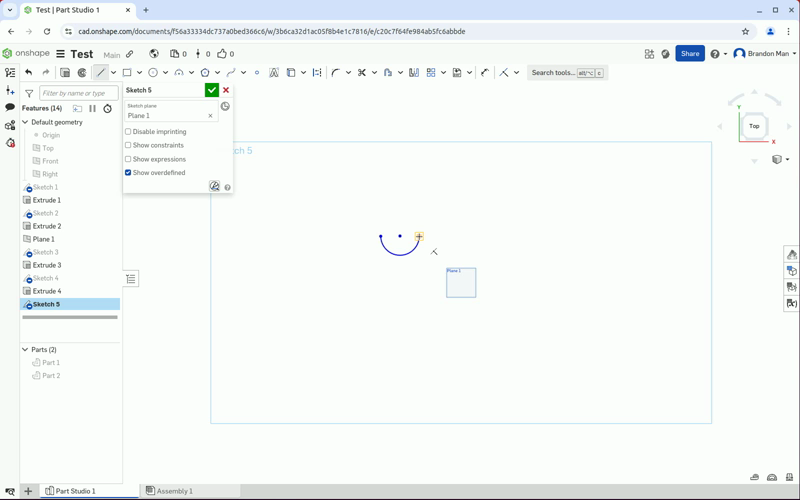
mouse_move(449, 236)
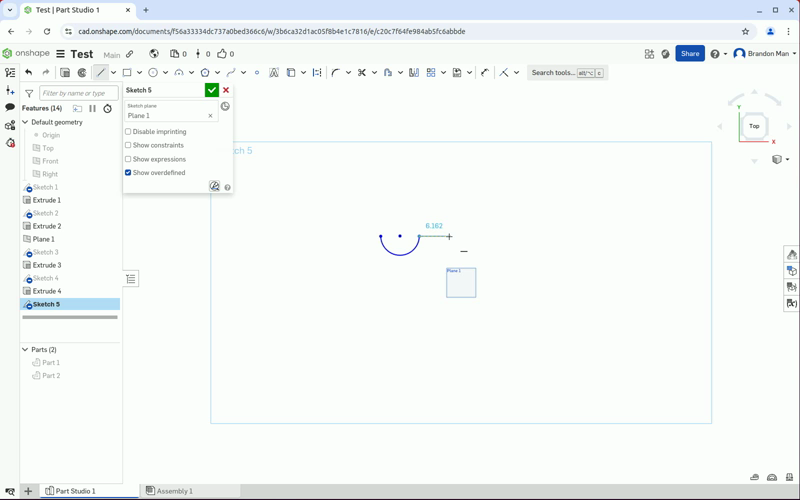
key_down(shift)
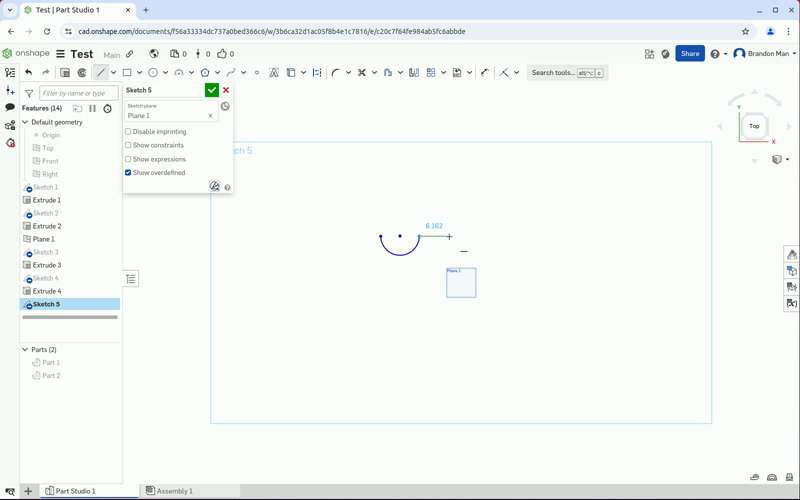
mouse_move(380, 236)
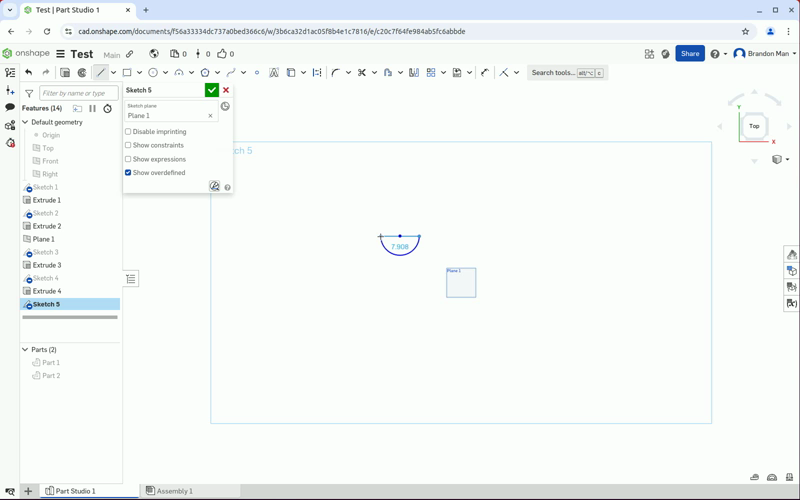
key_up(shift)
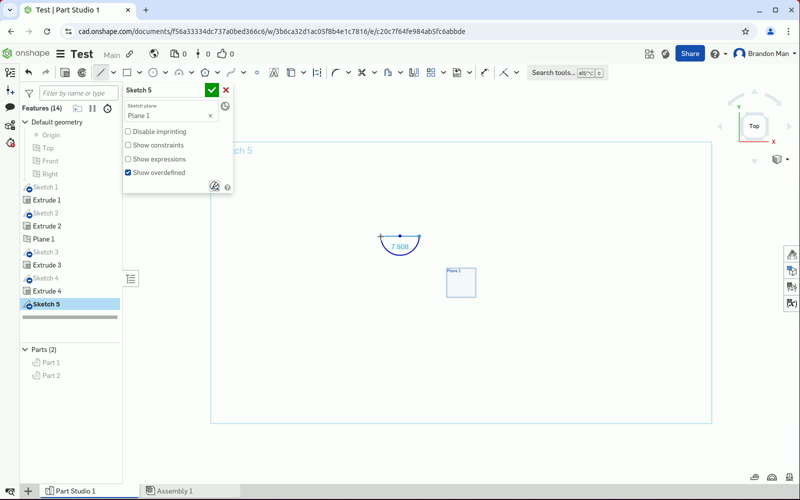
click(380, 236)
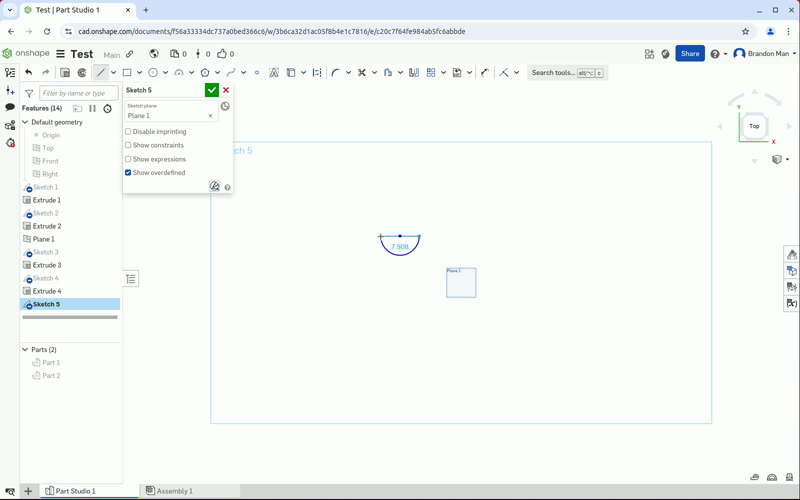
key(esc)
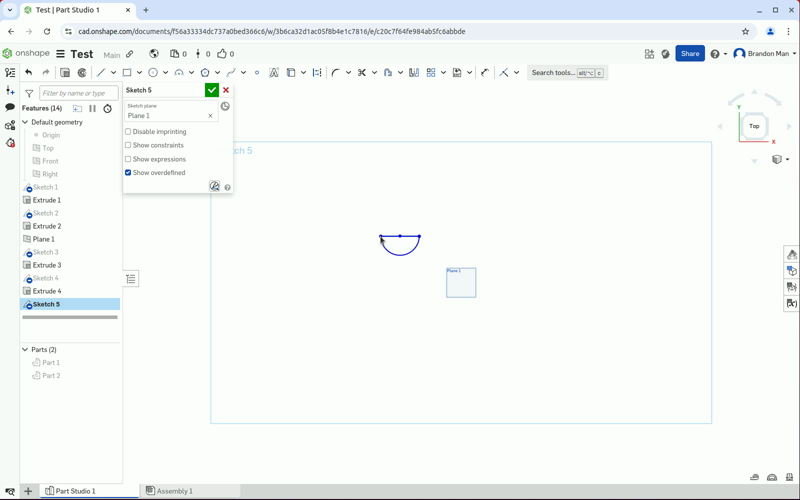
mouse_move(412, 237)
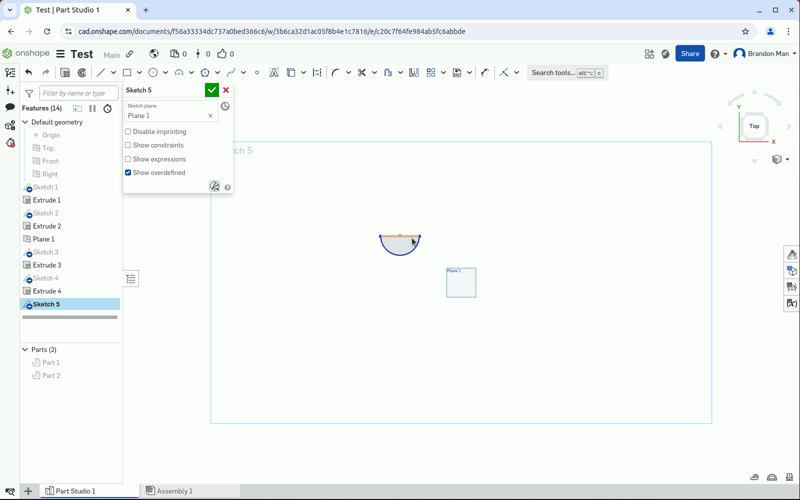
scroll(6)
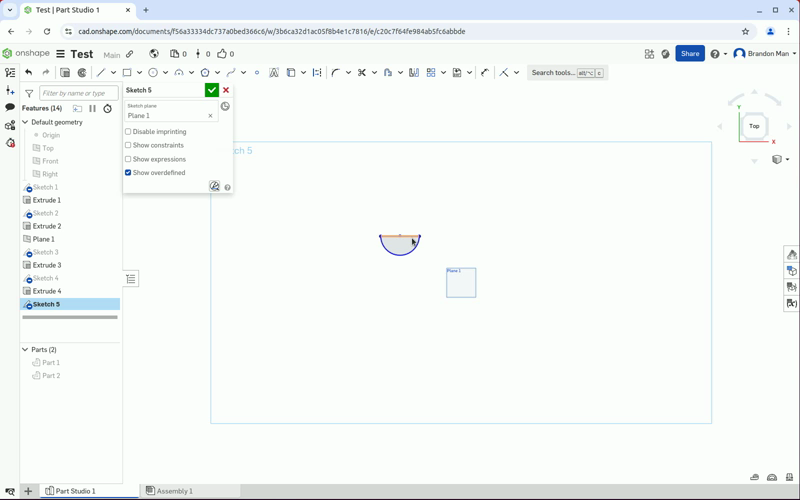
scroll(6)
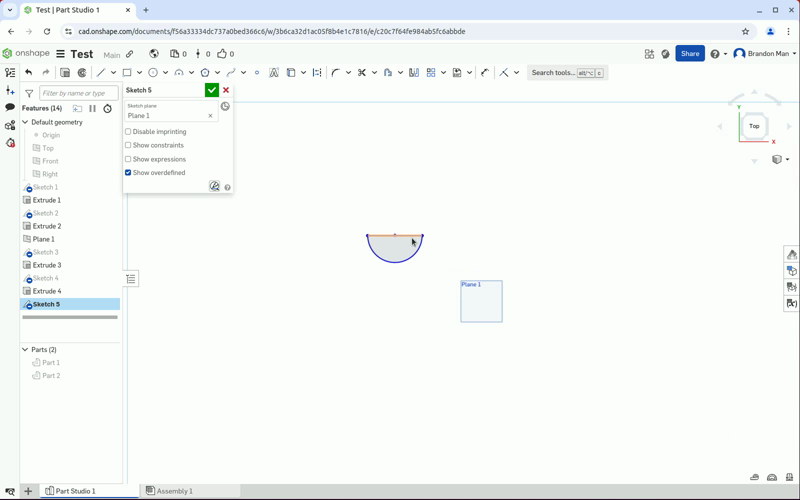
scroll(6)
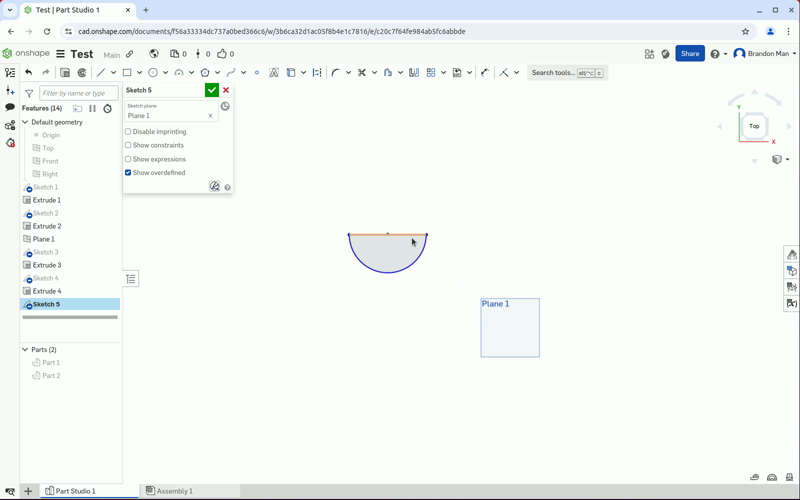
scroll(6)
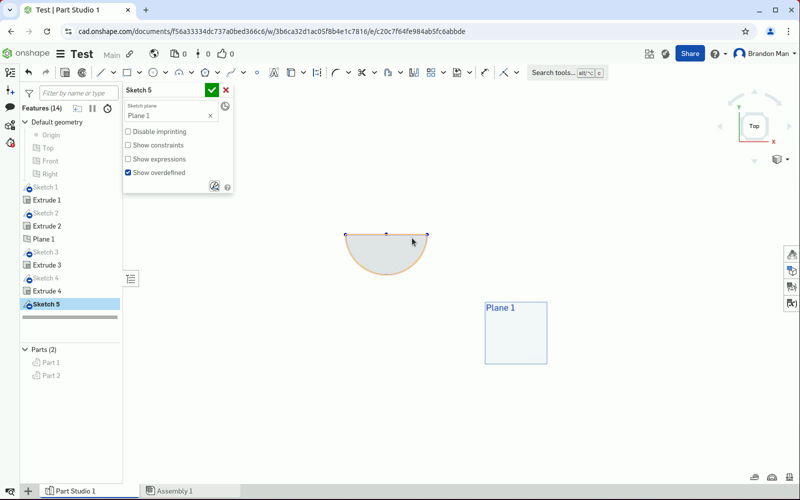
scroll(6)
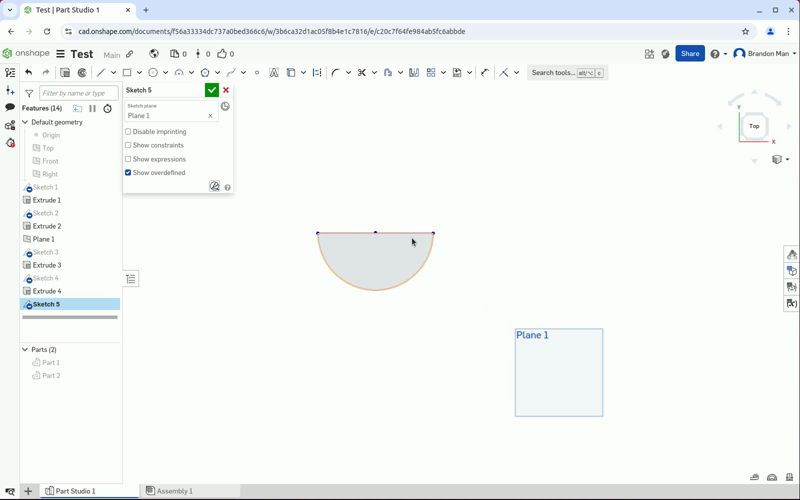
scroll(6)
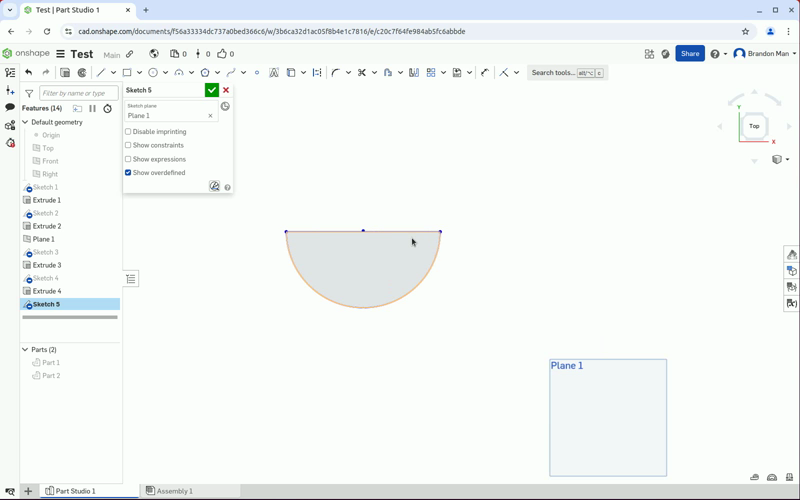
scroll(6)
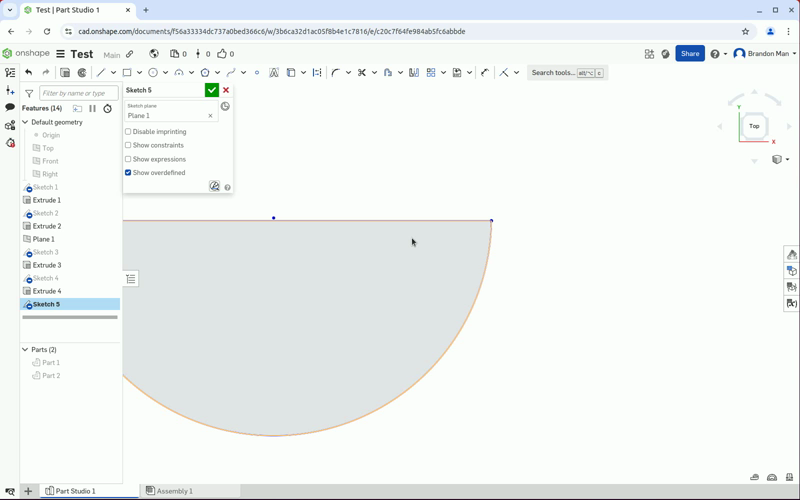
click(412, 237)
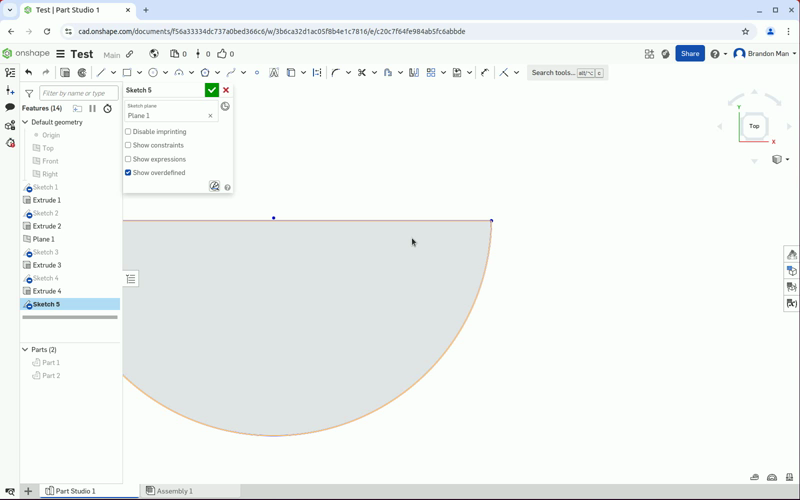
scroll(-6)
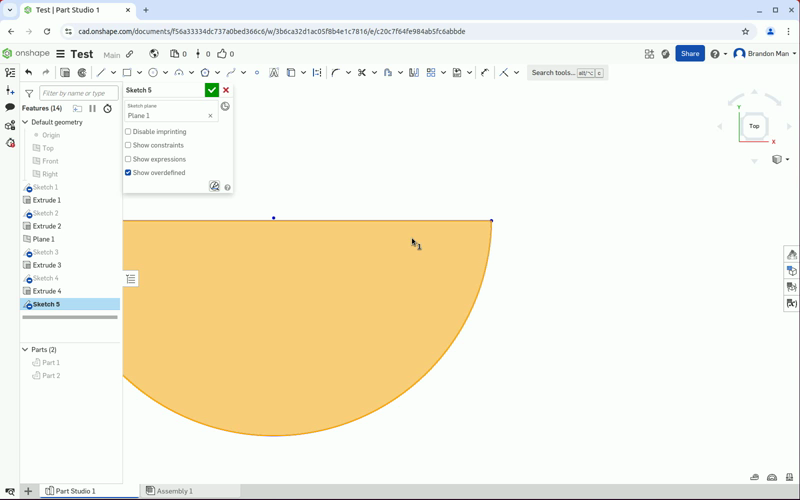
scroll(-6)
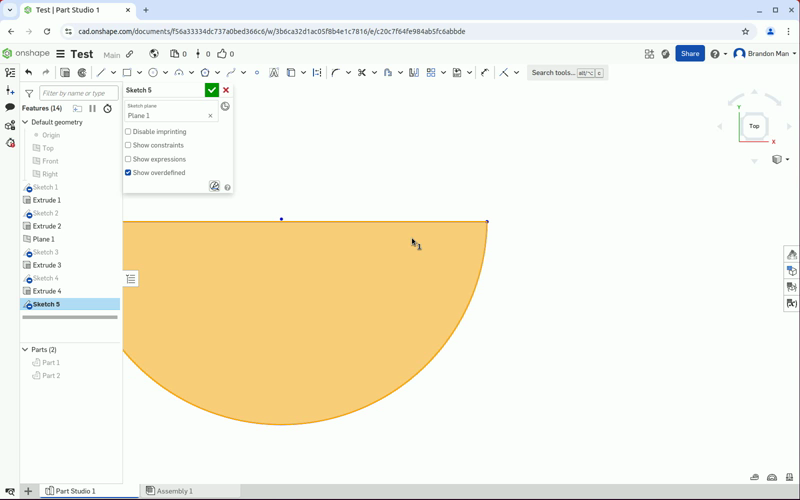
scroll(-6)
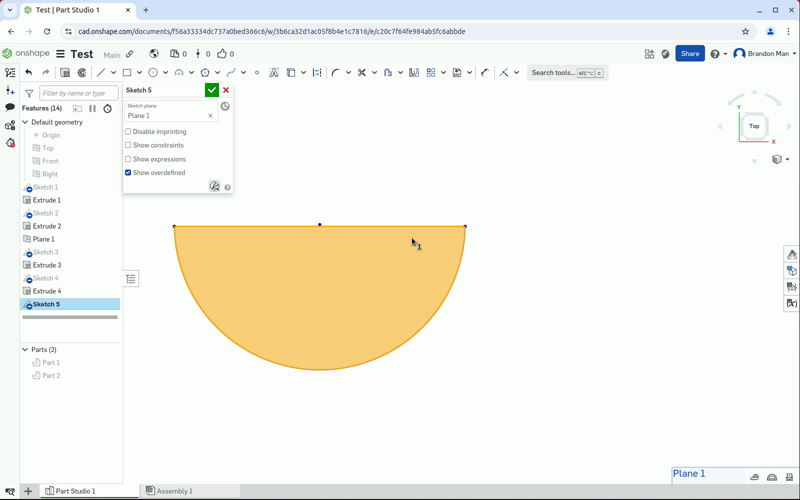
scroll(-6)
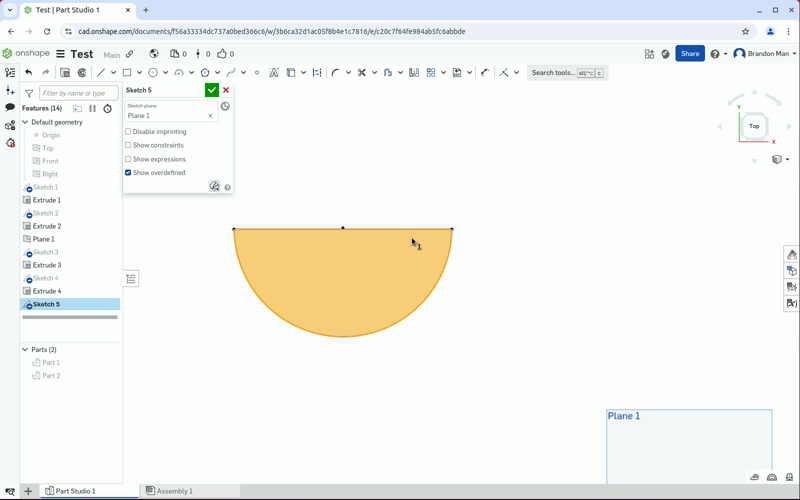
scroll(-6)
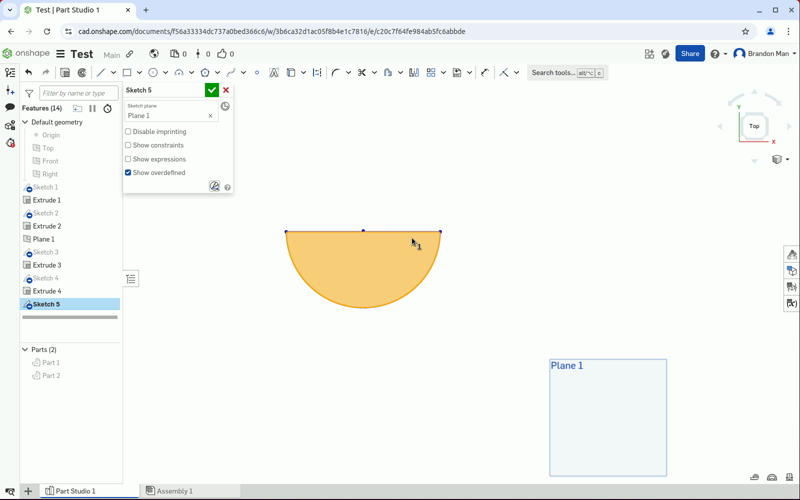
scroll(-6)
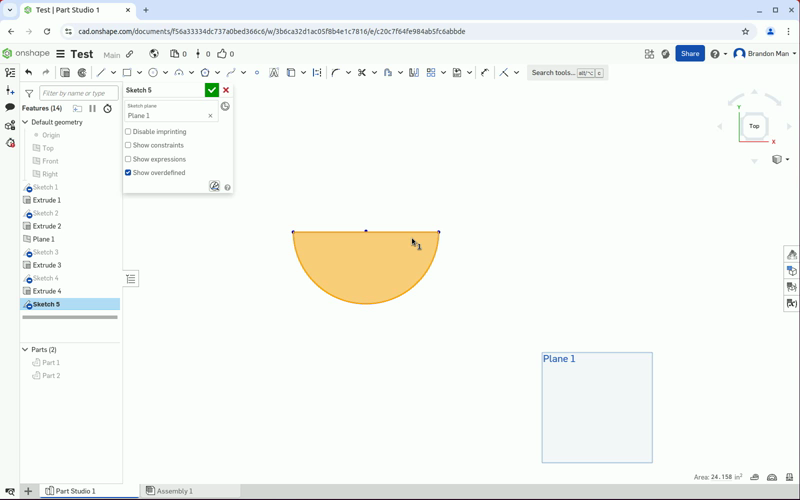
scroll(-6)
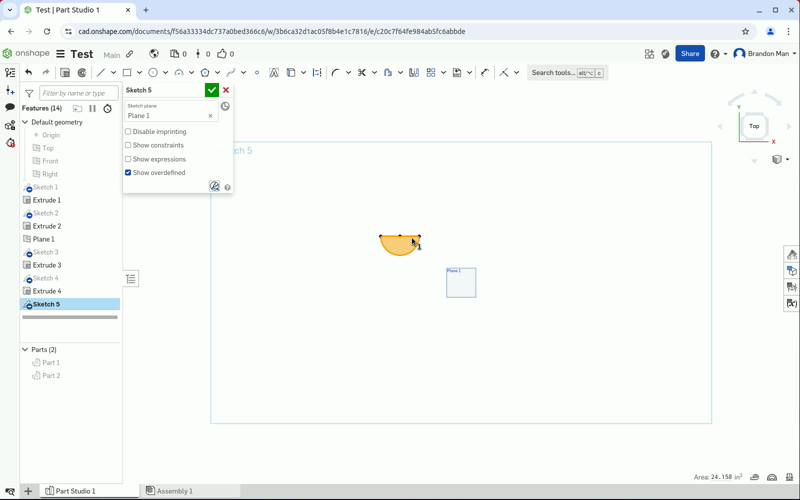
mouse_move(73, 352)
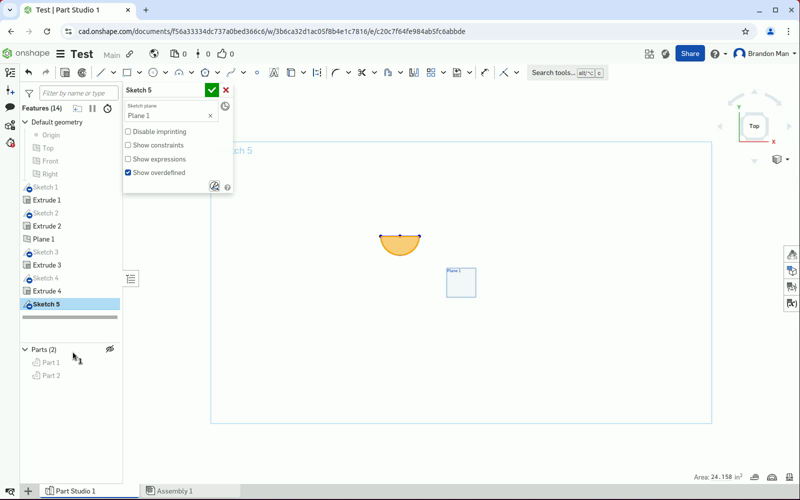
key(shift+y)
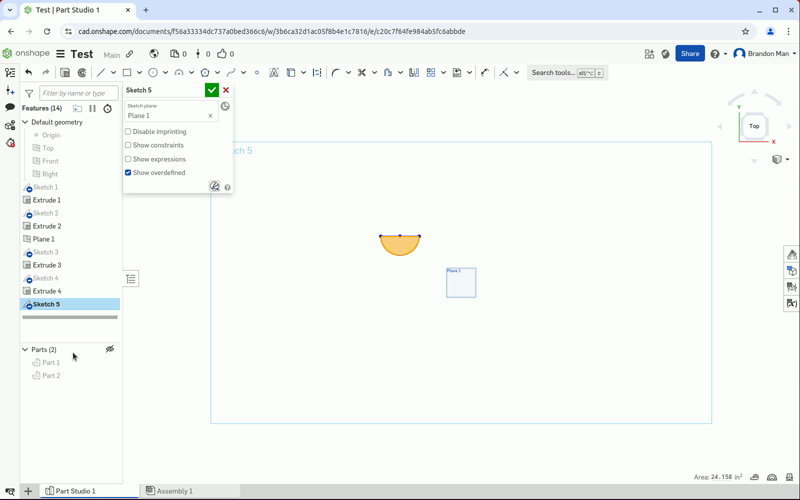
key(shift+e)
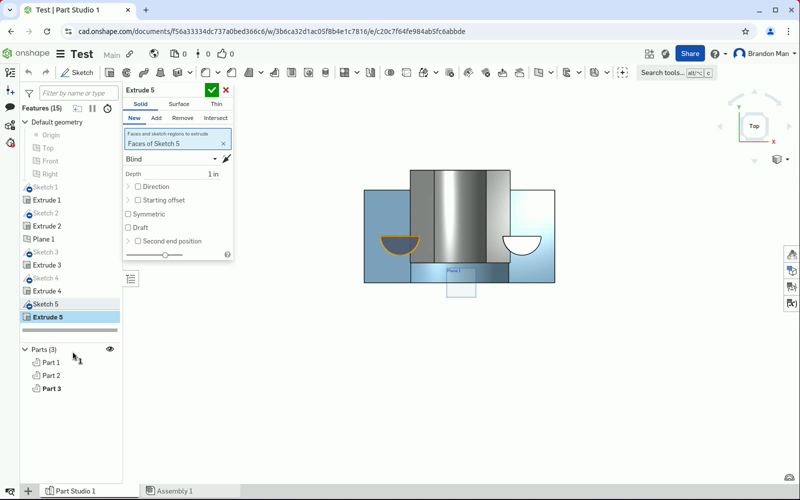
mouse_move(143, 106)
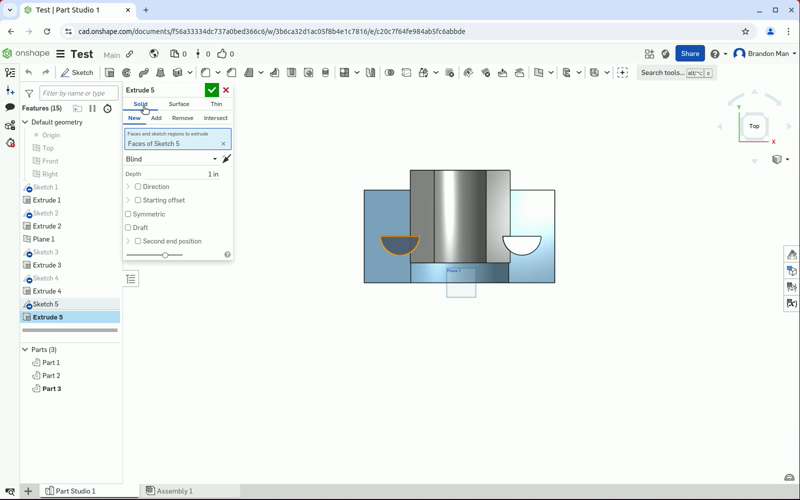
click(143, 106)
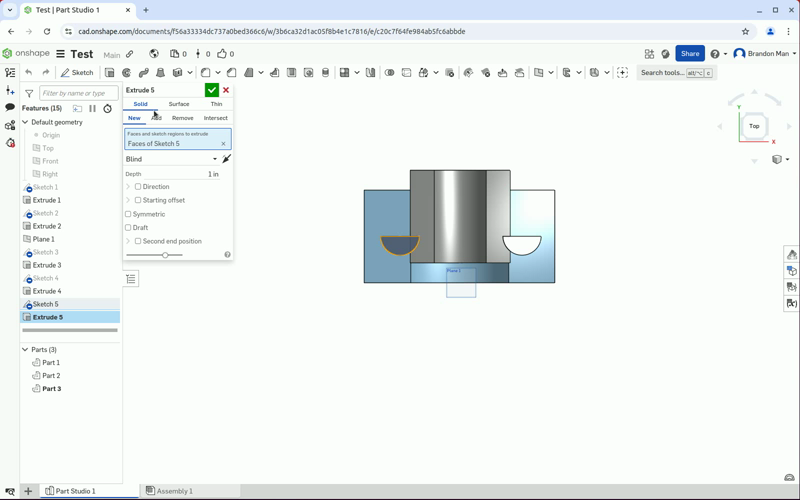
mouse_move(186, 120)
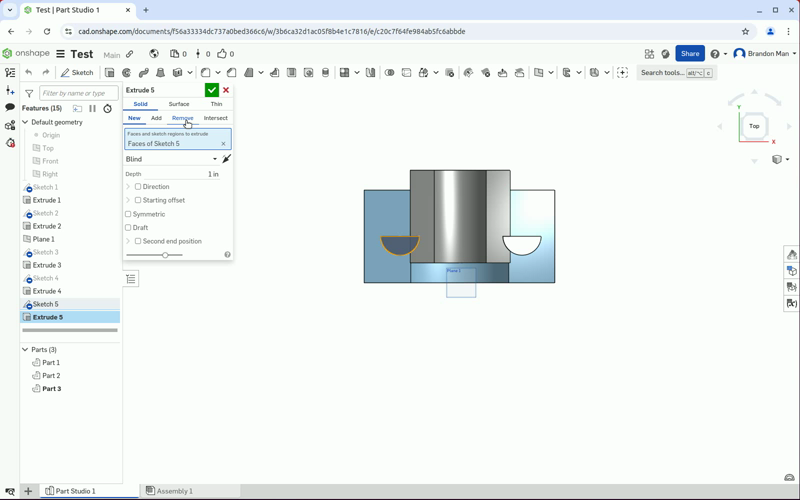
click(186, 120)
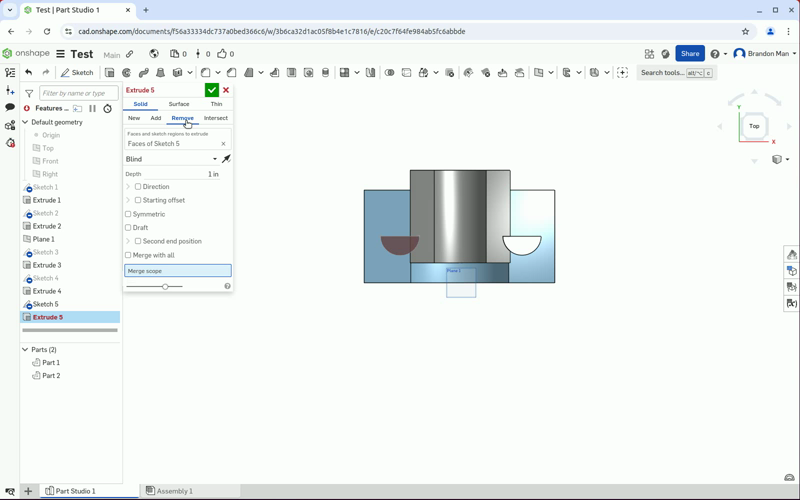
key(tab, 4)
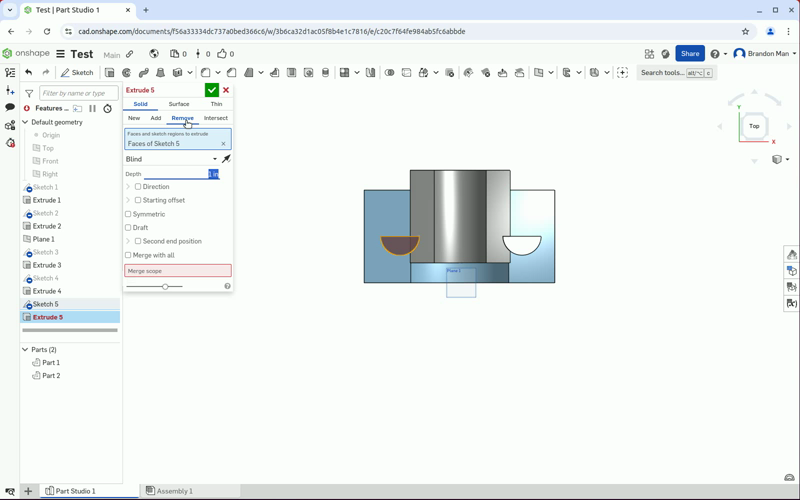
text(-61.14)
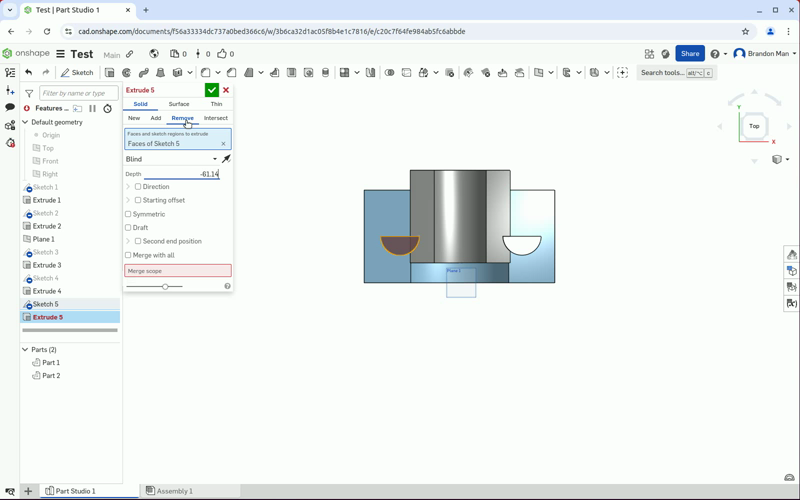
key(tab, 3)
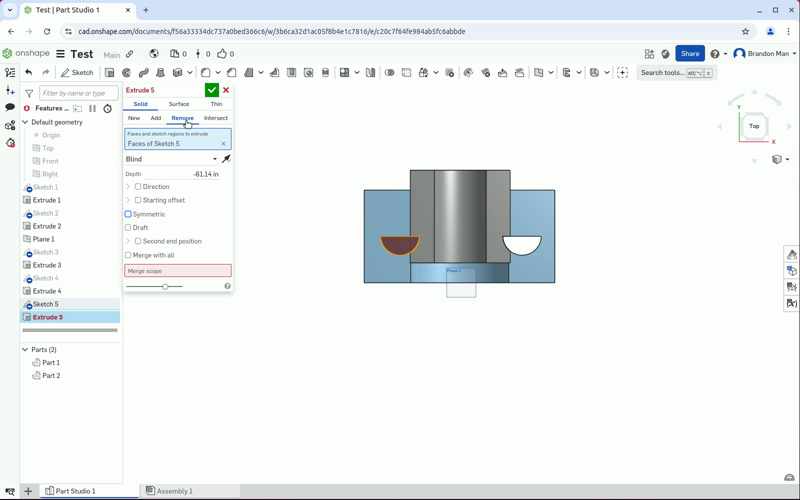
key(space)
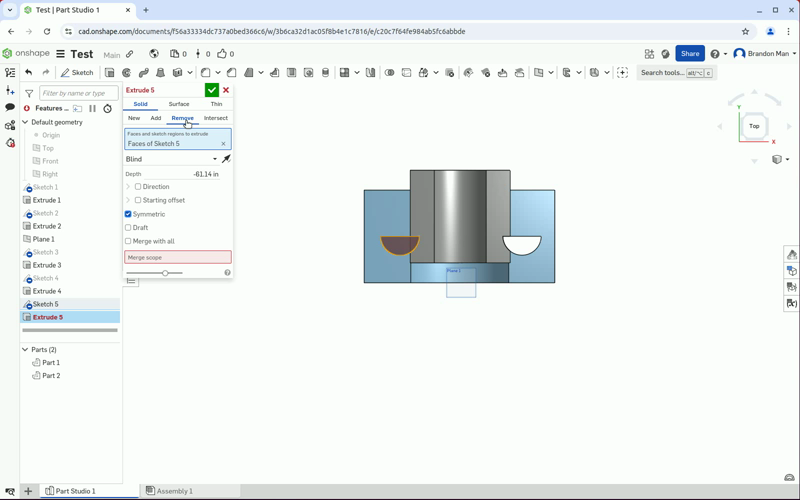
key(tab, 2)
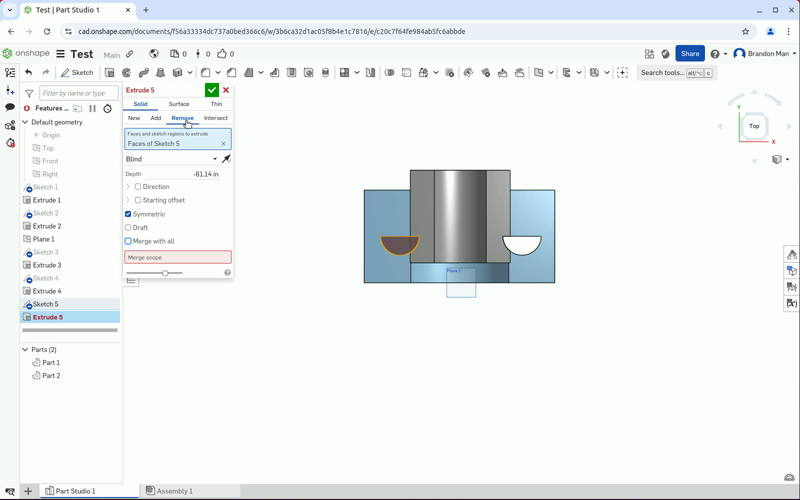
key(space)
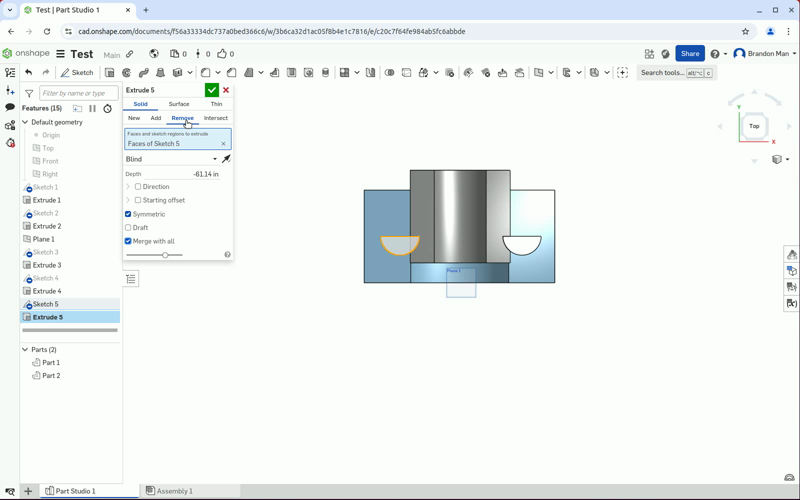
key(enter)
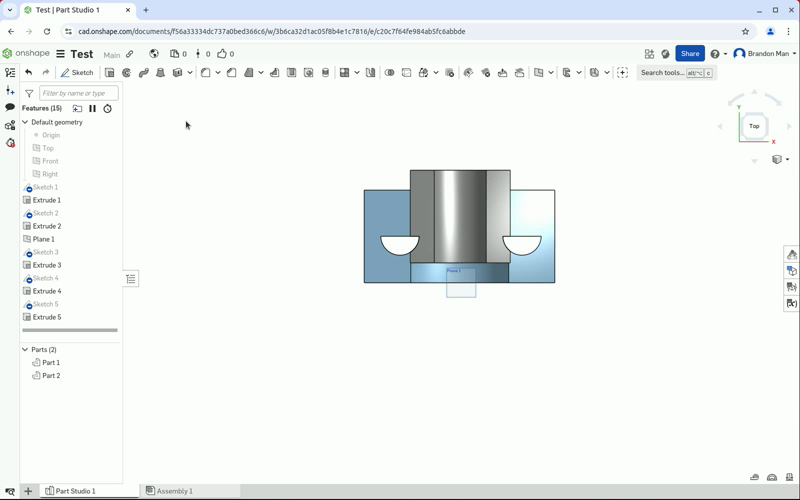
key(shift+h)
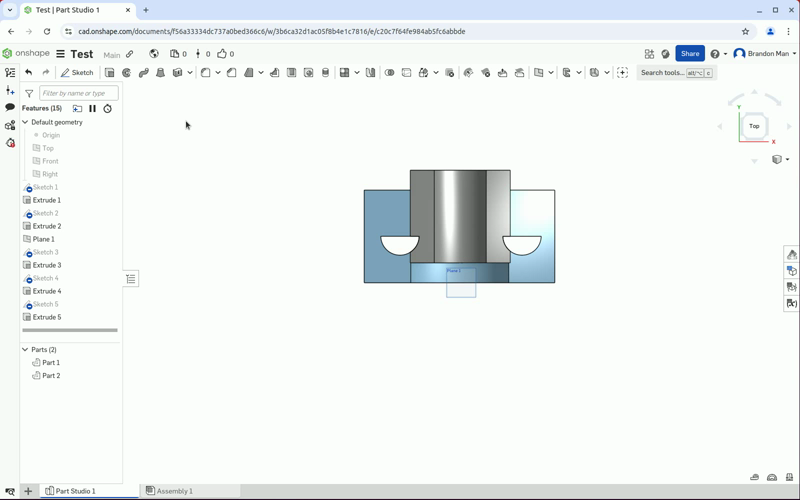
key(shift+h)
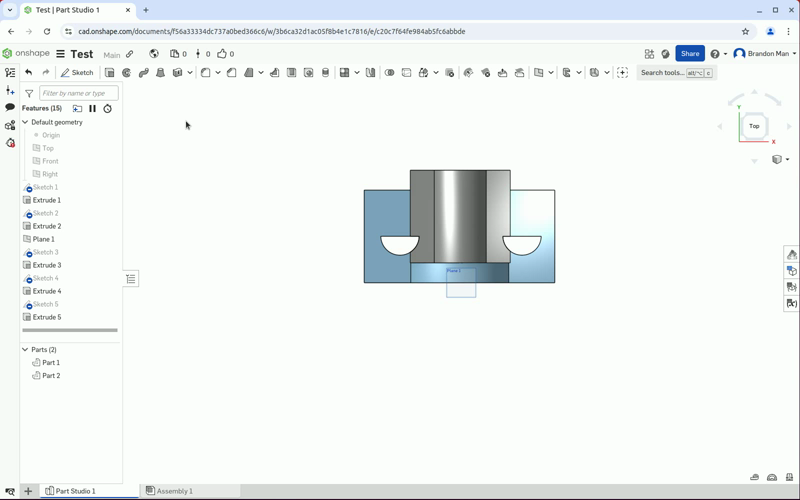
mouse_move(73, 189)
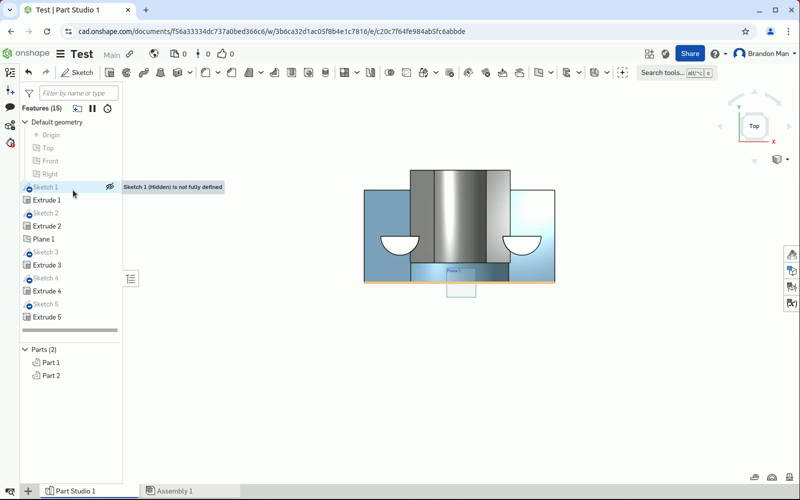
click(73, 189)
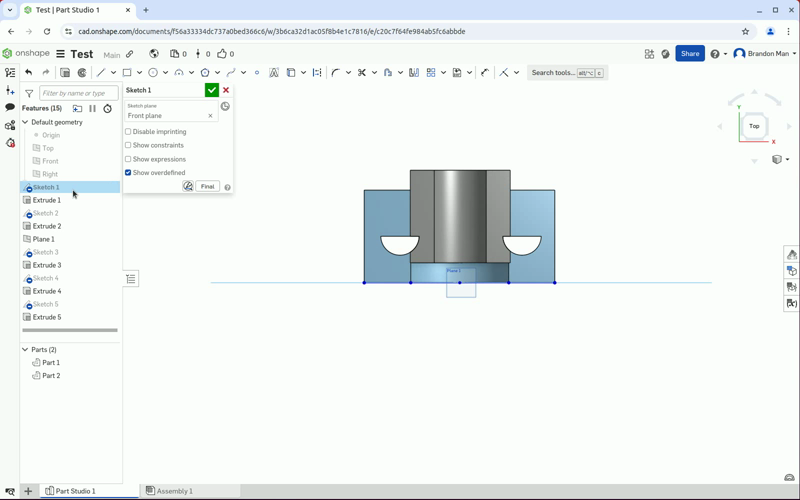
mouse_move(229, 92)
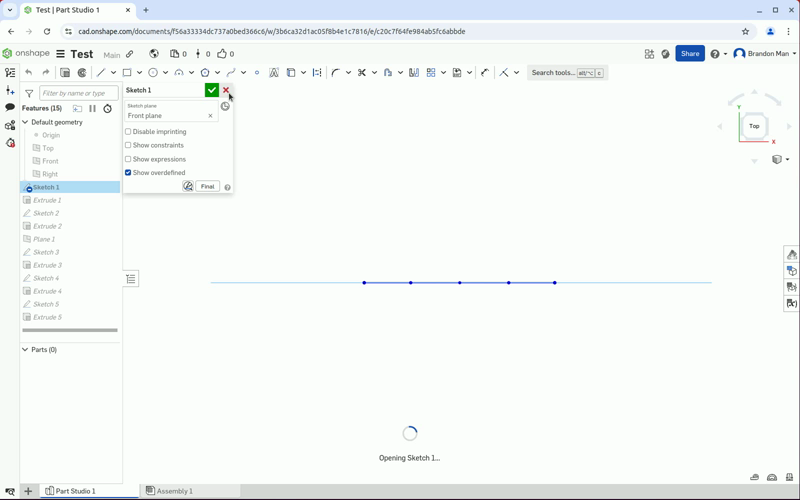
click(229, 92)
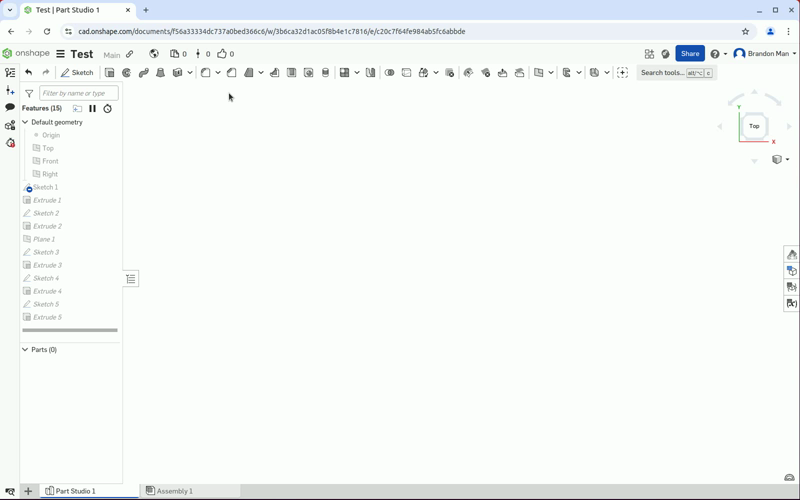
key(shift+s)
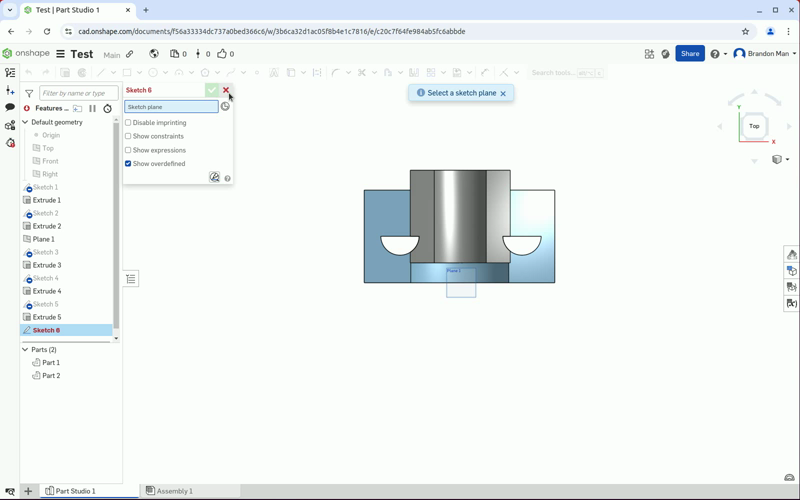
mouse_move(69, 241)
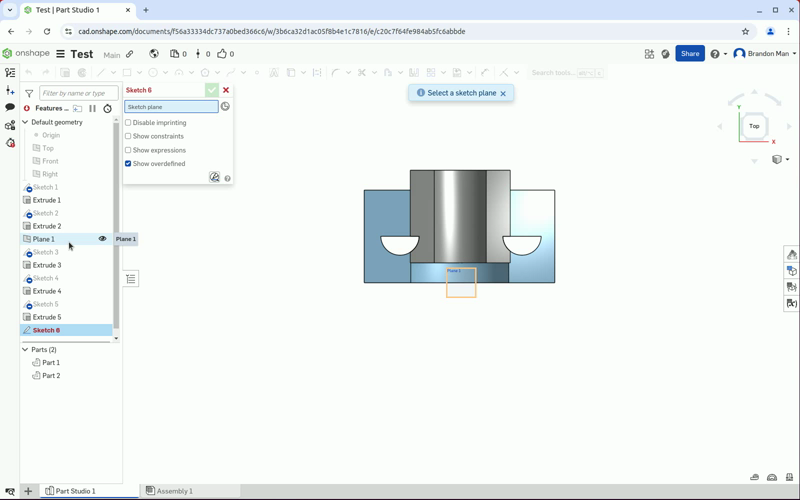
click(69, 241)
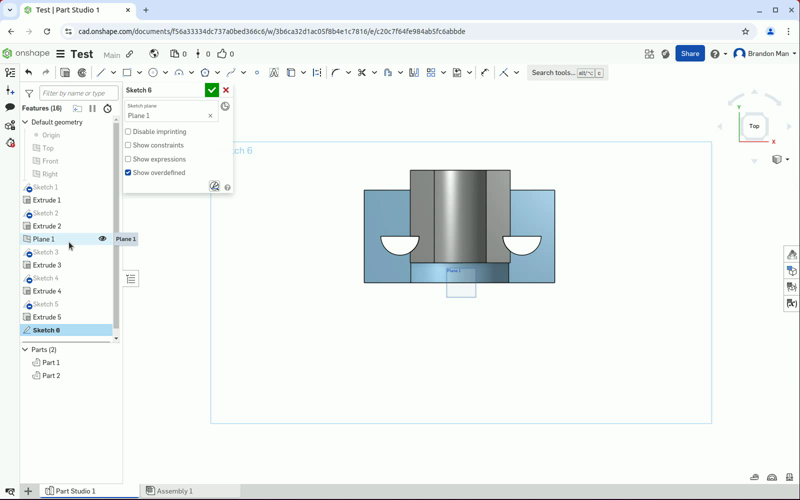
mouse_move(73, 352)
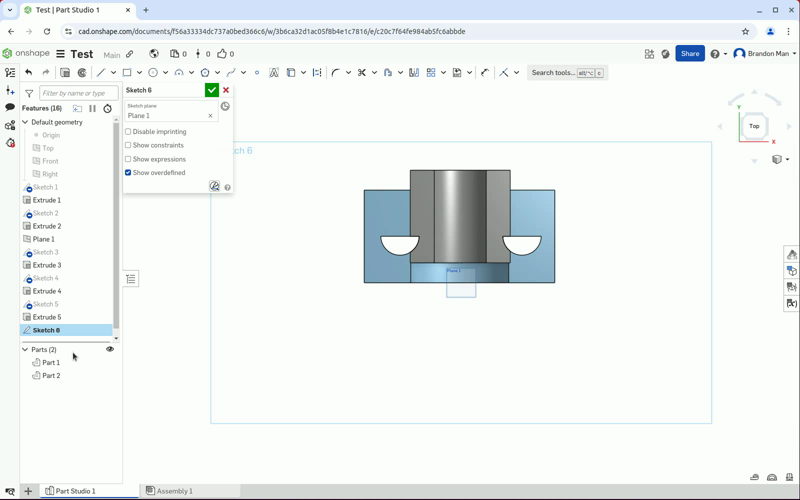
key(y)
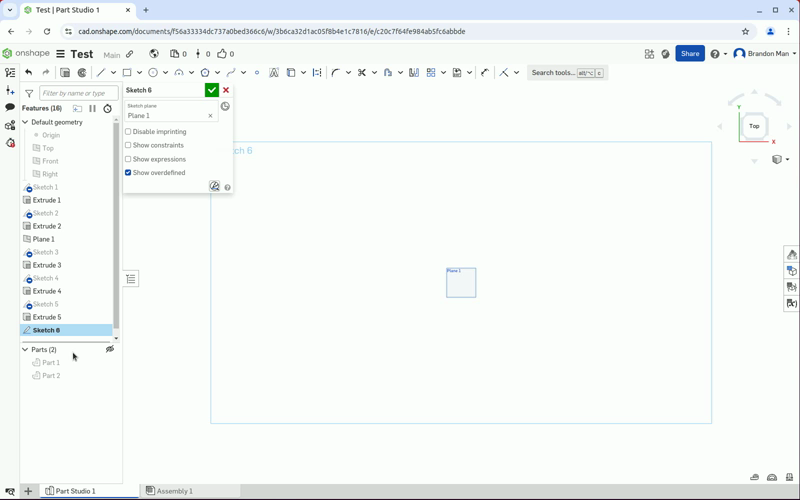
key(a)
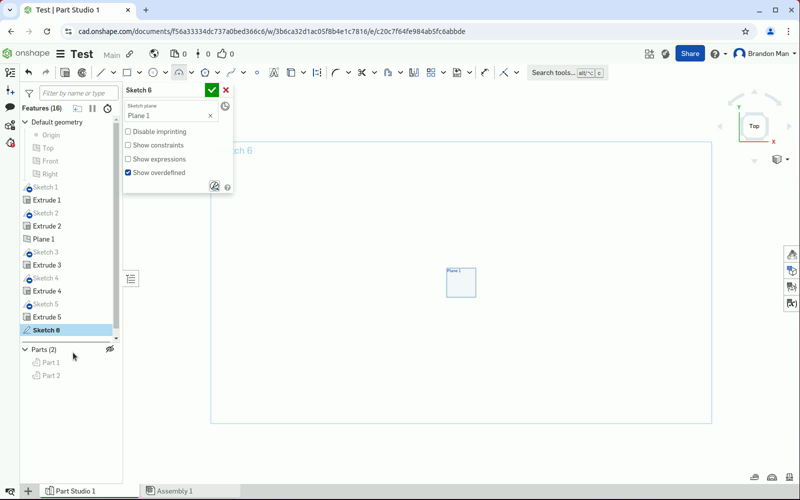
key_down(shift)
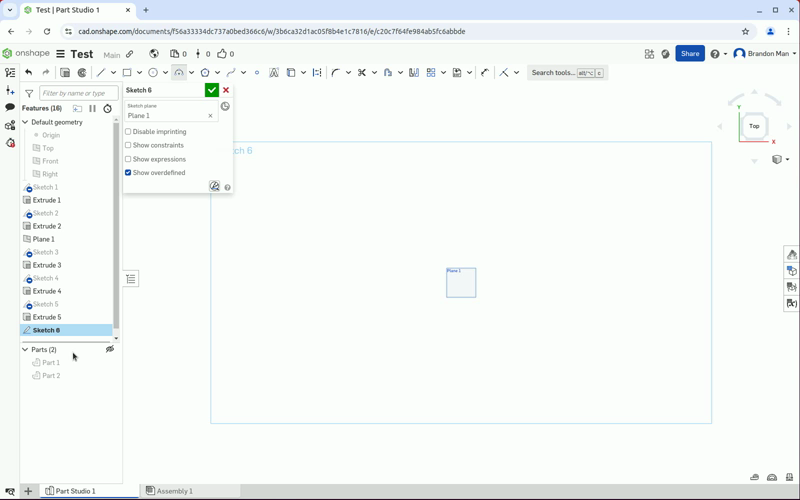
mouse_move(380, 236)
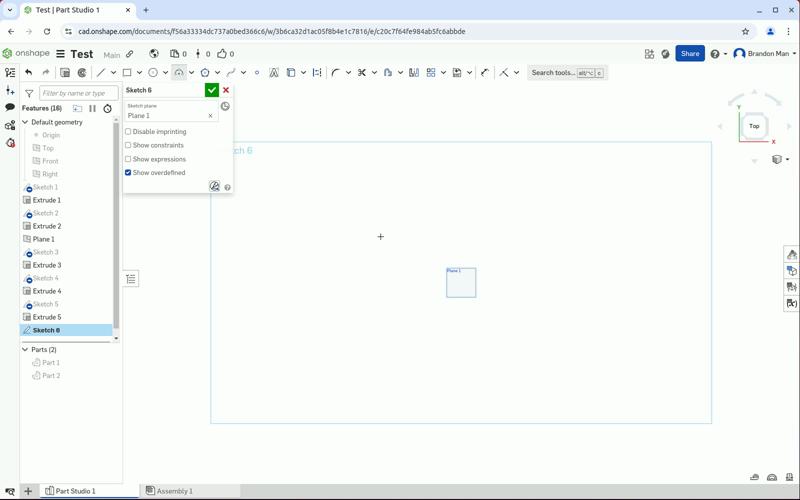
click(380, 236)
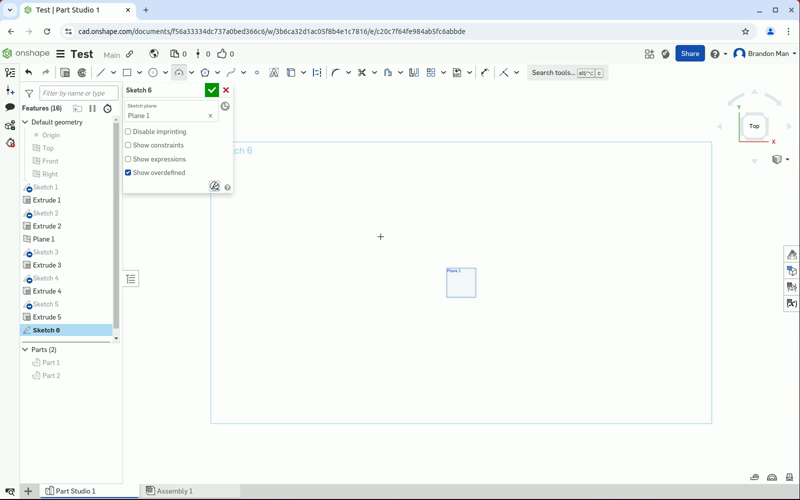
key_up(shift)
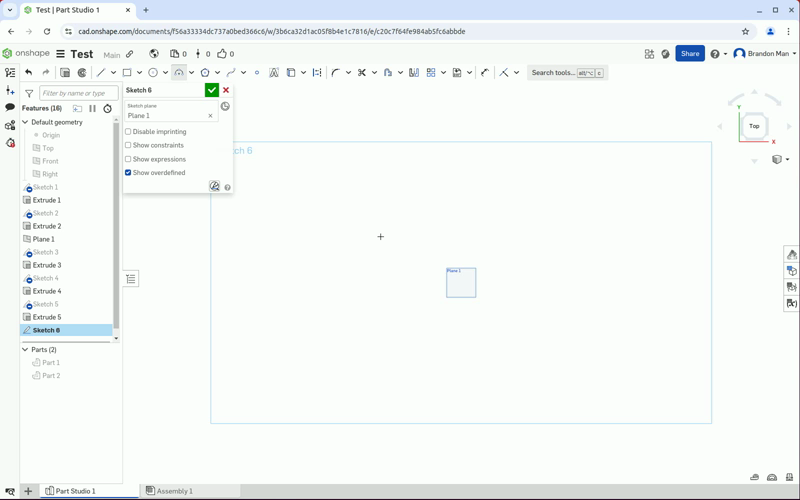
key_down(shift)
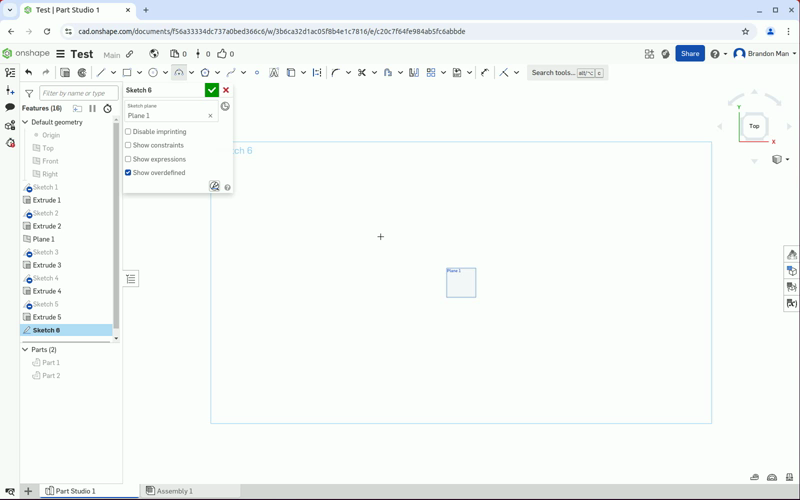
mouse_move(419, 236)
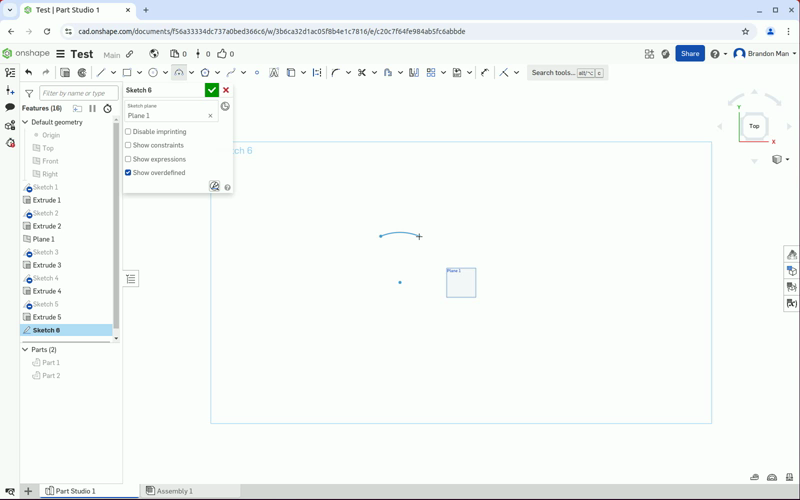
click(419, 236)
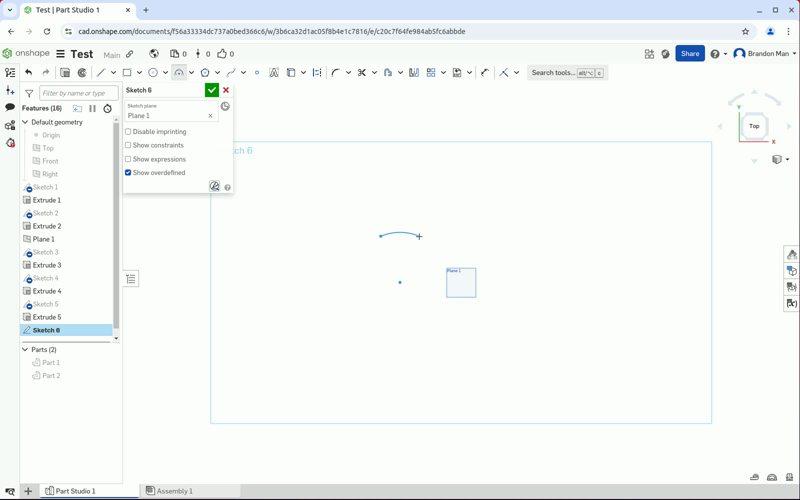
mouse_move(400, 255)
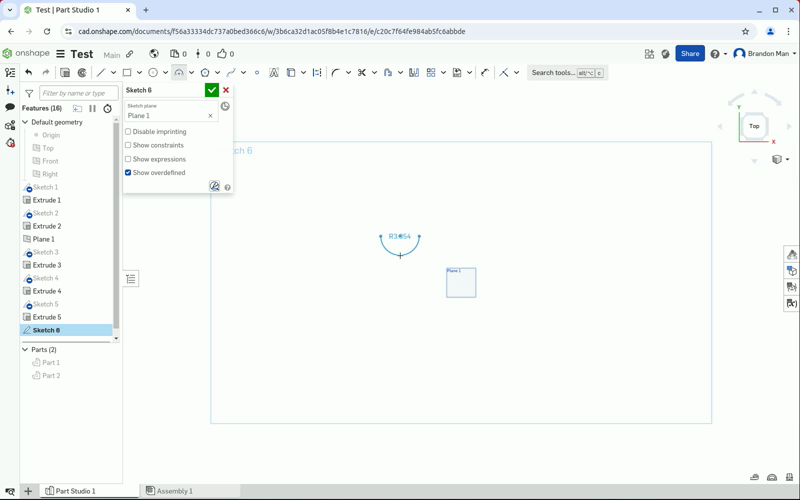
click(400, 255)
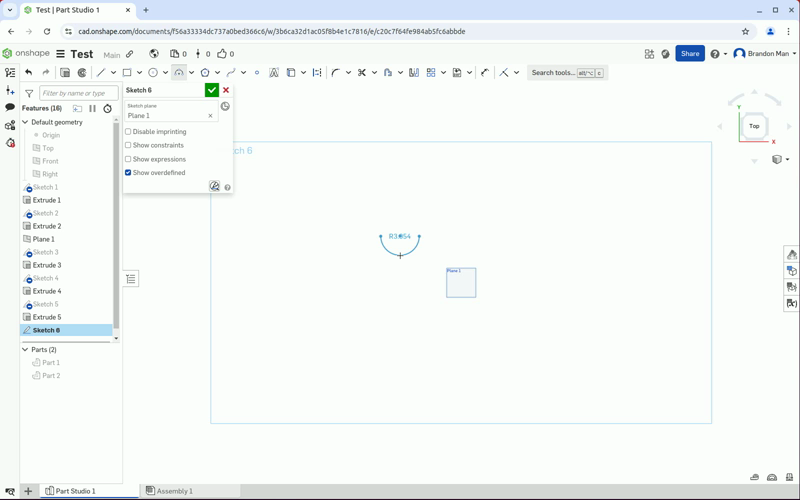
key_up(shift)
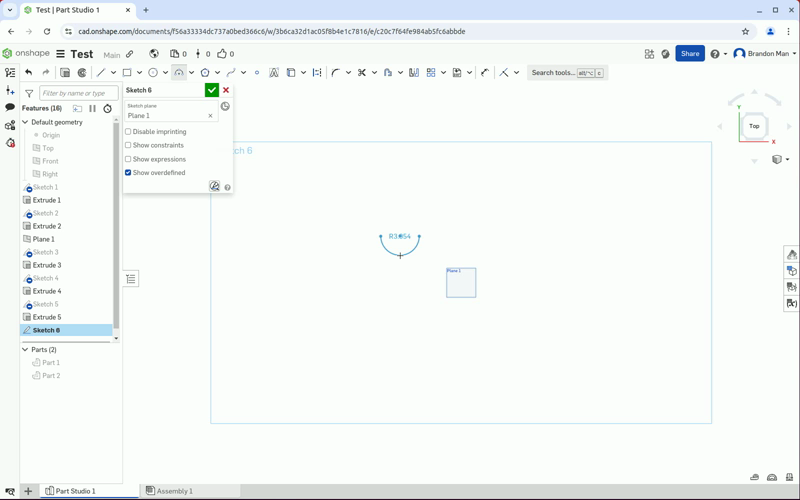
key(esc)
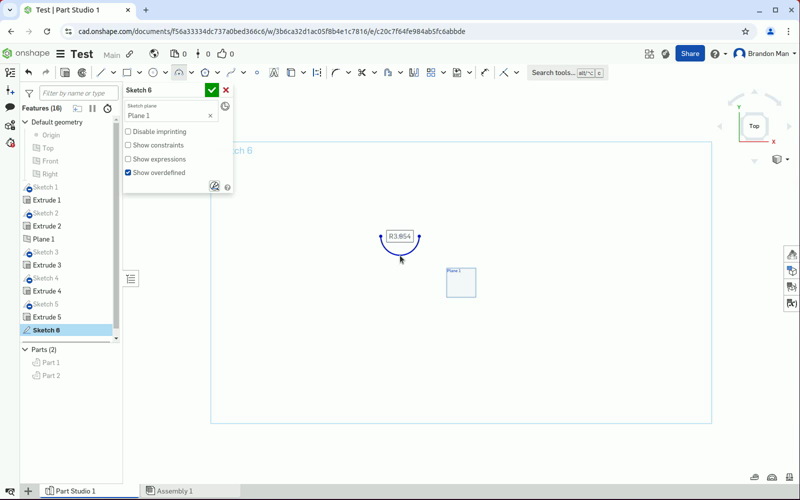
key(l)
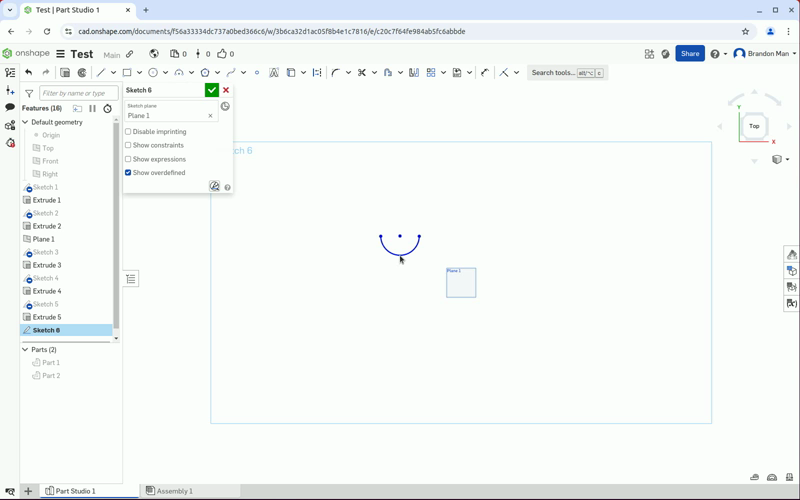
mouse_move(419, 236)
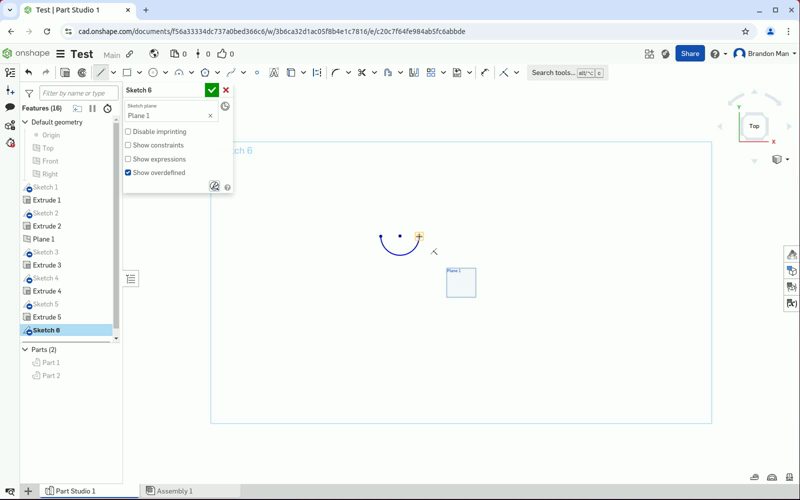
click(419, 236)
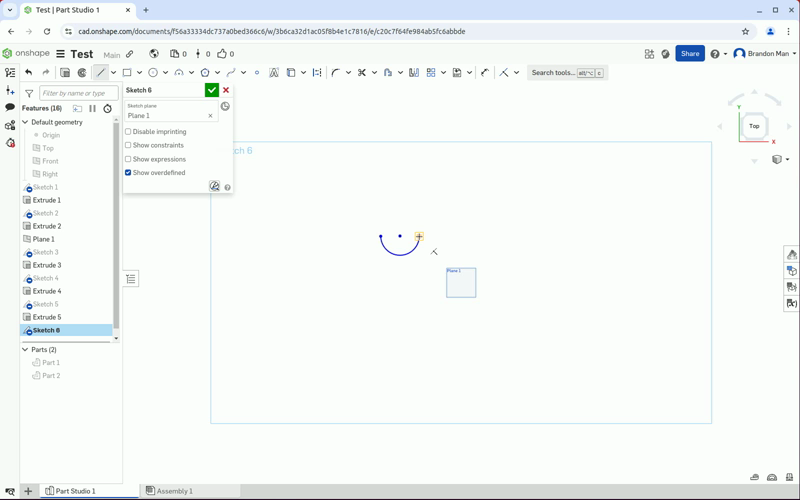
mouse_move(449, 236)
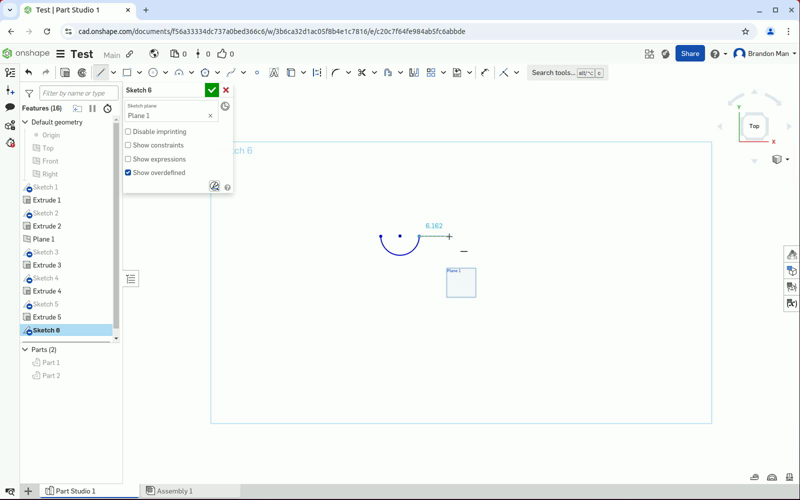
key_down(shift)
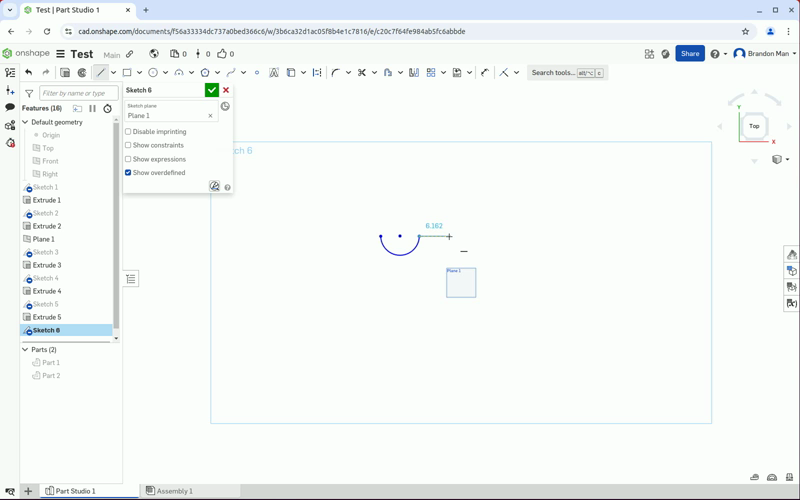
mouse_move(380, 236)
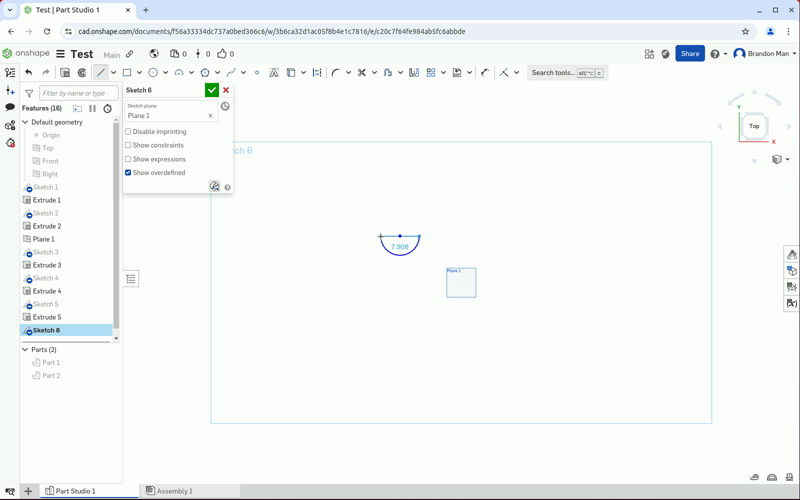
key_up(shift)
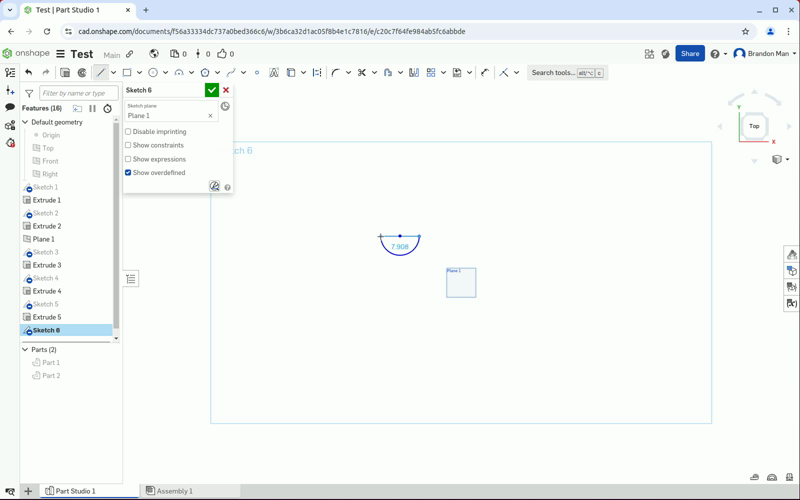
click(380, 236)
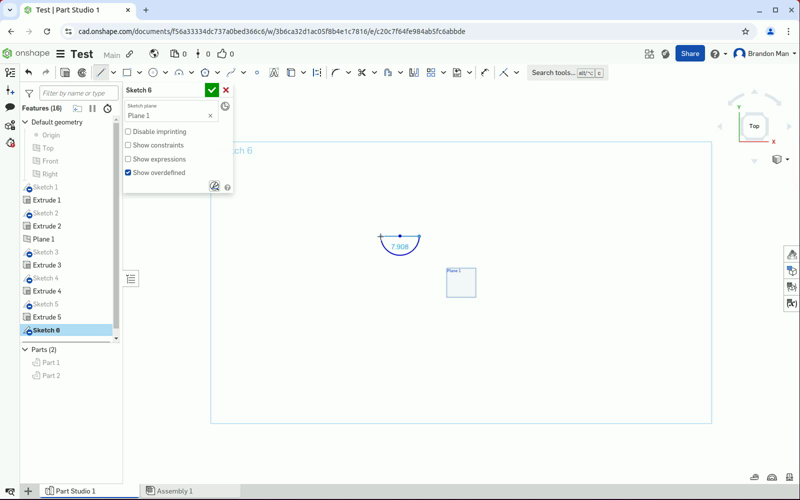
key(esc)
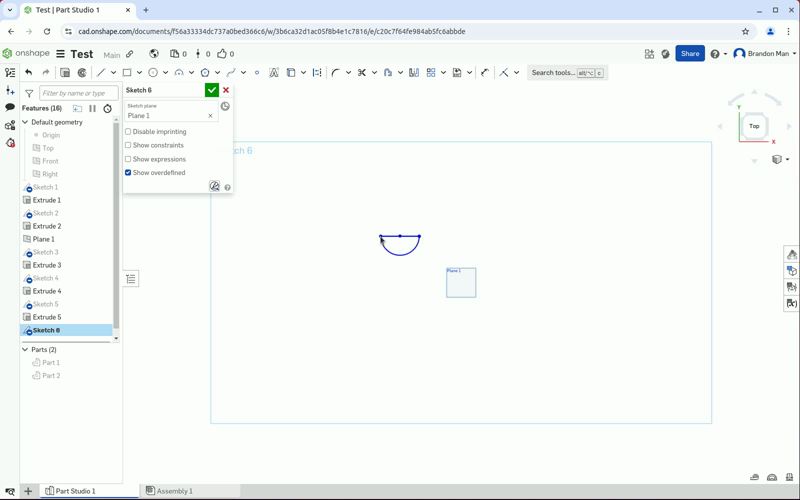
mouse_move(404, 248)
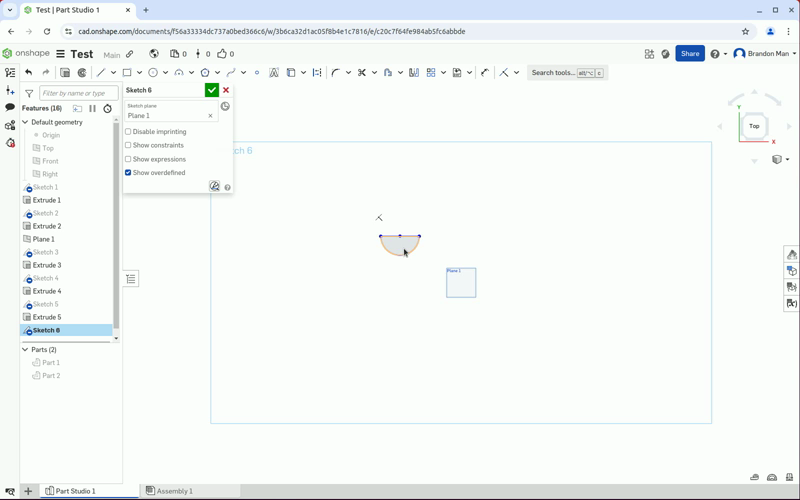
scroll(6)
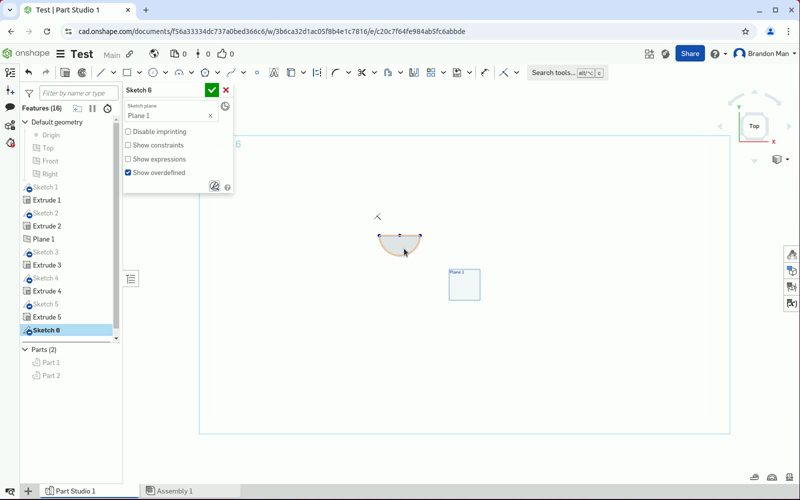
scroll(6)
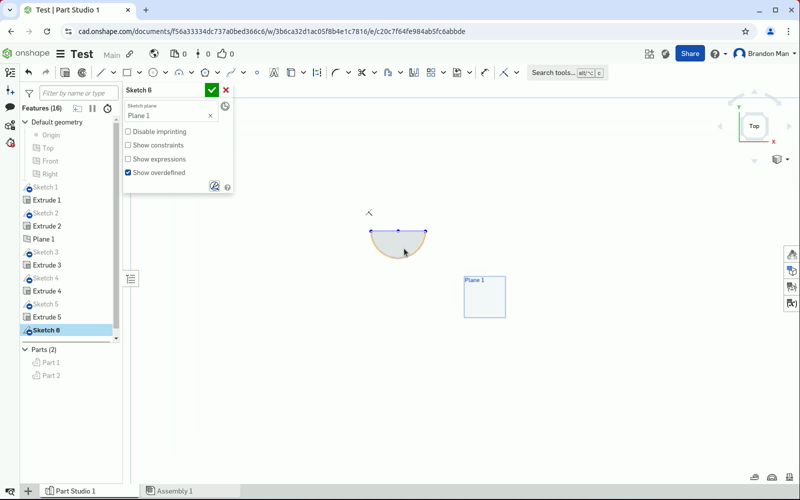
scroll(6)
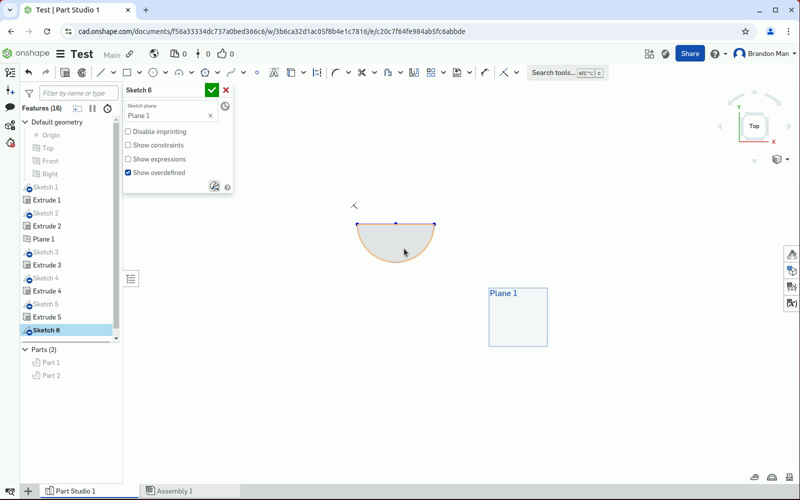
scroll(6)
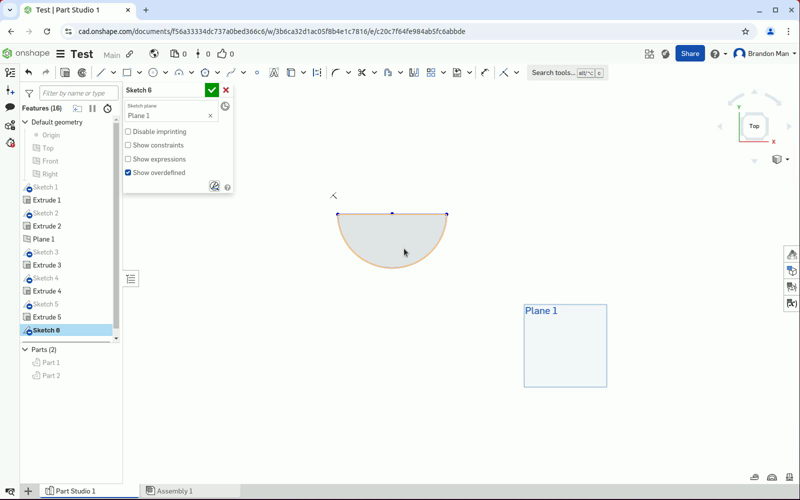
scroll(6)
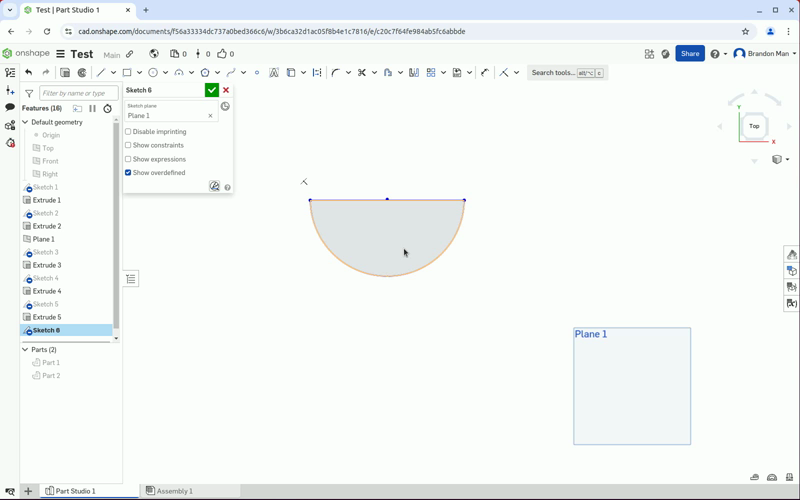
scroll(6)
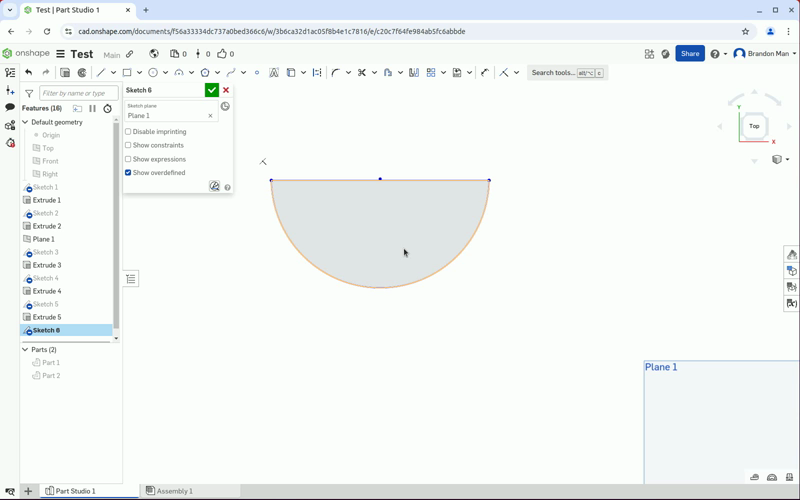
scroll(6)
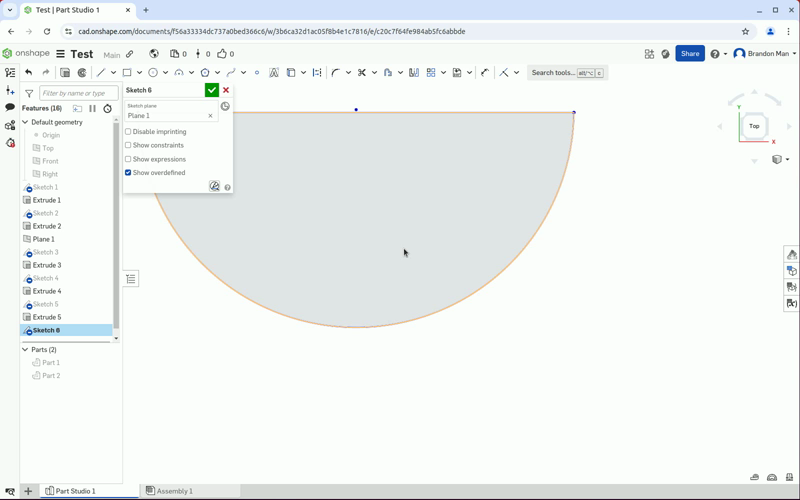
click(404, 248)
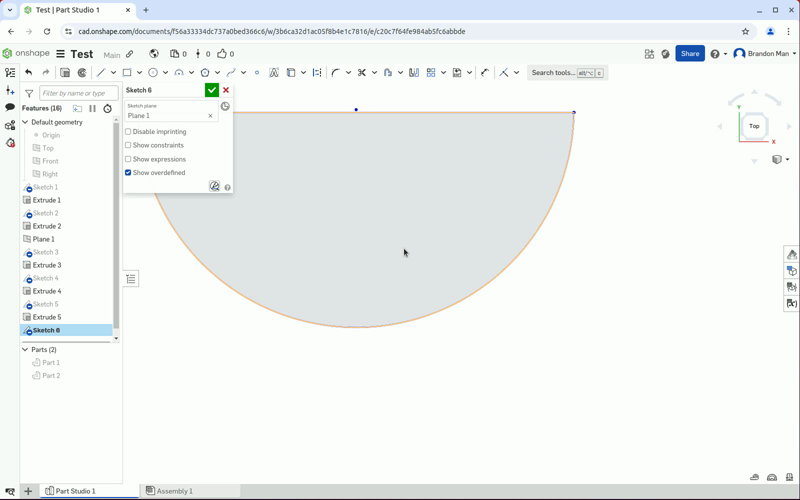
scroll(-6)
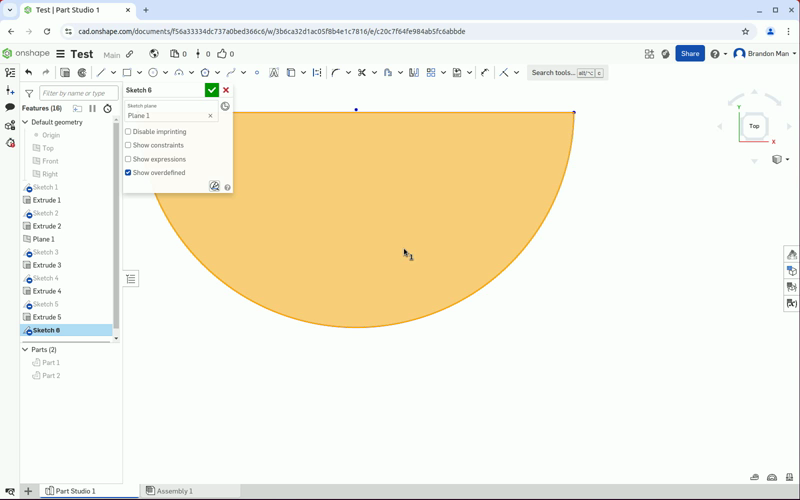
scroll(-6)
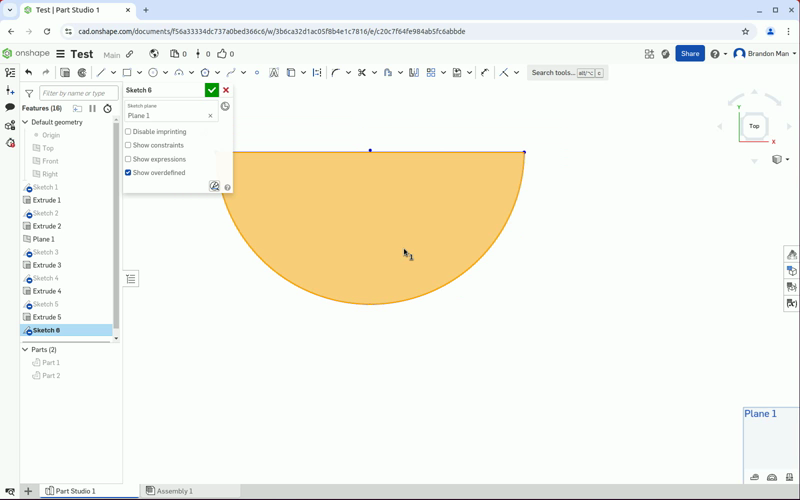
scroll(-6)
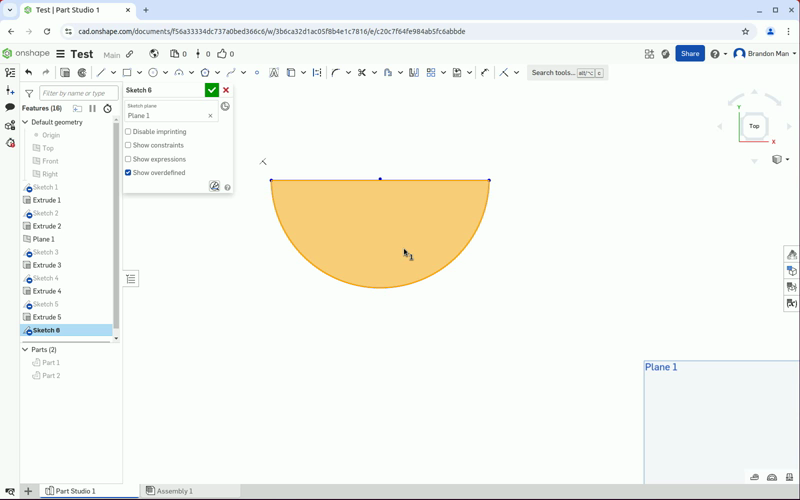
scroll(-6)
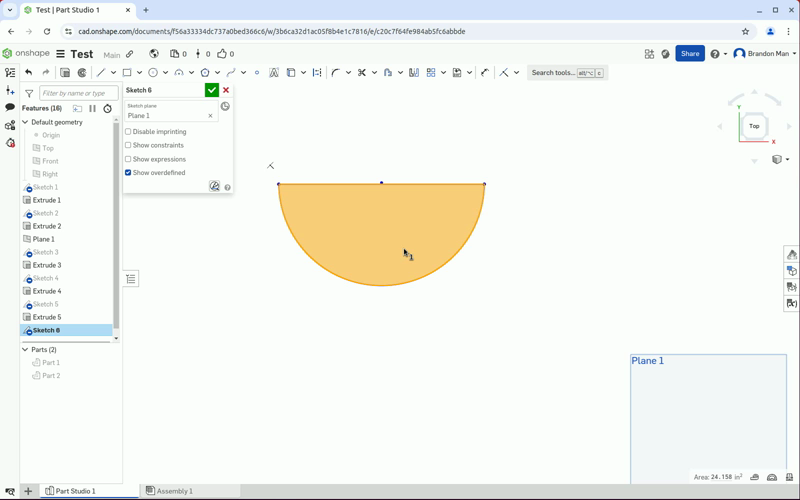
scroll(-6)
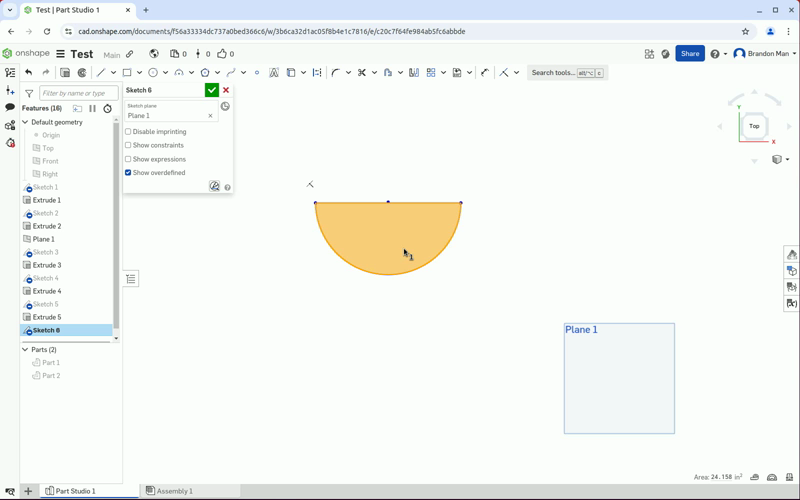
scroll(-6)
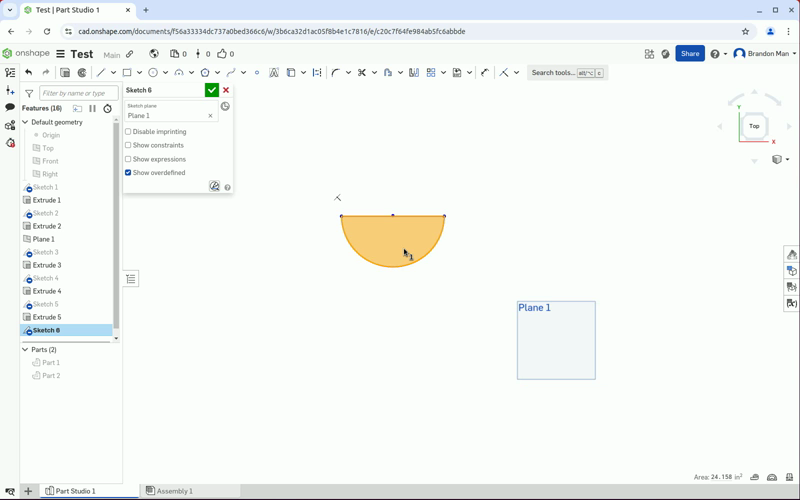
scroll(-6)
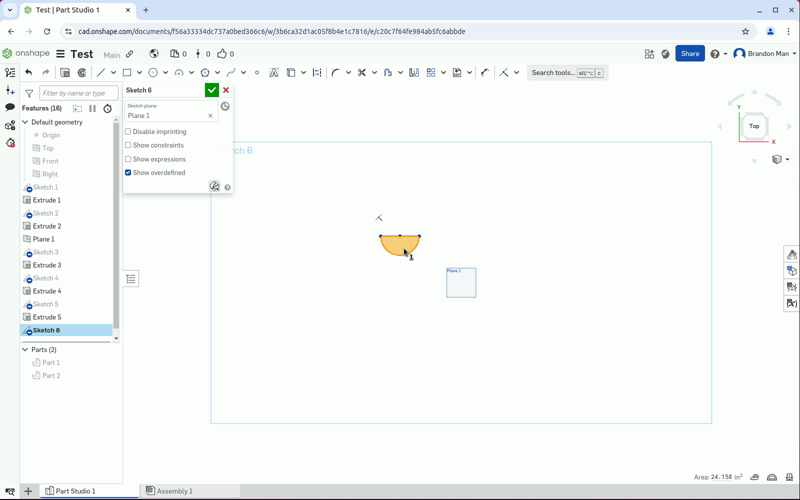
mouse_move(73, 352)
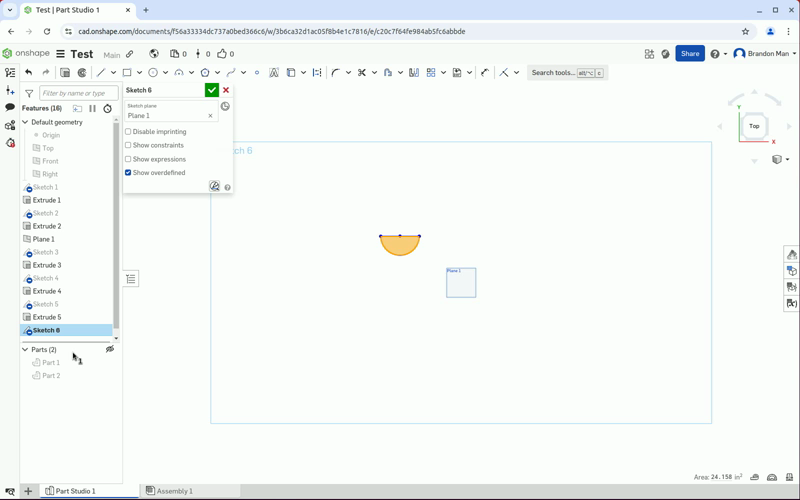
key(shift+y)
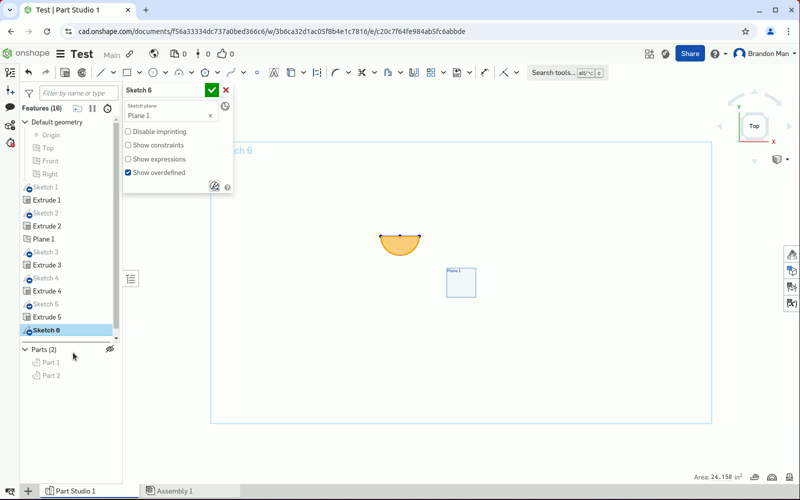
key(shift+e)
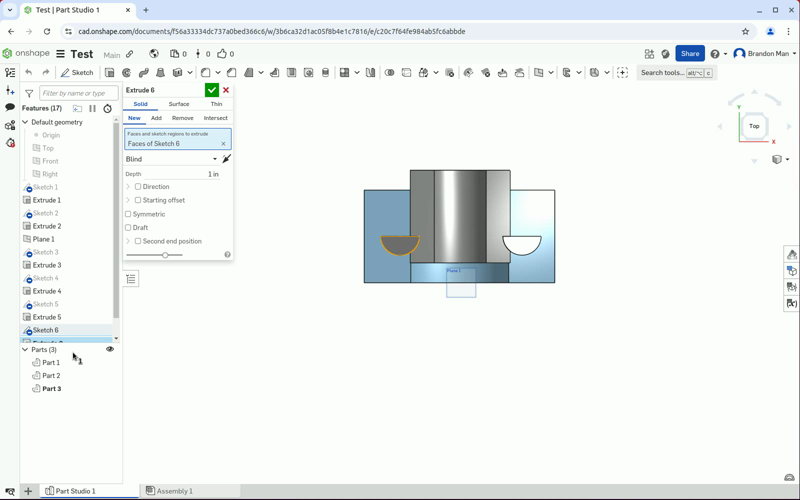
mouse_move(143, 106)
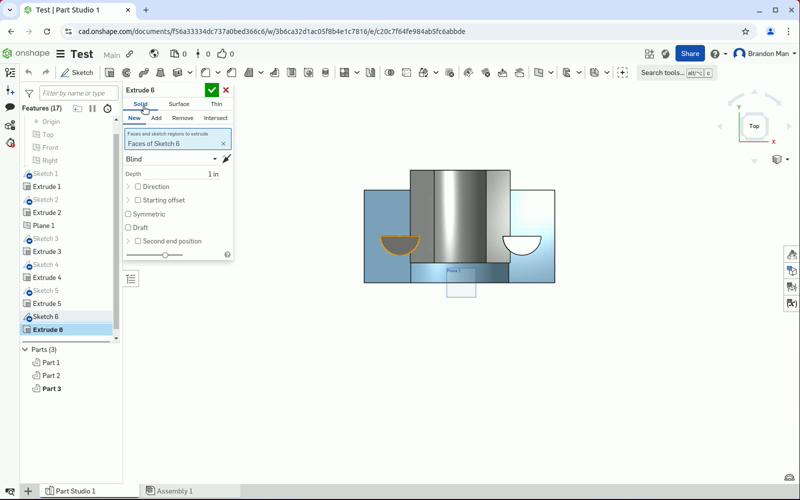
click(143, 106)
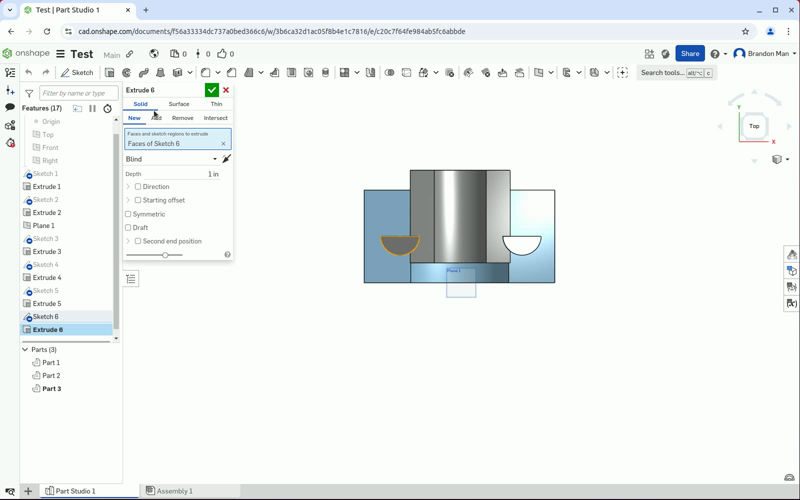
mouse_move(186, 120)
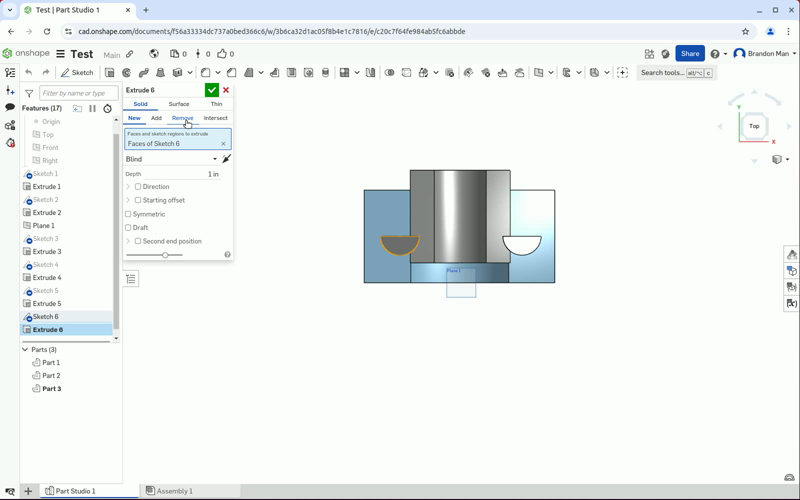
click(186, 120)
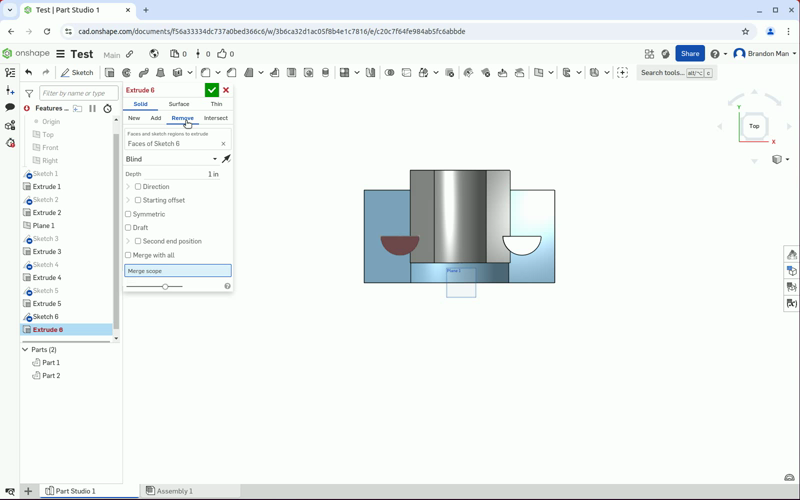
key(tab, 4)
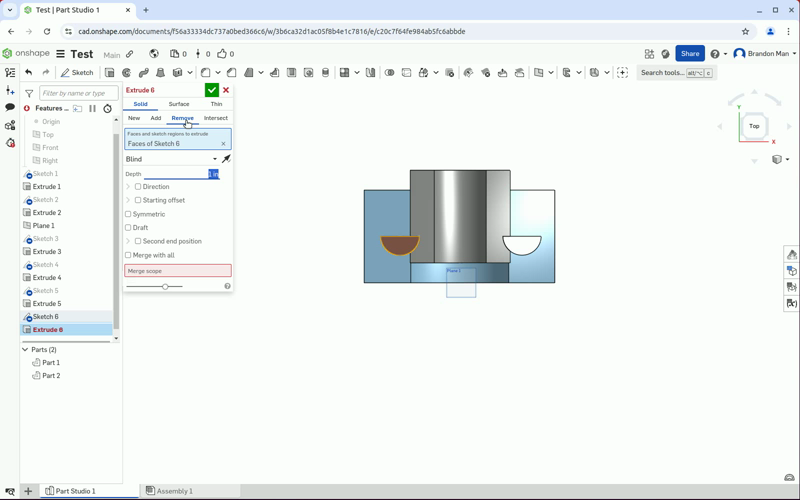
text(-61.14)
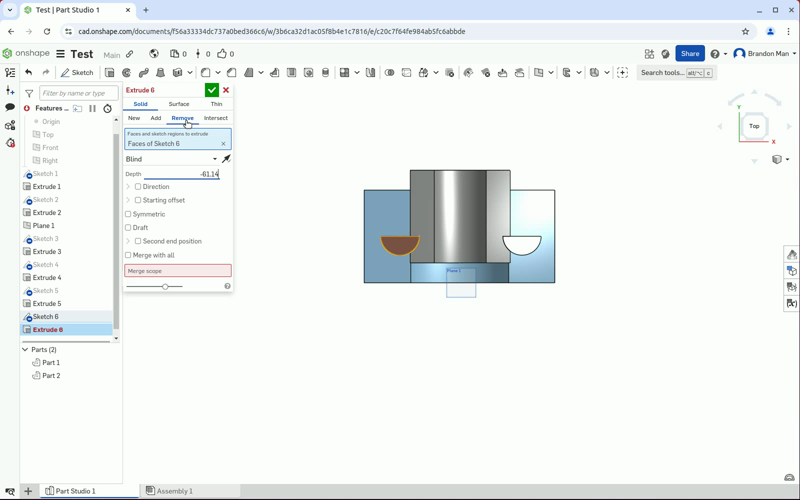
key(tab, 3)
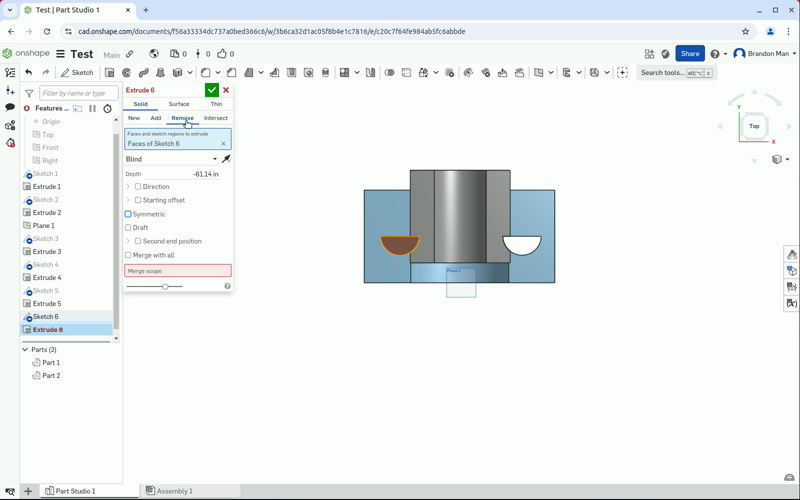
key(space)
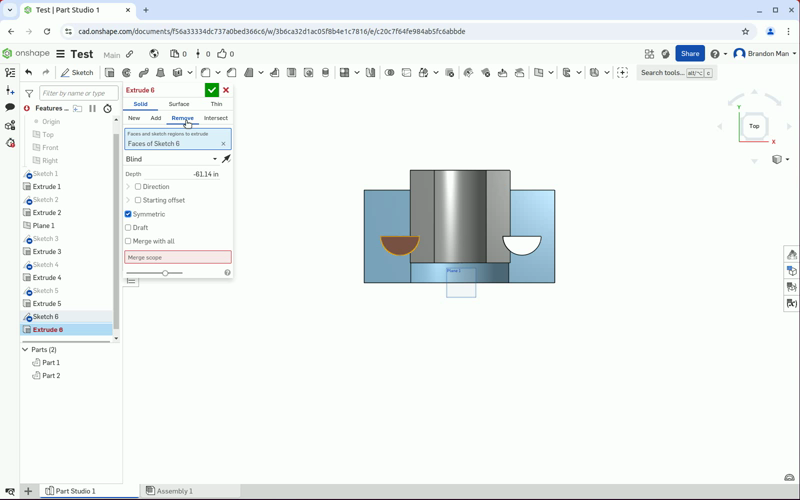
key(tab, 2)
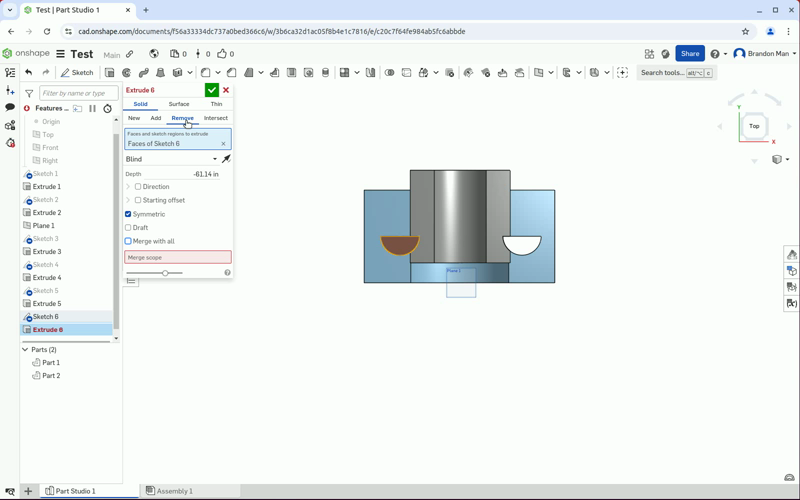
key(space)
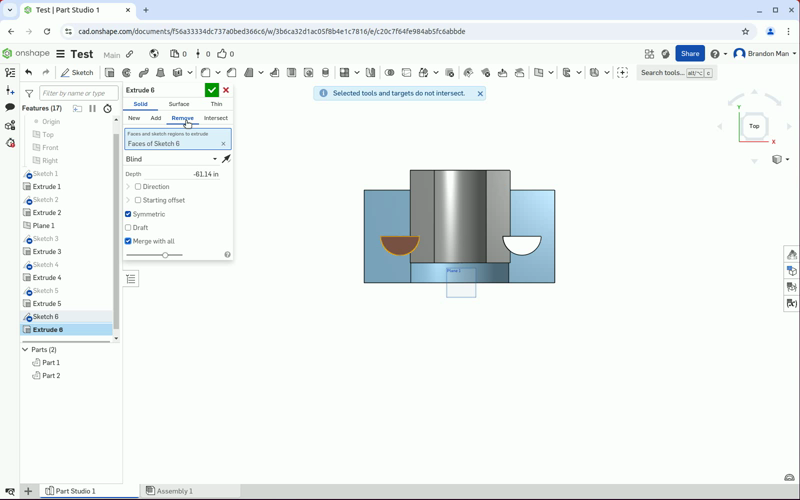
key(enter)
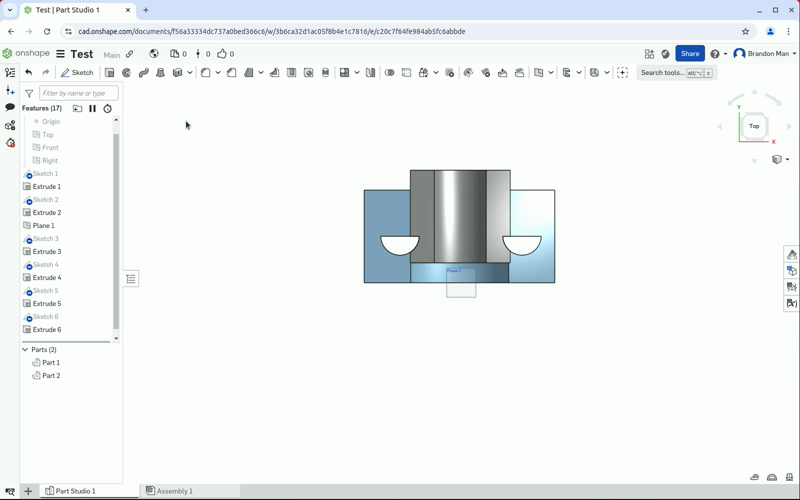
key(shift+h)
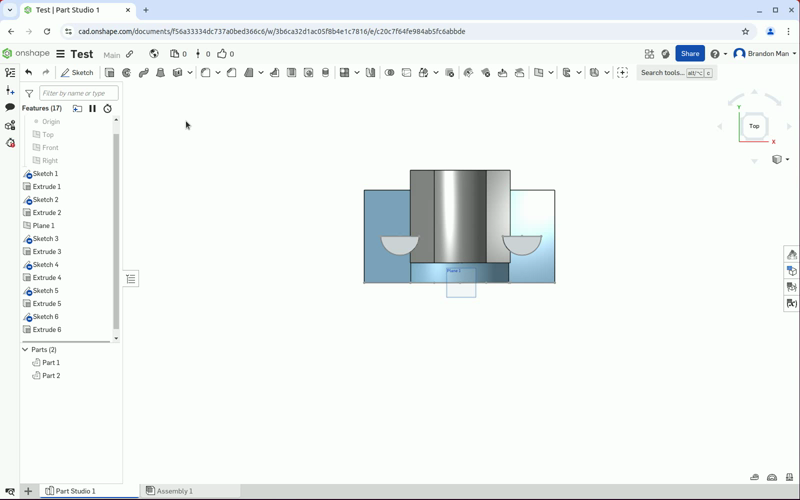
key(shift+h)
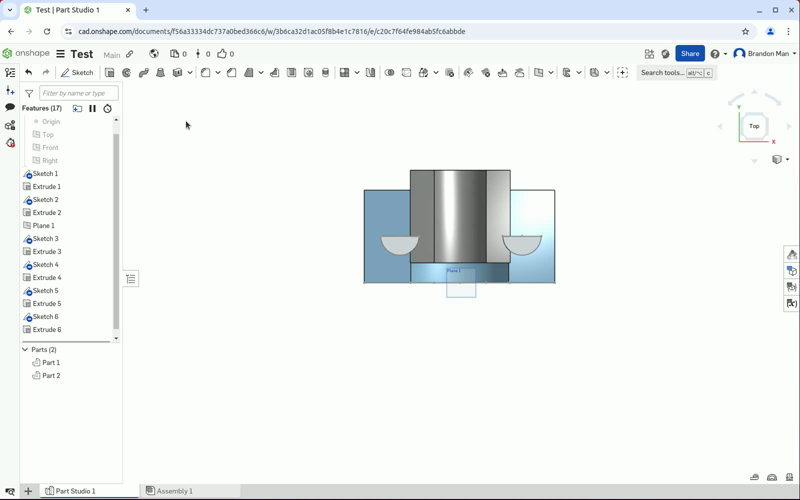
key(shift+7)
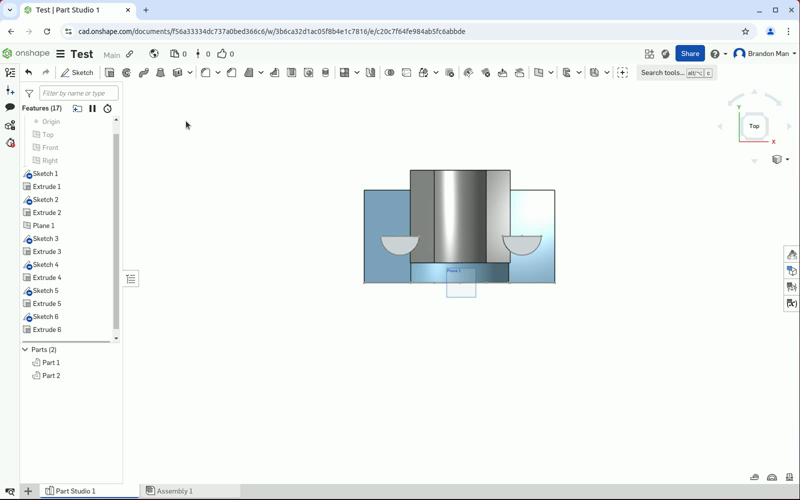
key(up, 3)
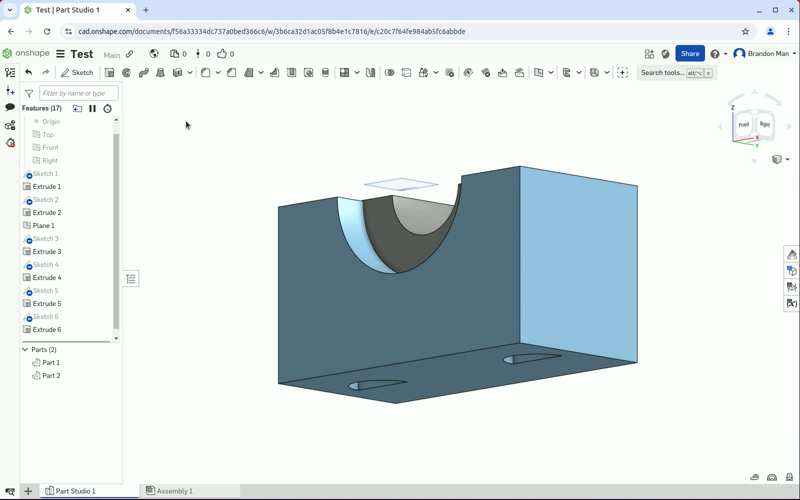
key(left, 3)
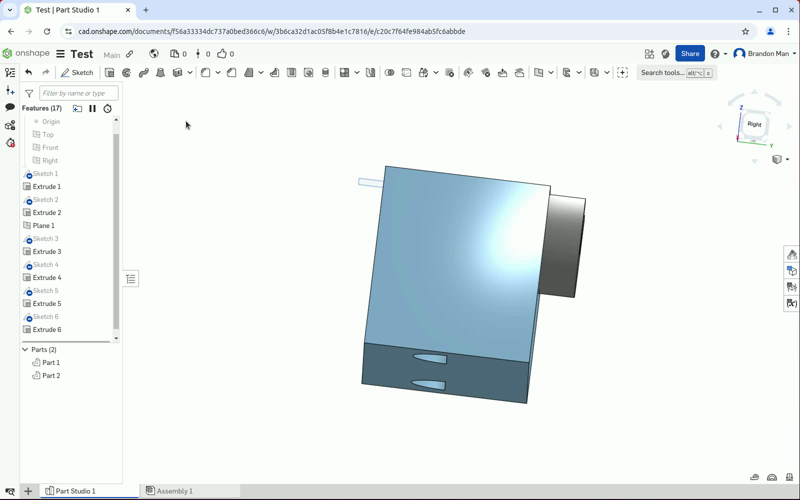
key(right, 3)
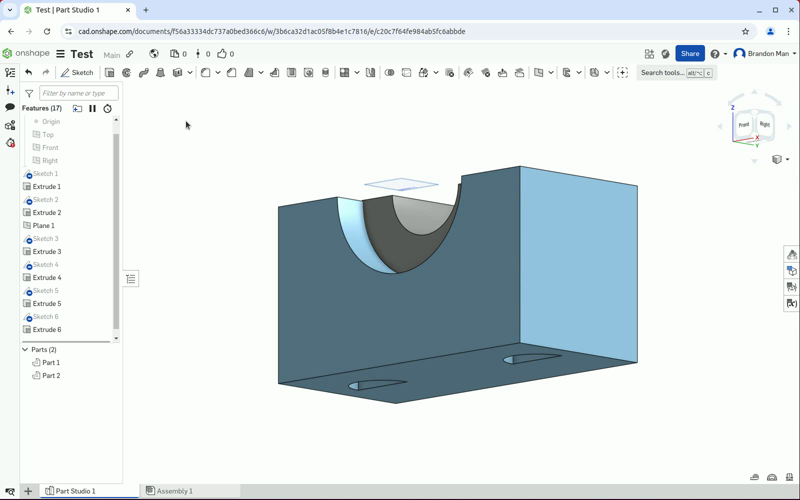
key(down, 3)
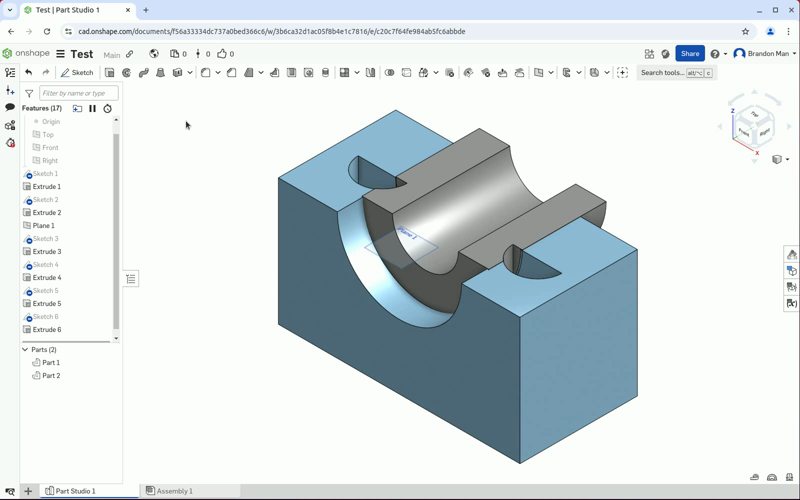
mouse_move(69, 176)
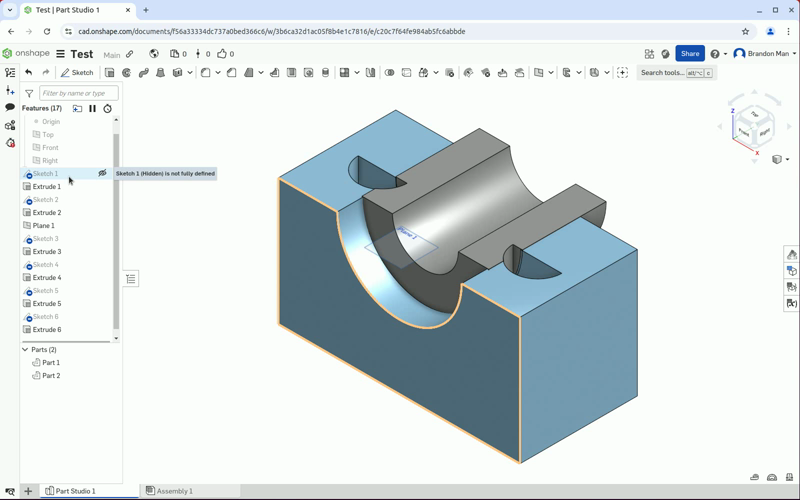
click(69, 176)